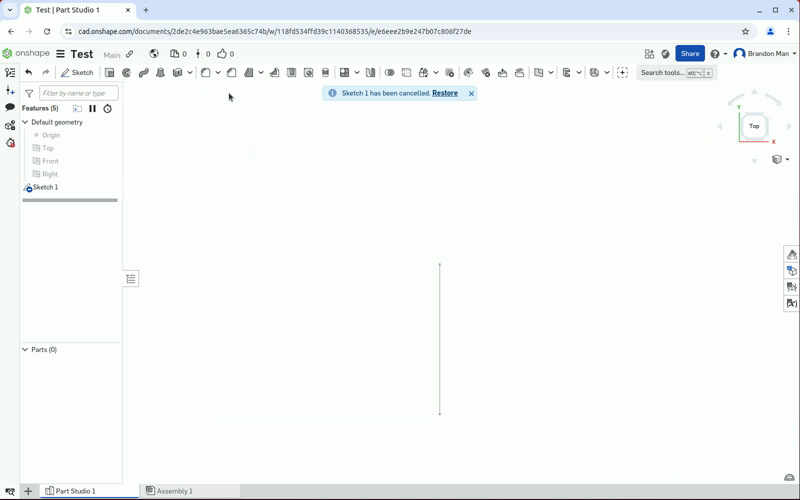
key(shift+h)
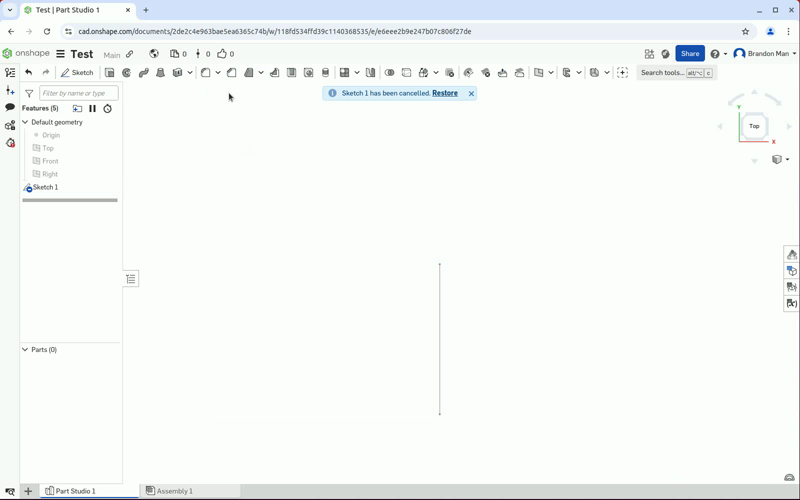
key(shift+s)
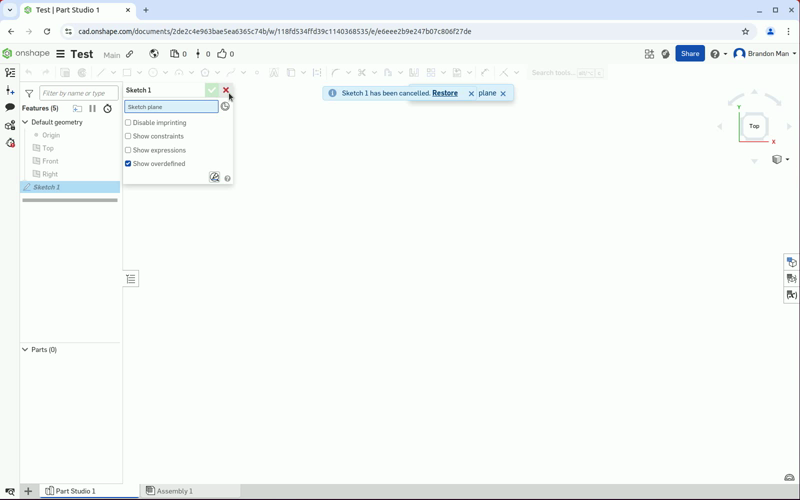
mouse_move(73, 150)
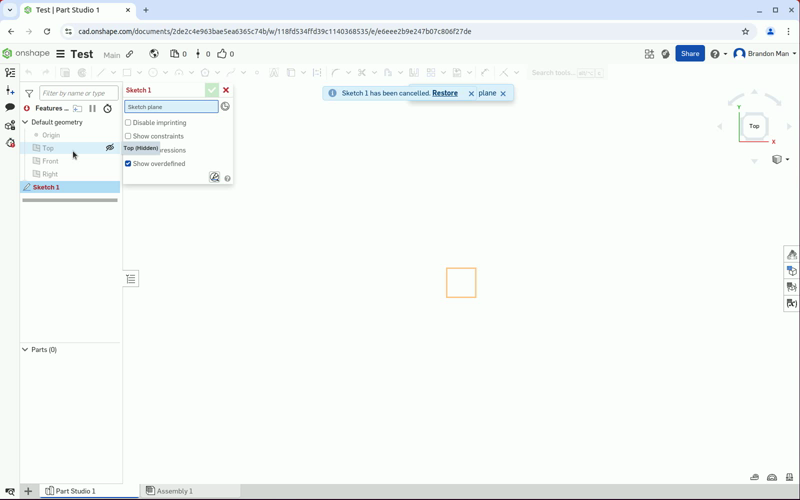
click(73, 150)
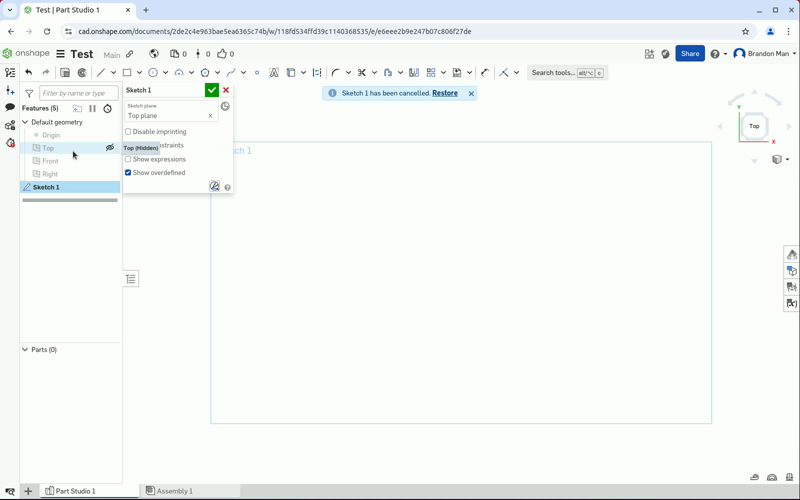
mouse_move(73, 352)
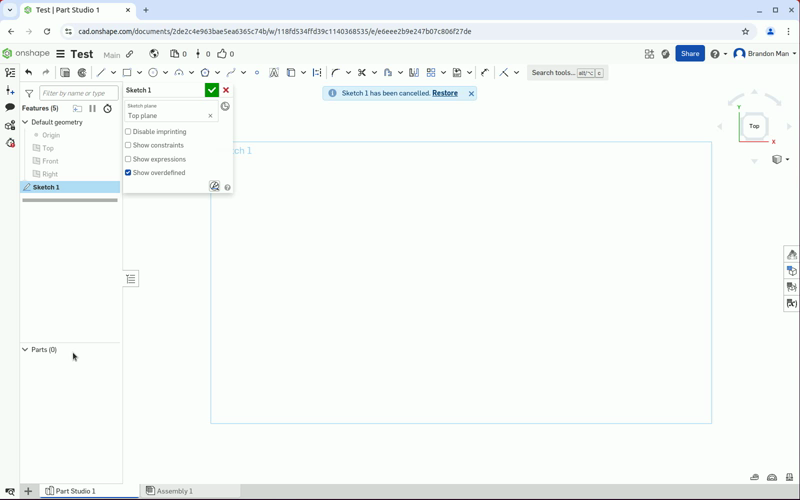
key(y)
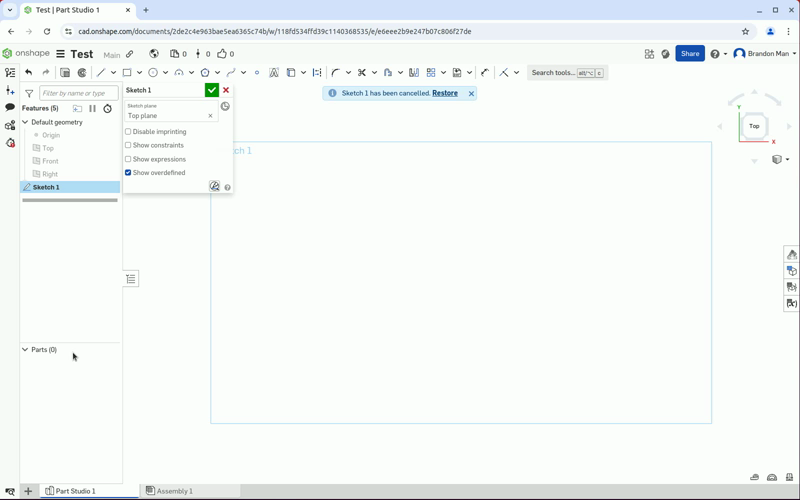
key(c)
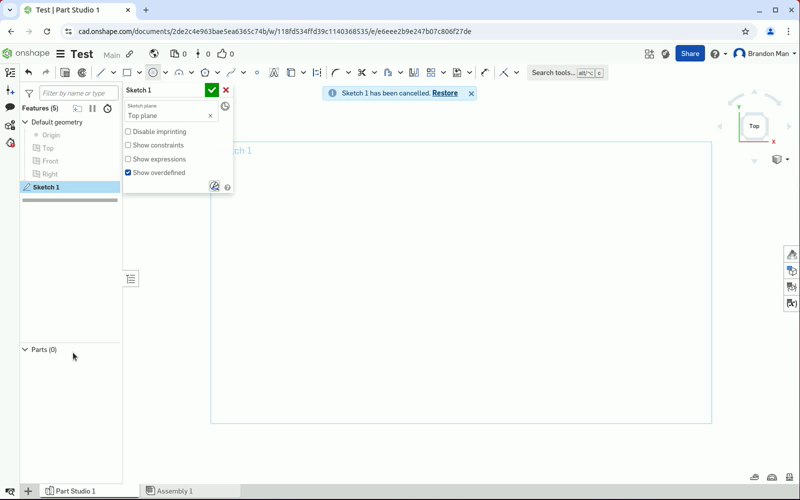
key_down(shift)
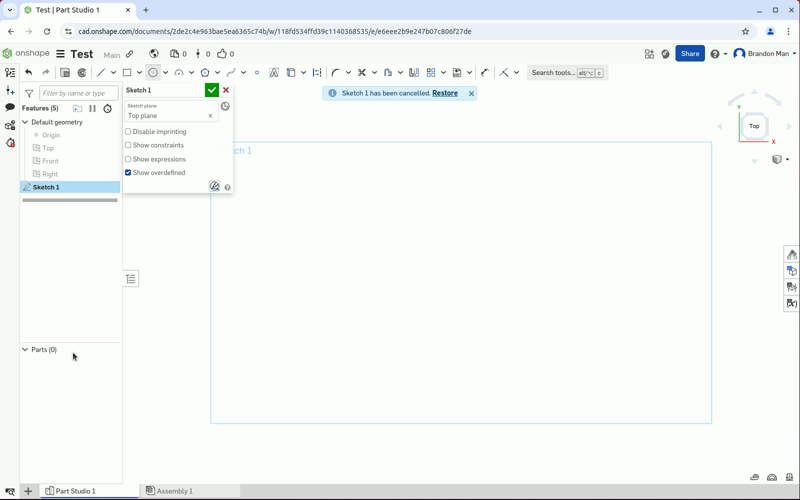
mouse_move(461, 282)
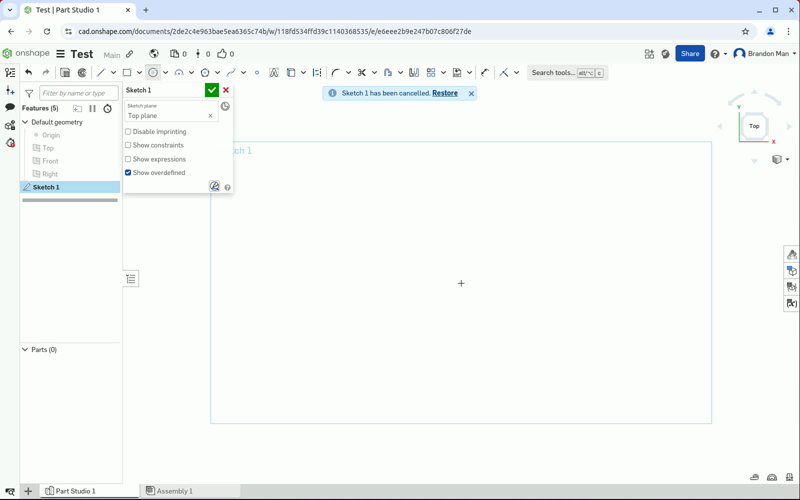
click(461, 282)
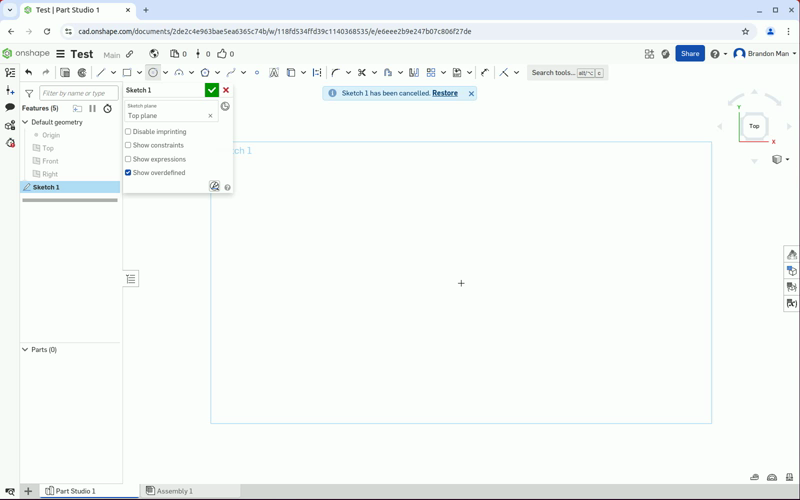
key_up(shift)
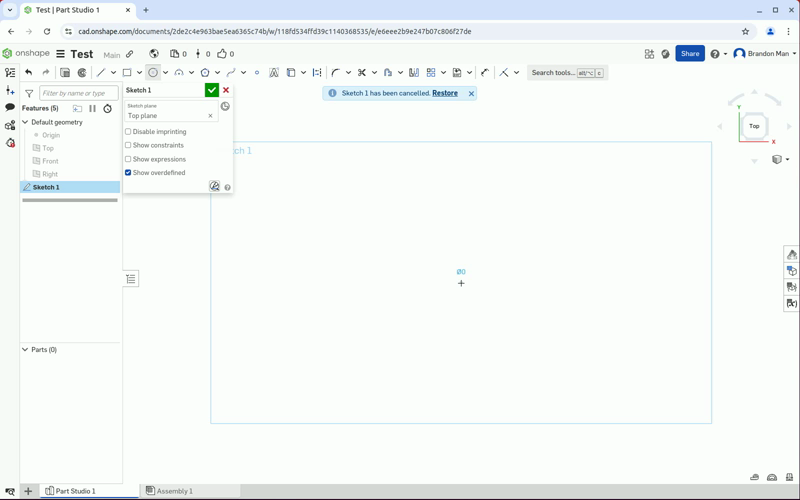
mouse_move(518, 282)
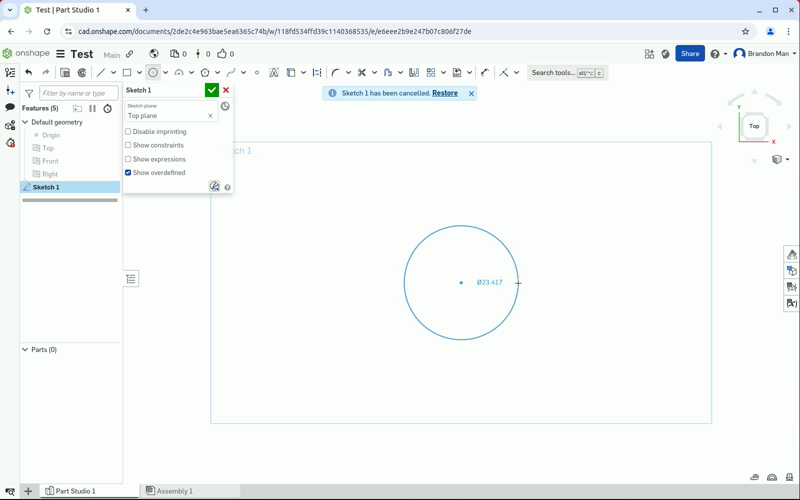
click(518, 282)
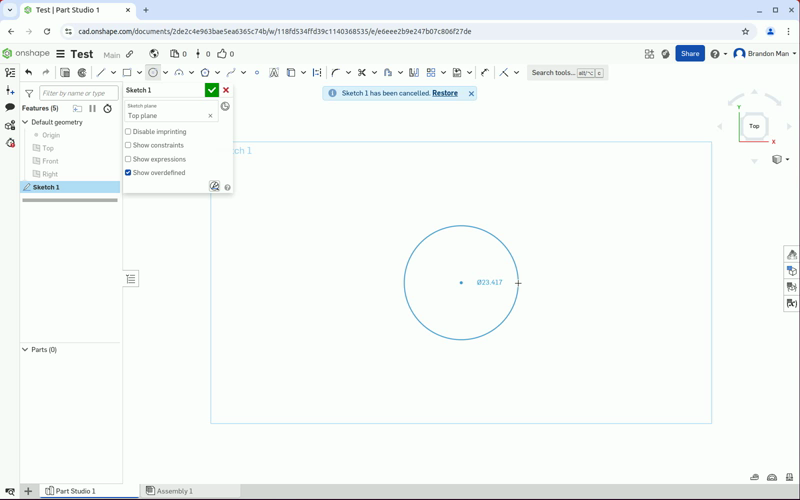
key(esc)
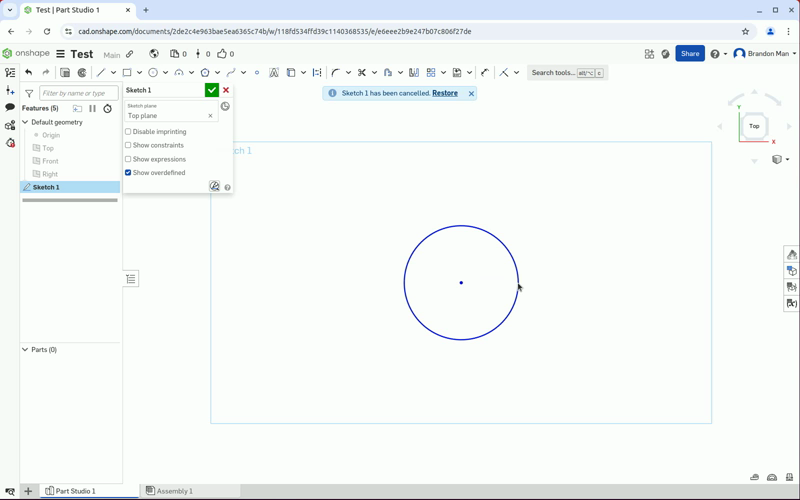
mouse_move(476, 299)
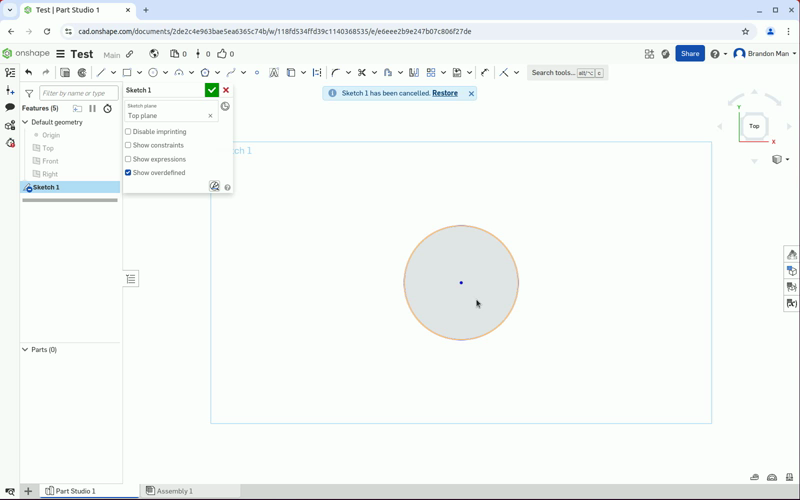
click(476, 299)
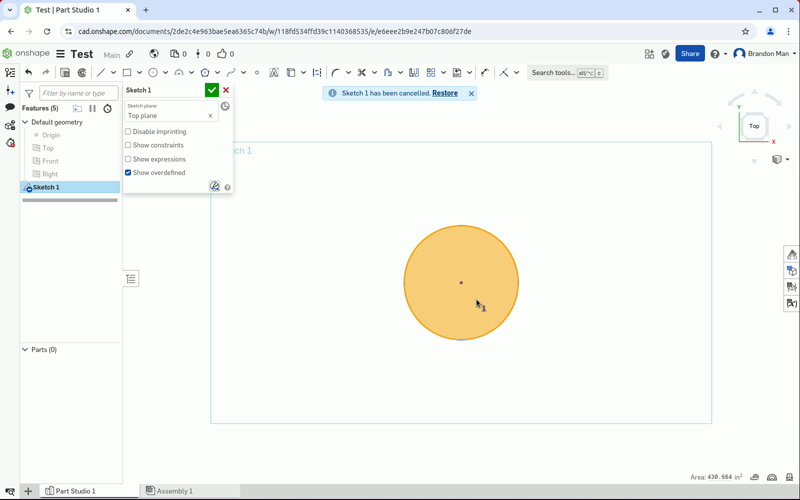
mouse_move(73, 352)
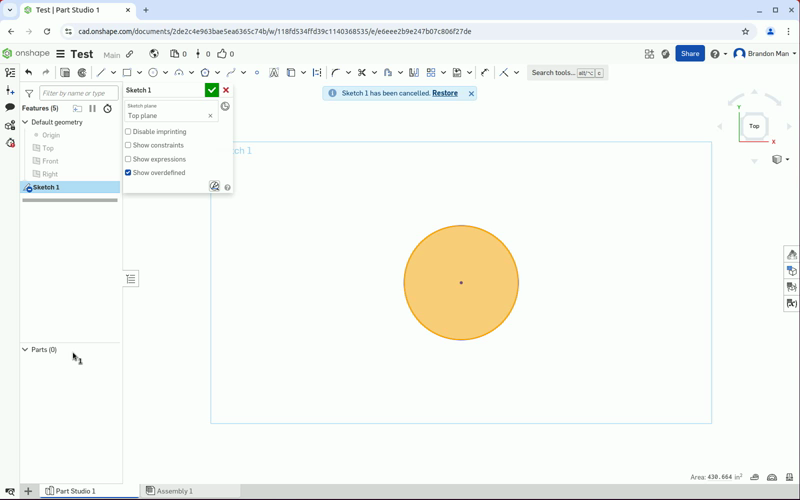
key(shift+y)
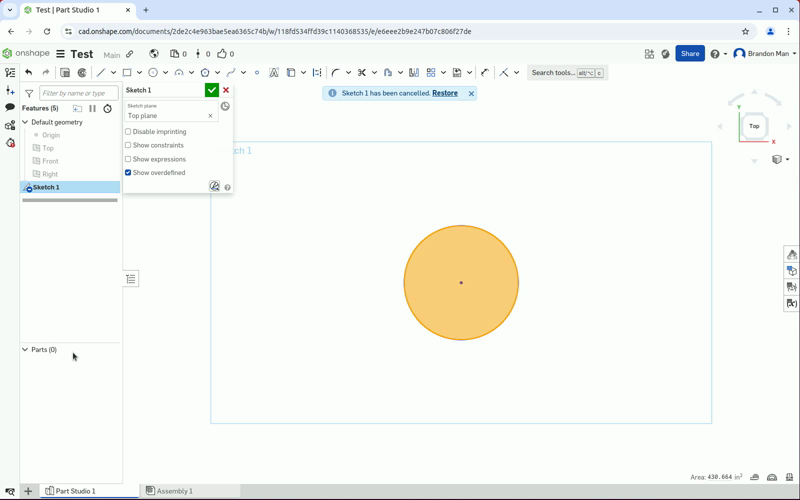
key(shift+e)
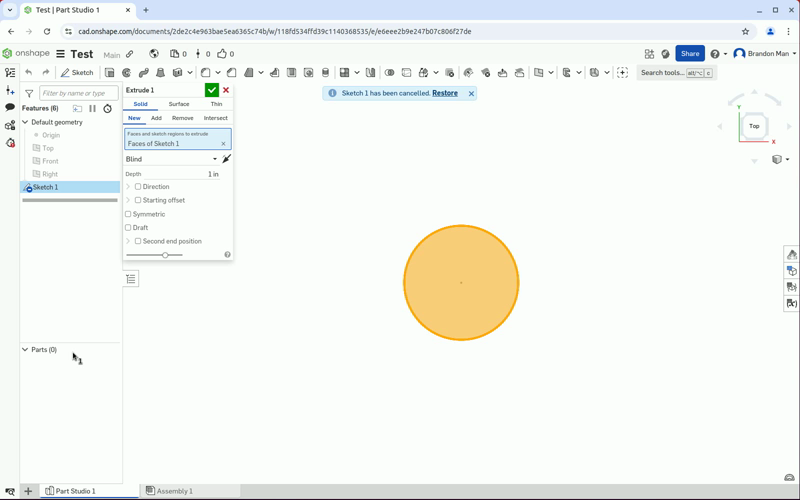
mouse_move(143, 106)
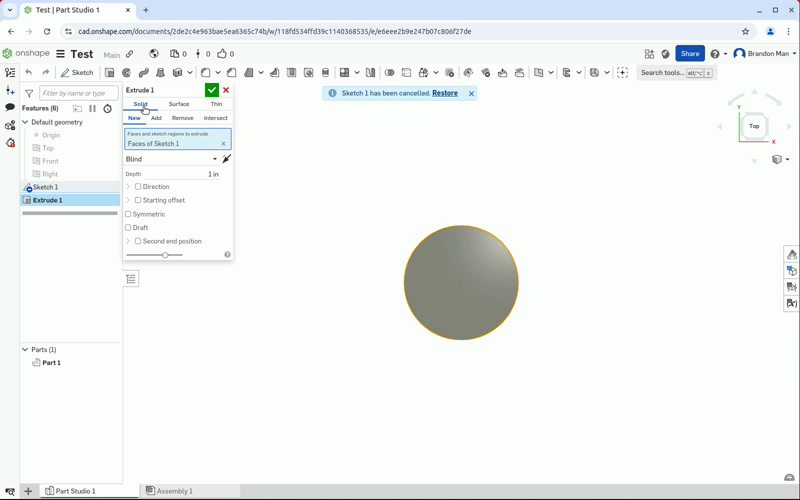
click(143, 106)
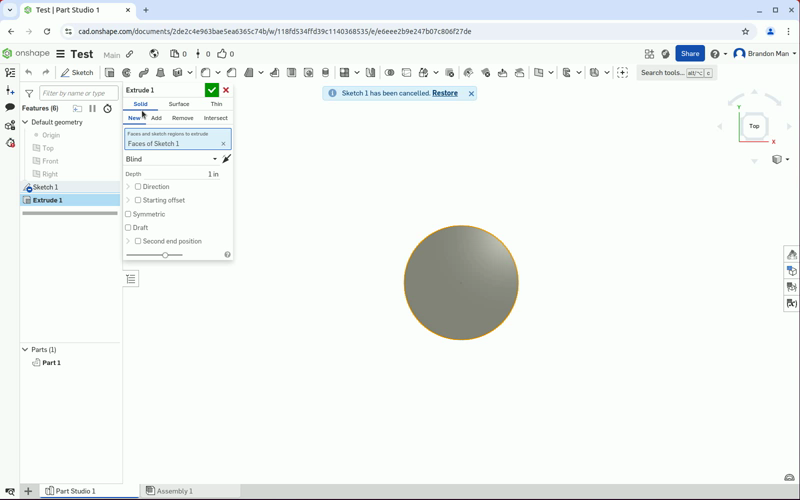
mouse_move(137, 120)
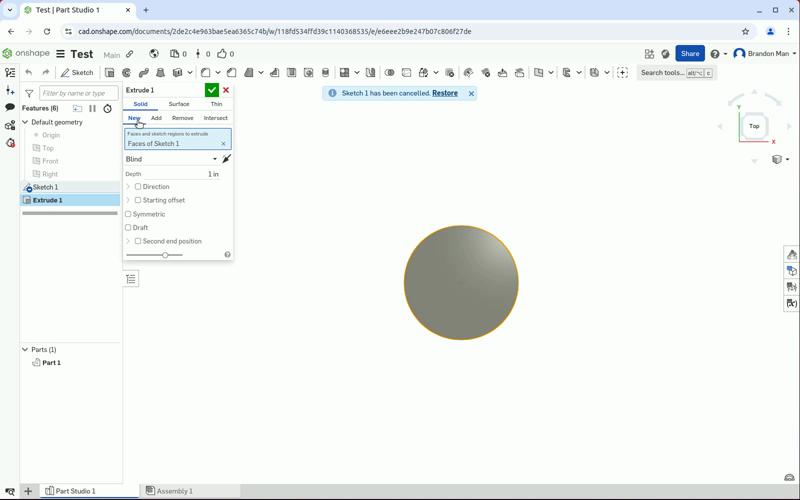
click(137, 120)
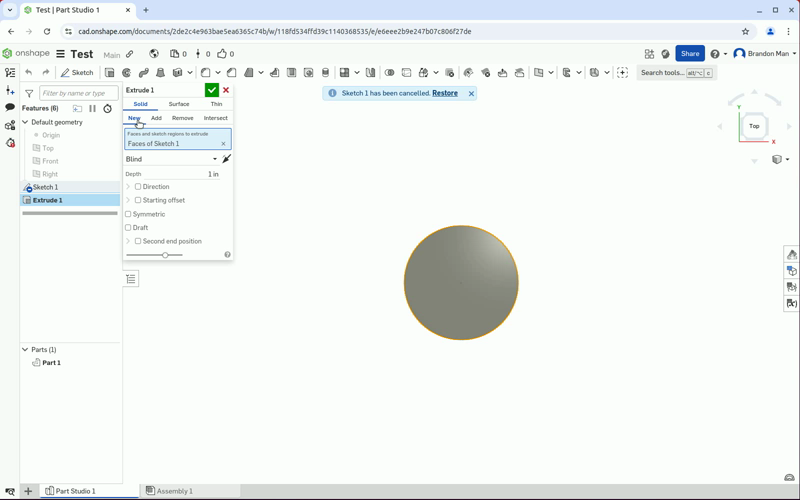
key(tab, 4)
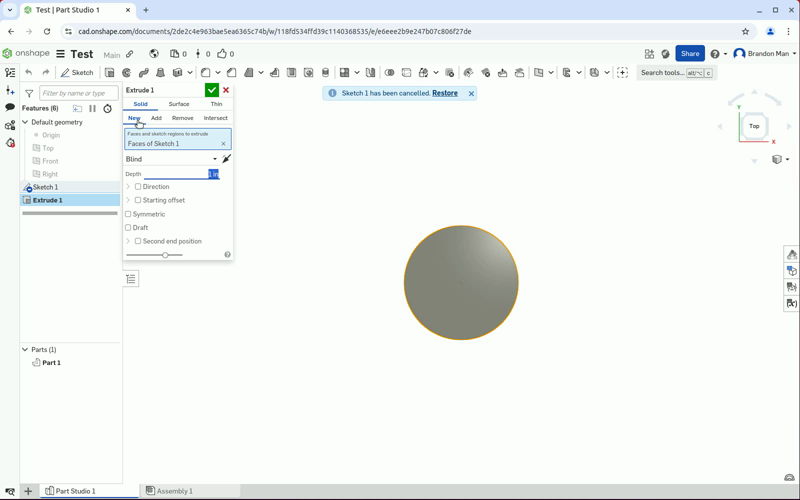
text(1.444)
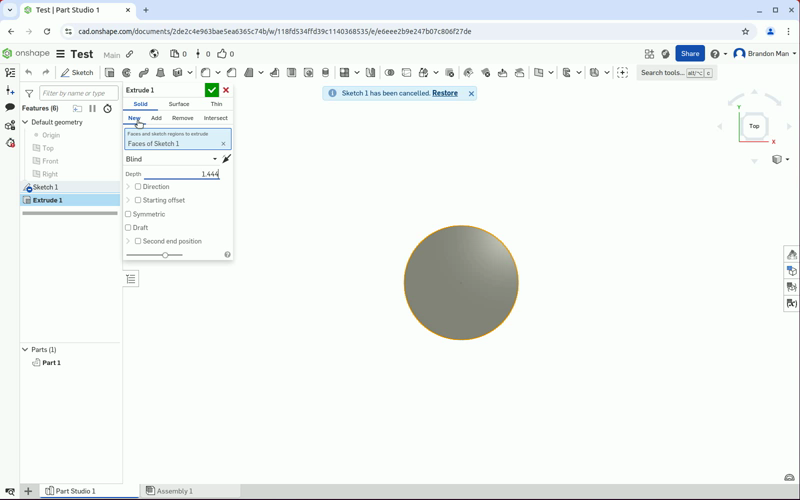
key(enter)
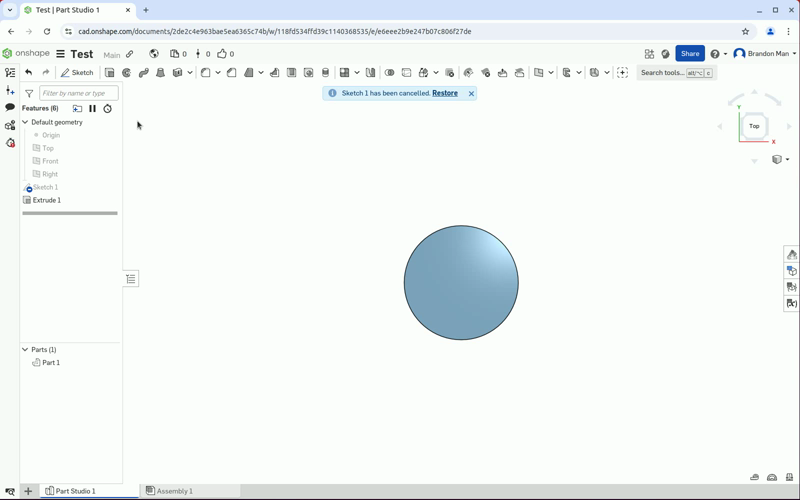
key(shift+h)
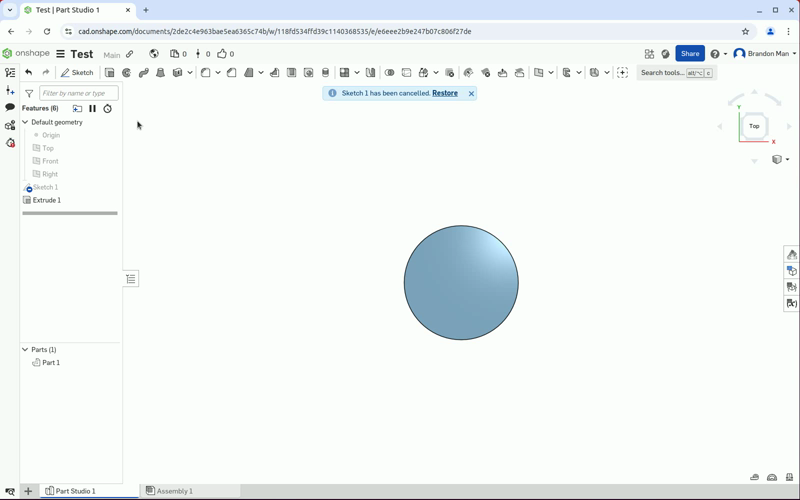
key(shift+h)
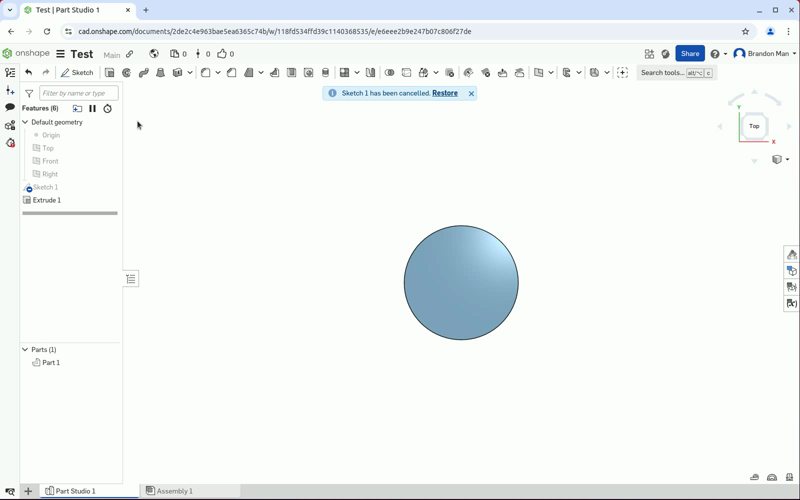
mouse_move(73, 189)
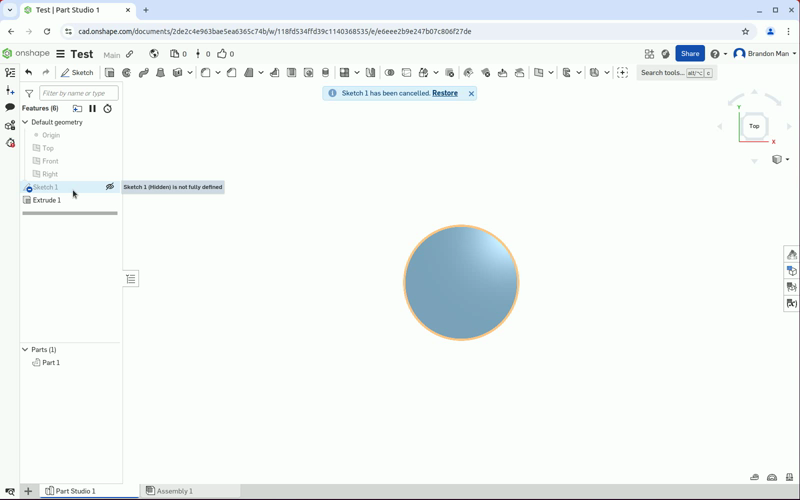
click(73, 189)
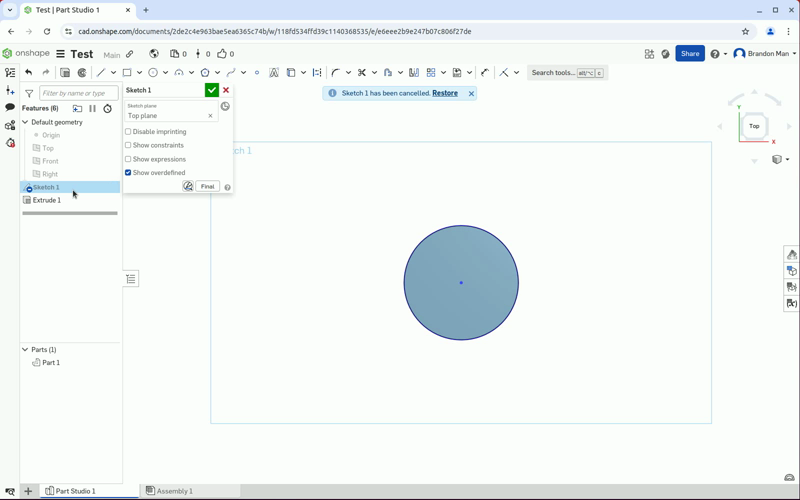
mouse_move(229, 92)
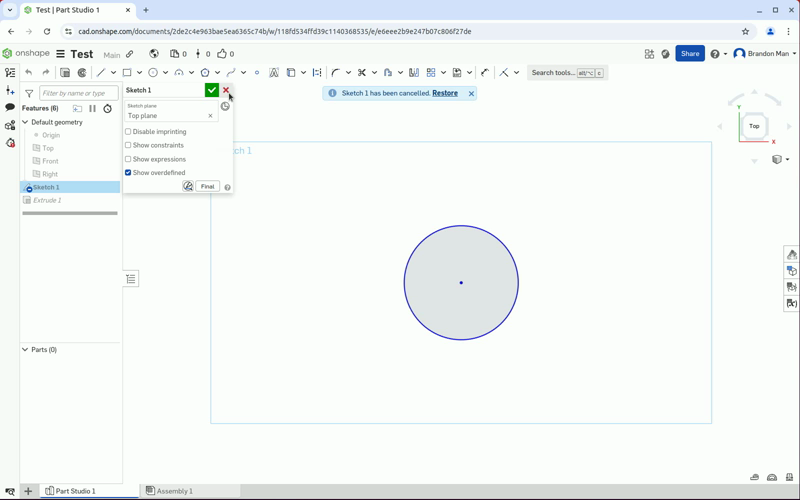
click(229, 92)
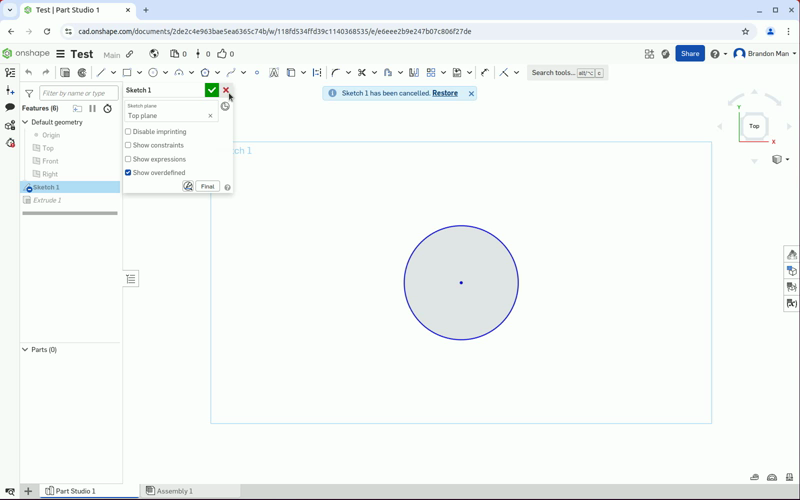
key(shift+s)
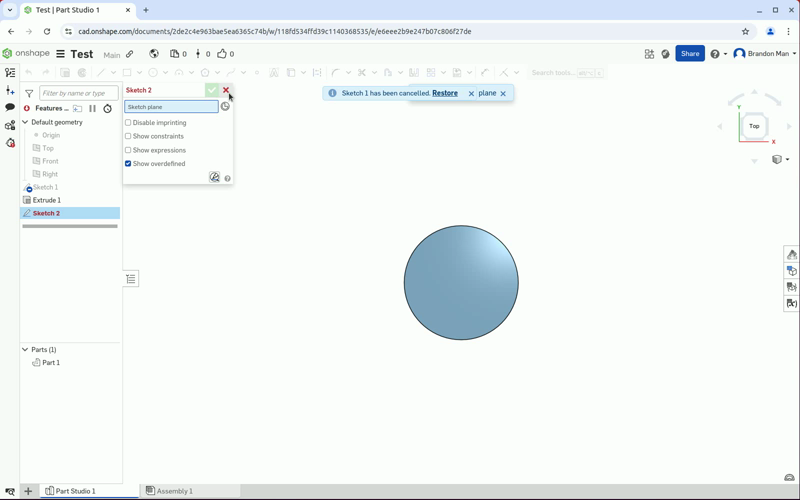
mouse_move(73, 150)
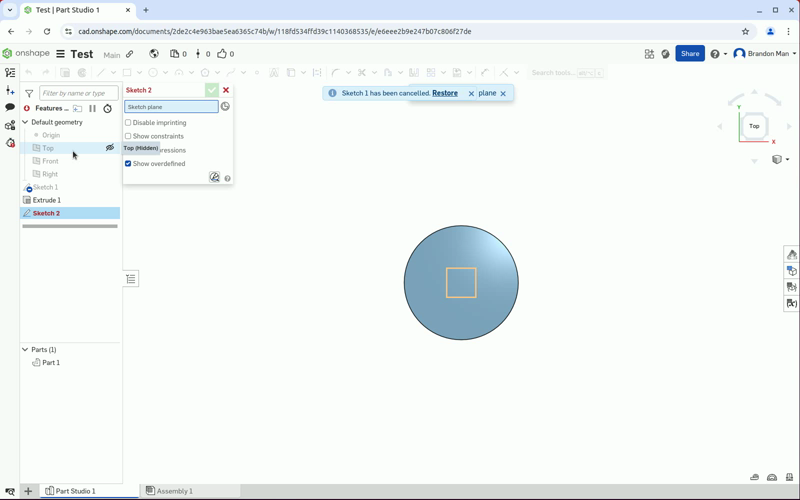
click(73, 150)
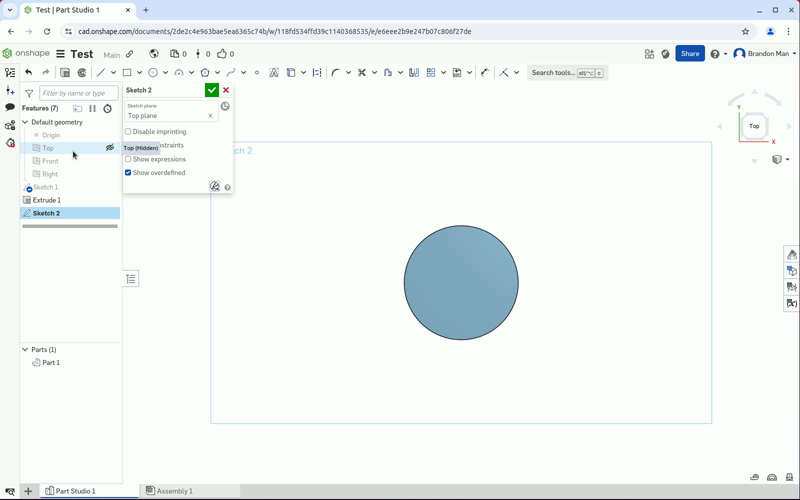
mouse_move(73, 352)
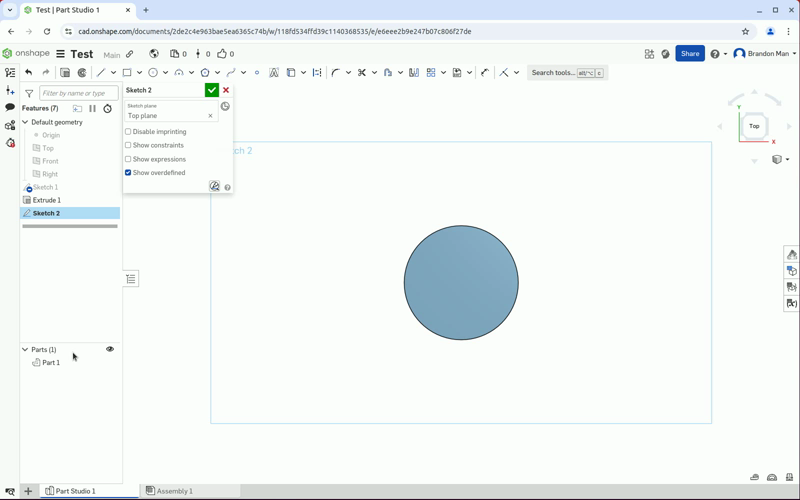
key(y)
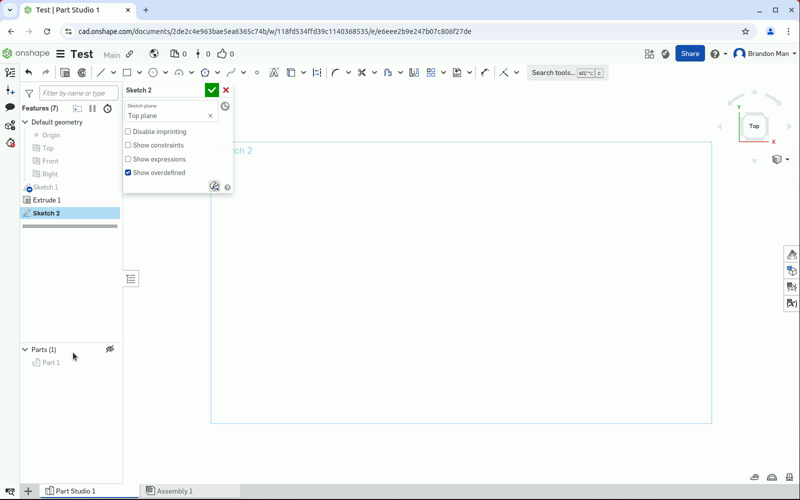
key(a)
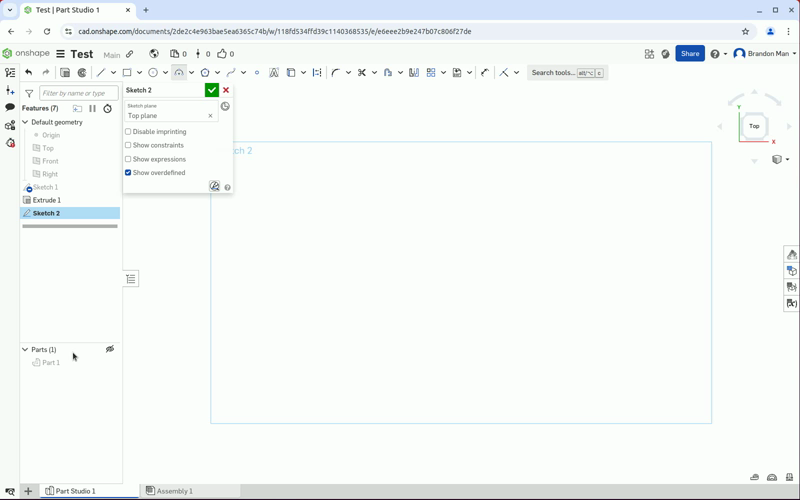
key_down(shift)
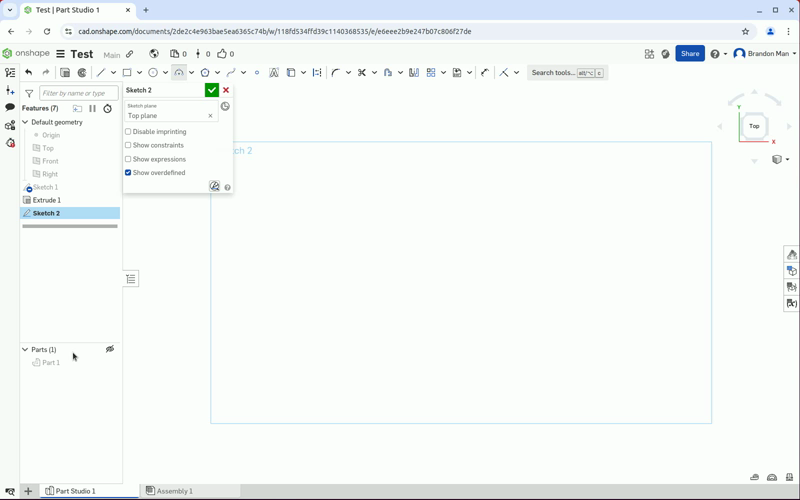
mouse_move(528, 262)
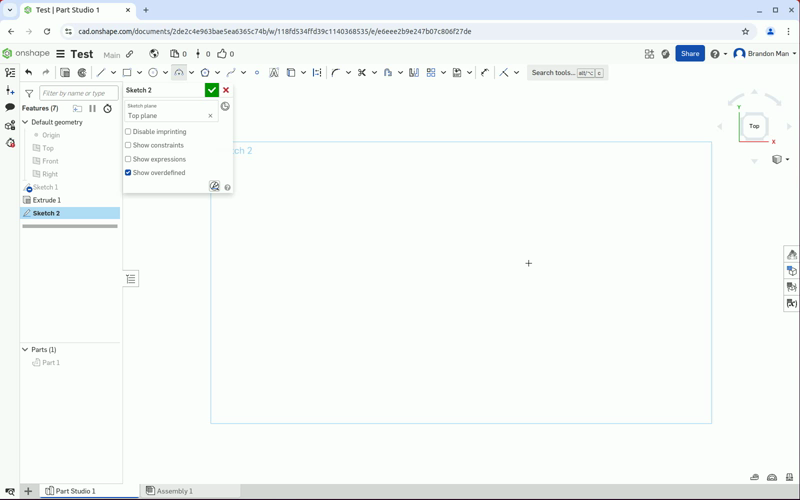
click(528, 262)
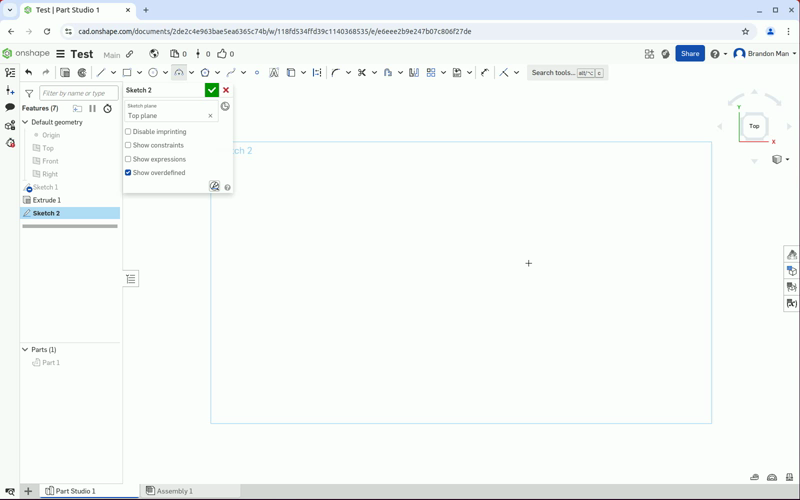
key_up(shift)
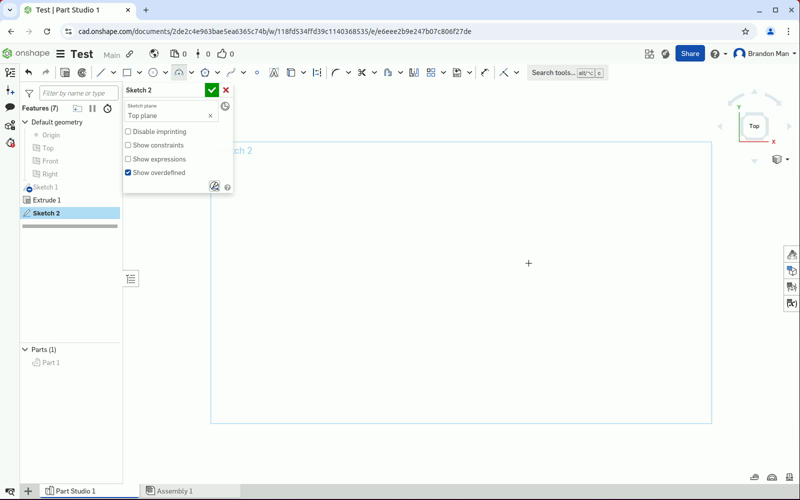
key_down(shift)
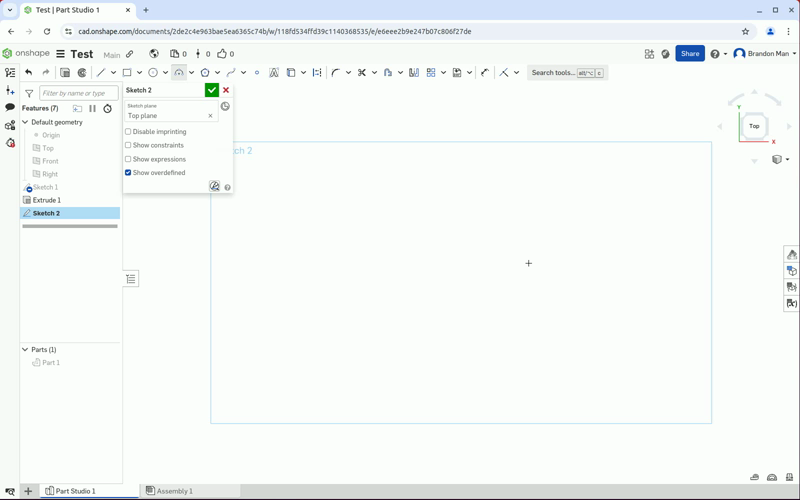
mouse_move(550, 262)
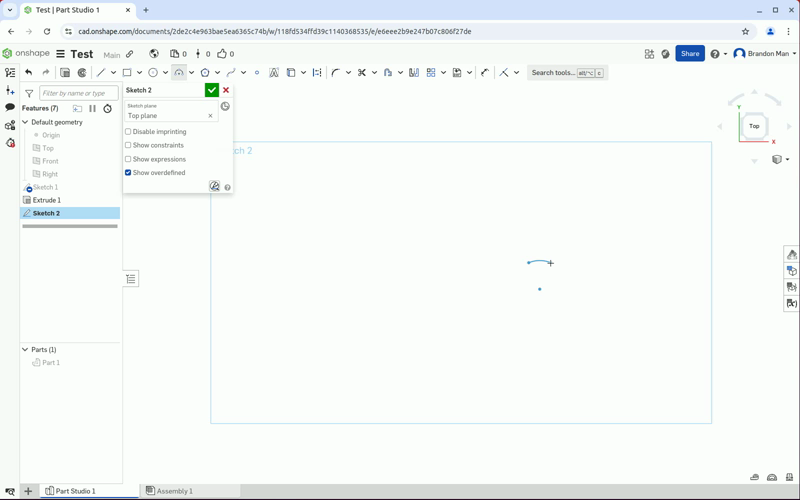
click(550, 262)
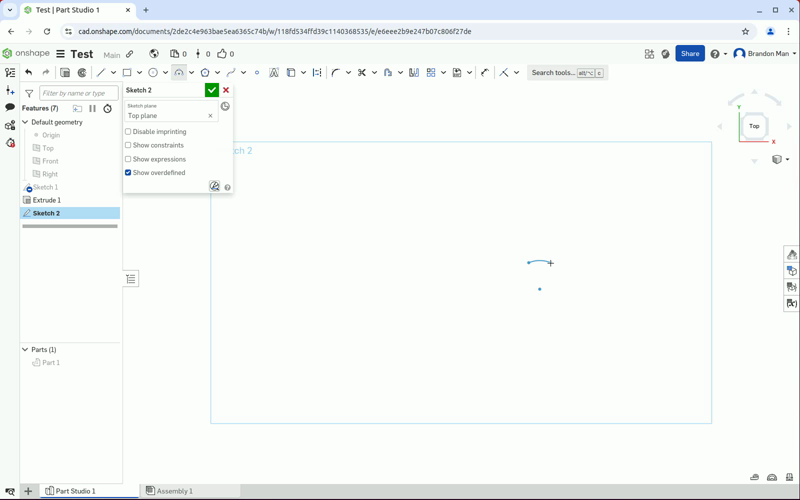
mouse_move(539, 260)
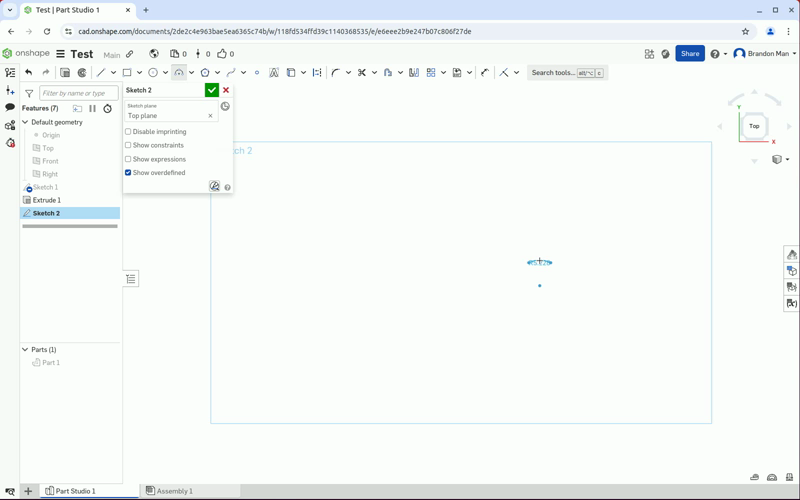
click(539, 260)
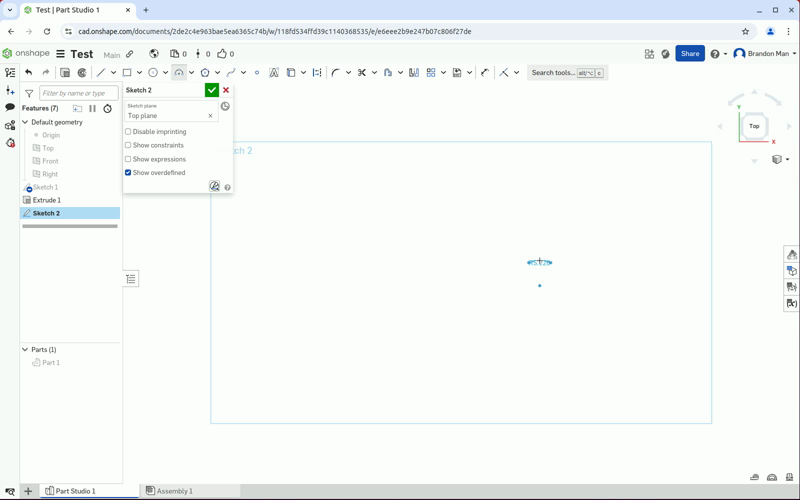
key_up(shift)
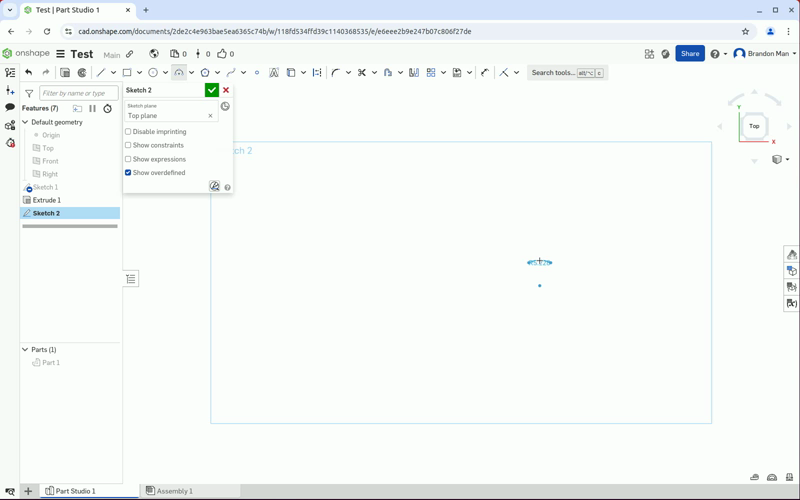
mouse_move(550, 262)
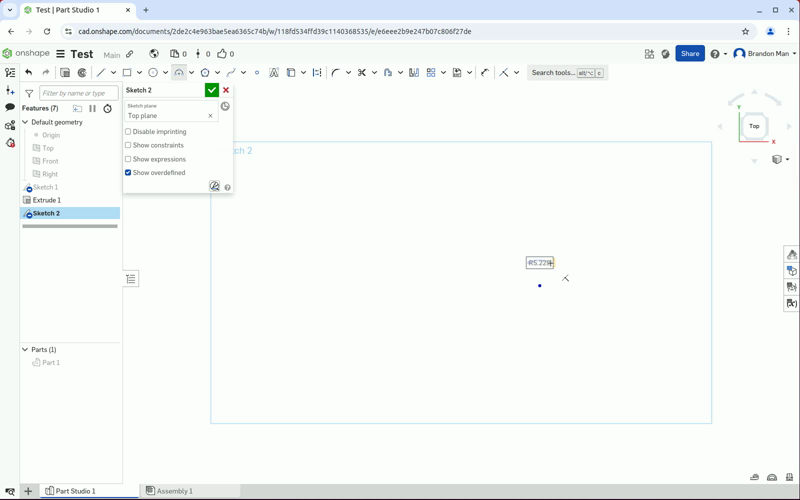
click(550, 262)
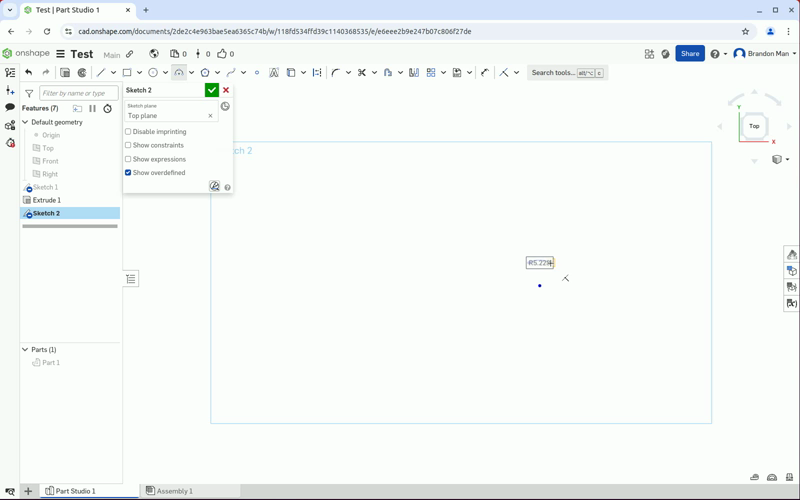
mouse_move(528, 262)
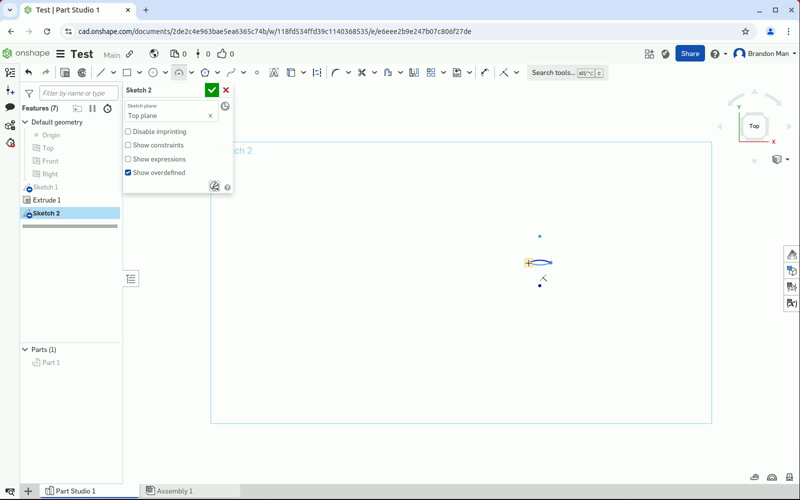
click(528, 262)
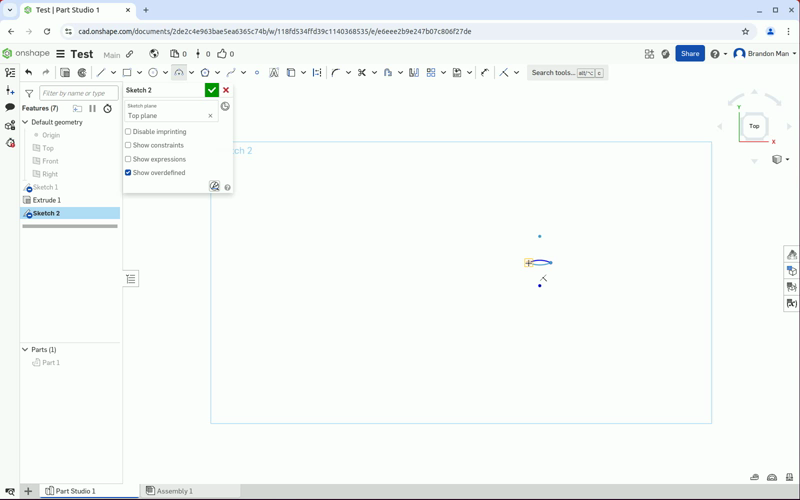
key_down(shift)
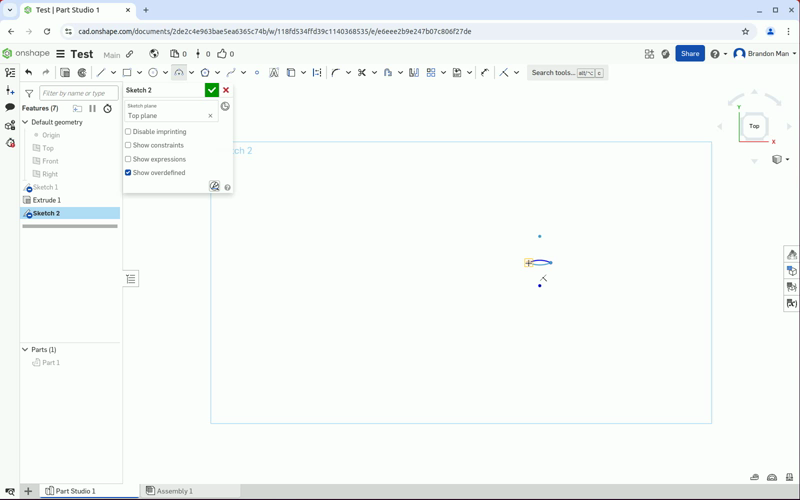
mouse_move(539, 249)
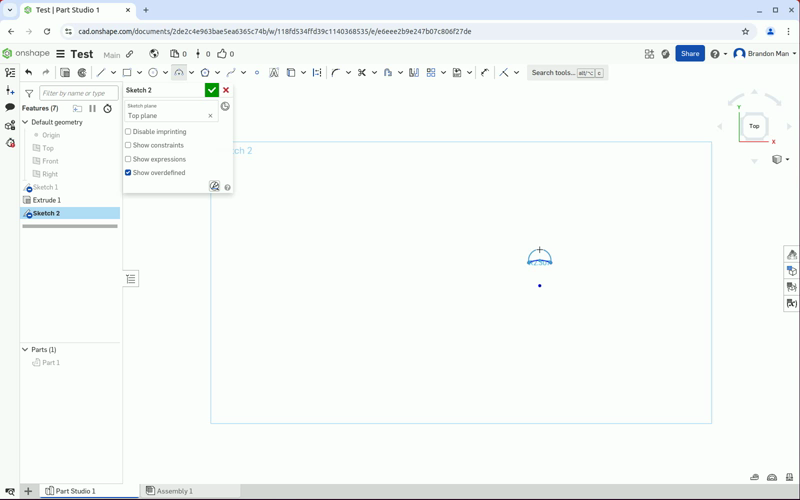
click(539, 249)
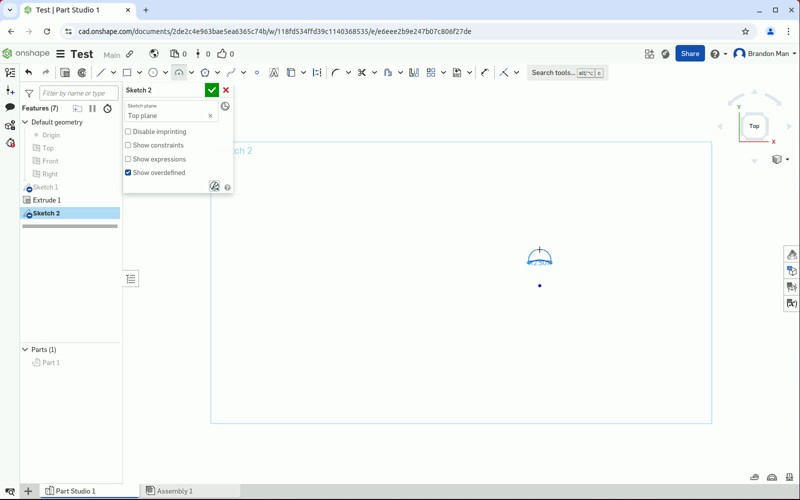
key_up(shift)
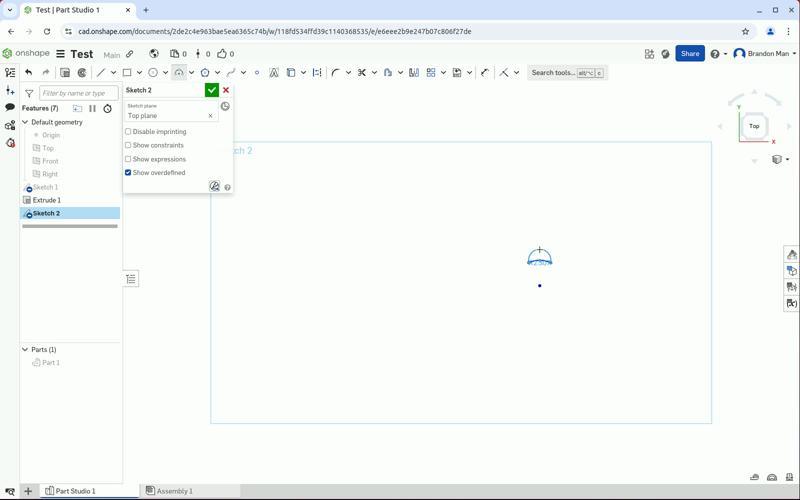
key(esc)
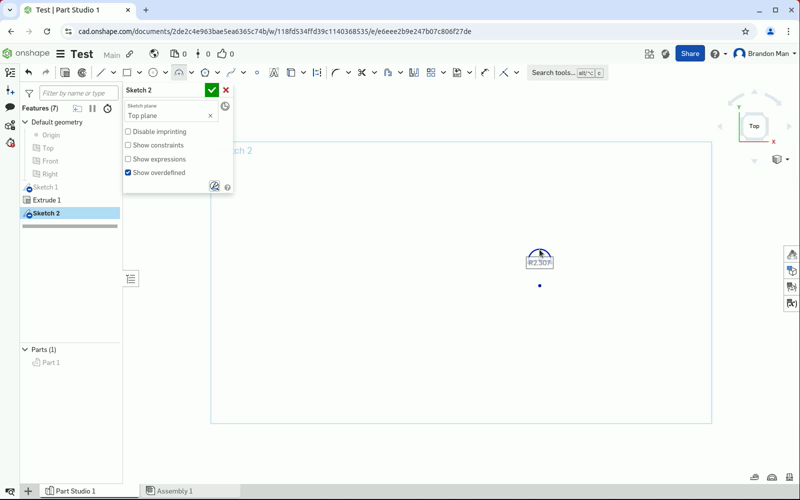
mouse_move(541, 258)
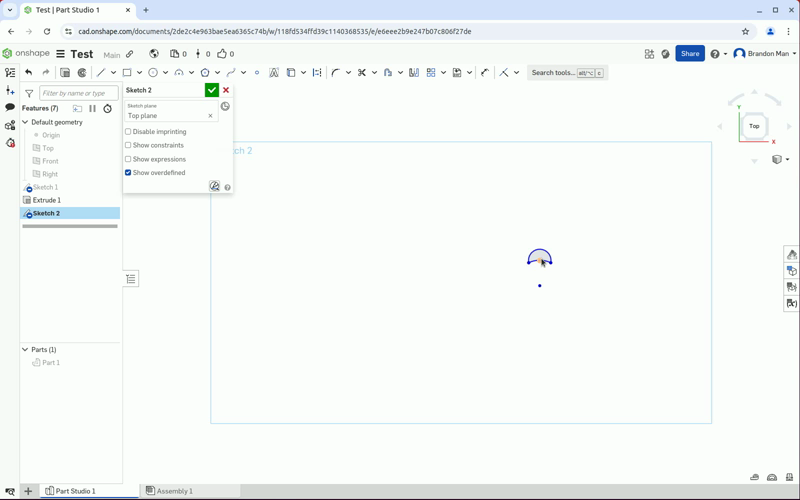
scroll(6)
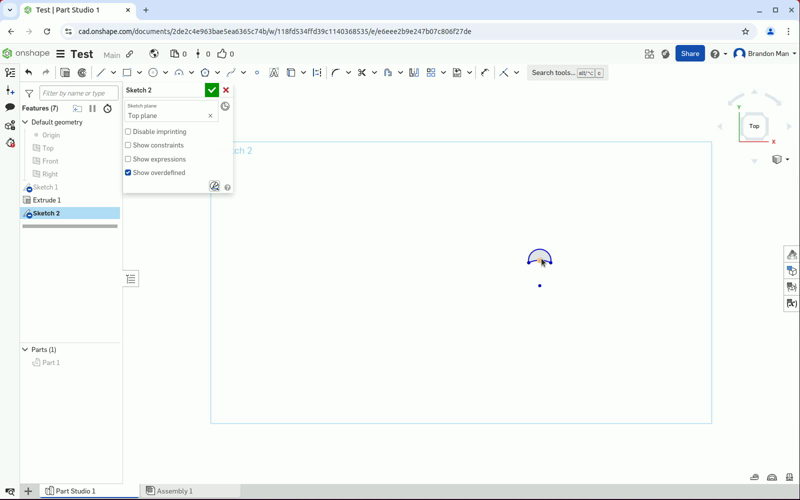
scroll(6)
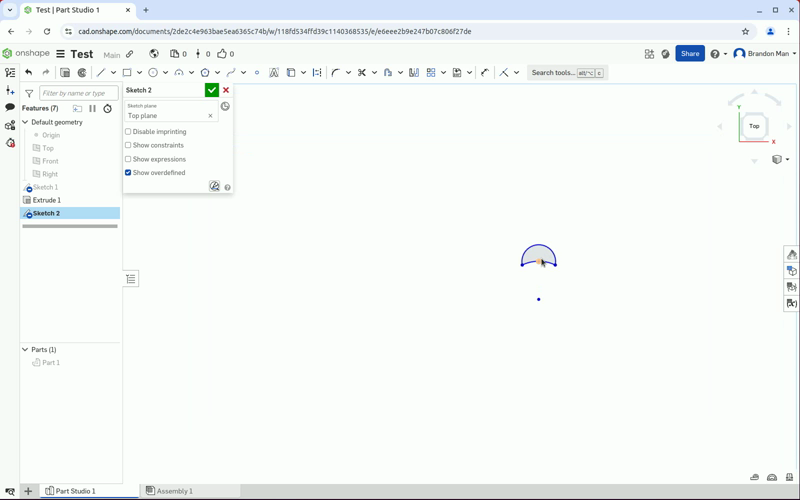
scroll(6)
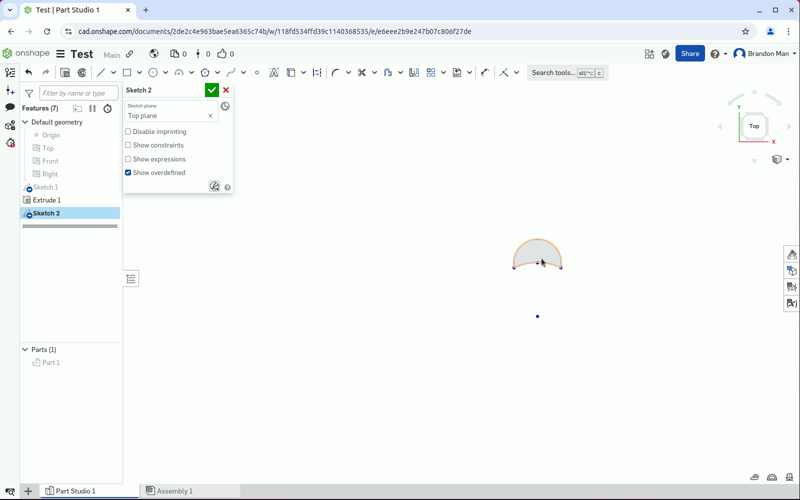
scroll(6)
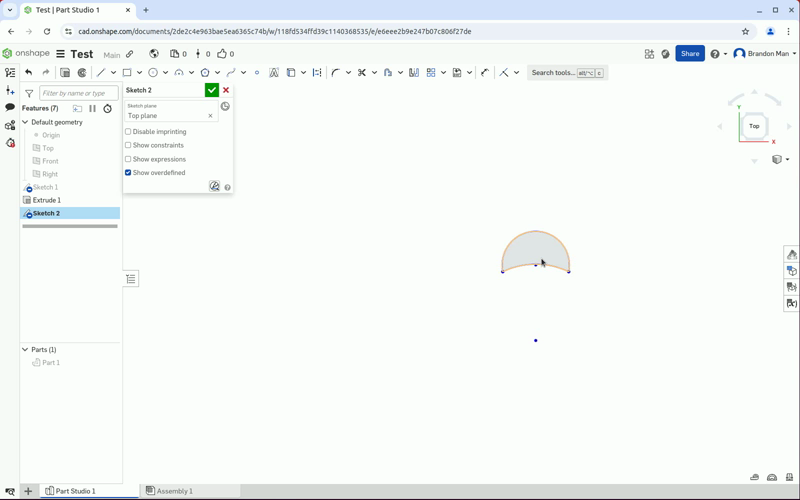
scroll(6)
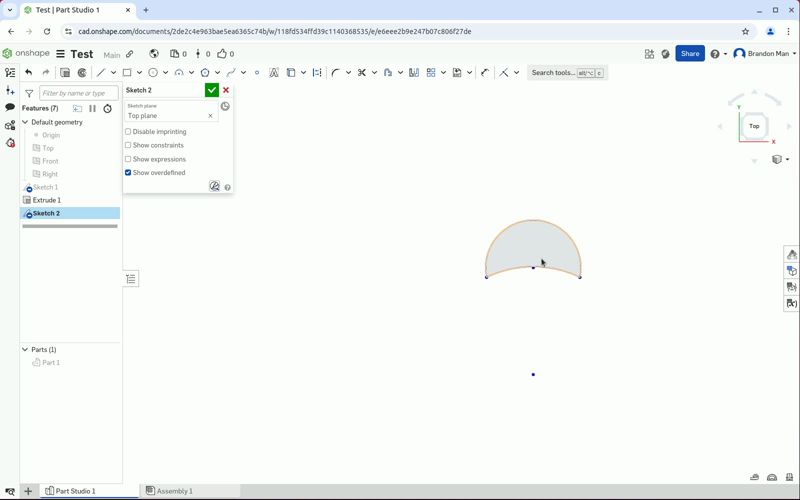
scroll(6)
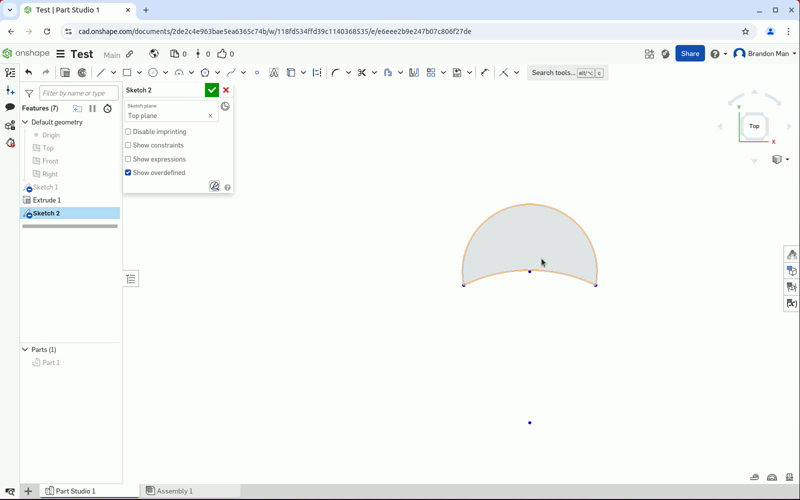
scroll(6)
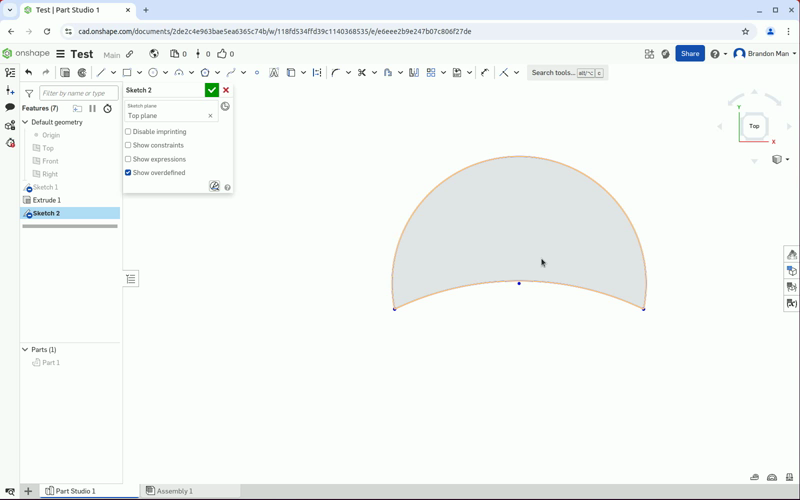
click(541, 258)
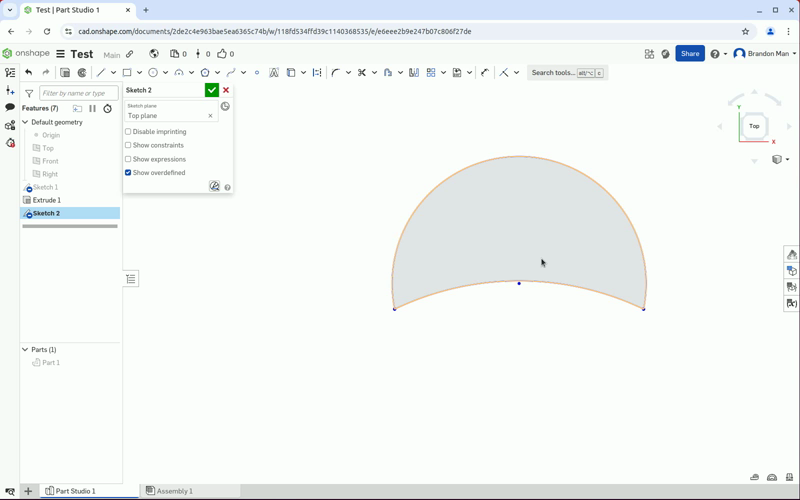
scroll(-6)
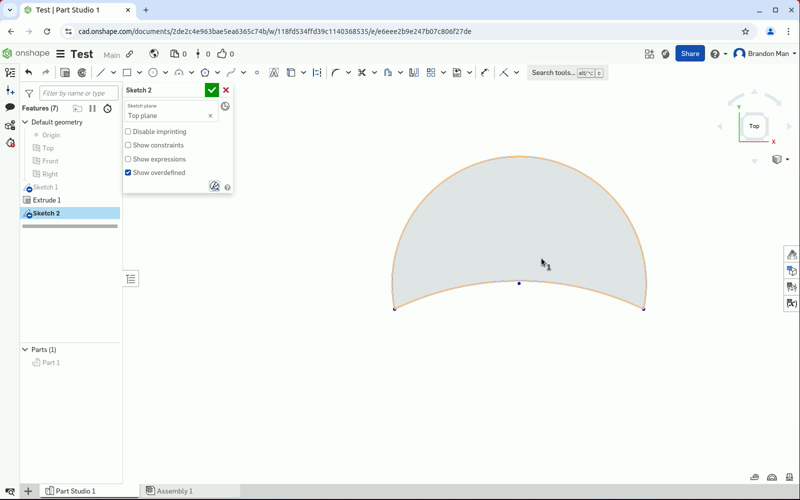
scroll(-6)
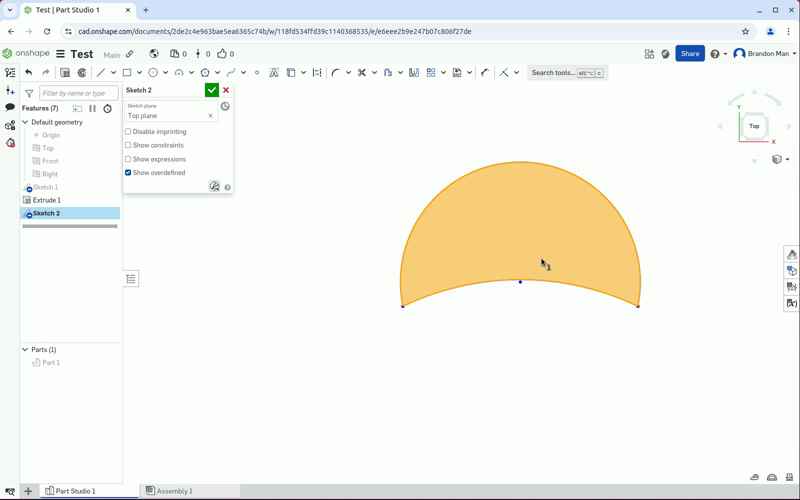
scroll(-6)
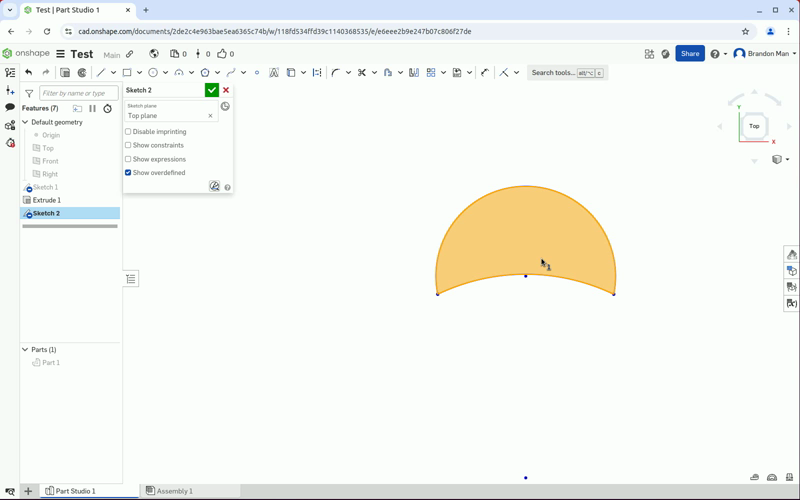
scroll(-6)
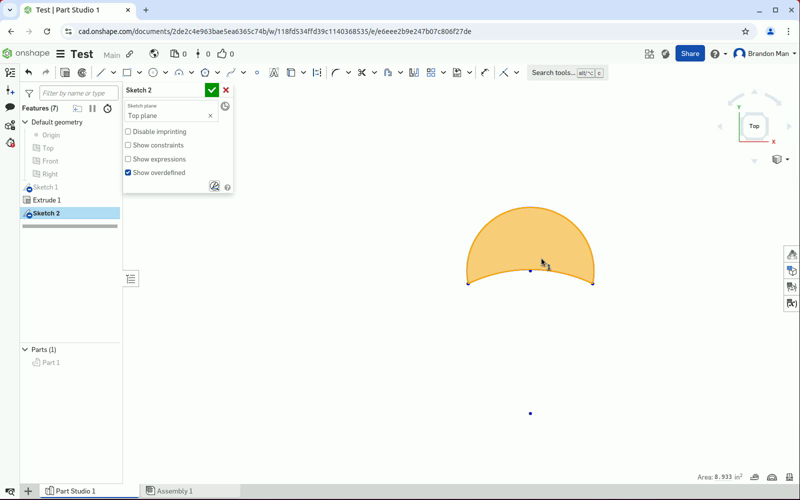
scroll(-6)
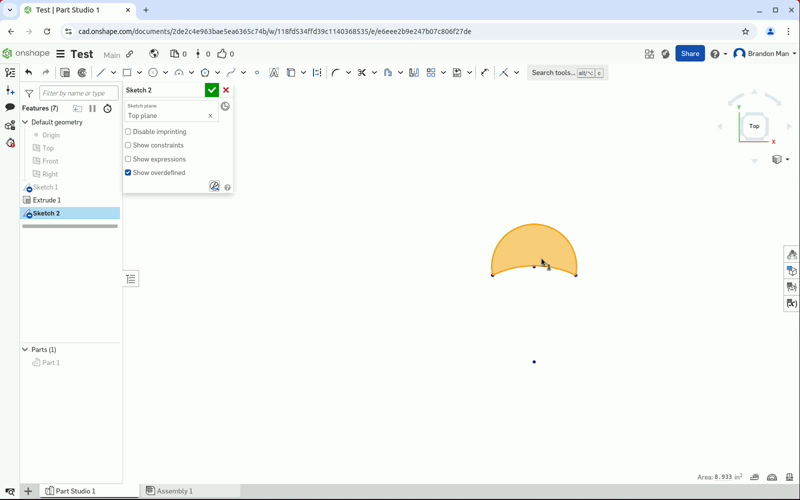
scroll(-6)
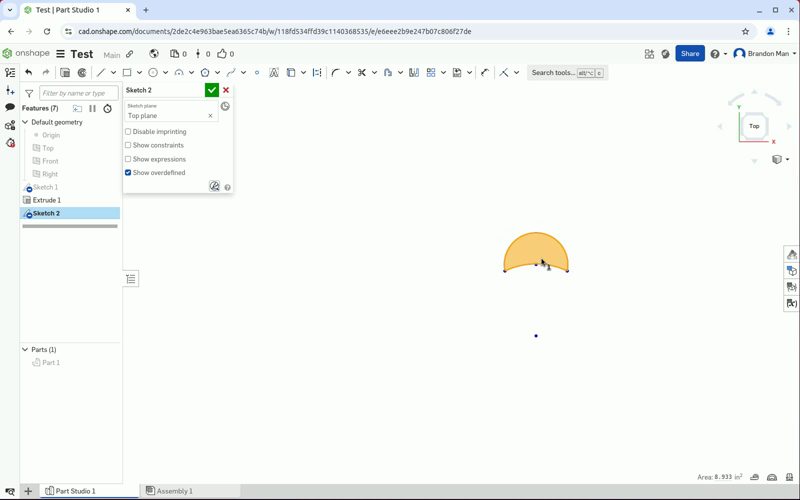
scroll(-6)
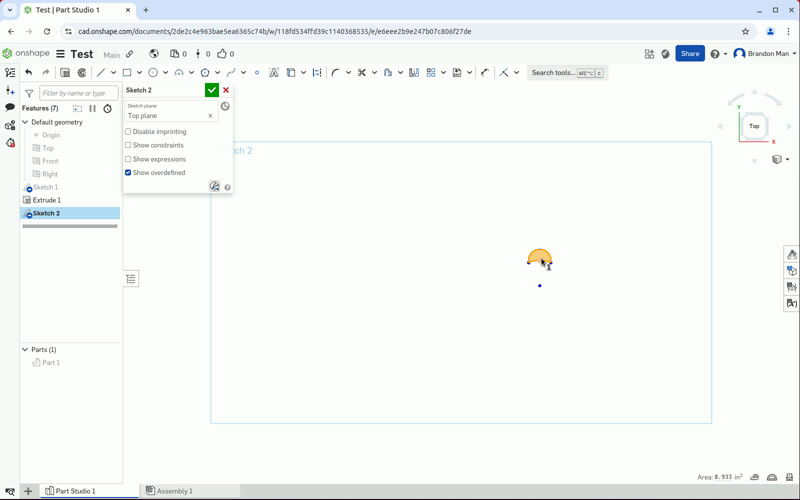
mouse_move(73, 352)
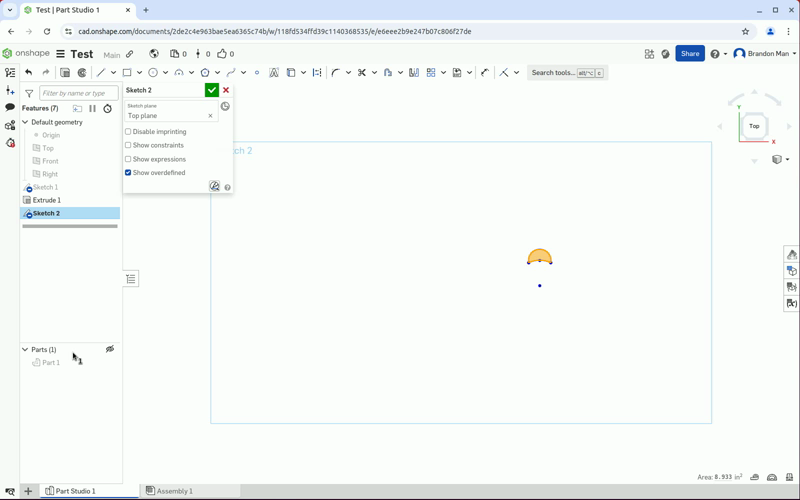
key(shift+y)
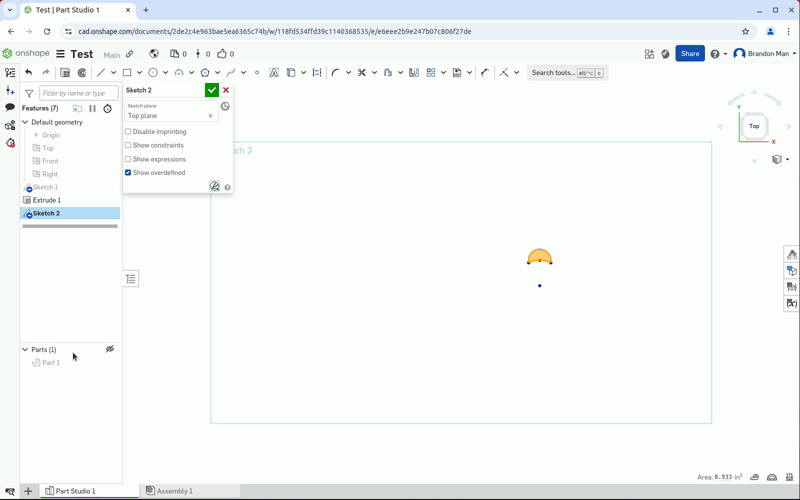
key(shift+e)
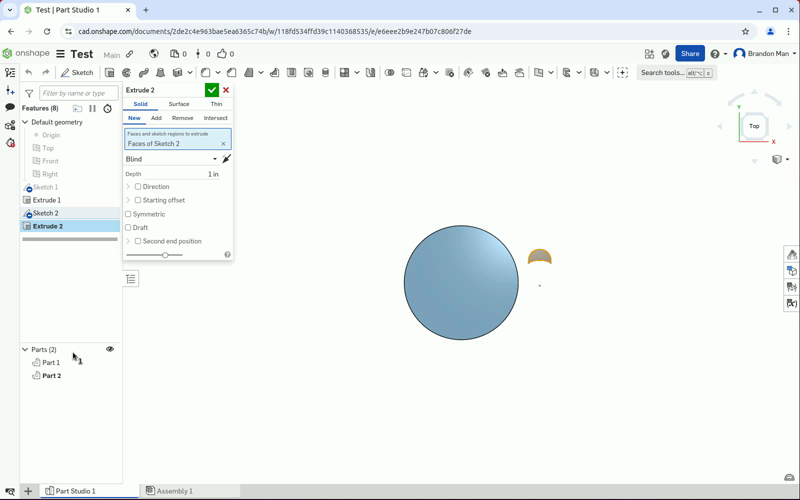
mouse_move(143, 106)
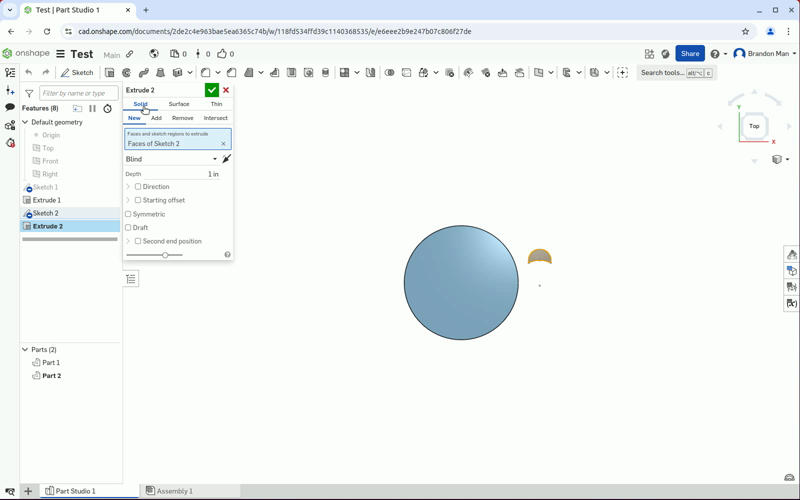
click(143, 106)
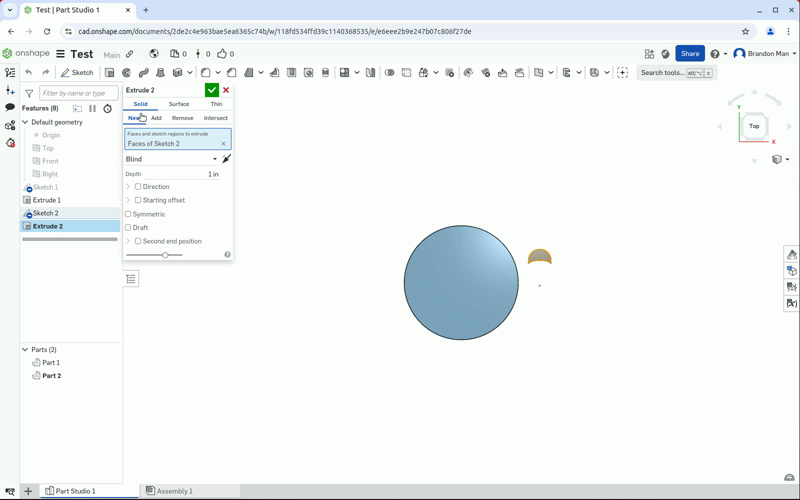
mouse_move(137, 120)
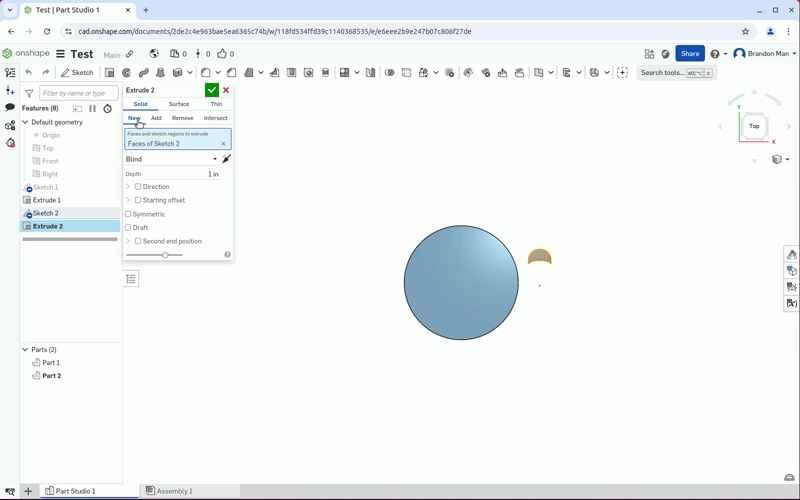
click(137, 120)
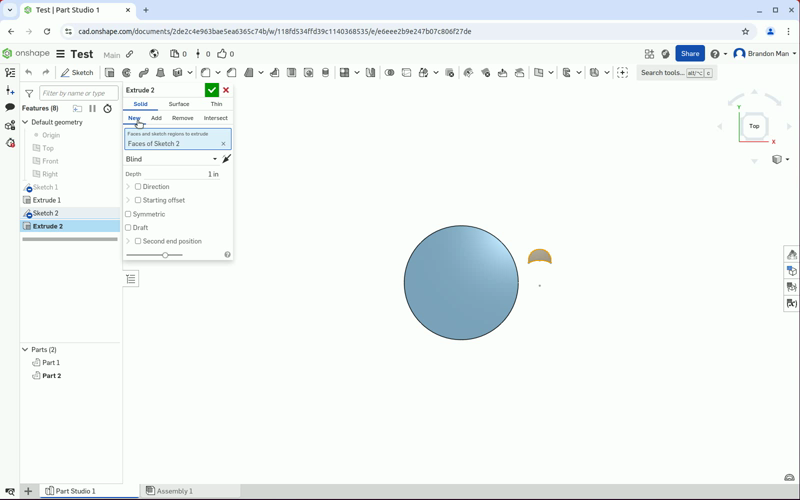
key(tab, 4)
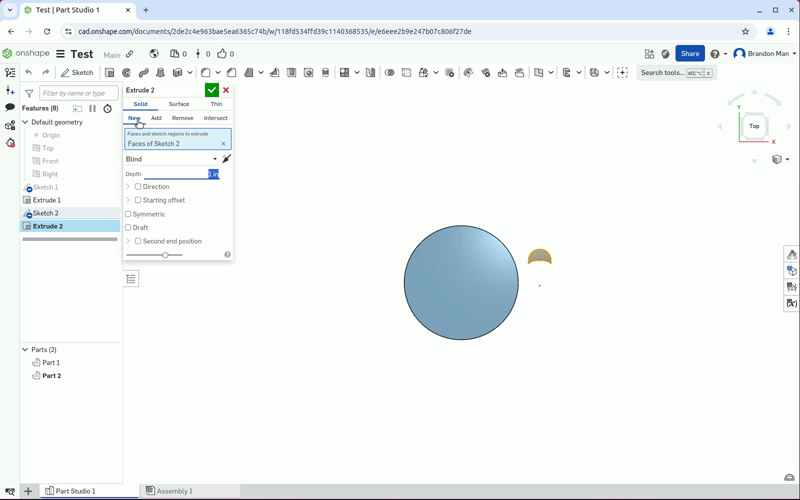
text(1.444)
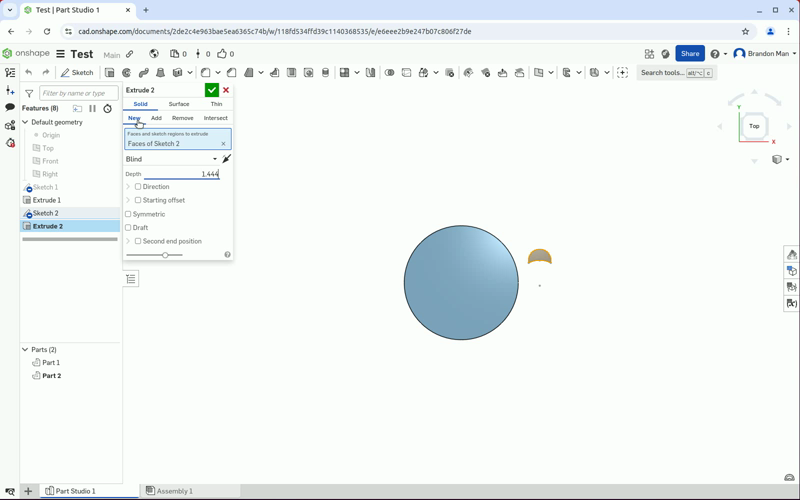
key(enter)
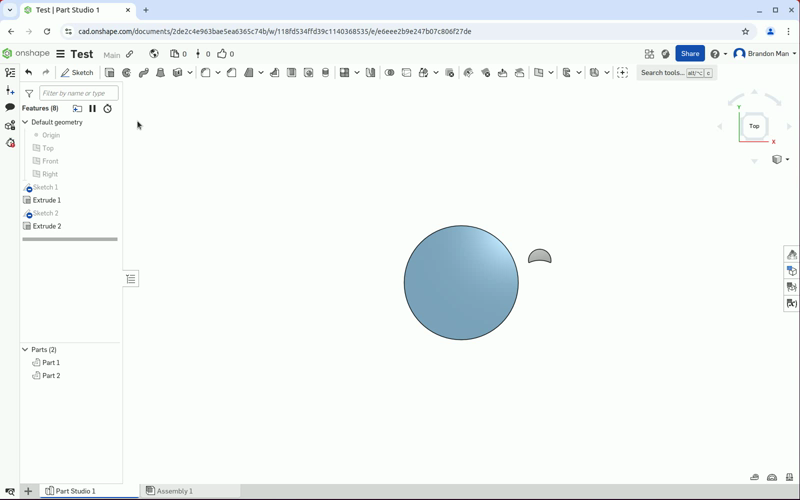
key(shift+h)
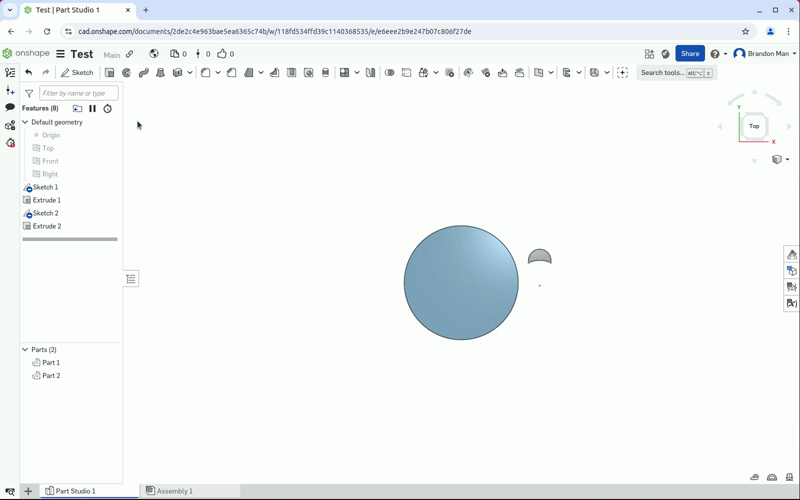
key(shift+h)
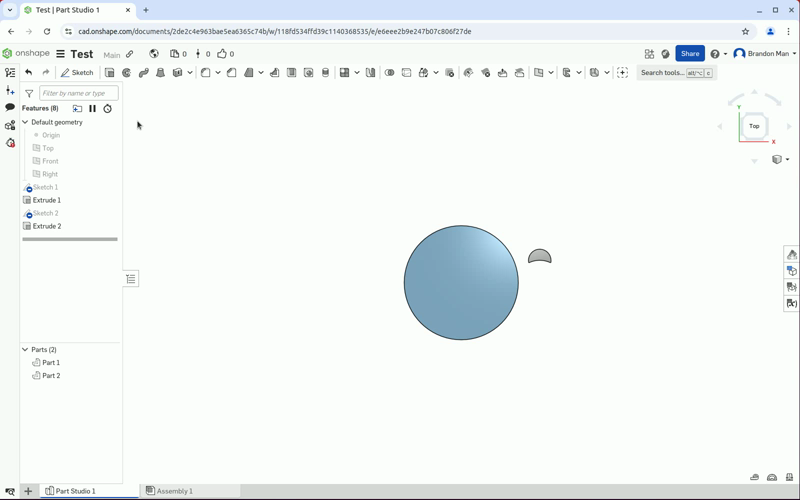
mouse_move(73, 189)
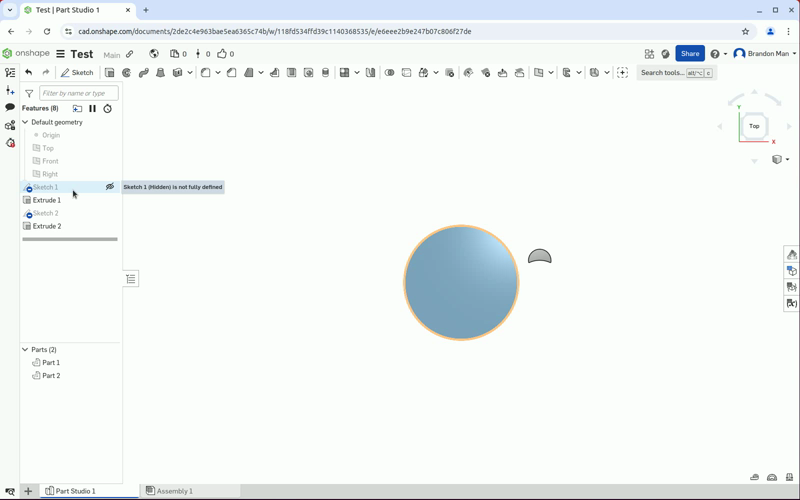
click(73, 189)
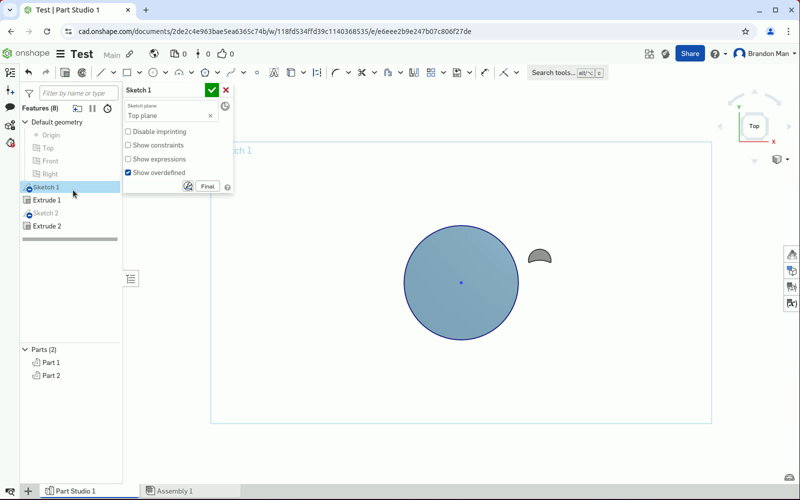
mouse_move(229, 92)
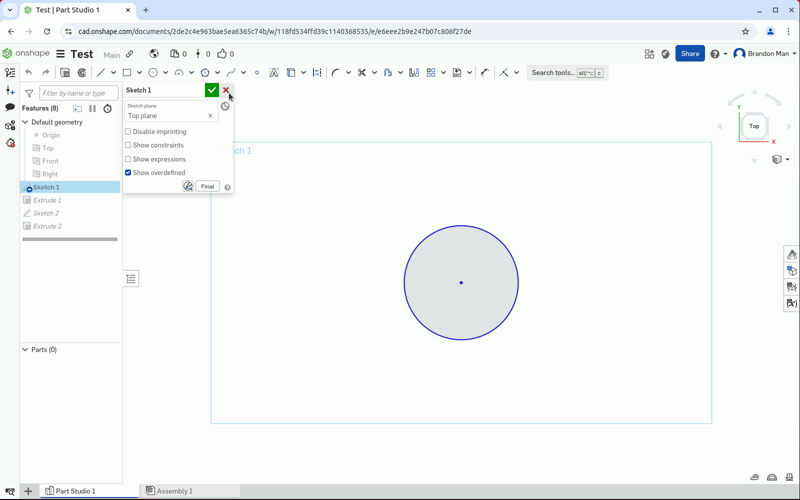
click(229, 92)
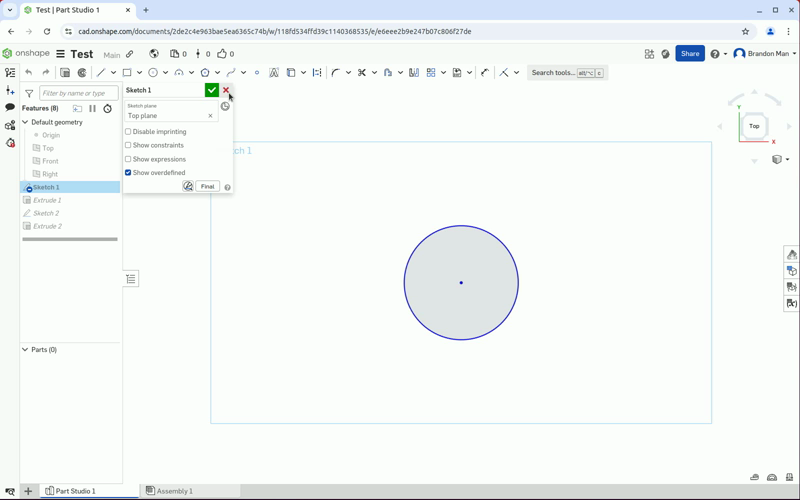
key(shift+s)
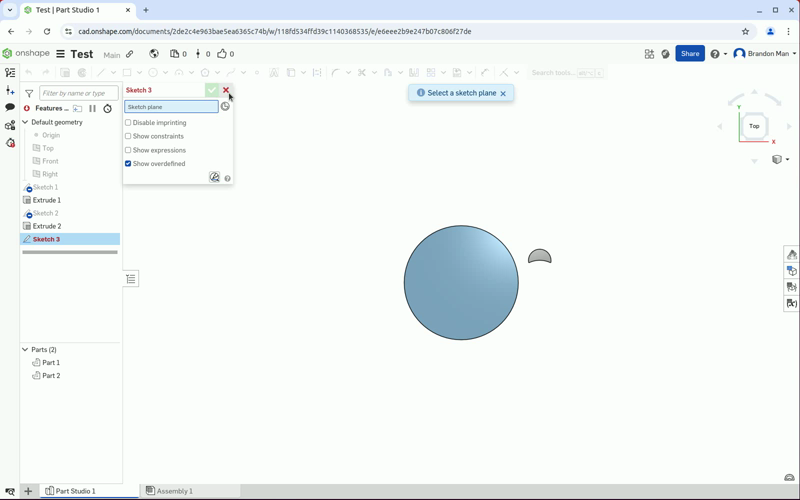
mouse_move(73, 150)
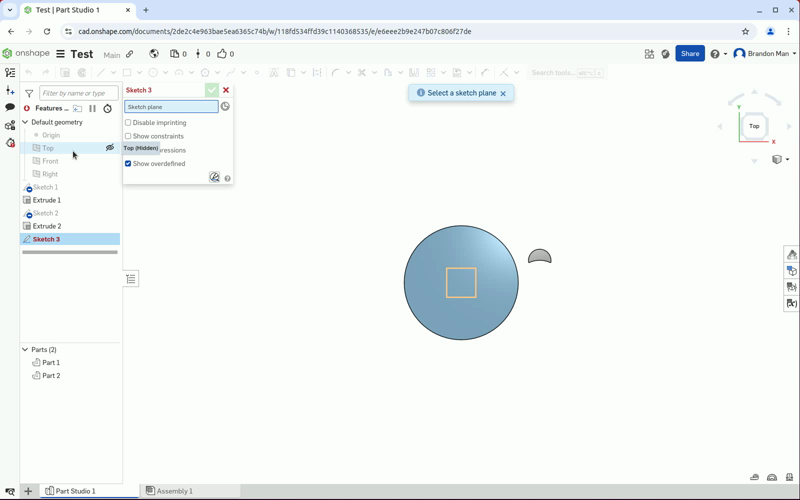
click(73, 150)
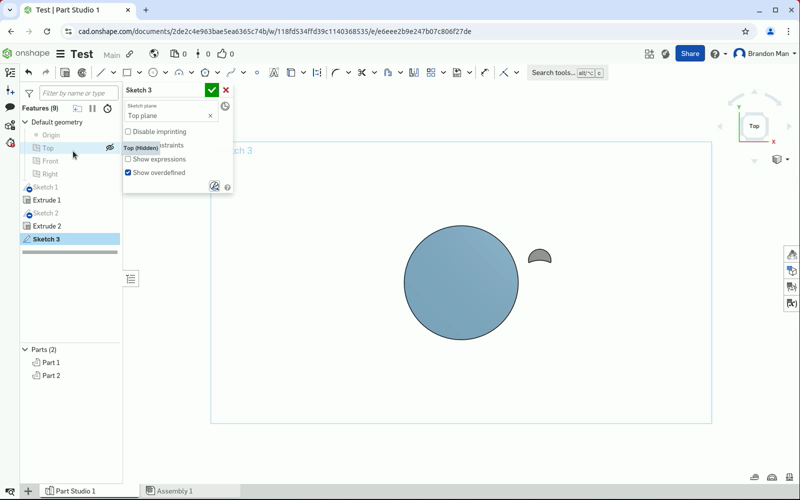
mouse_move(73, 352)
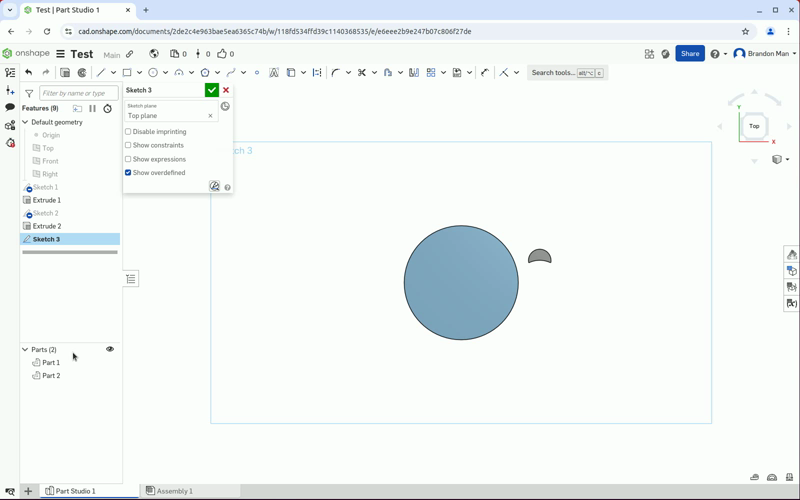
key(y)
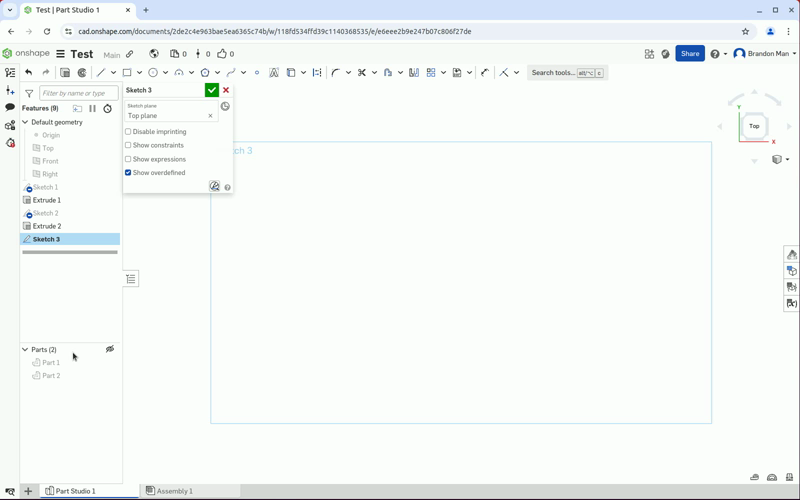
key(a)
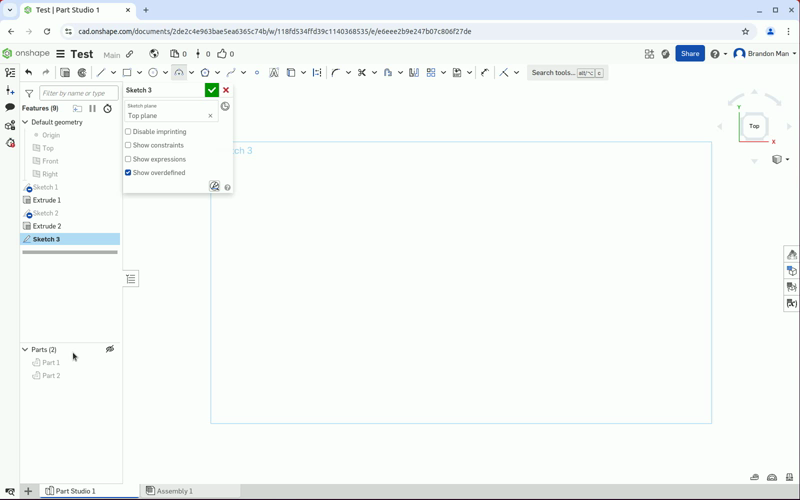
key_down(shift)
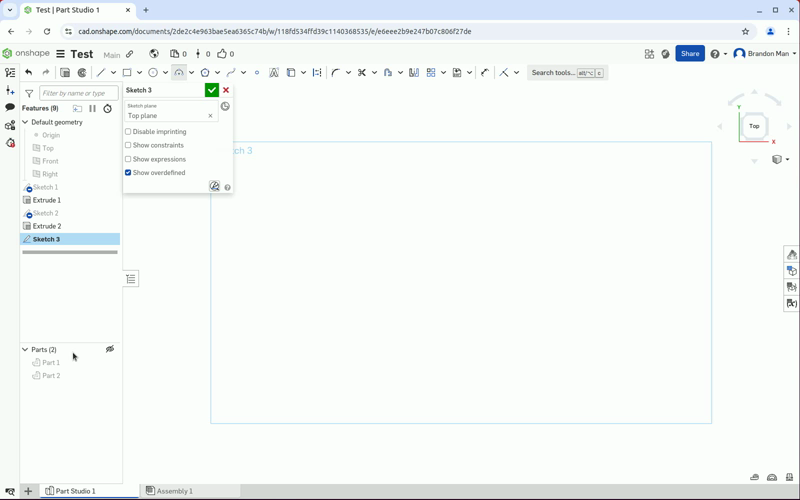
mouse_move(519, 293)
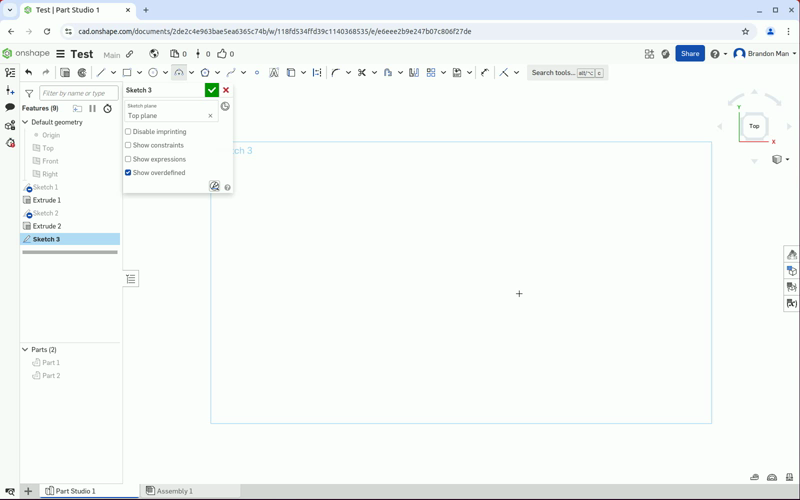
click(519, 293)
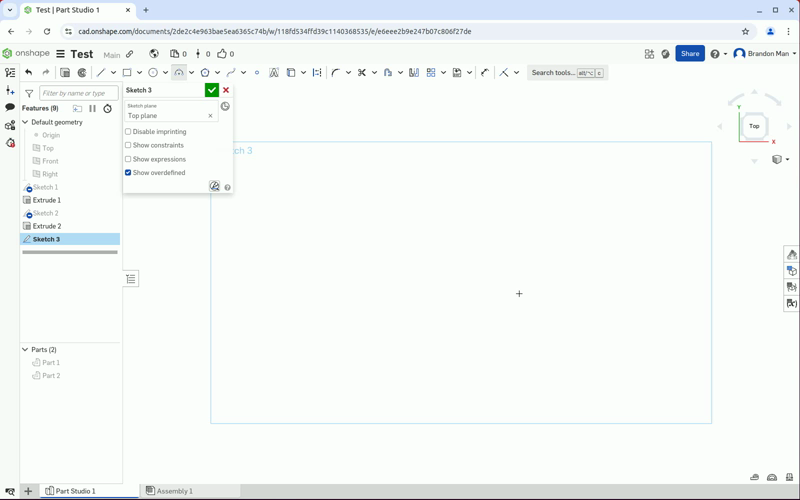
key_up(shift)
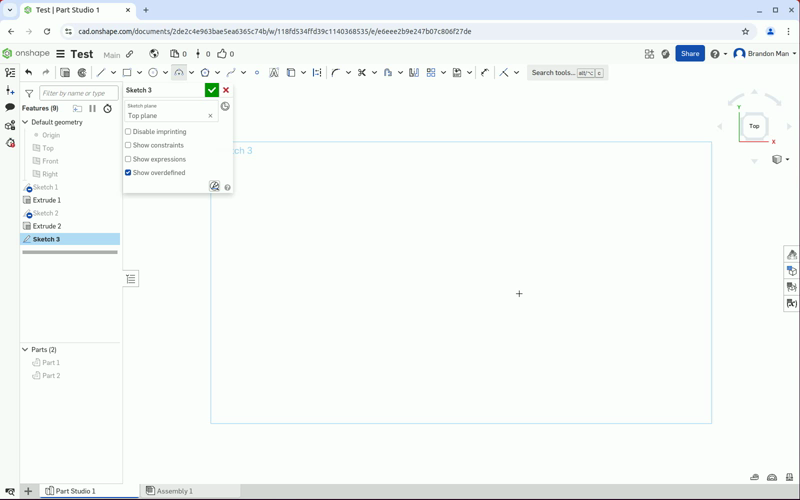
key_down(shift)
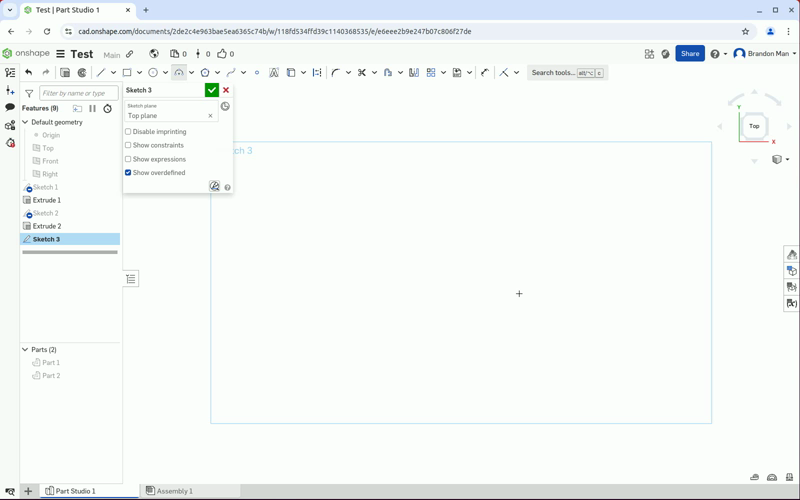
mouse_move(519, 271)
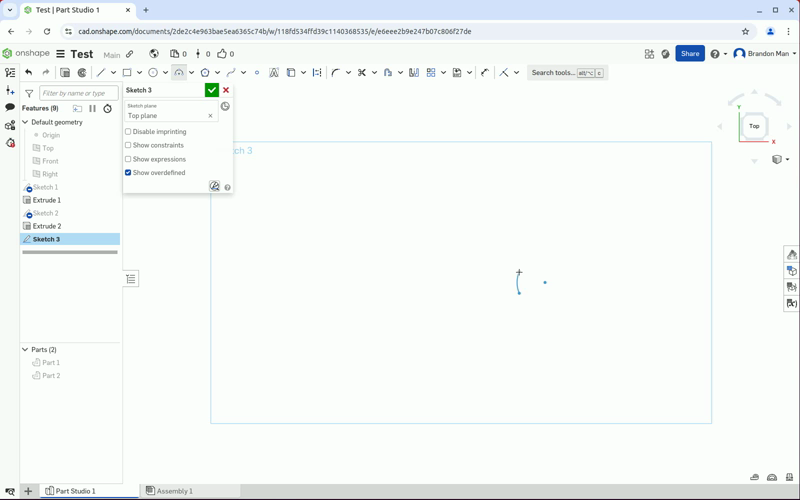
click(519, 271)
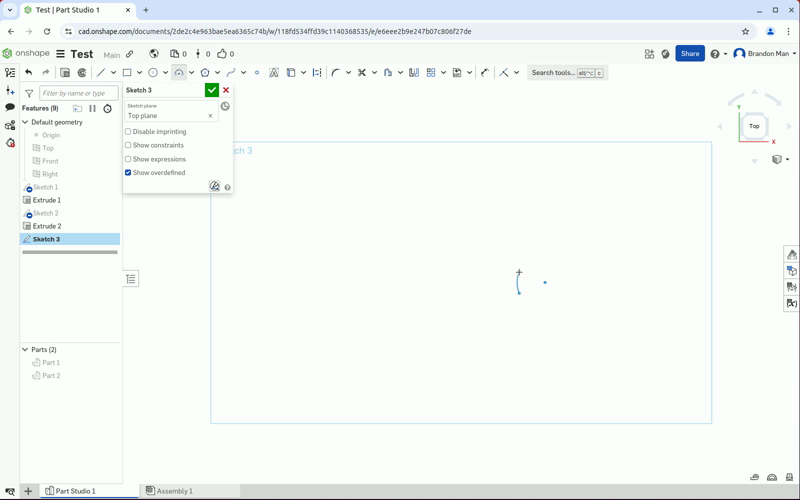
mouse_move(516, 282)
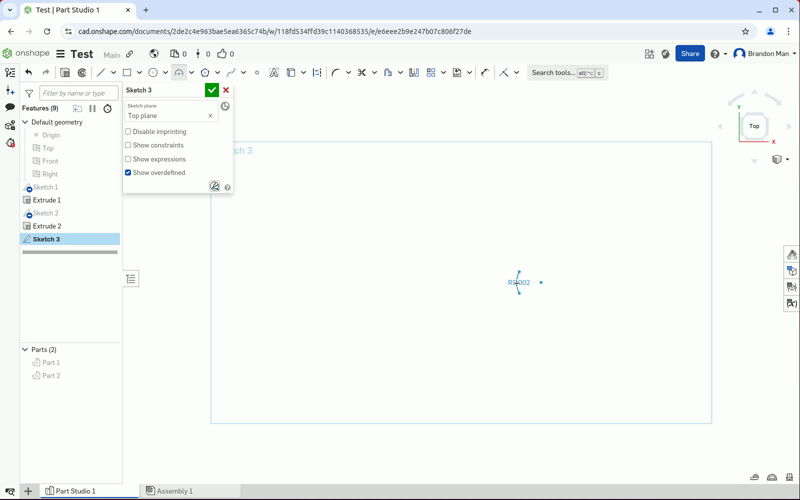
click(516, 282)
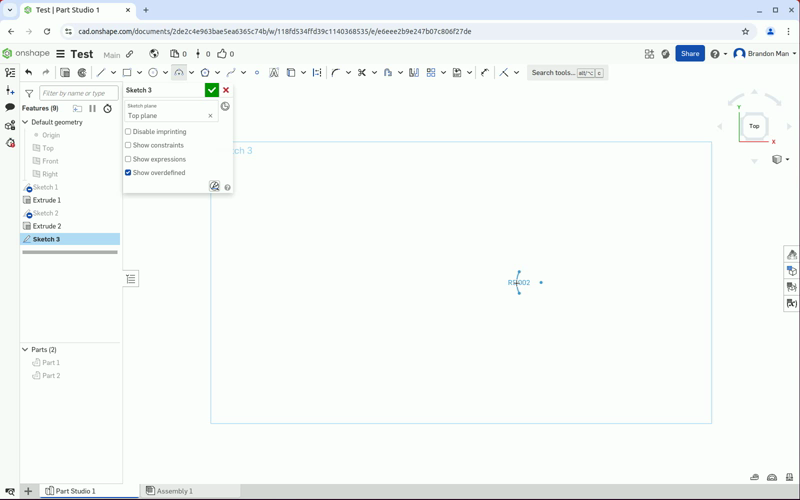
key_up(shift)
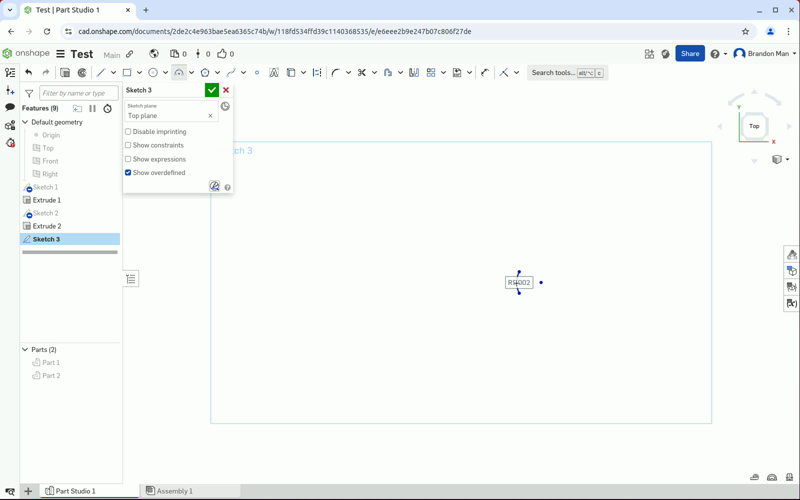
mouse_move(519, 271)
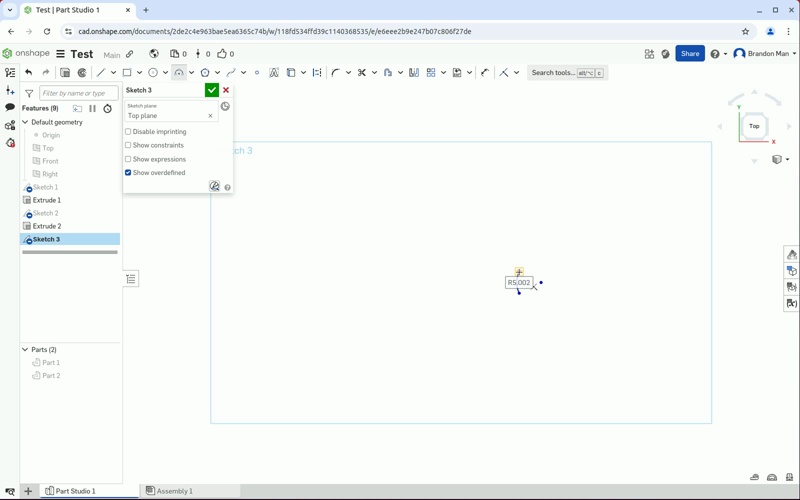
click(519, 271)
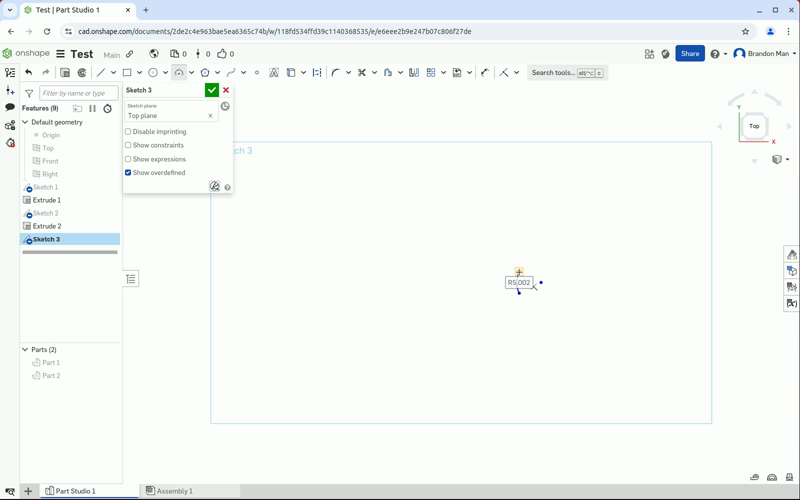
mouse_move(519, 293)
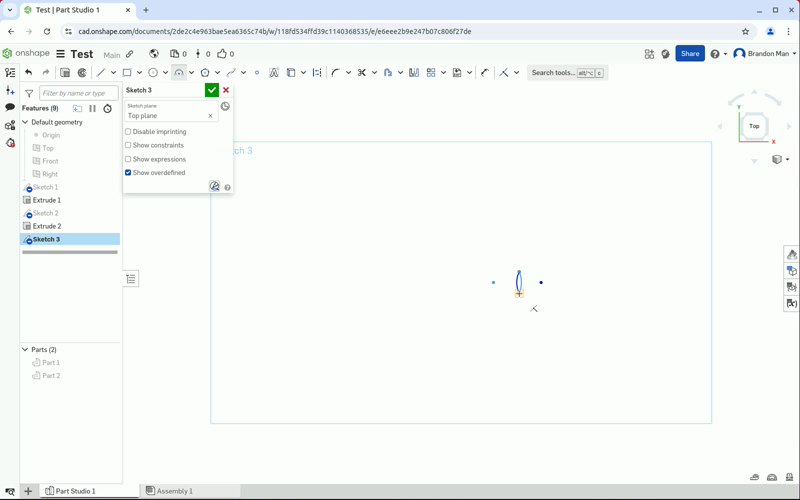
click(519, 293)
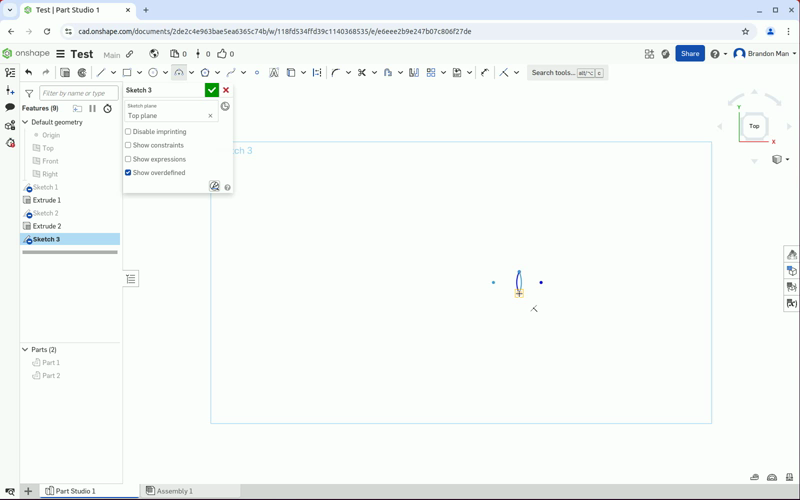
key_down(shift)
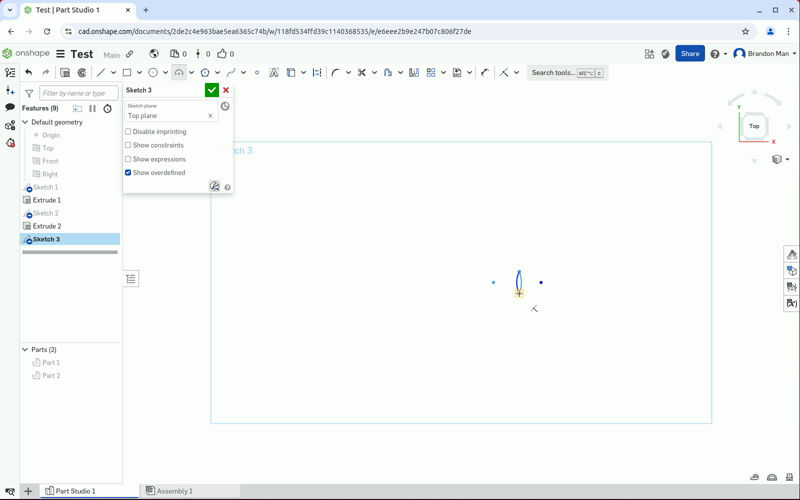
mouse_move(505, 282)
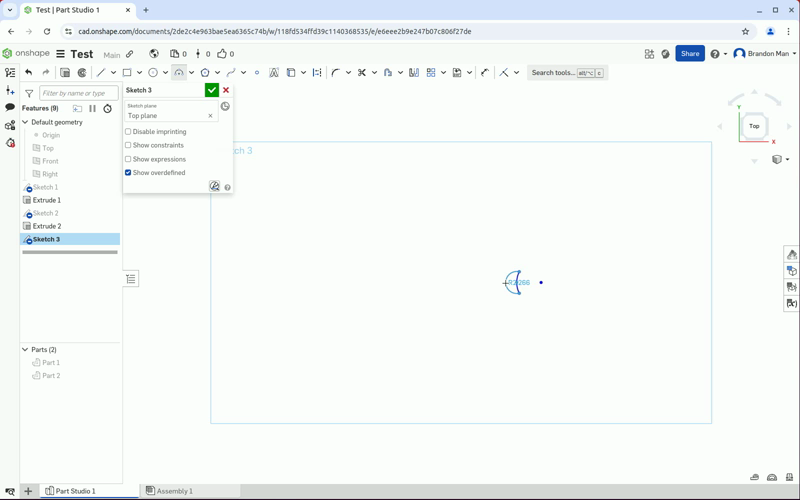
click(505, 282)
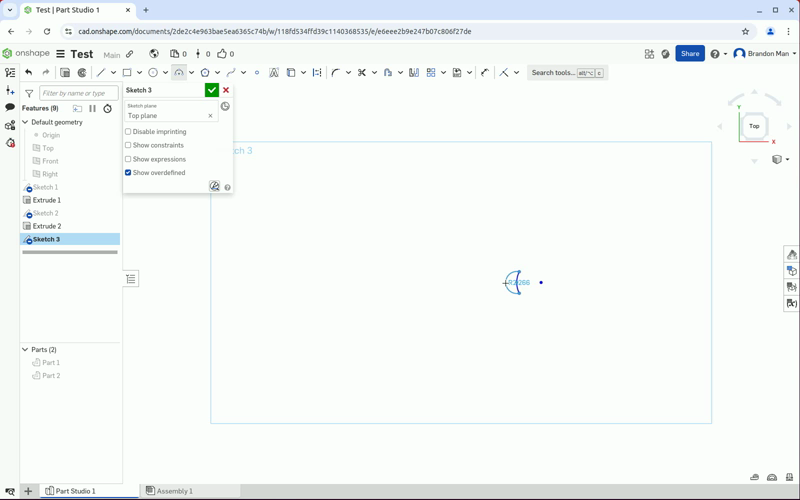
key_up(shift)
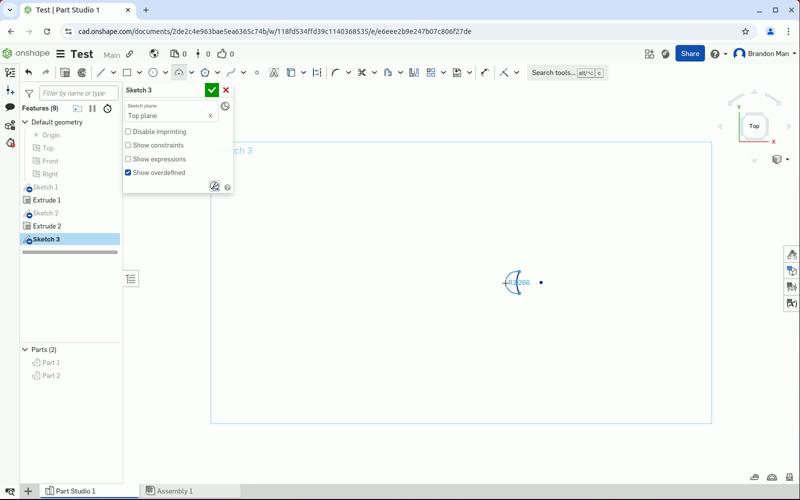
key(esc)
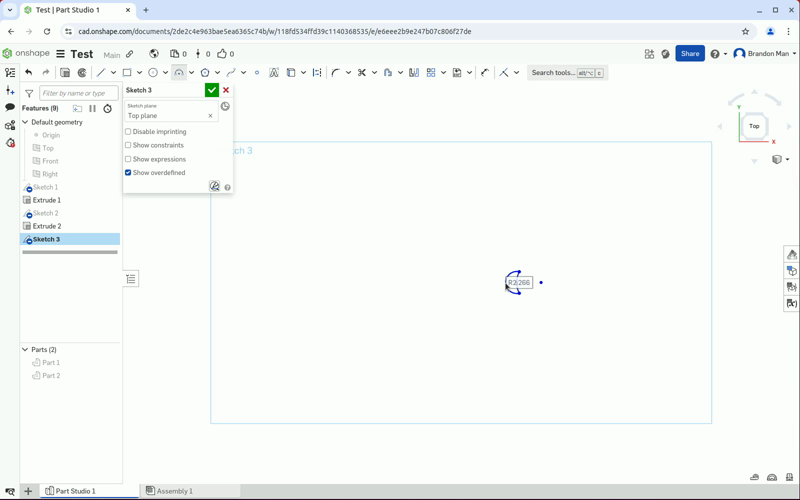
mouse_move(506, 283)
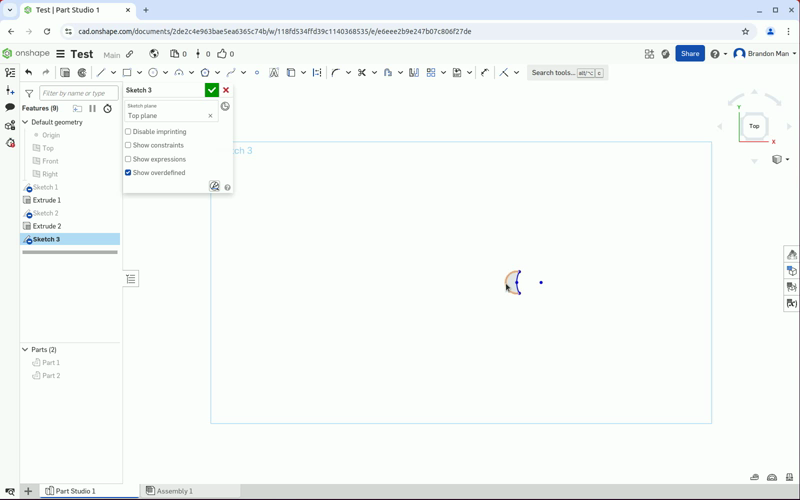
scroll(6)
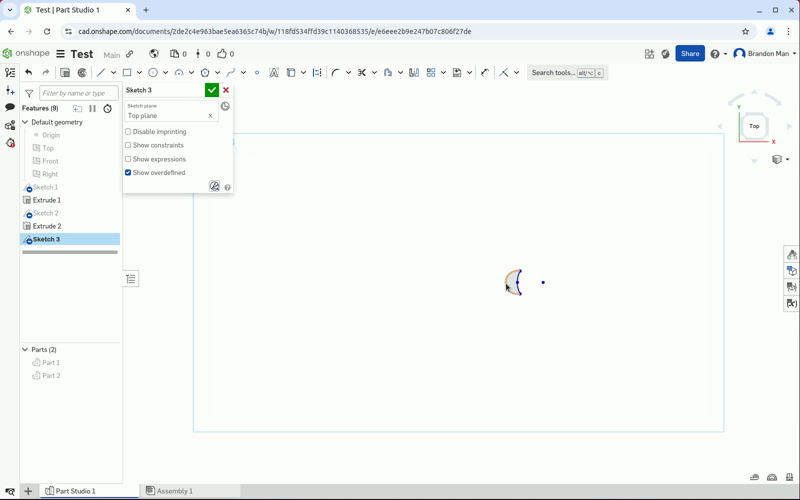
scroll(6)
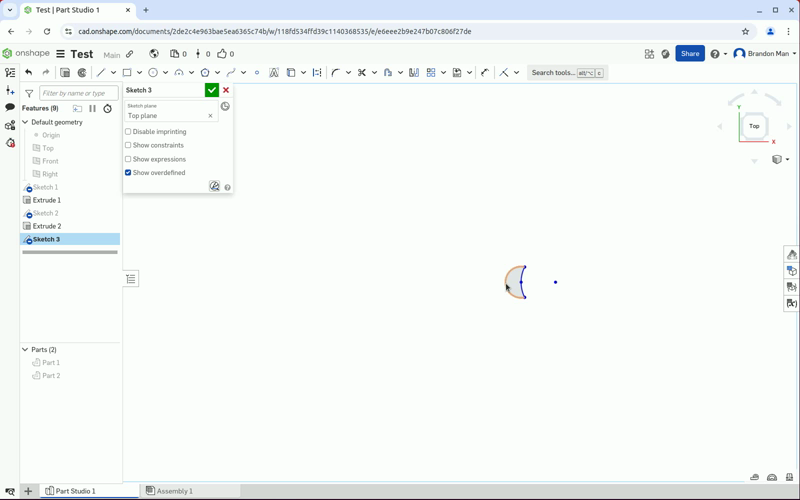
scroll(6)
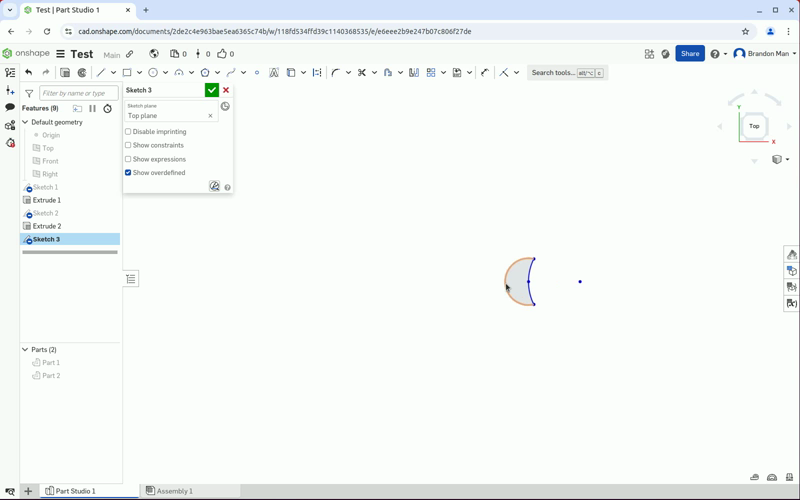
scroll(6)
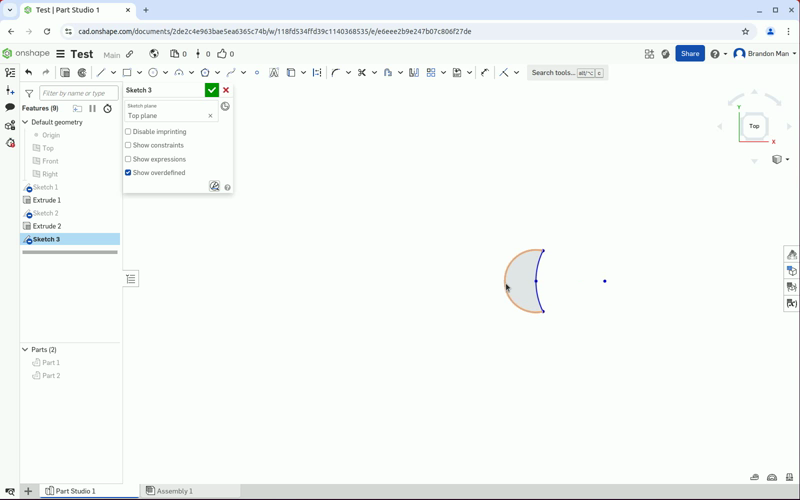
scroll(6)
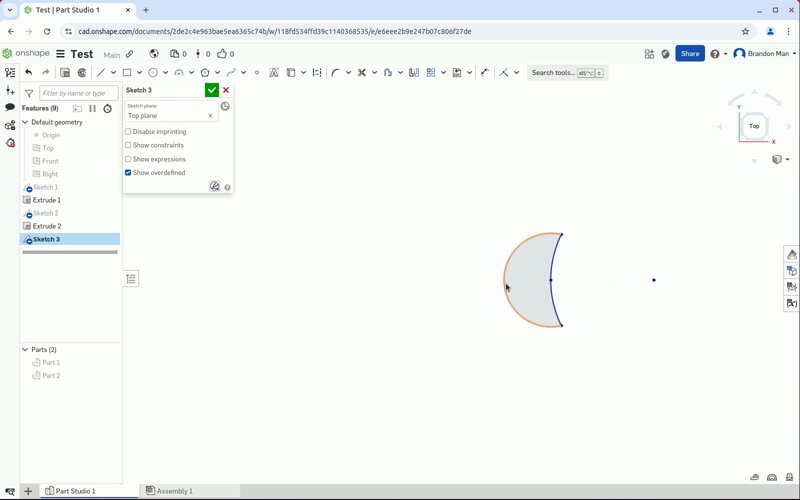
scroll(6)
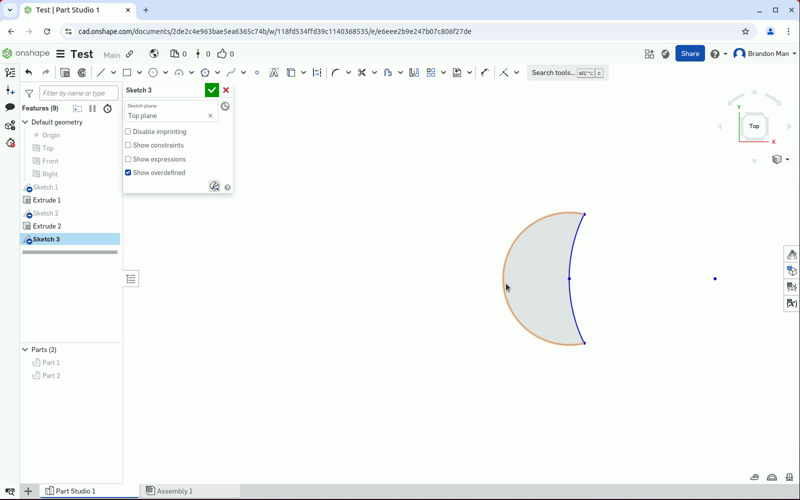
scroll(6)
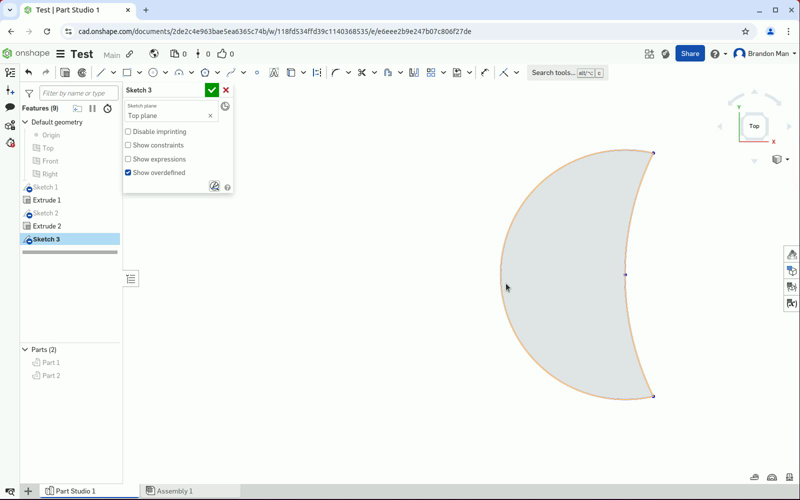
click(506, 283)
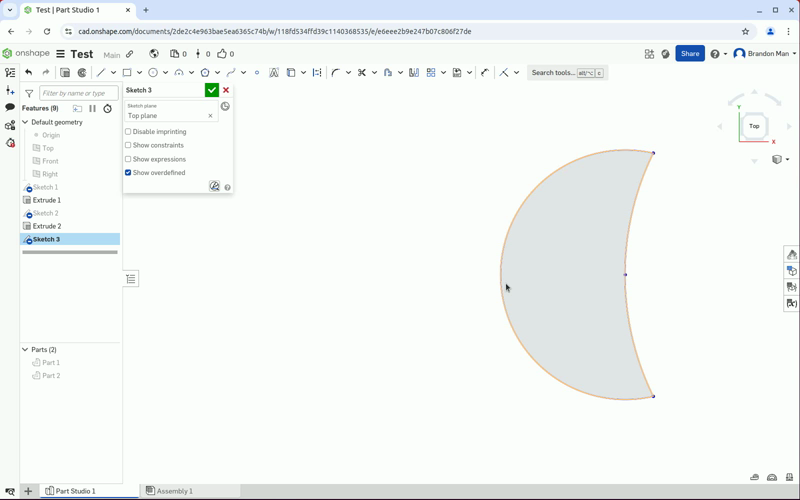
scroll(-6)
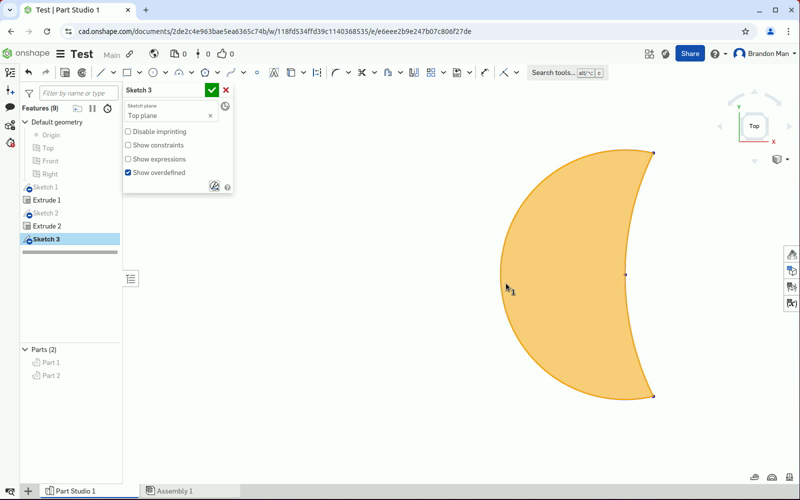
scroll(-6)
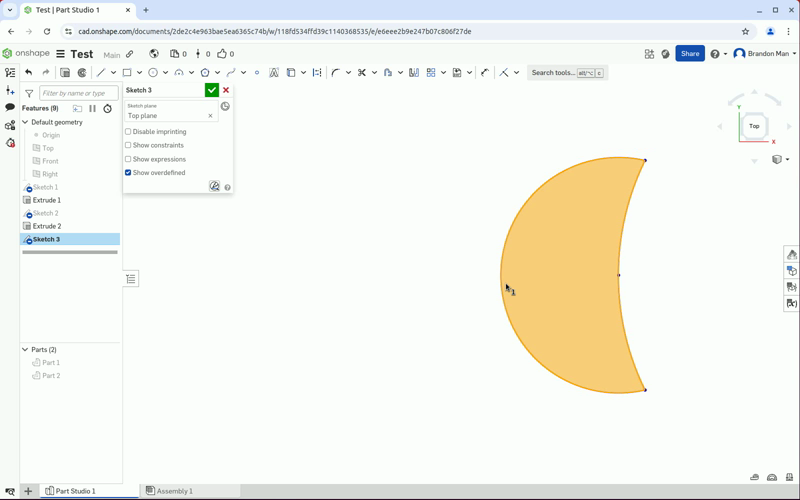
scroll(-6)
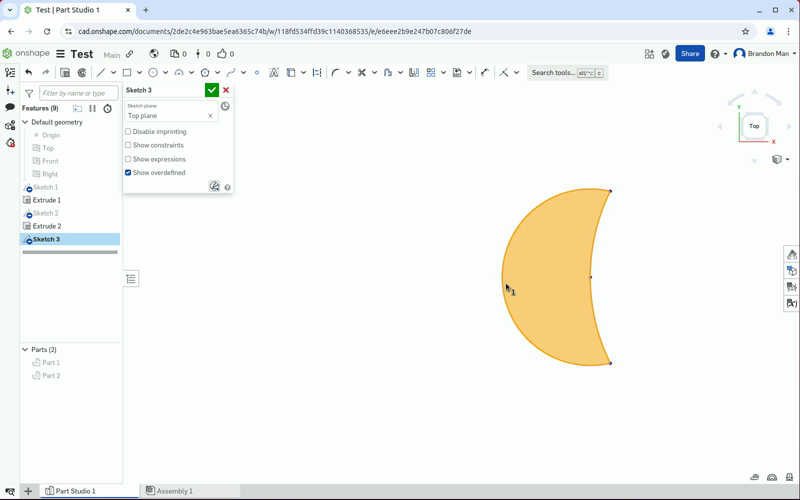
scroll(-6)
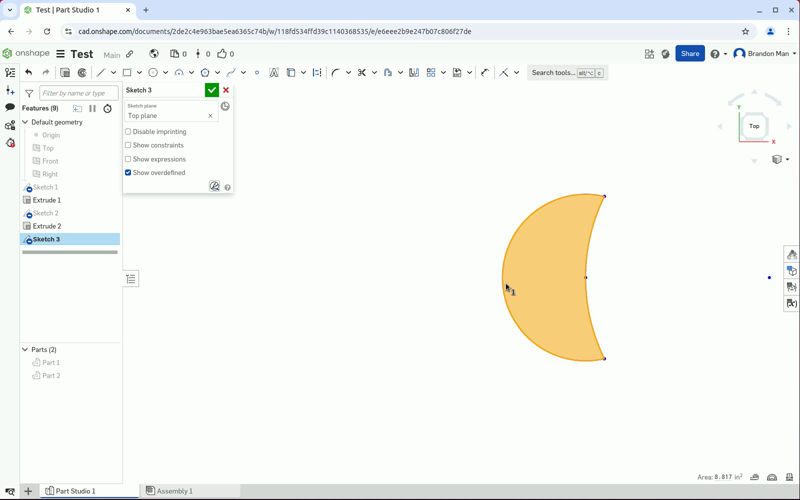
scroll(-6)
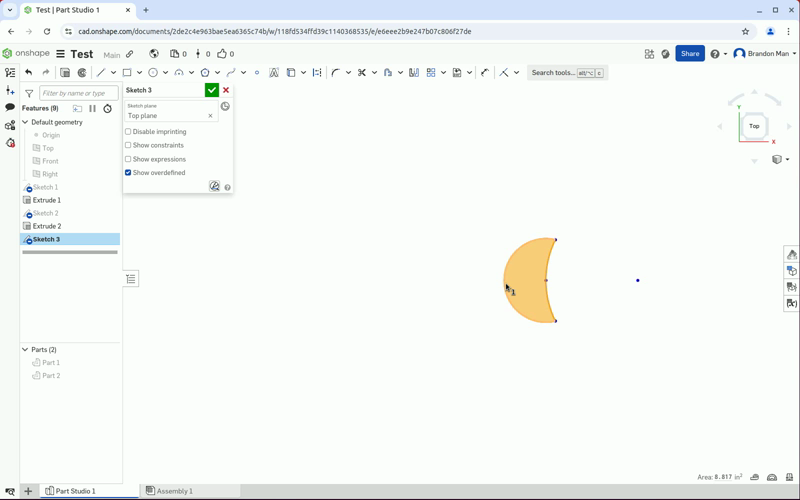
scroll(-6)
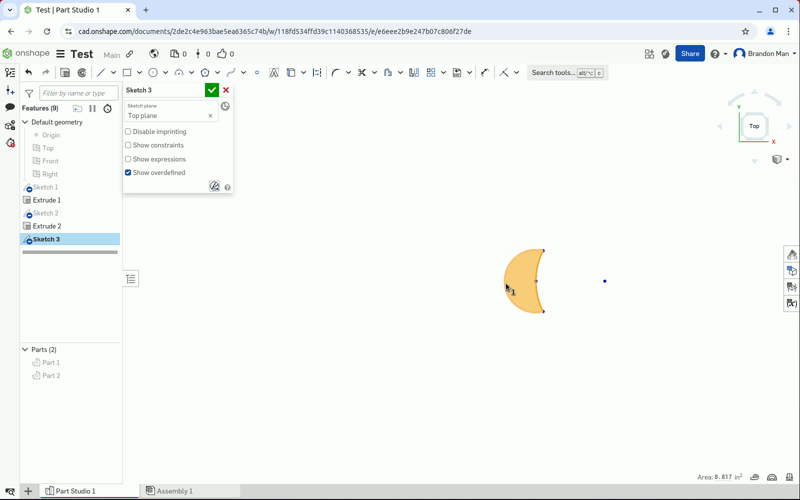
scroll(-6)
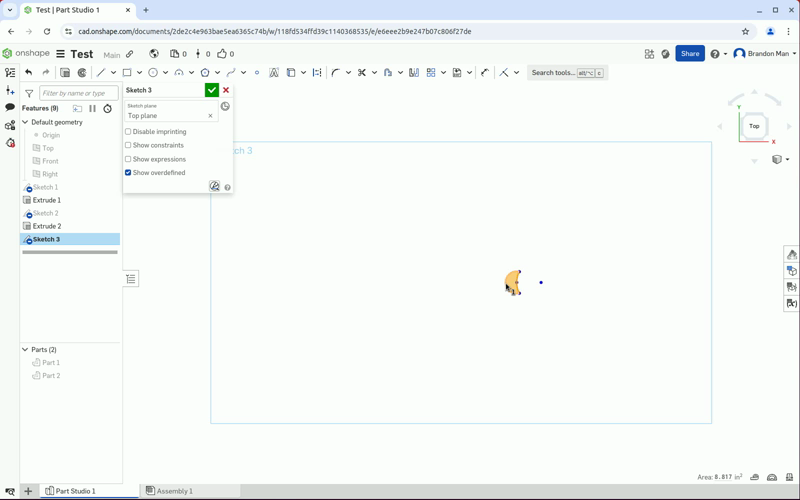
mouse_move(73, 352)
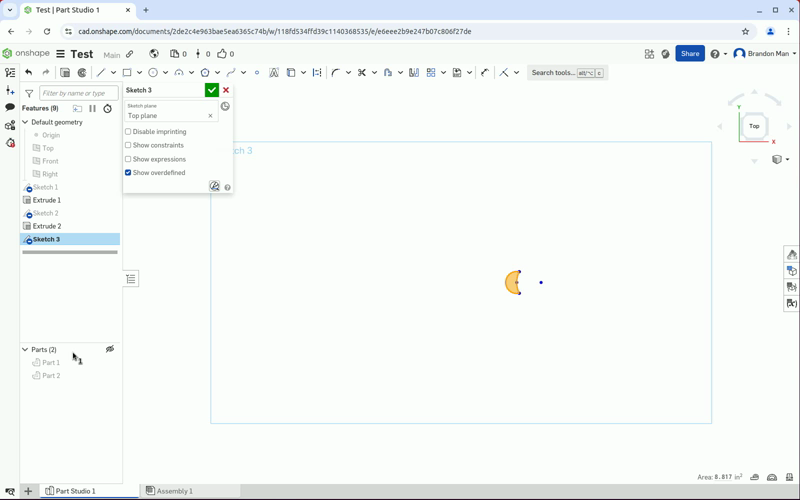
key(shift+y)
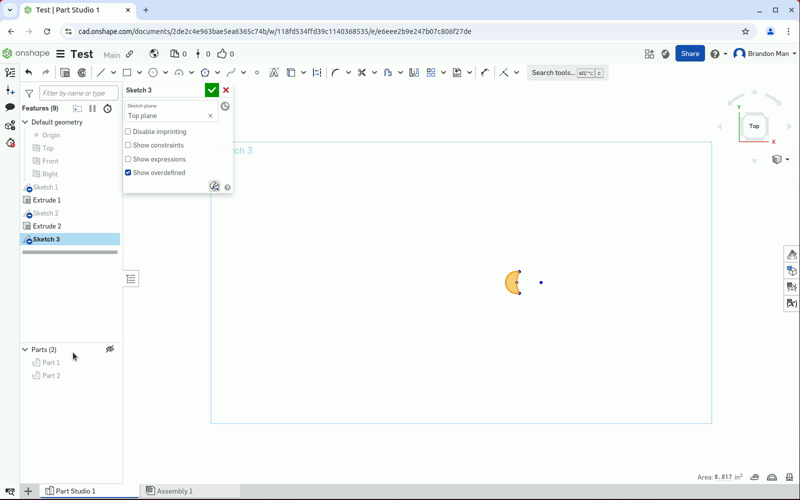
key(shift+e)
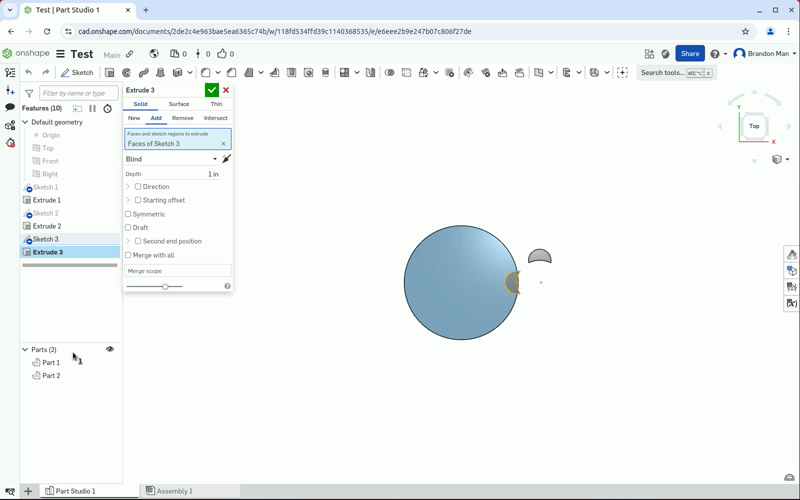
mouse_move(143, 106)
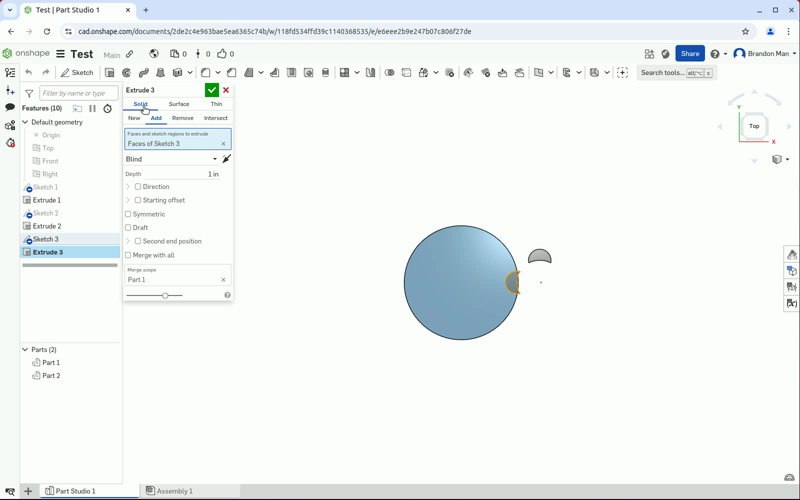
click(143, 106)
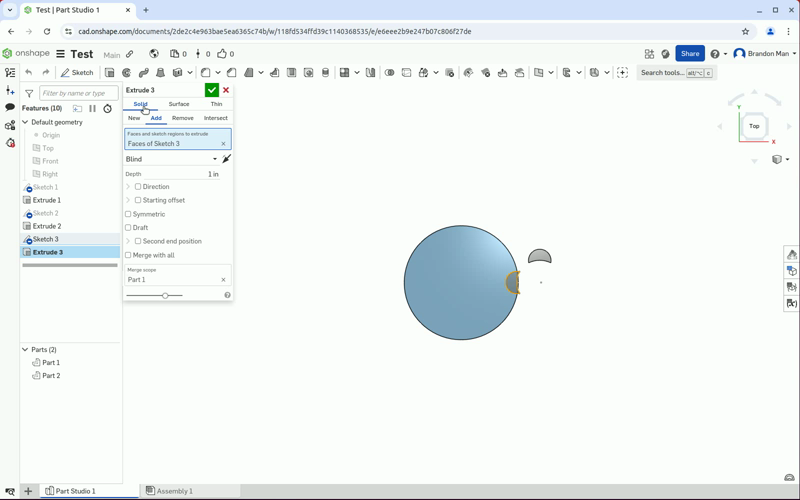
mouse_move(137, 120)
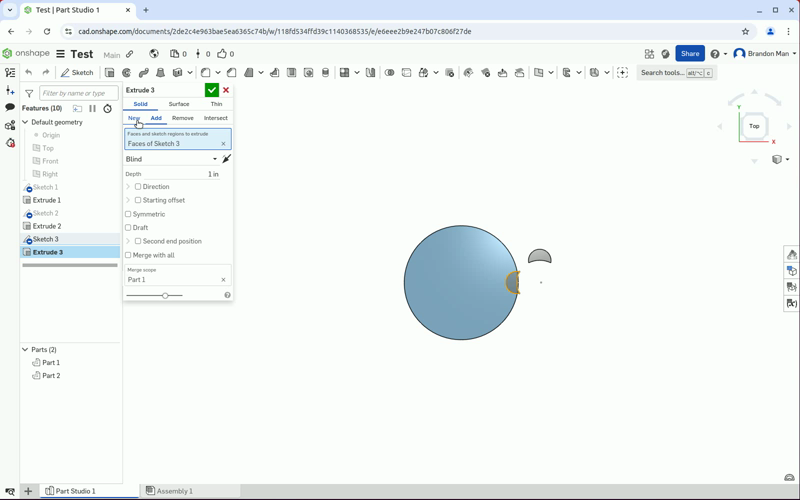
click(137, 120)
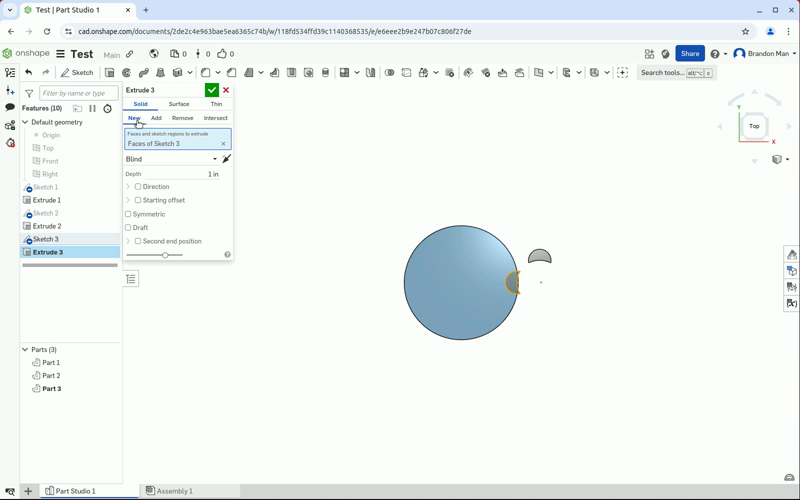
key(tab, 4)
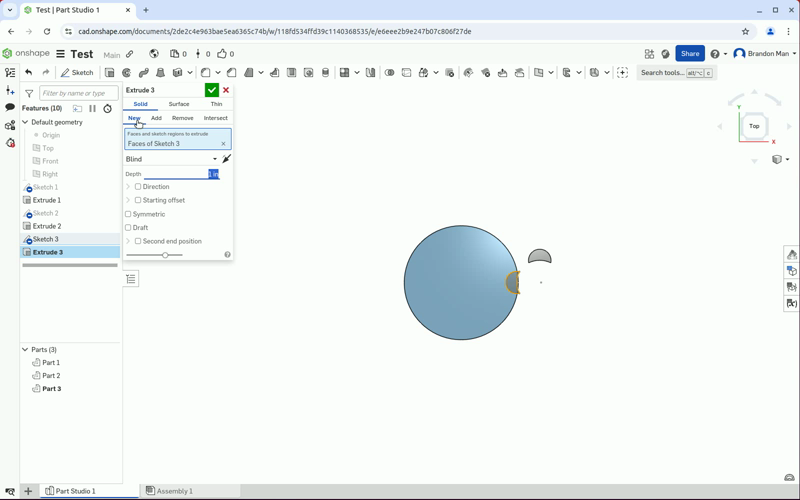
text(1.444)
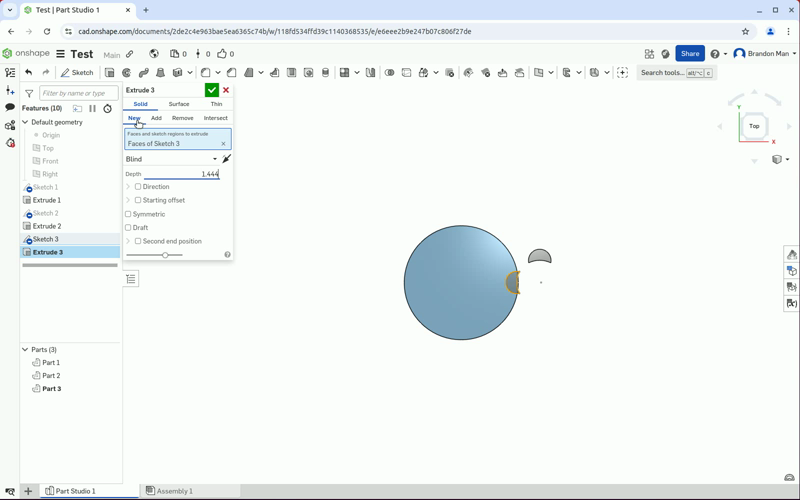
key(enter)
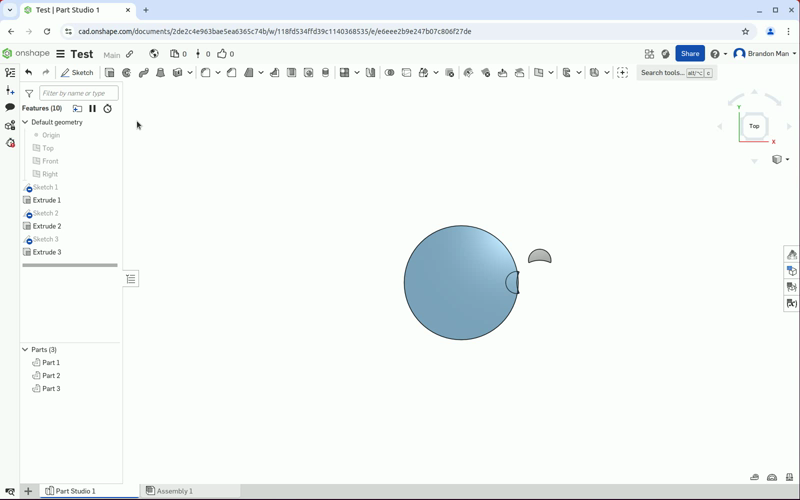
key(shift+h)
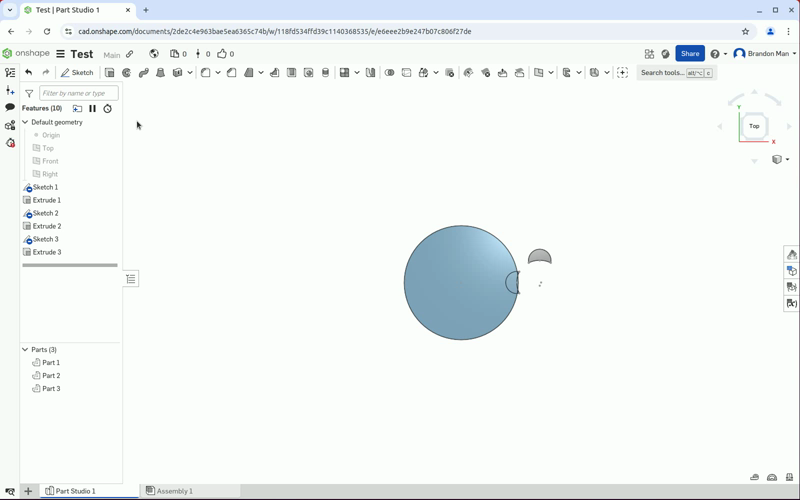
key(shift+h)
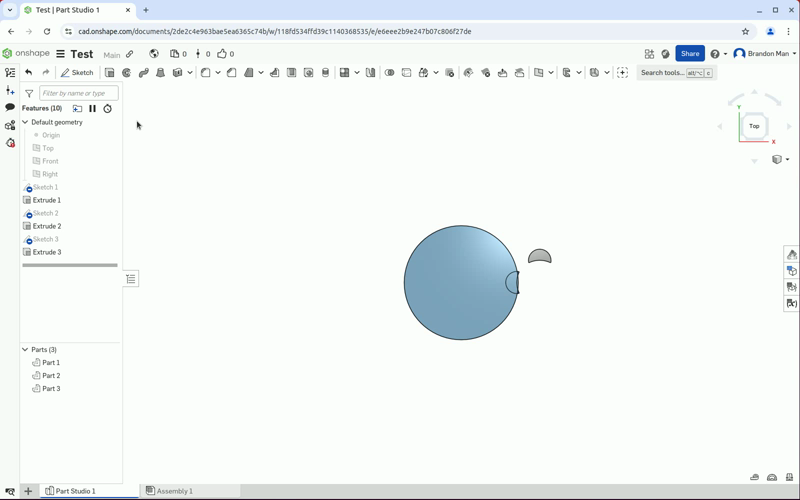
mouse_move(73, 189)
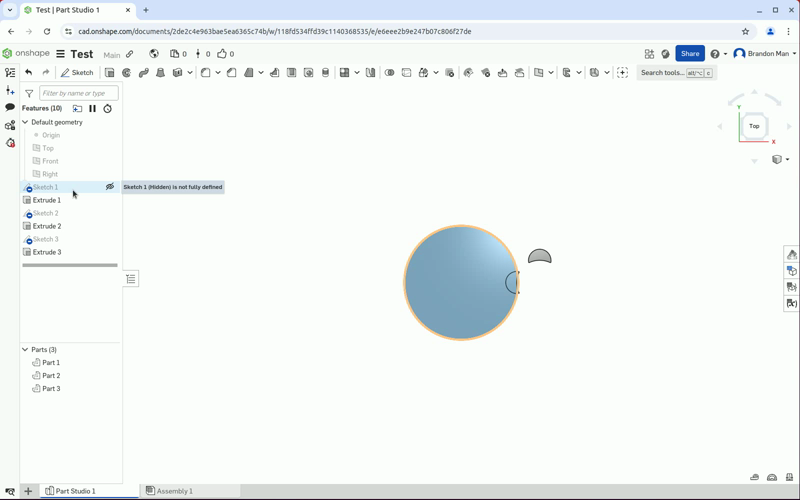
click(73, 189)
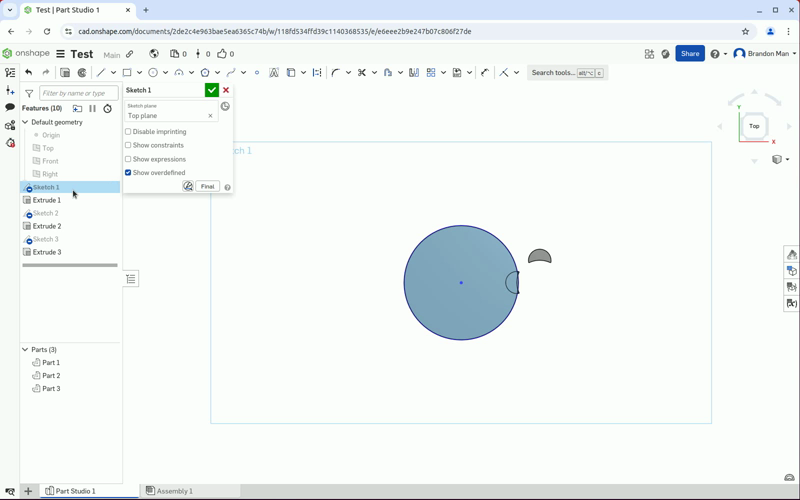
mouse_move(229, 92)
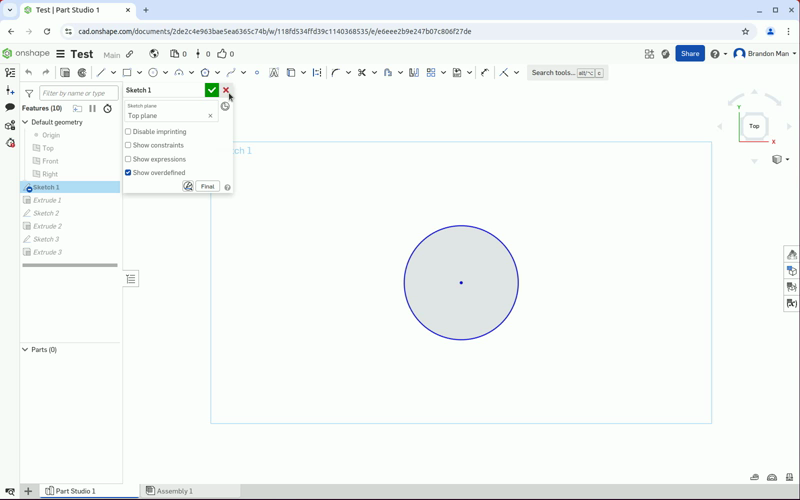
click(229, 92)
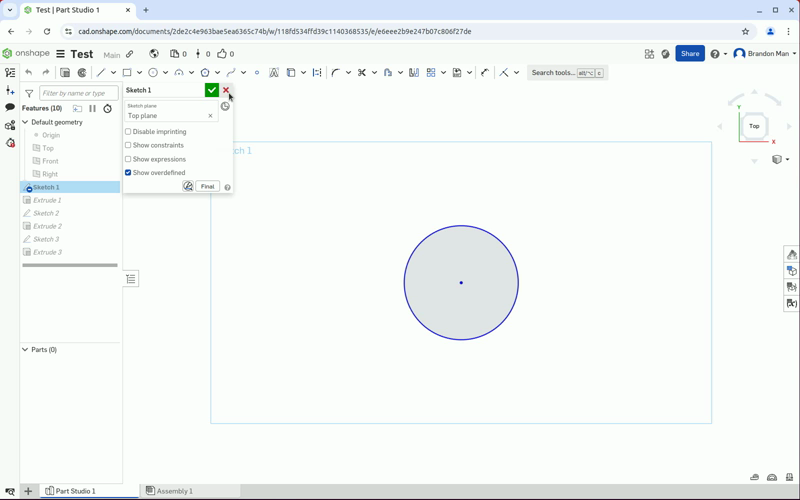
key(shift+s)
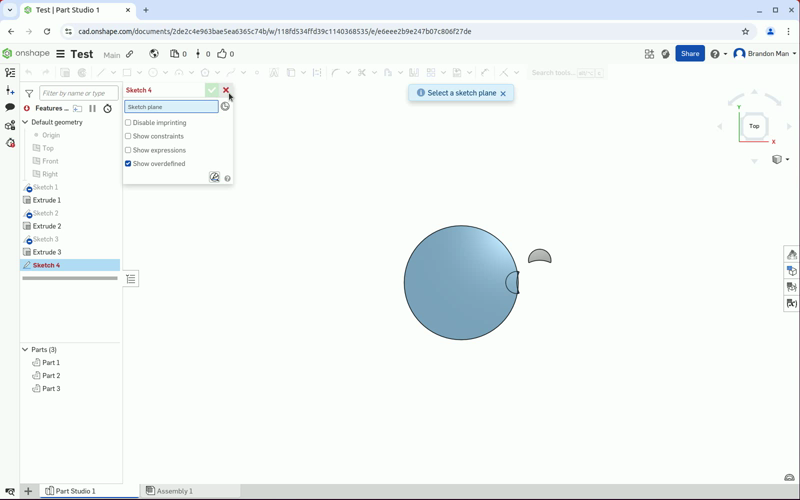
mouse_move(73, 150)
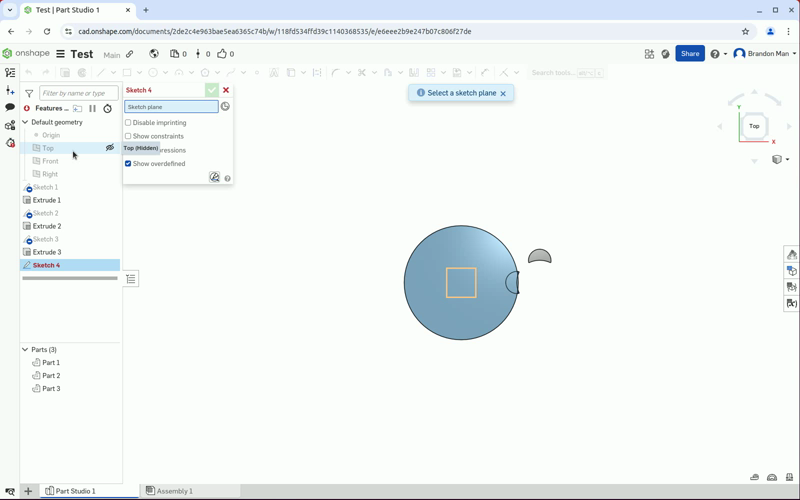
click(73, 150)
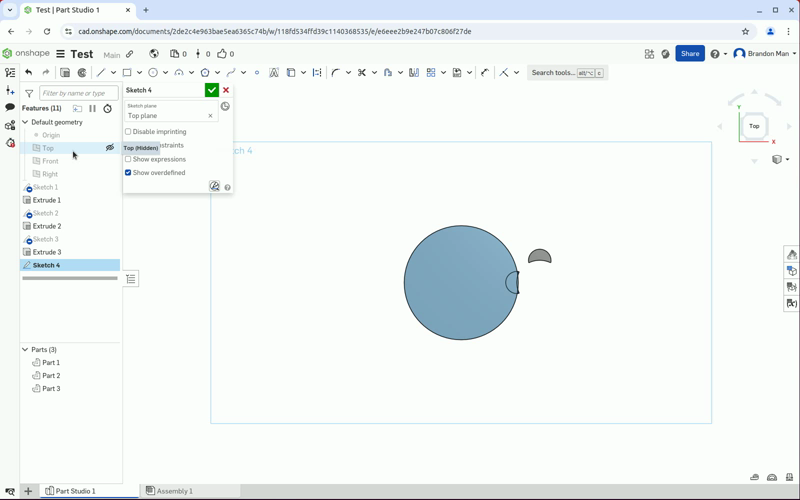
mouse_move(73, 352)
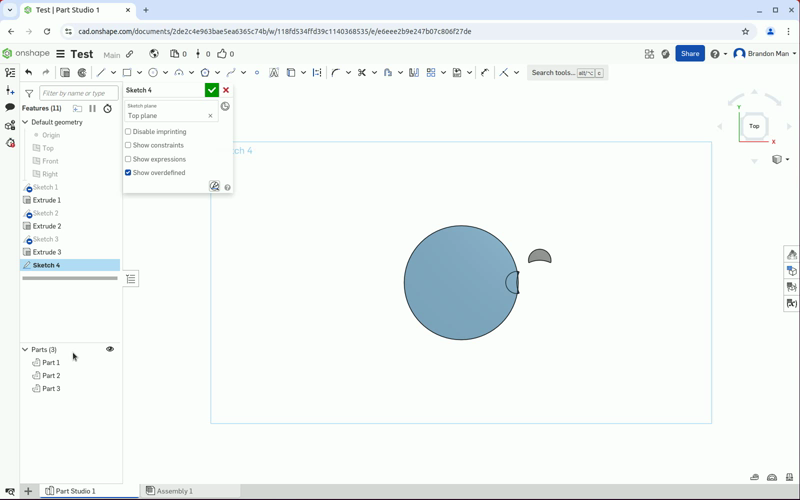
key(y)
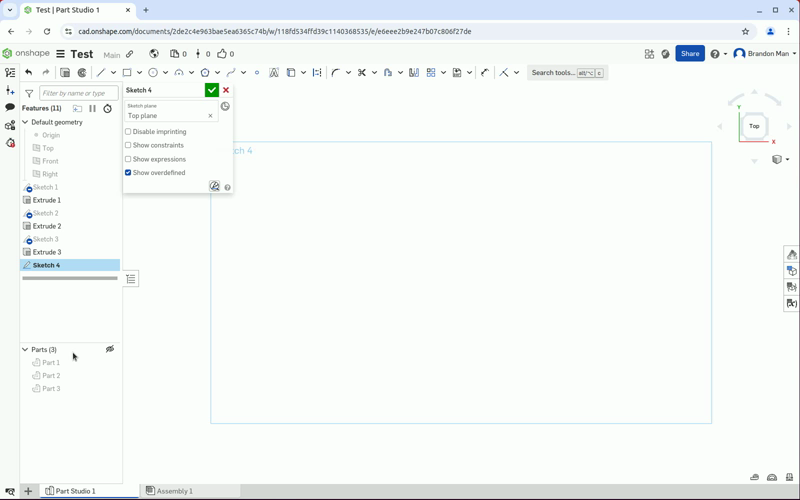
key(a)
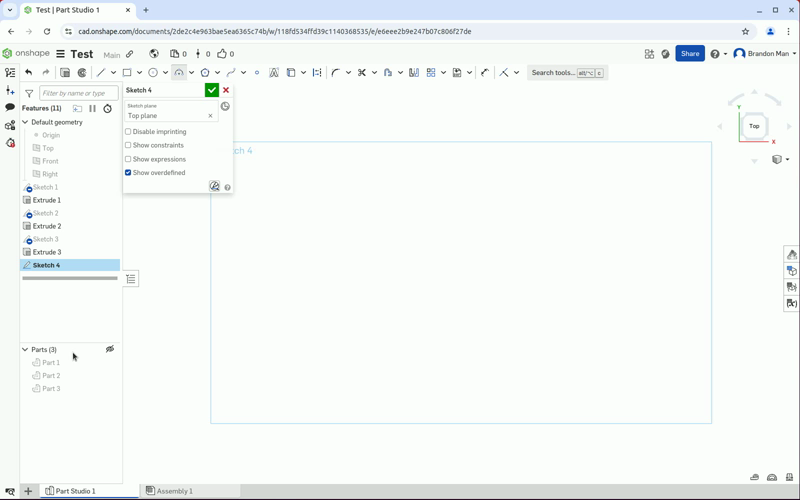
key_down(shift)
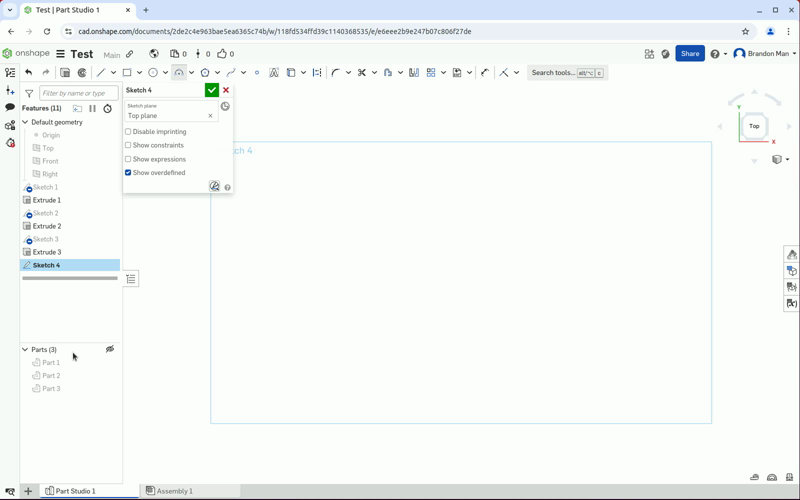
mouse_move(519, 293)
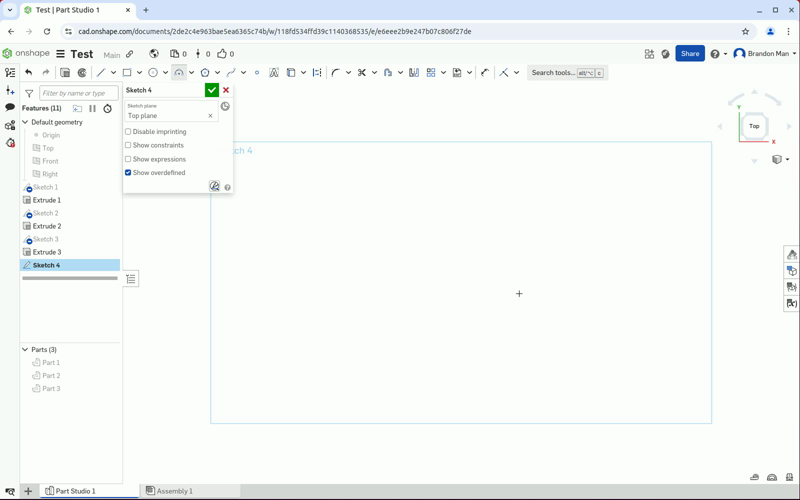
click(519, 293)
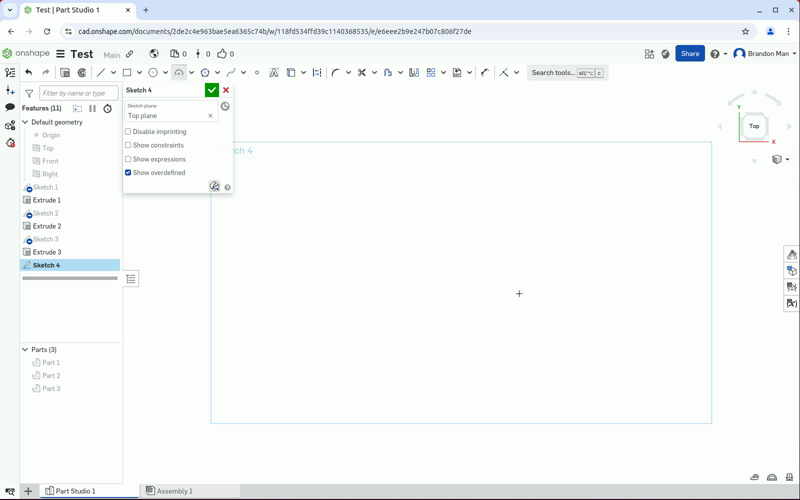
key_up(shift)
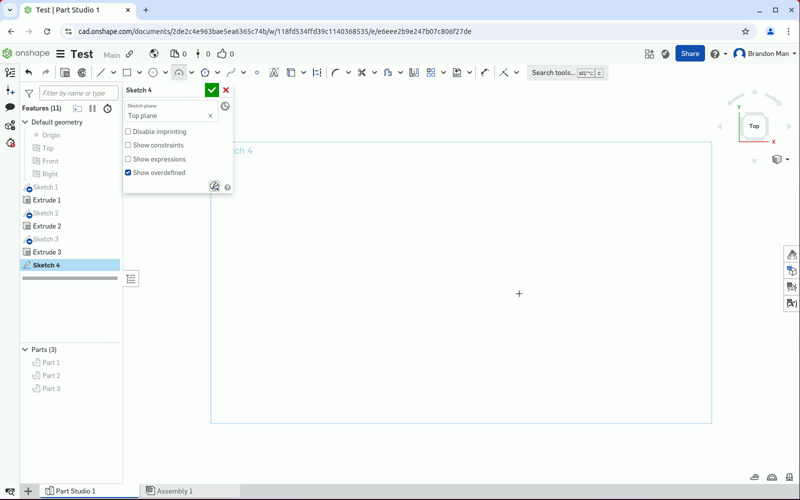
key_down(shift)
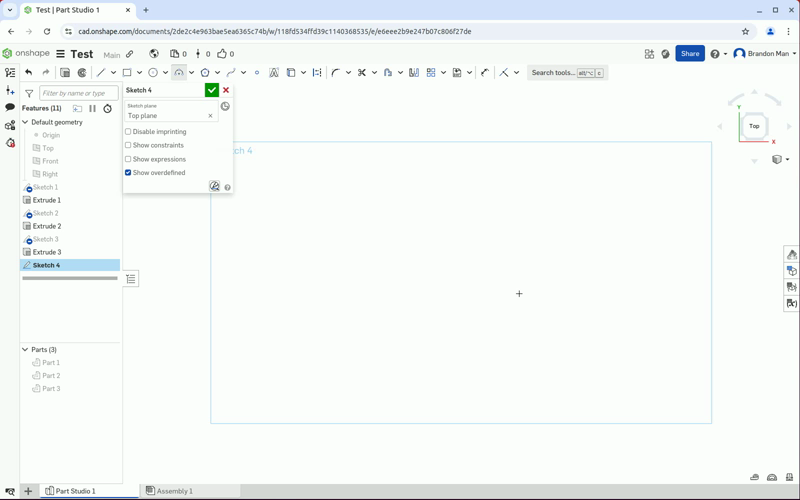
mouse_move(519, 271)
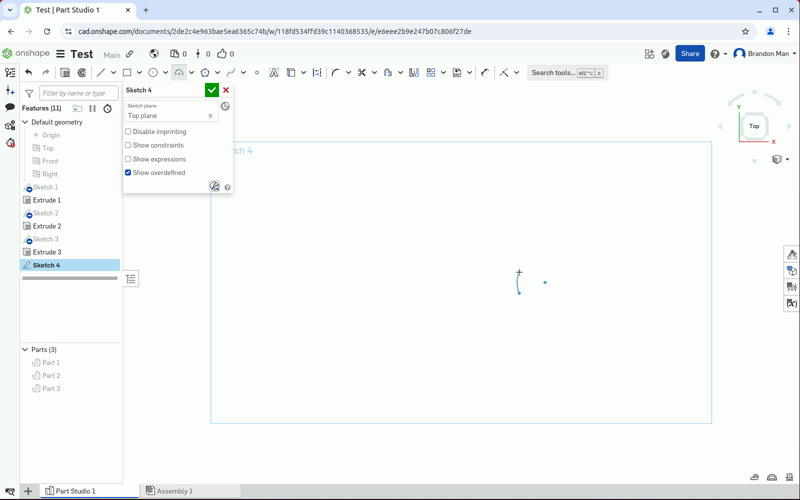
click(519, 271)
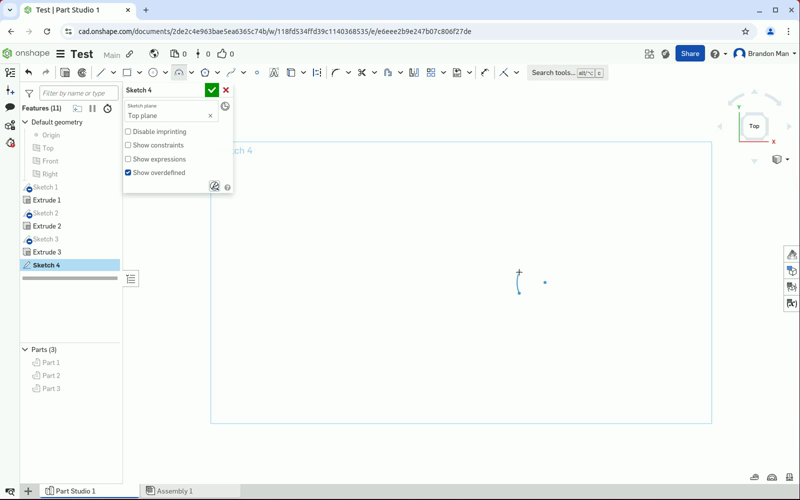
mouse_move(528, 282)
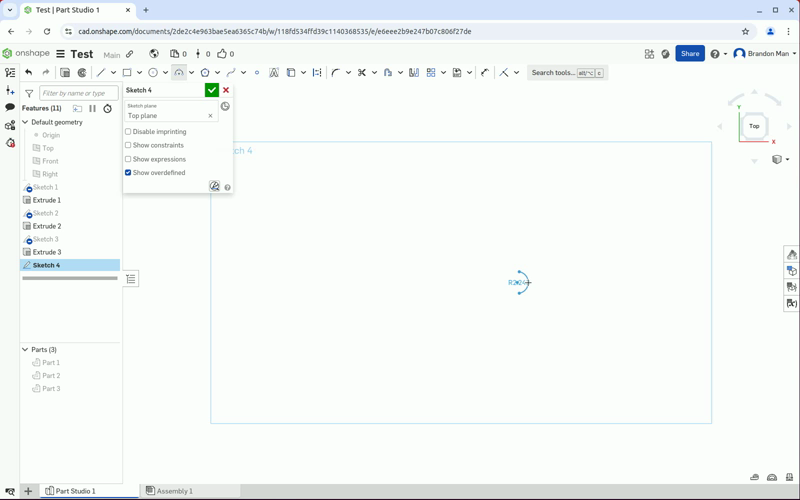
click(528, 282)
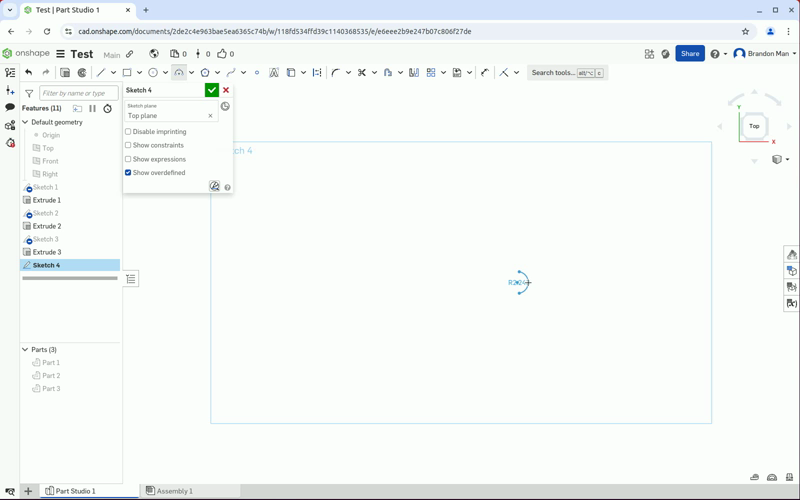
key_up(shift)
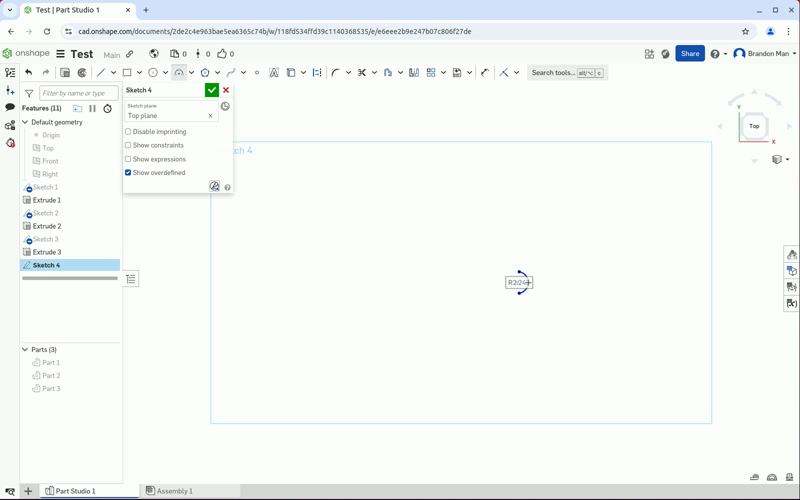
mouse_move(519, 271)
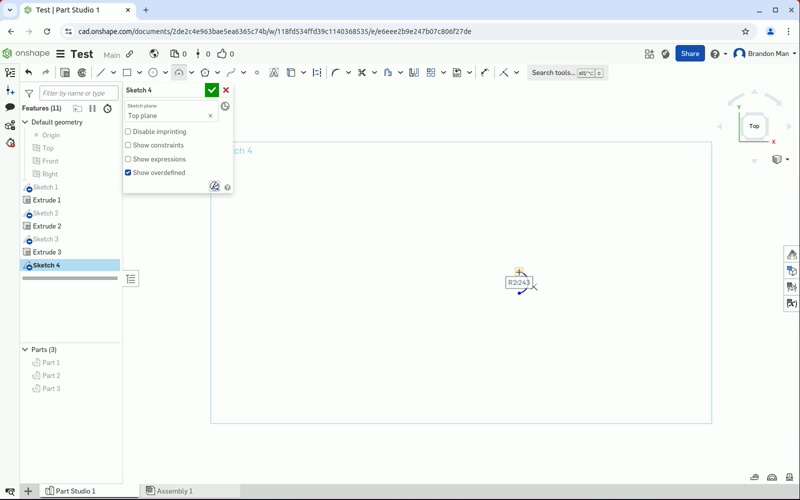
click(519, 271)
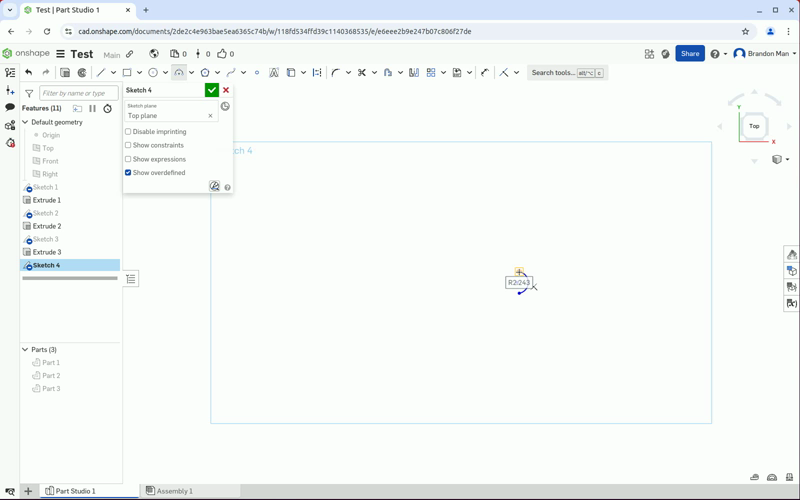
mouse_move(519, 293)
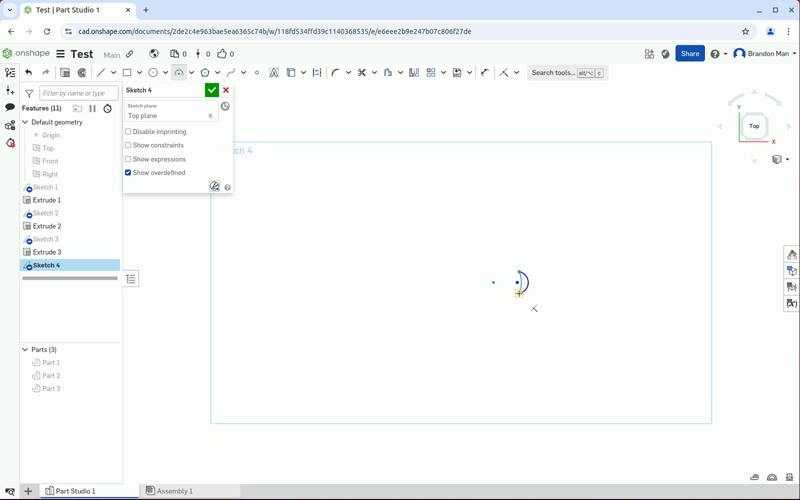
click(519, 293)
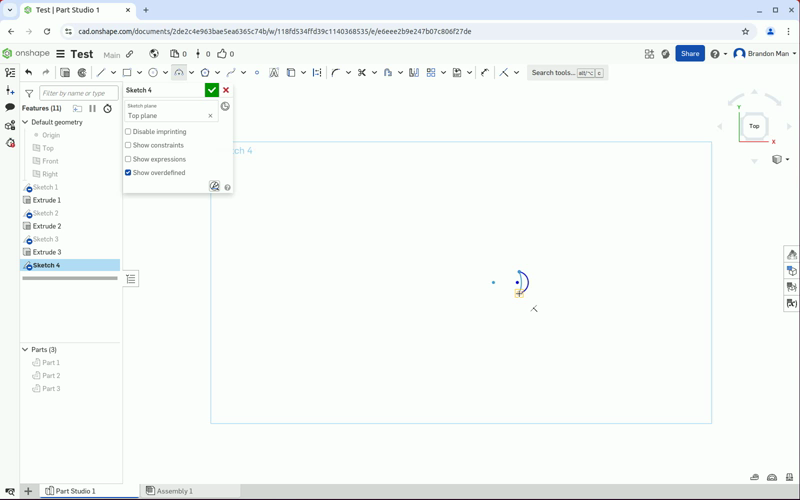
key_down(shift)
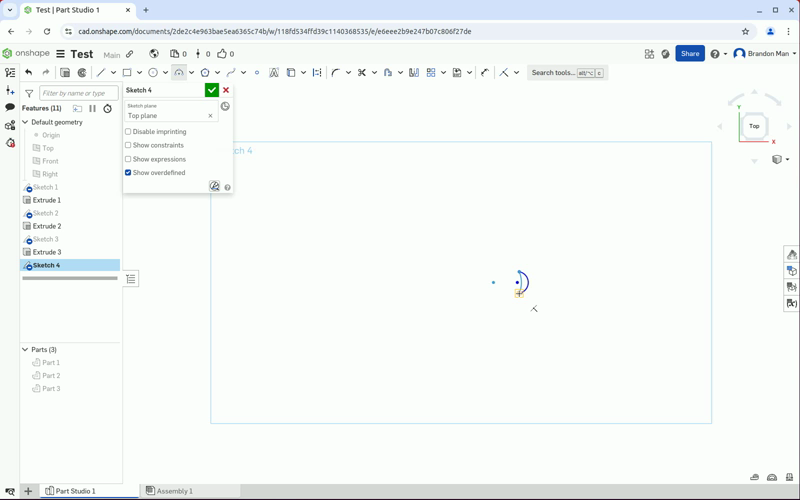
mouse_move(516, 282)
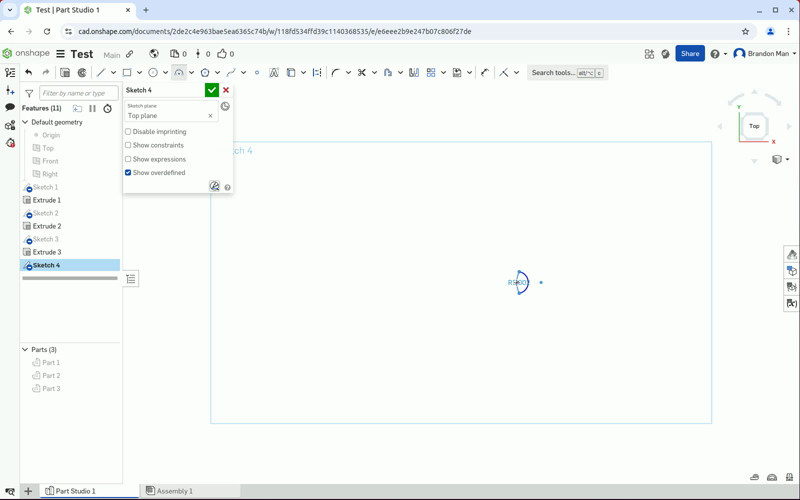
click(516, 282)
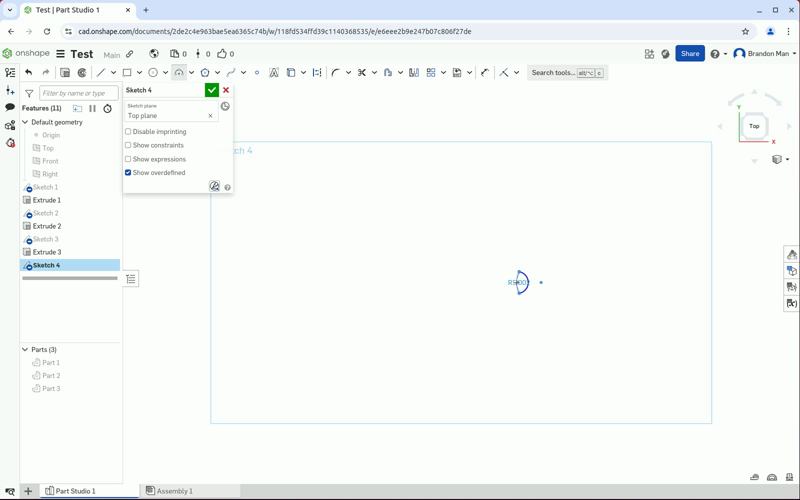
key_up(shift)
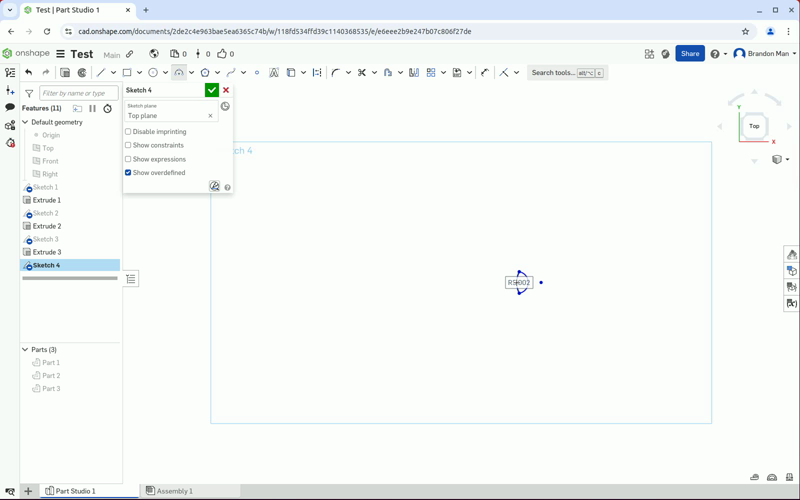
key(esc)
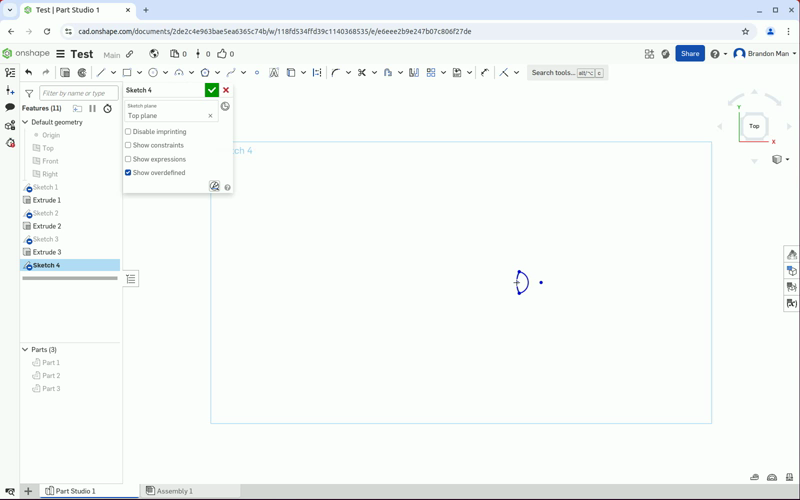
mouse_move(517, 281)
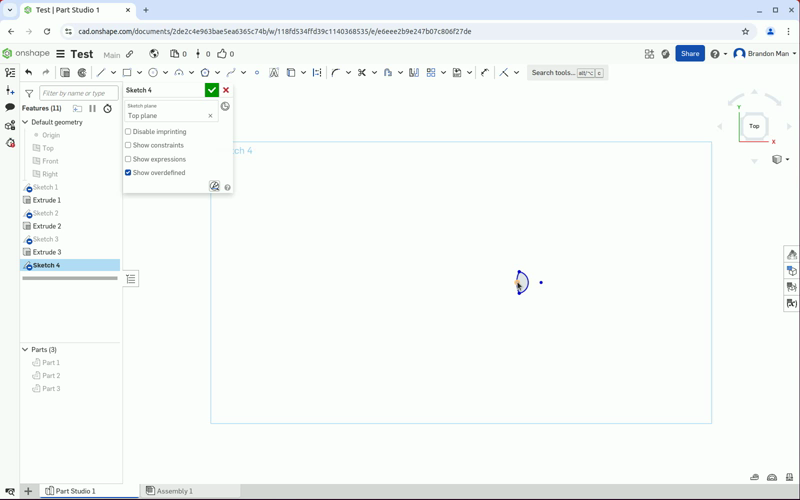
scroll(6)
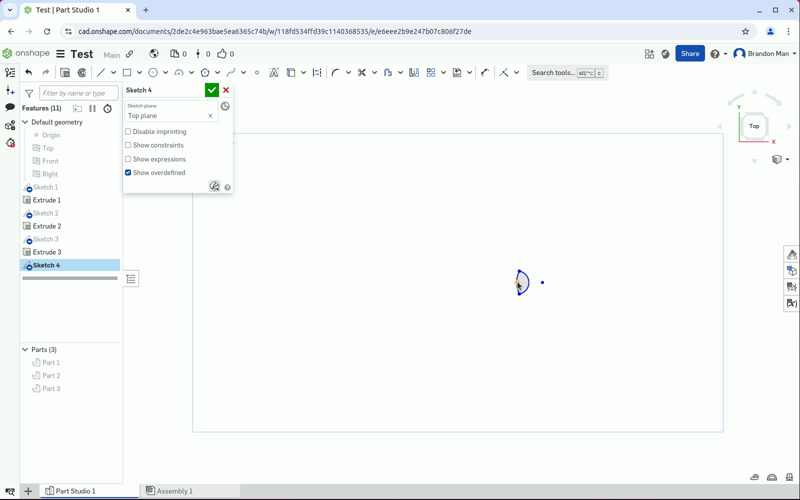
scroll(6)
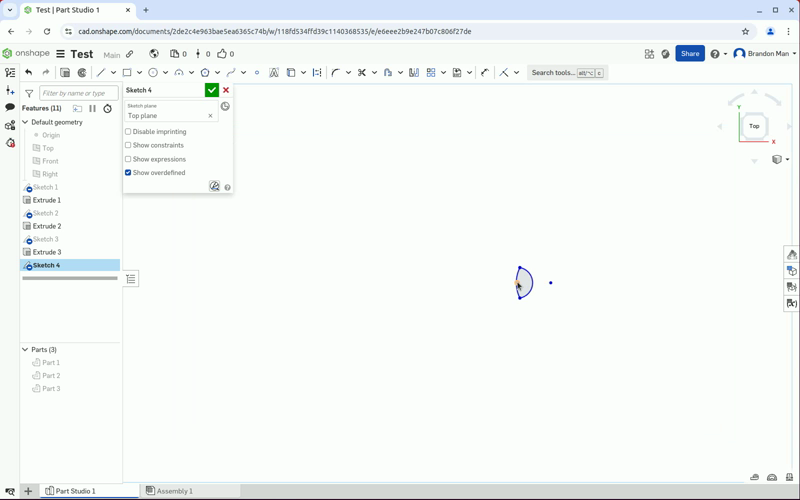
scroll(6)
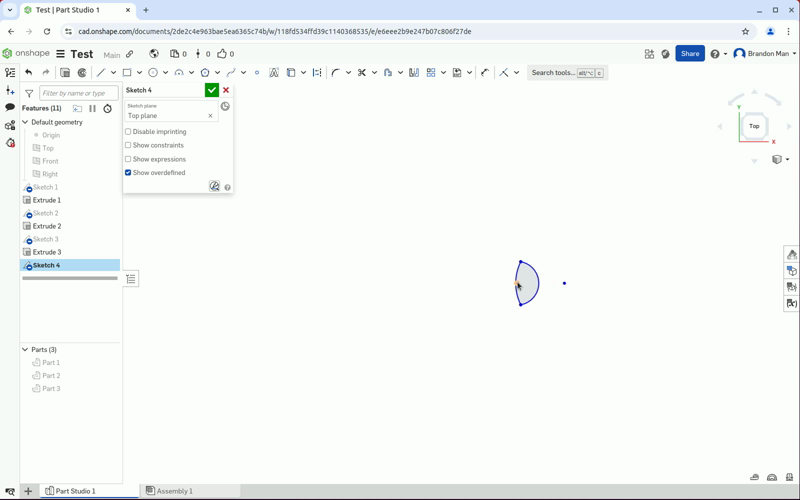
scroll(6)
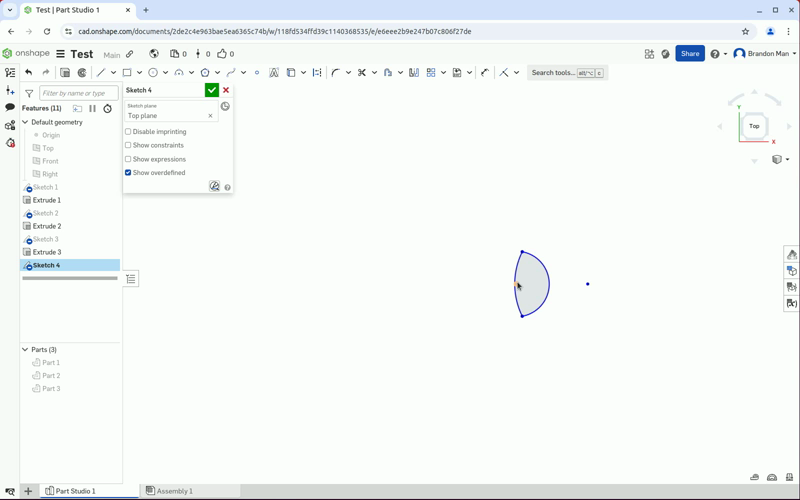
scroll(6)
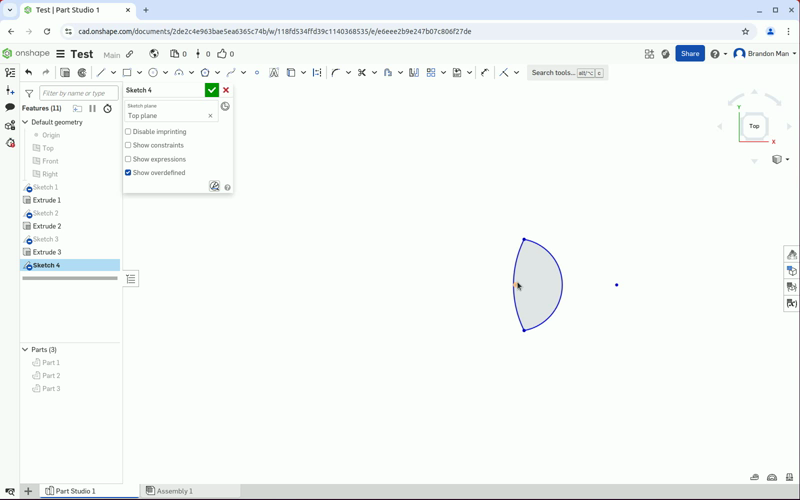
scroll(6)
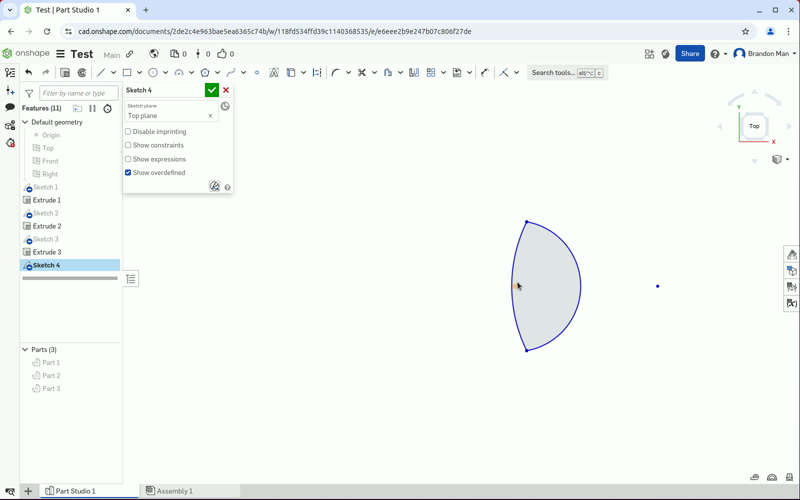
scroll(6)
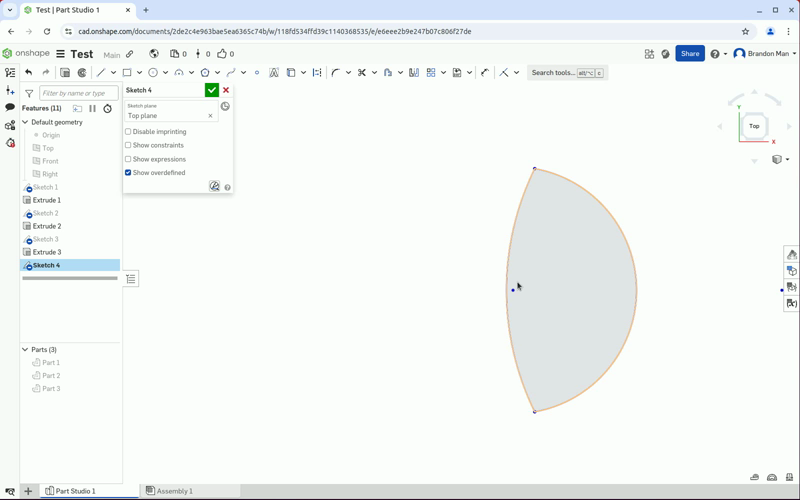
click(517, 281)
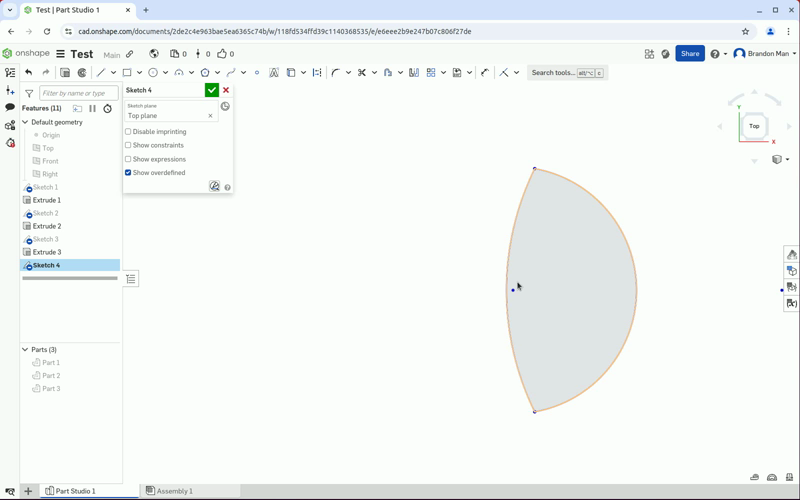
scroll(-6)
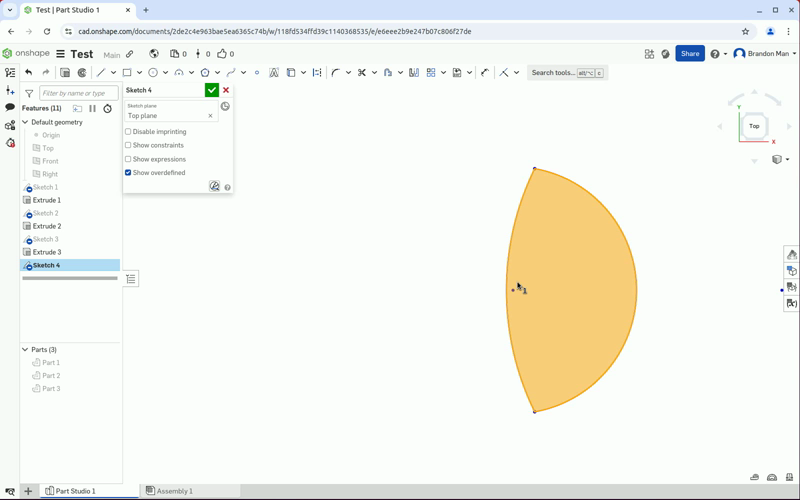
scroll(-6)
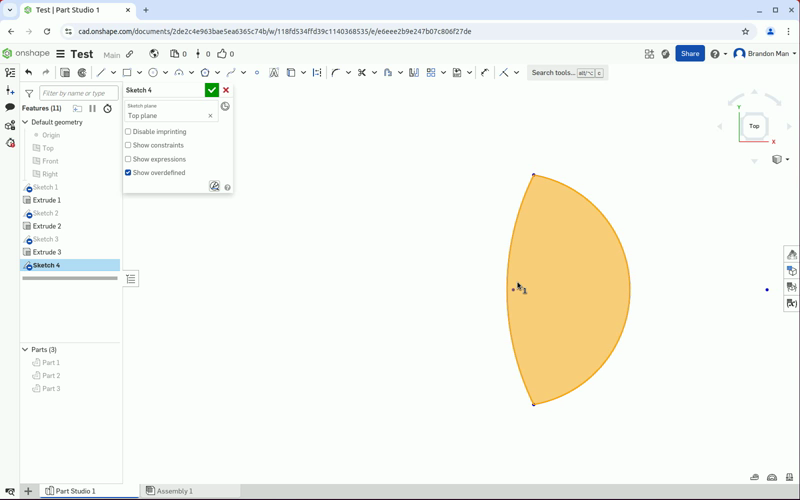
scroll(-6)
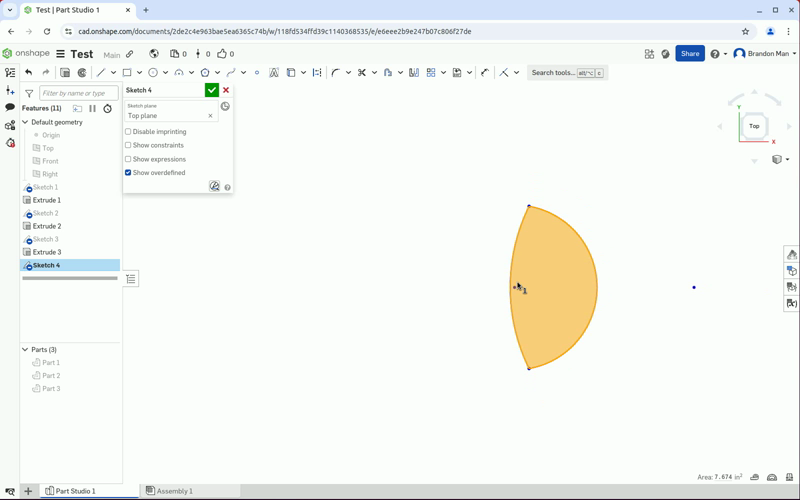
scroll(-6)
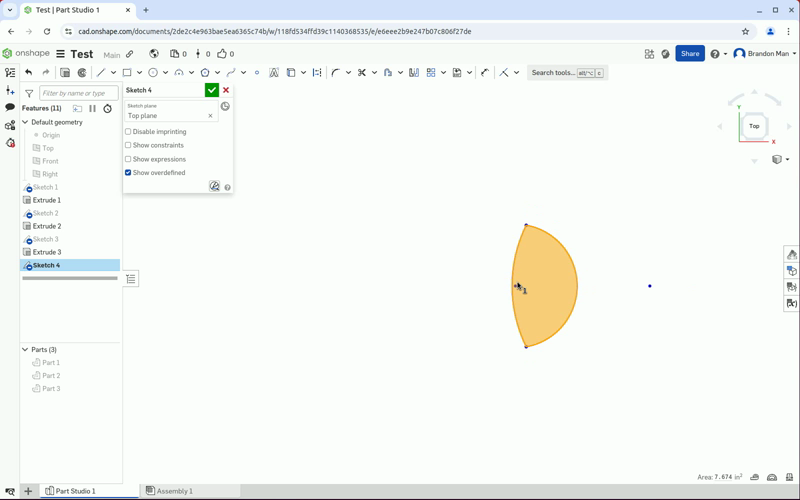
scroll(-6)
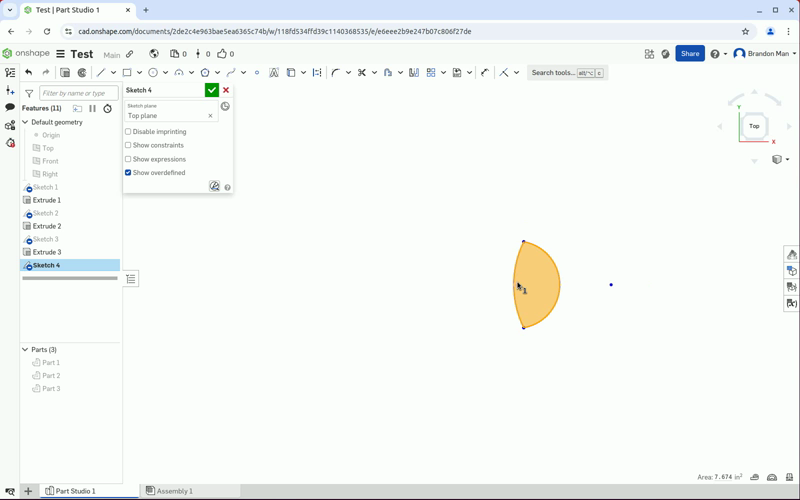
scroll(-6)
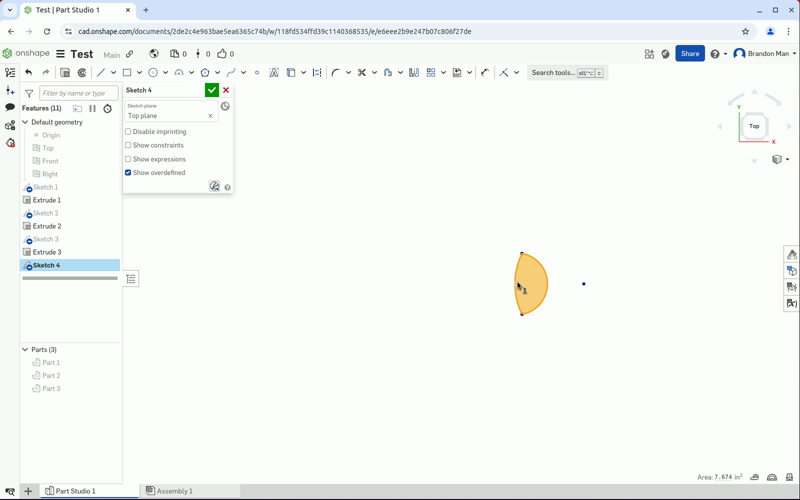
scroll(-6)
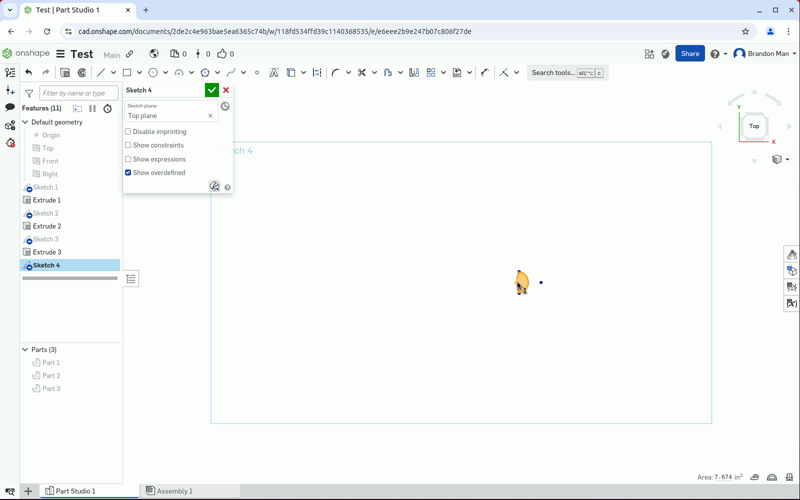
mouse_move(73, 352)
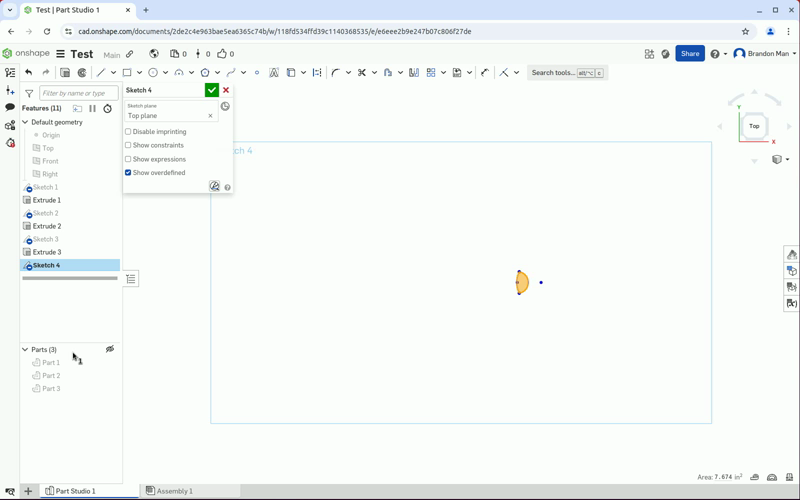
key(shift+y)
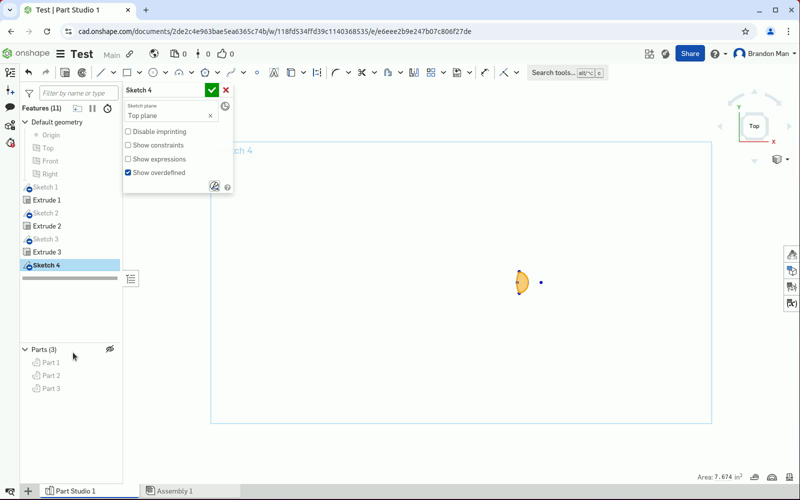
key(shift+e)
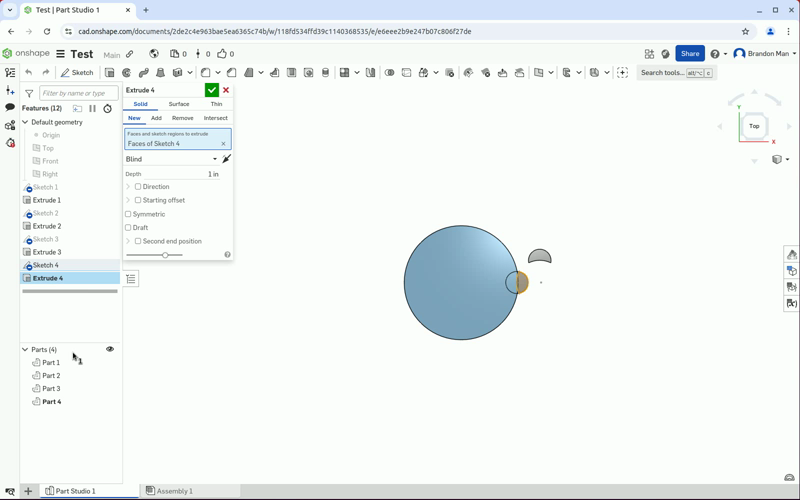
mouse_move(143, 106)
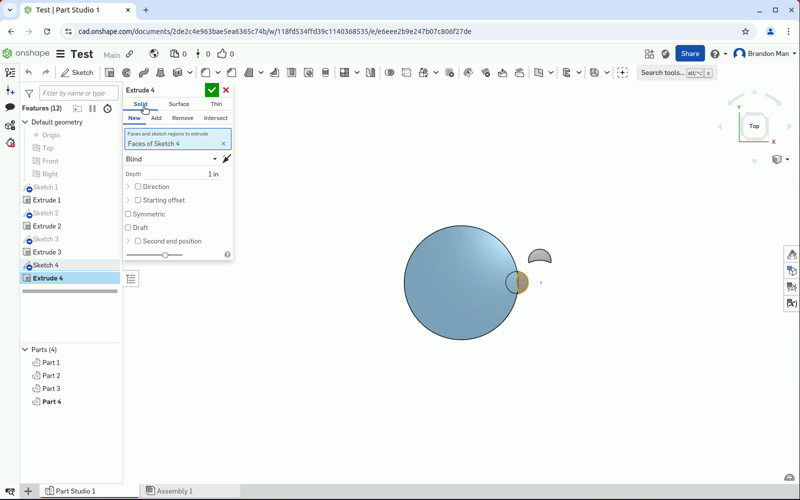
click(143, 106)
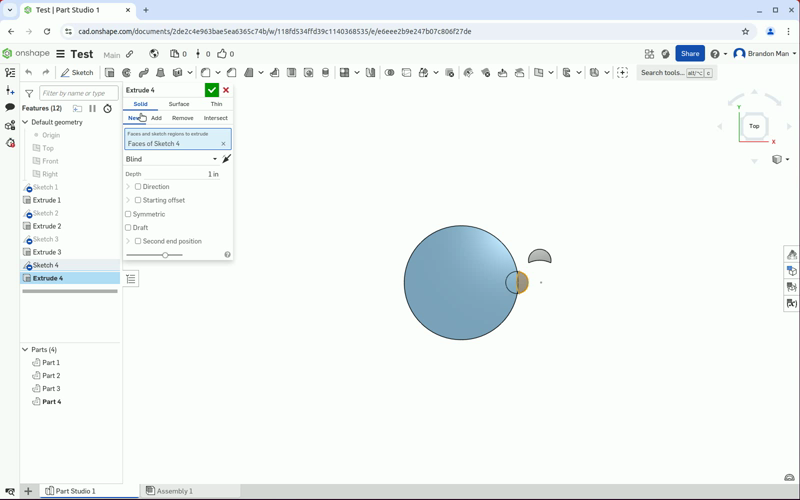
mouse_move(137, 120)
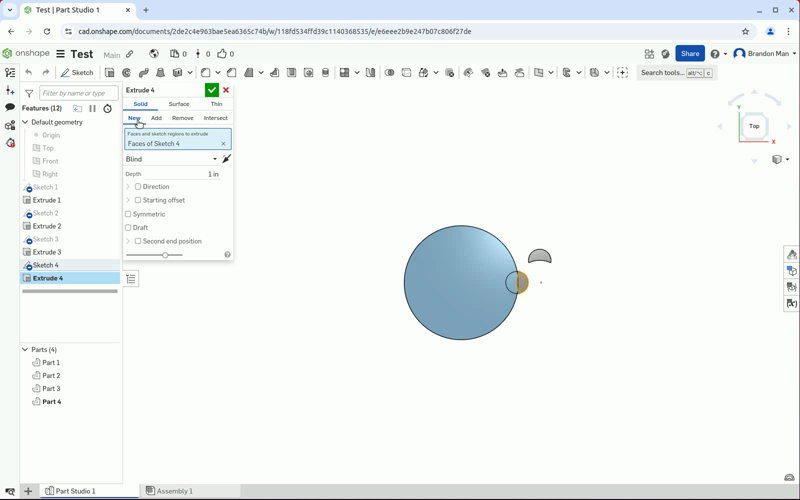
click(137, 120)
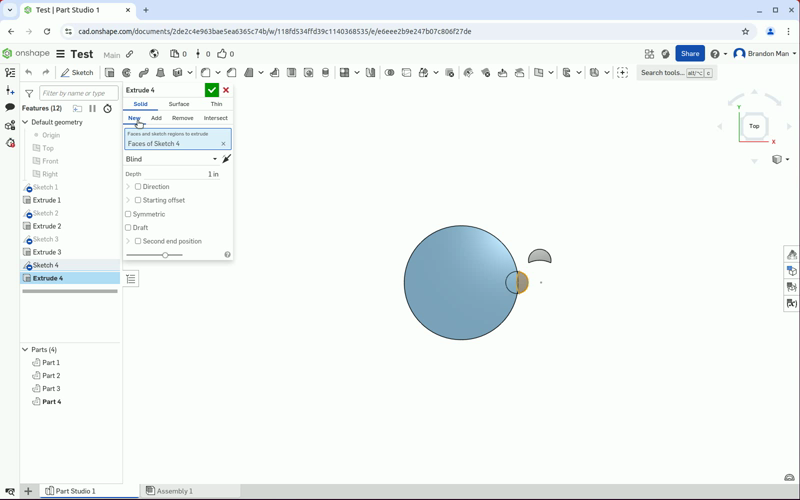
key(tab, 4)
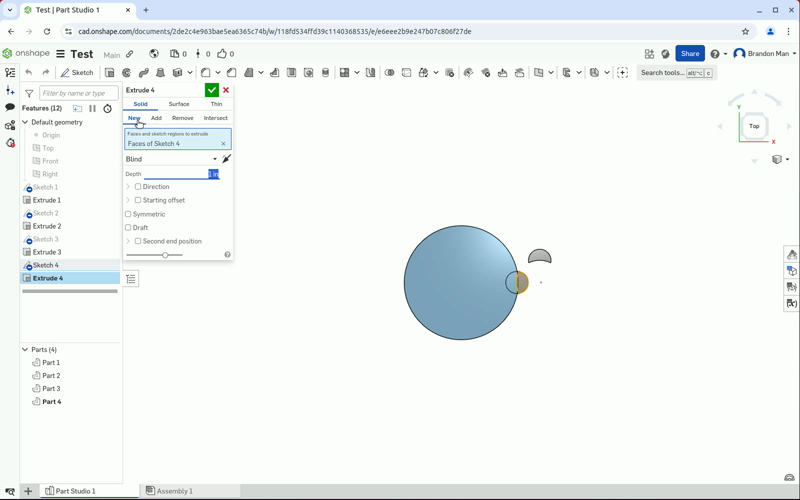
text(1.444)
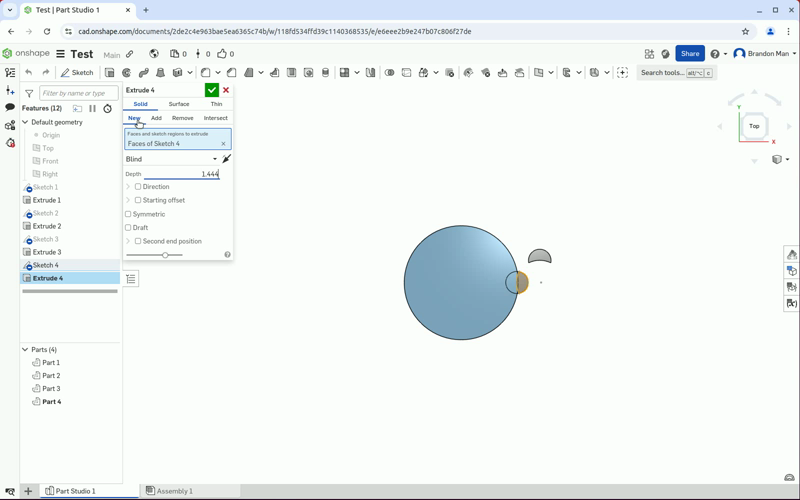
key(enter)
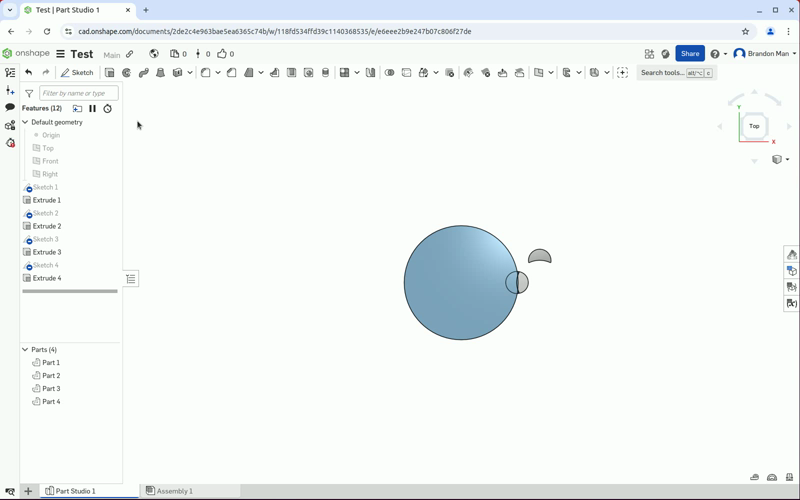
key(shift+h)
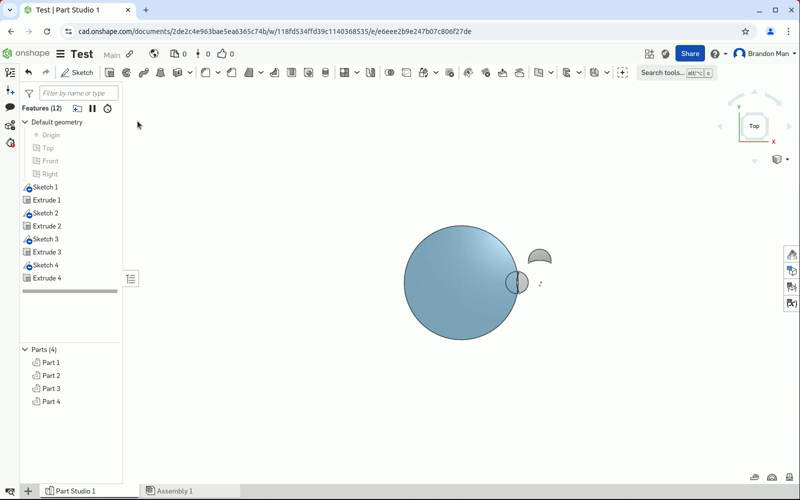
key(shift+h)
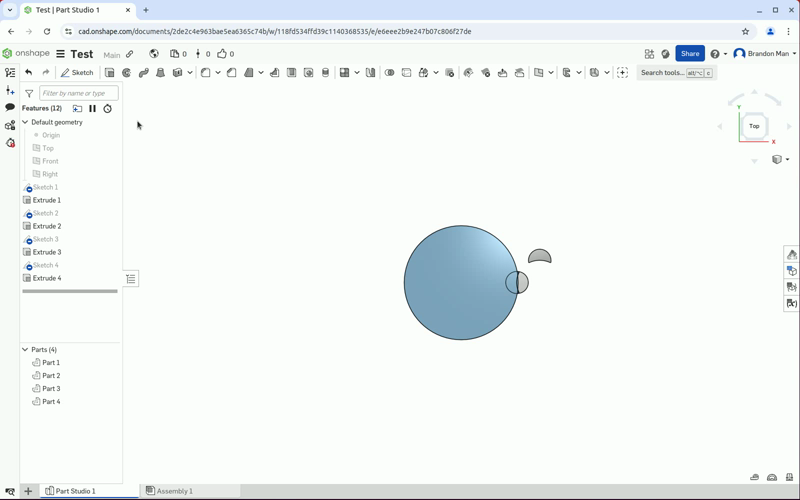
mouse_move(73, 189)
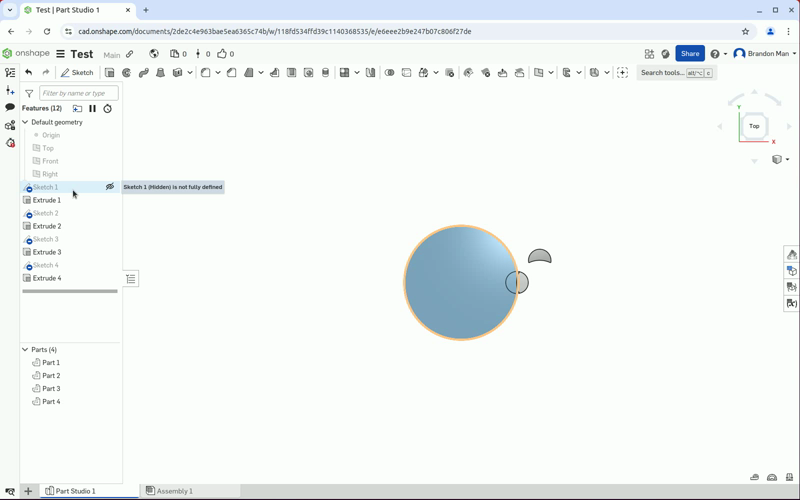
click(73, 189)
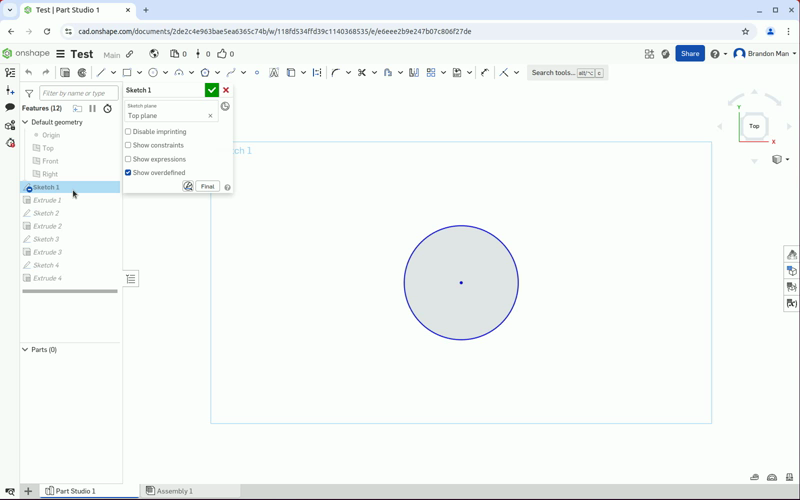
mouse_move(229, 92)
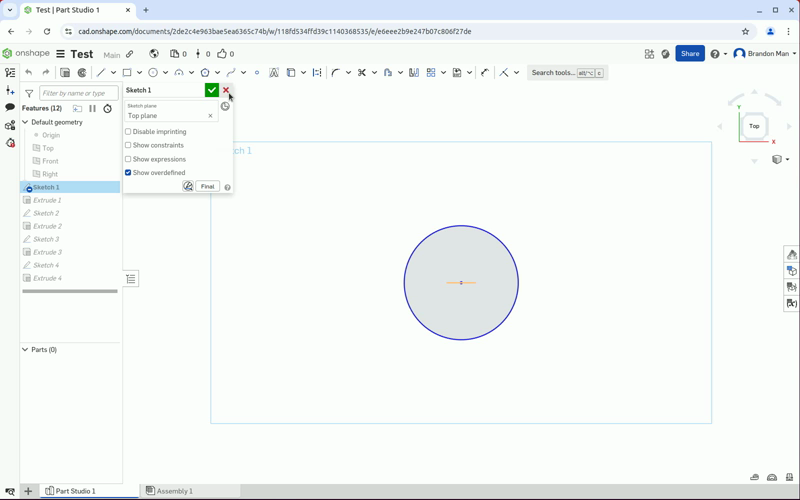
click(229, 92)
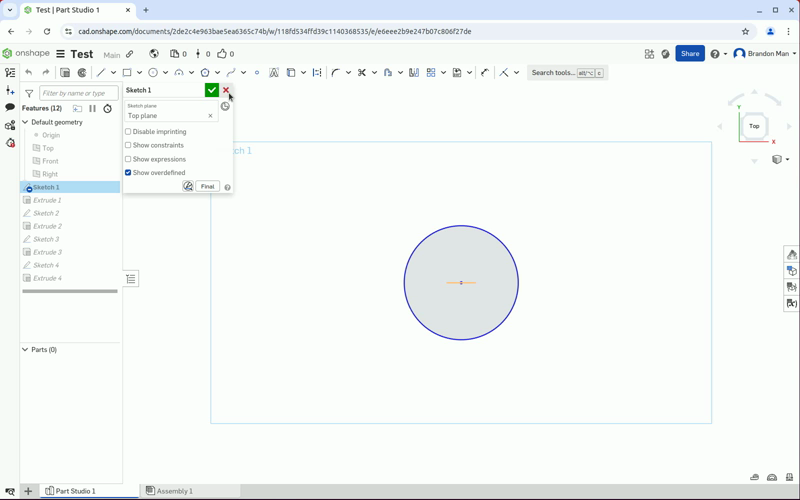
key(shift+s)
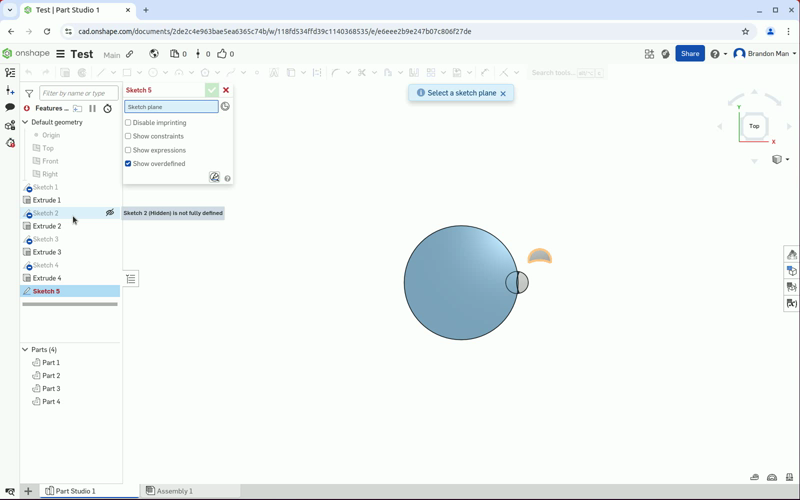
scroll(3)
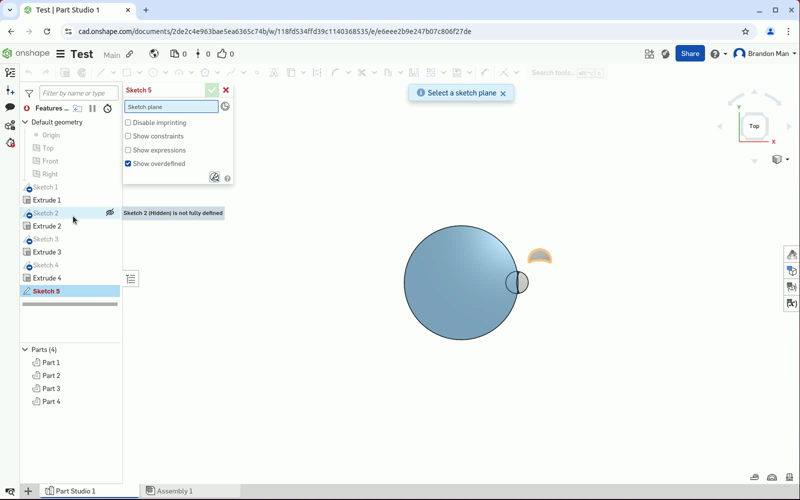
mouse_move(73, 150)
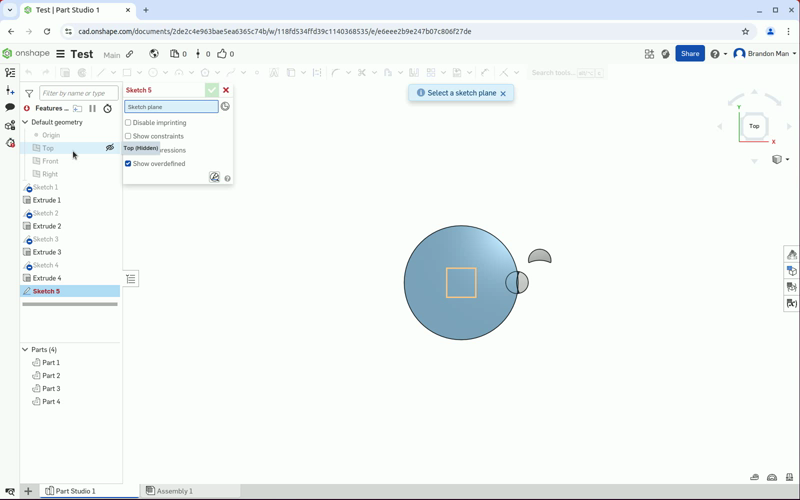
click(73, 150)
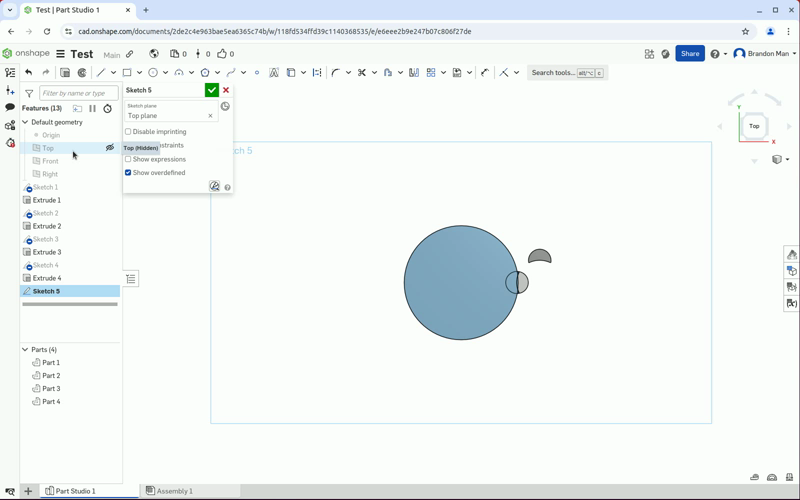
mouse_move(73, 352)
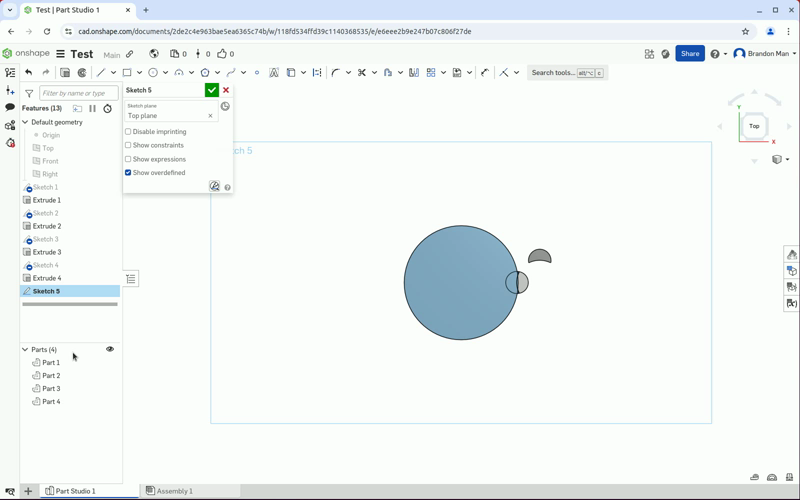
key(y)
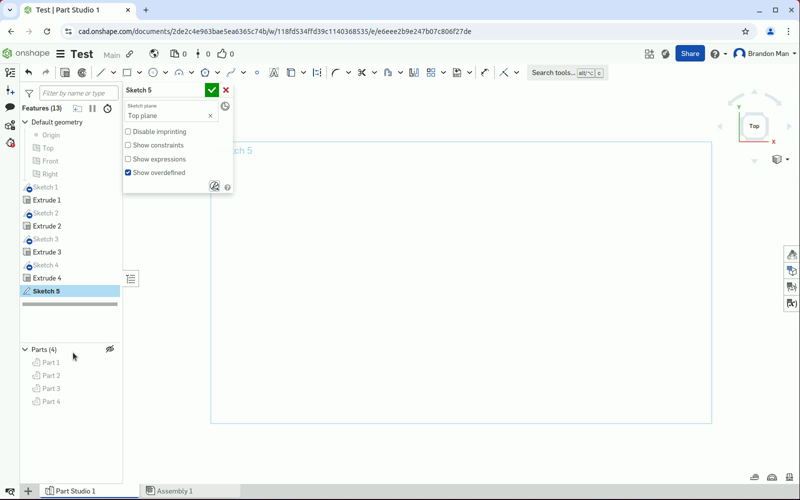
key(a)
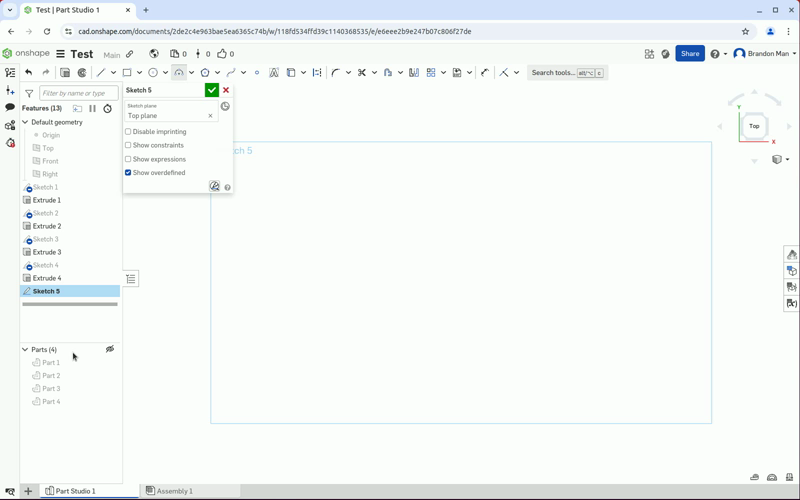
key_down(shift)
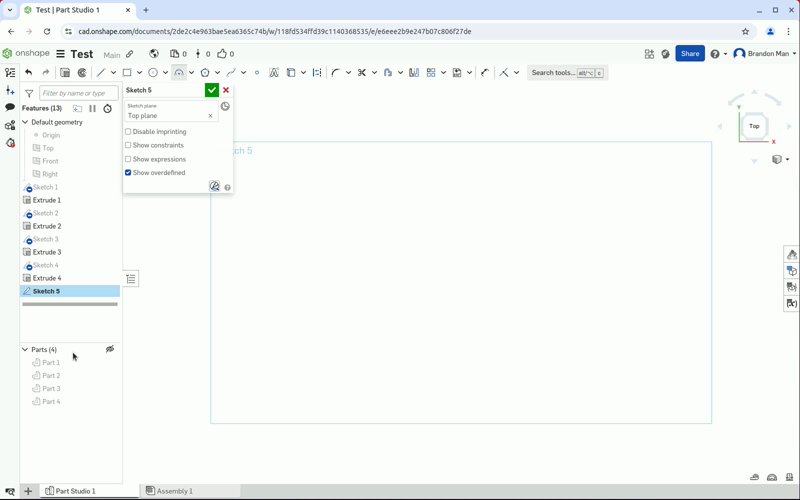
mouse_move(528, 262)
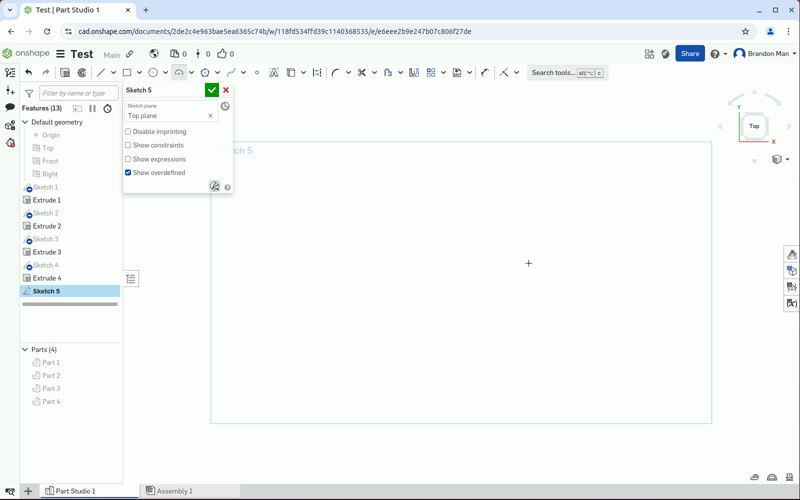
click(528, 262)
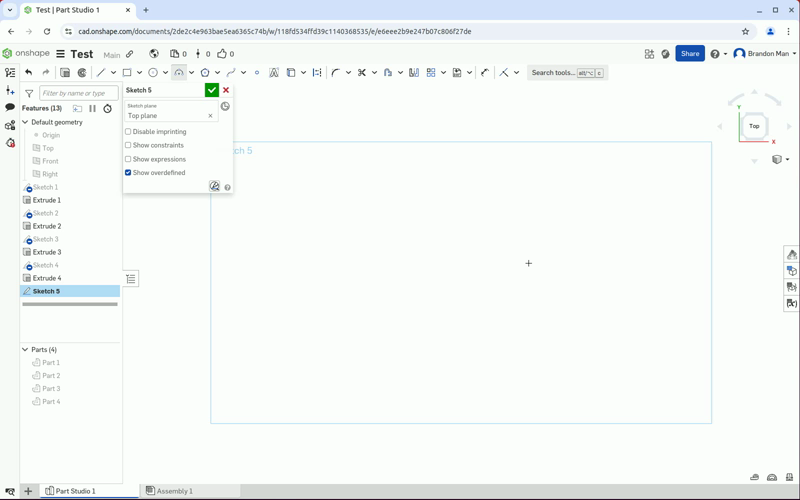
key_up(shift)
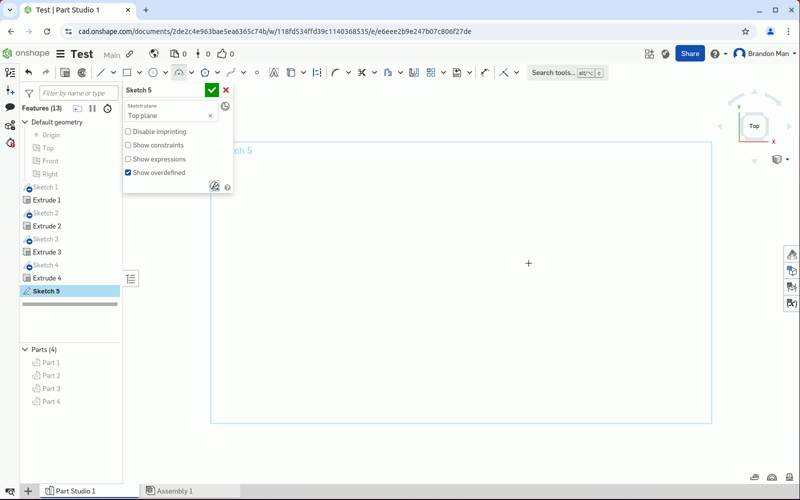
key_down(shift)
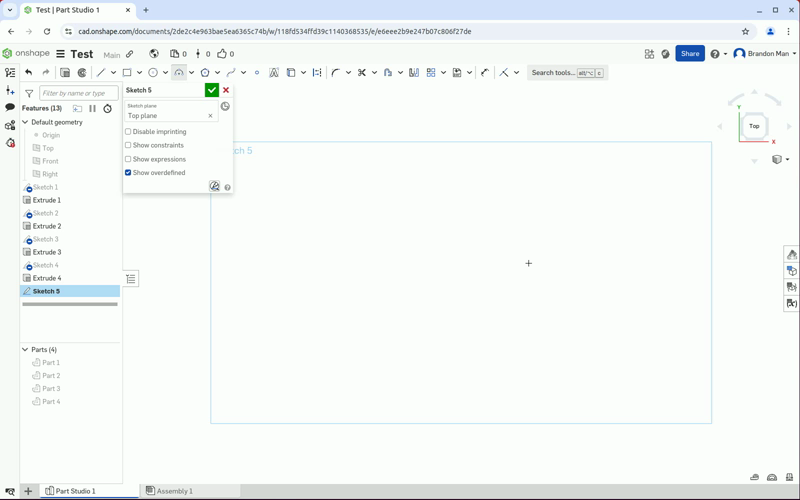
mouse_move(550, 262)
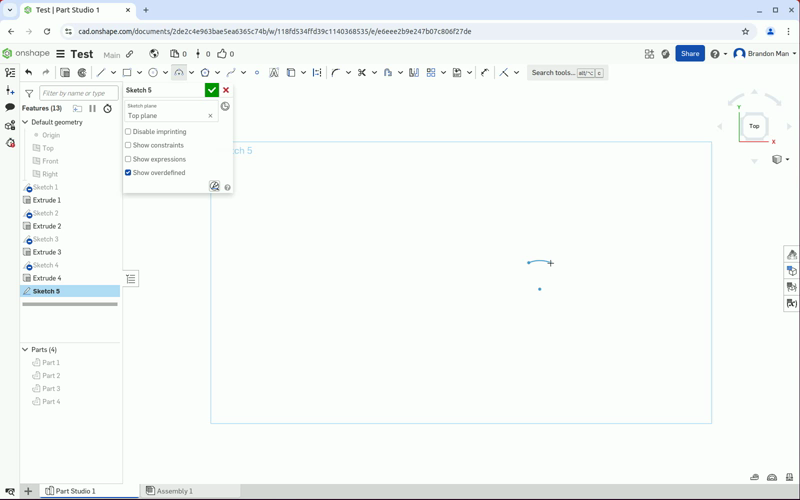
click(550, 262)
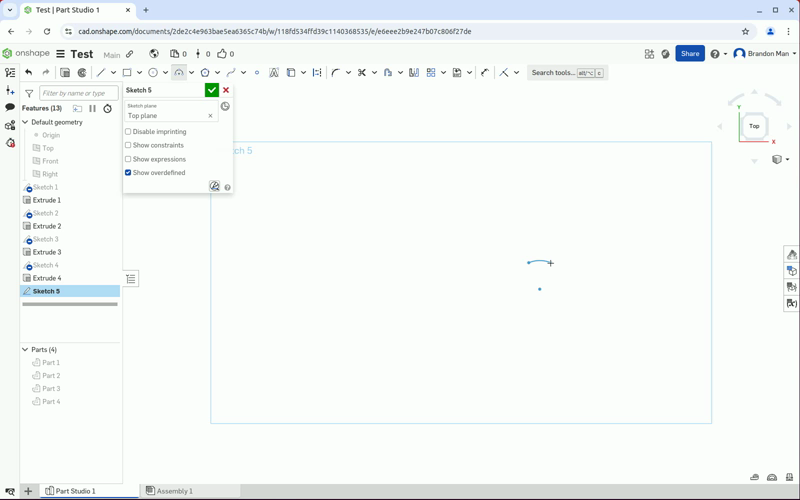
mouse_move(539, 271)
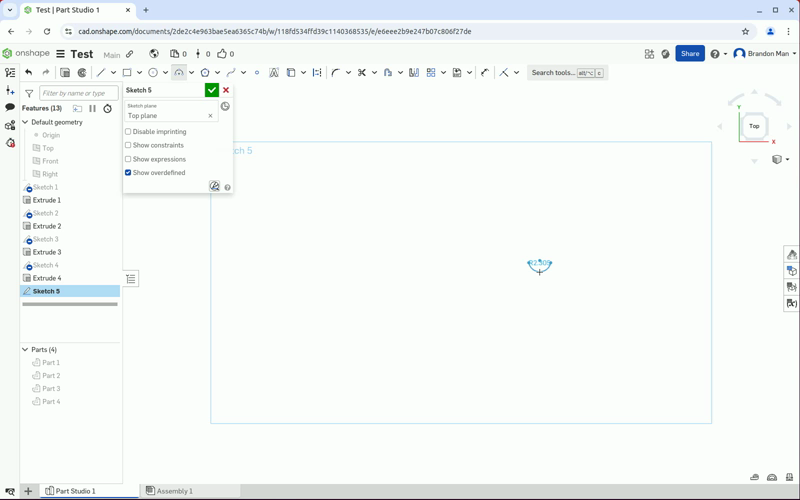
click(539, 271)
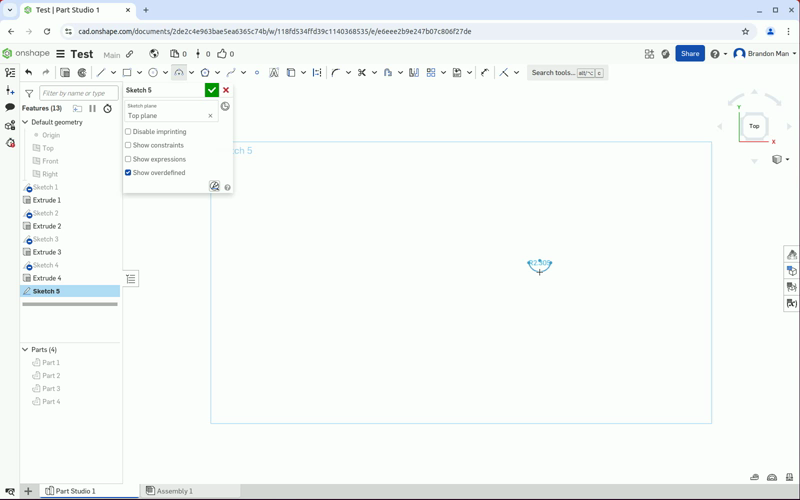
key_up(shift)
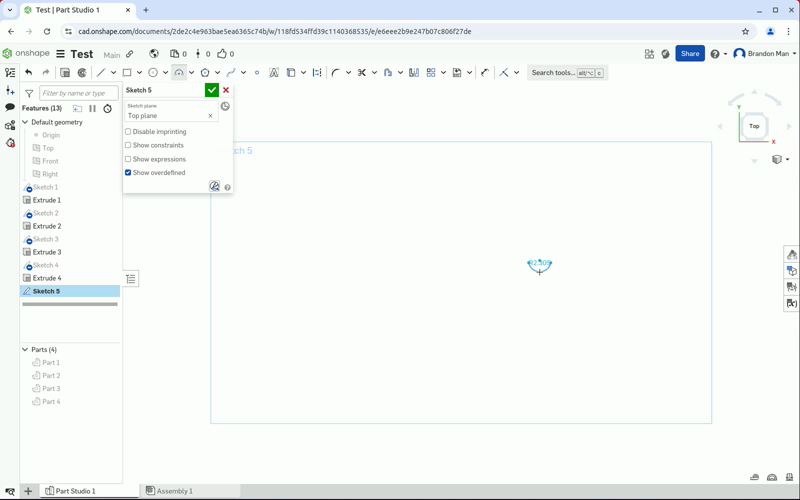
mouse_move(550, 262)
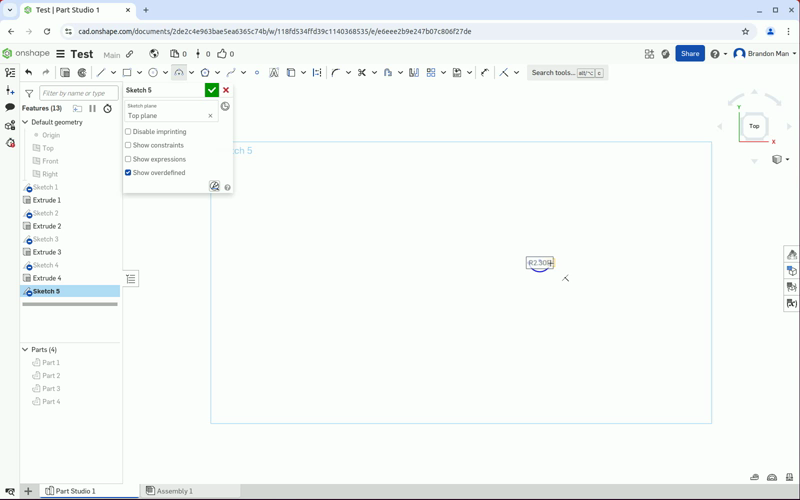
click(550, 262)
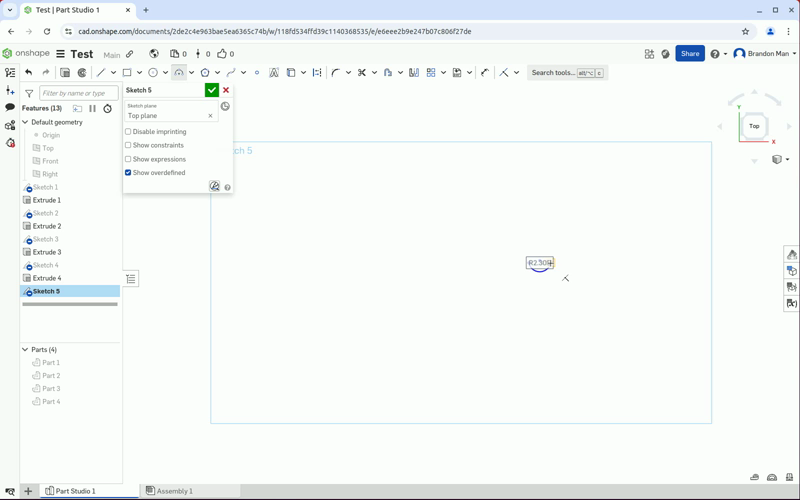
mouse_move(528, 262)
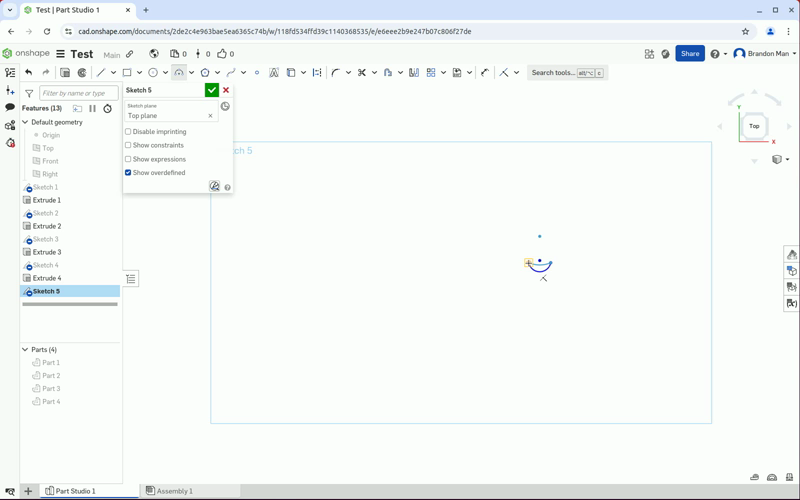
click(528, 262)
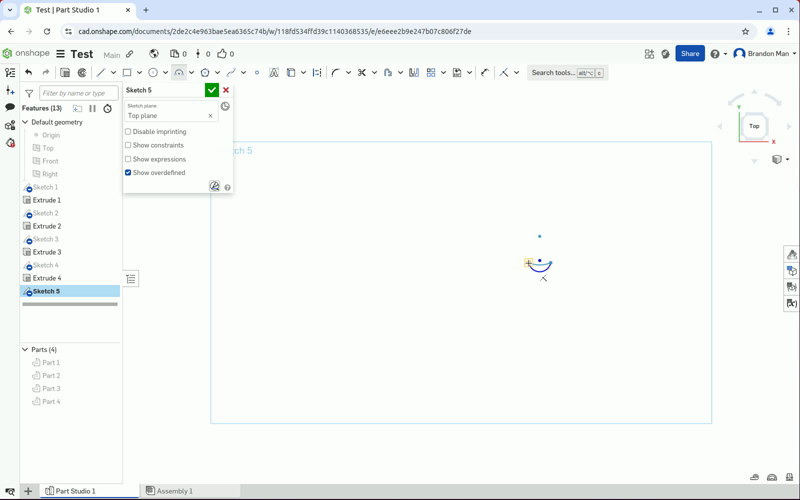
key_down(shift)
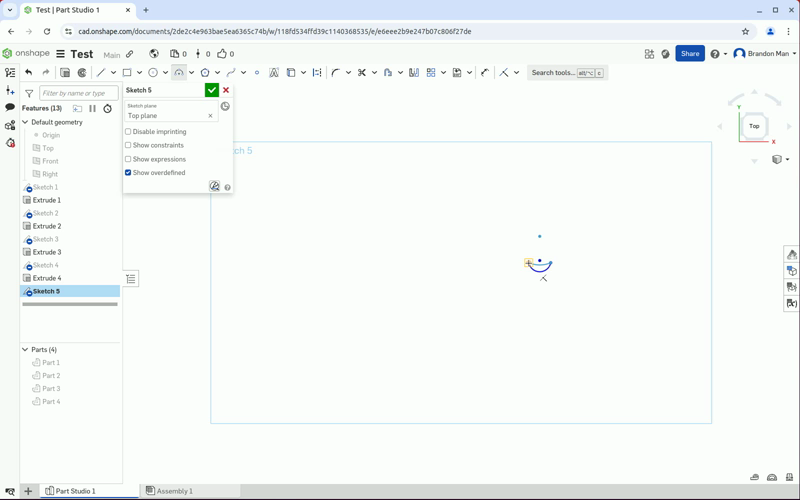
mouse_move(539, 260)
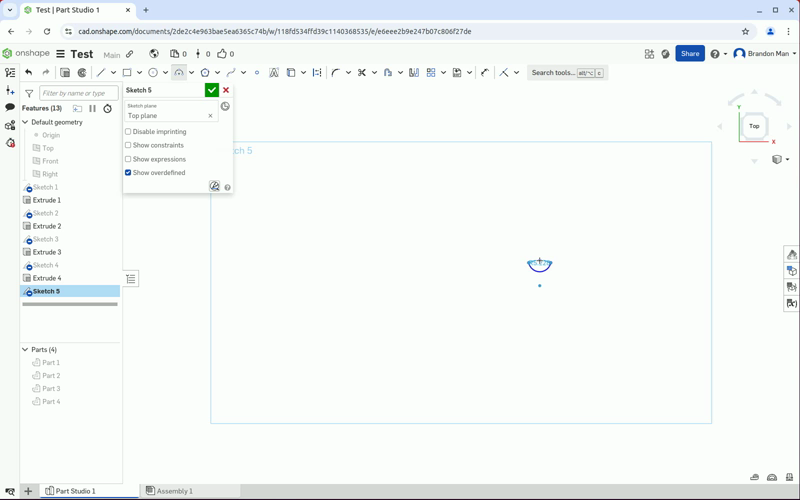
click(539, 260)
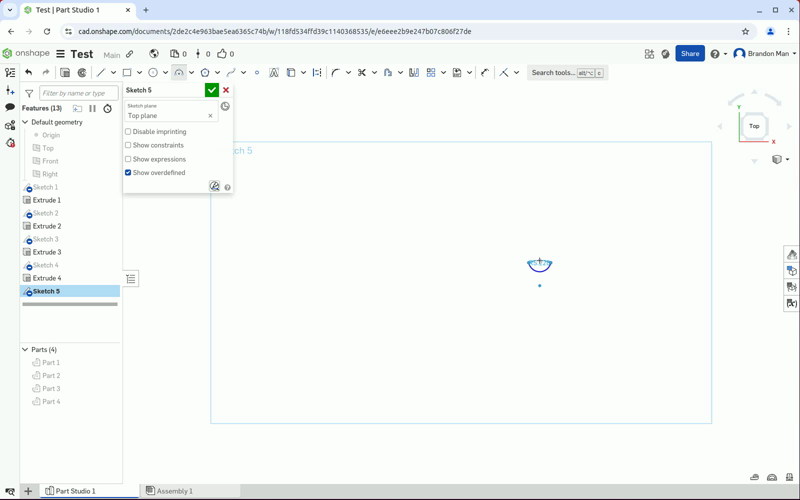
key_up(shift)
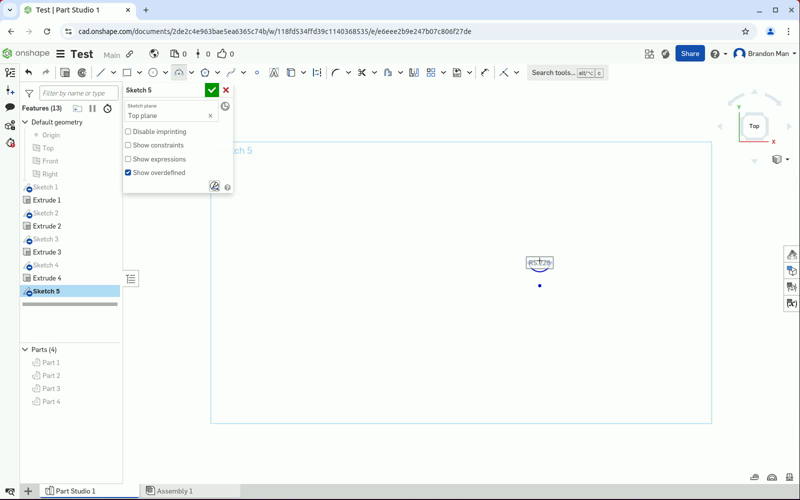
key(esc)
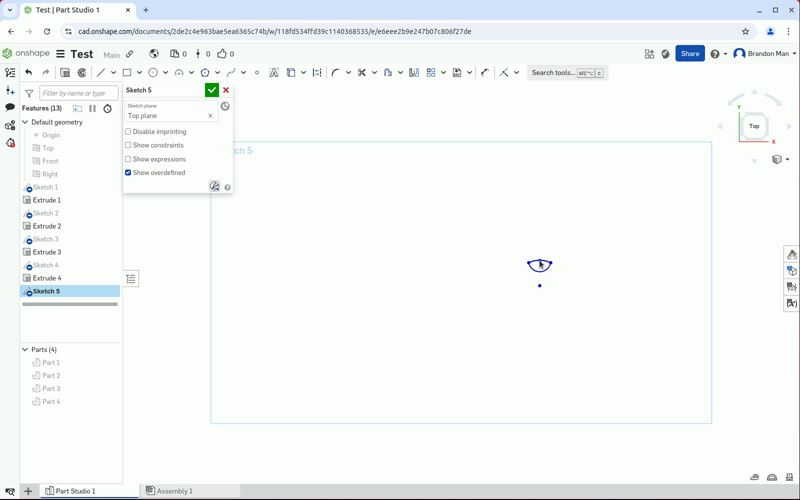
mouse_move(539, 268)
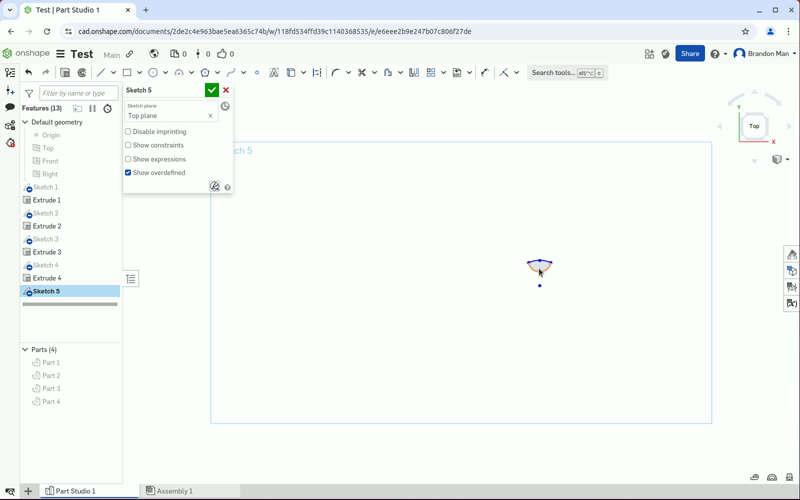
scroll(6)
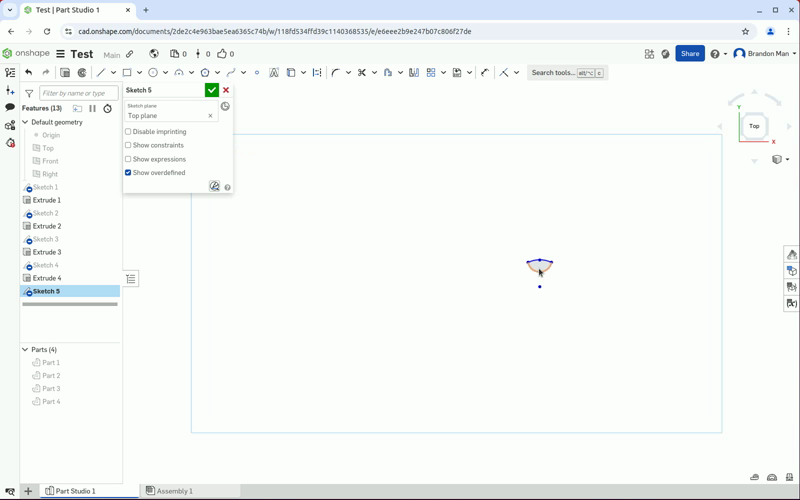
scroll(6)
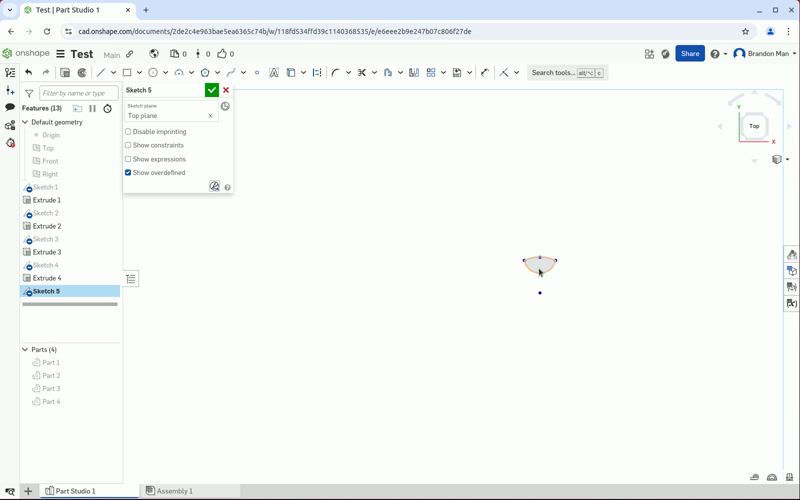
scroll(6)
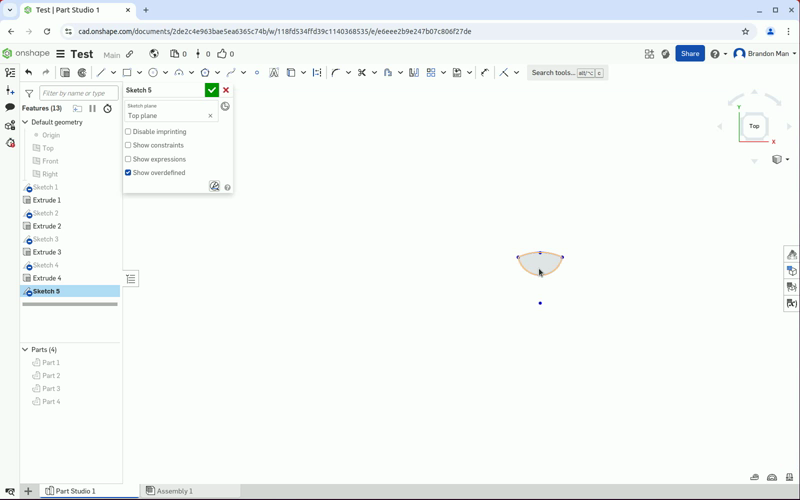
scroll(6)
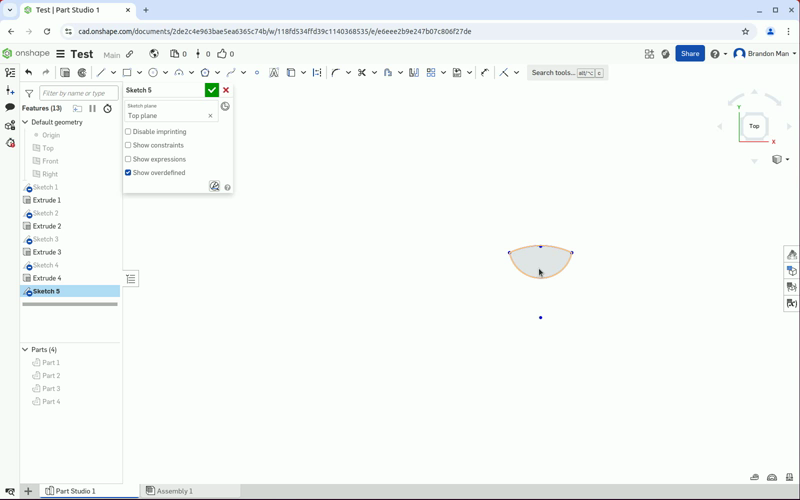
scroll(6)
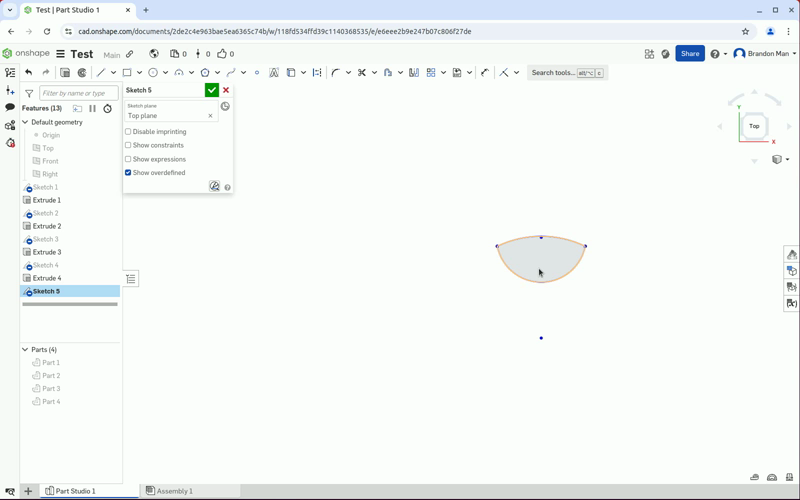
scroll(6)
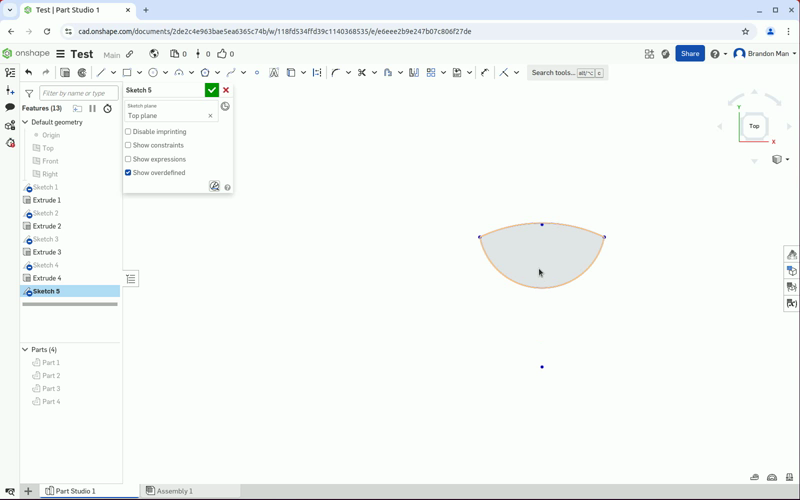
scroll(6)
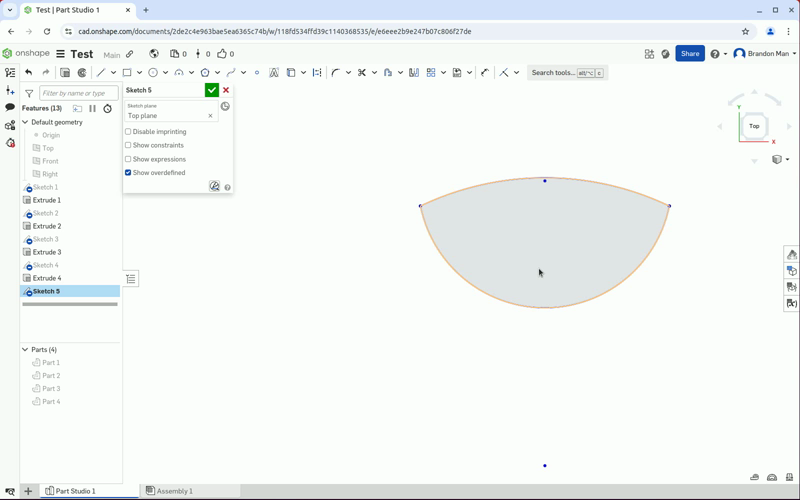
click(539, 268)
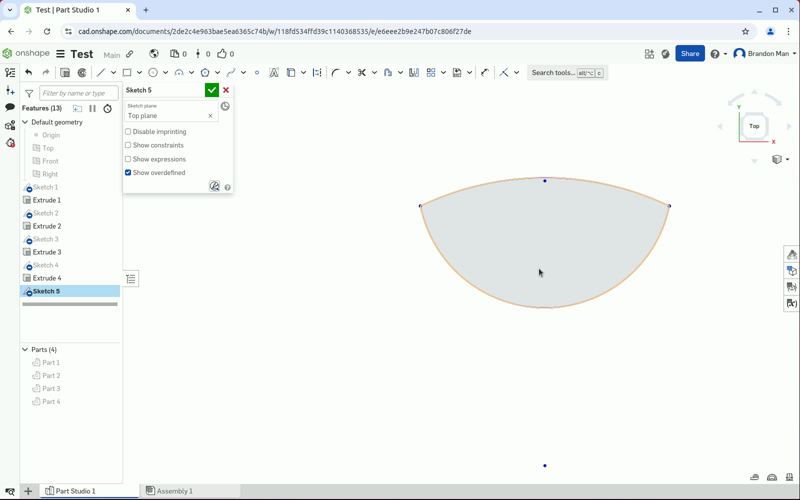
scroll(-6)
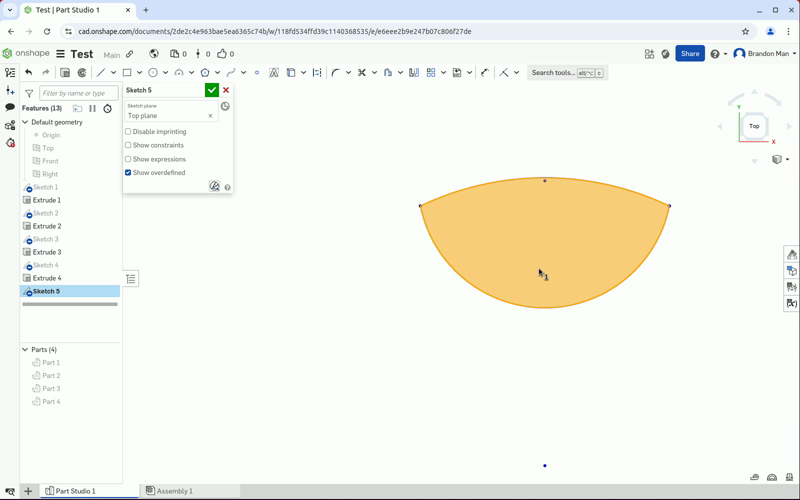
scroll(-6)
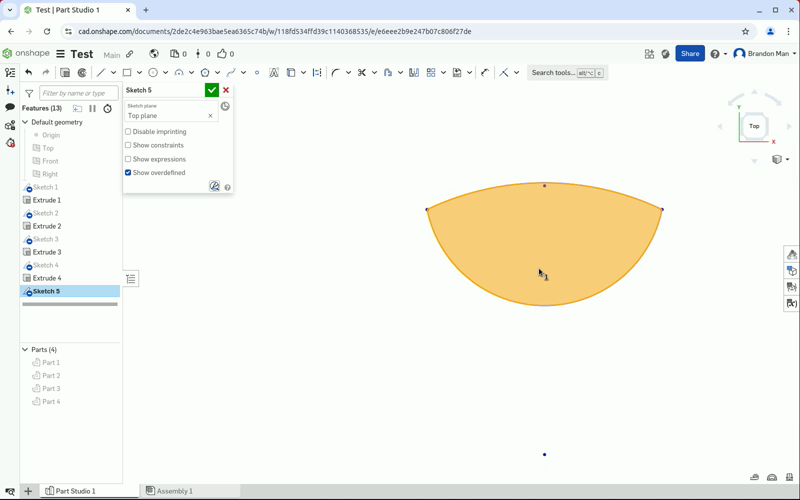
scroll(-6)
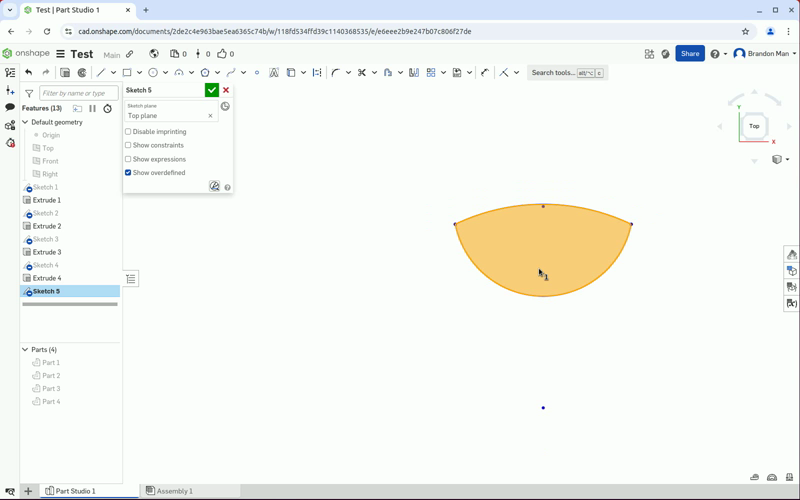
scroll(-6)
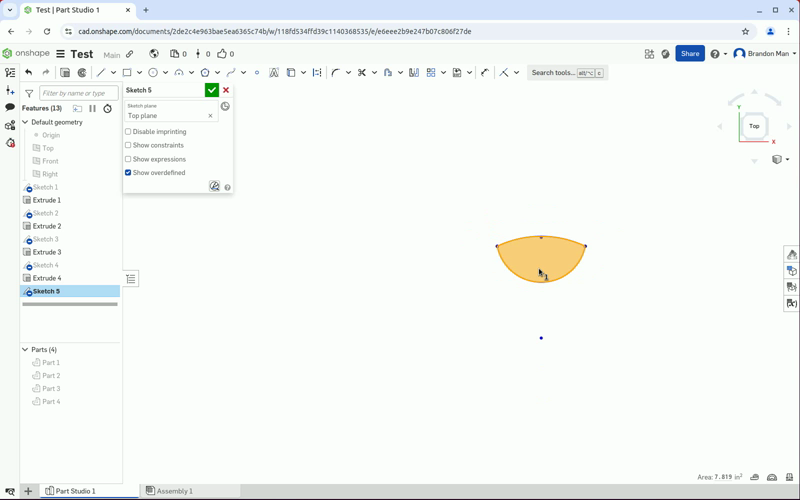
scroll(-6)
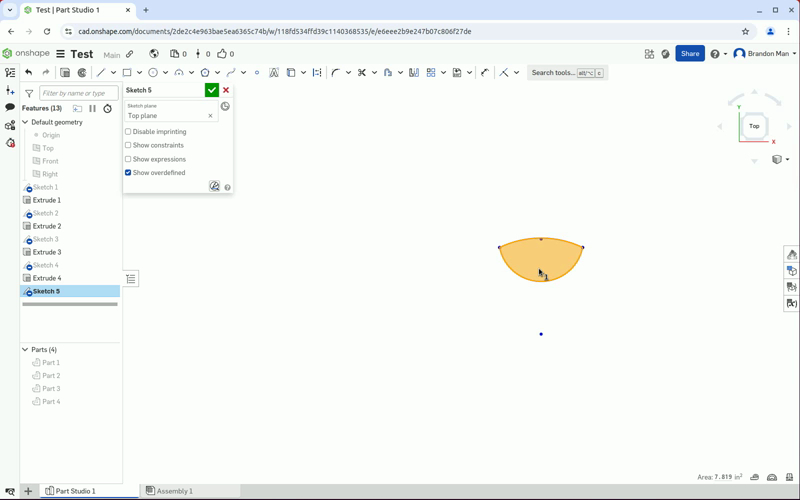
scroll(-6)
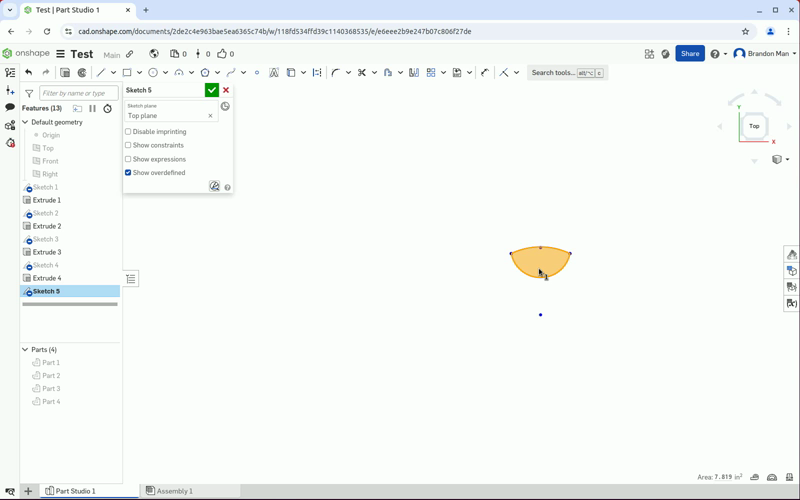
scroll(-6)
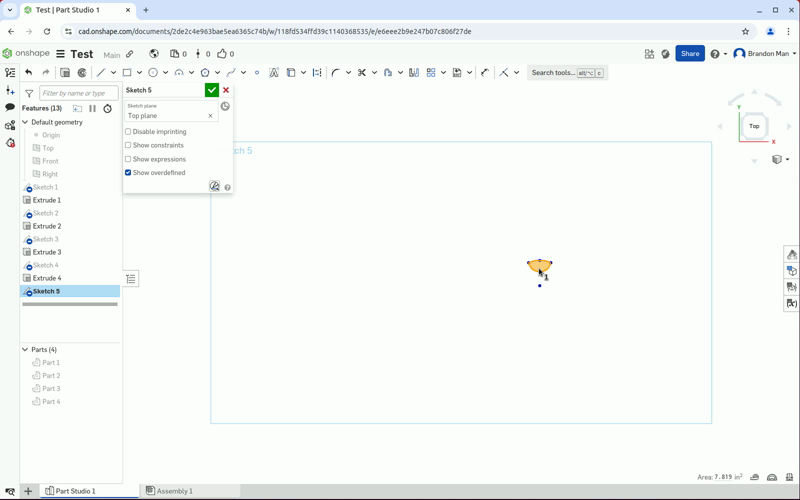
mouse_move(73, 352)
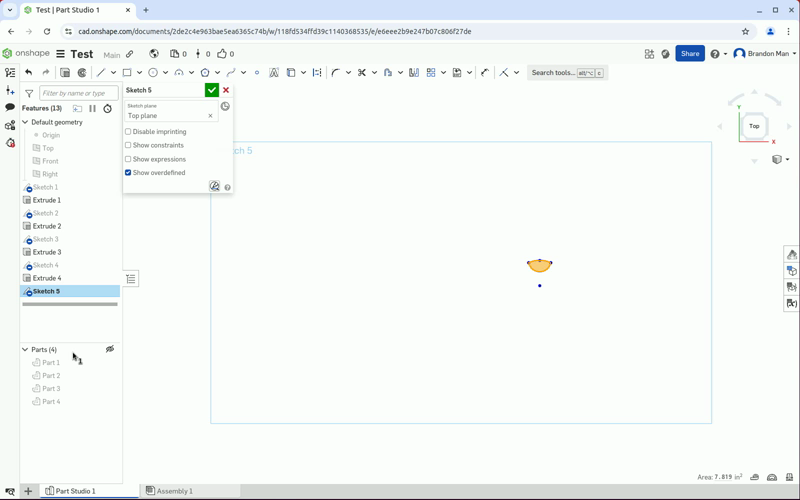
key(shift+y)
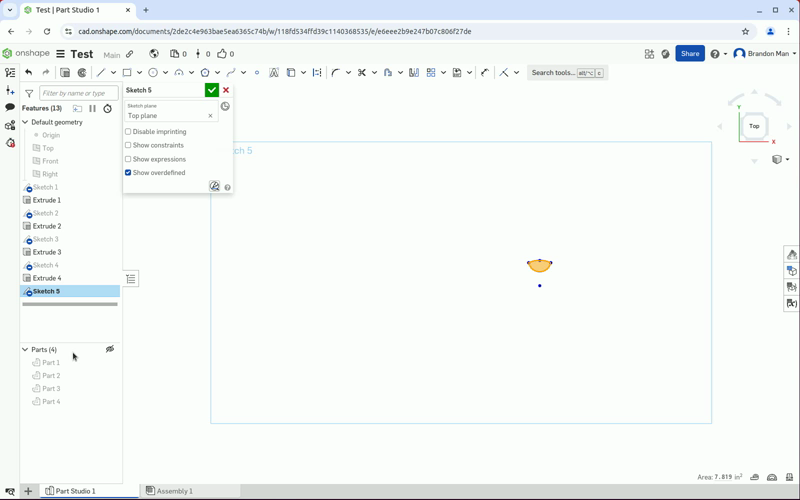
key(shift+e)
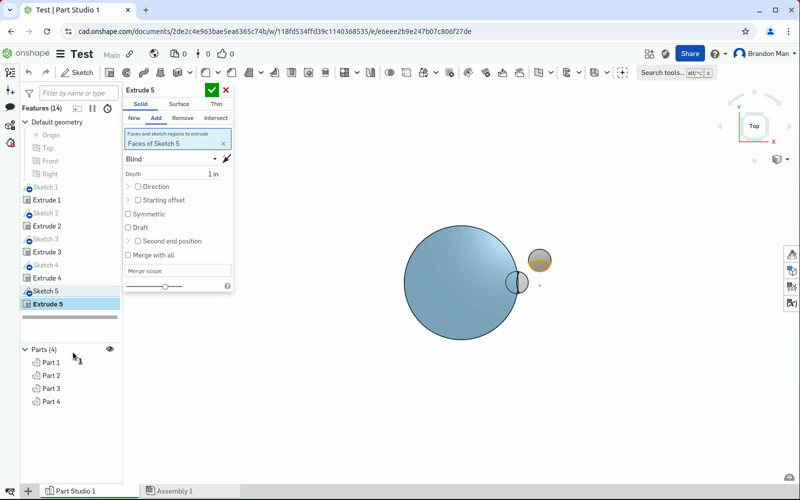
mouse_move(143, 106)
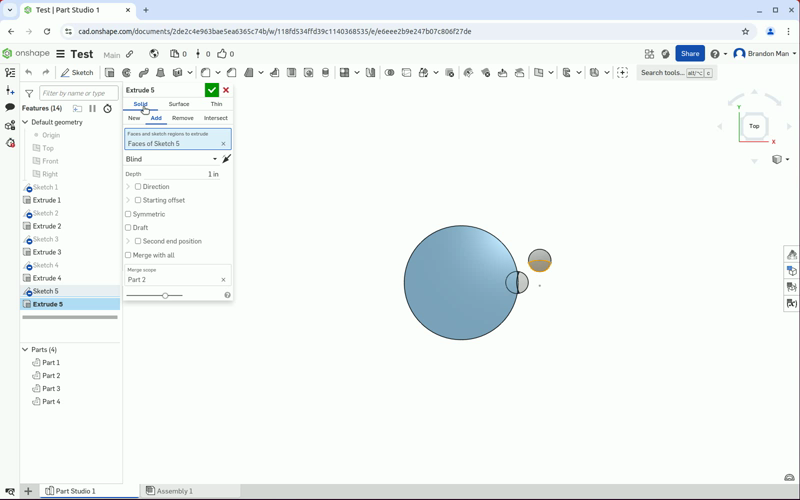
click(143, 106)
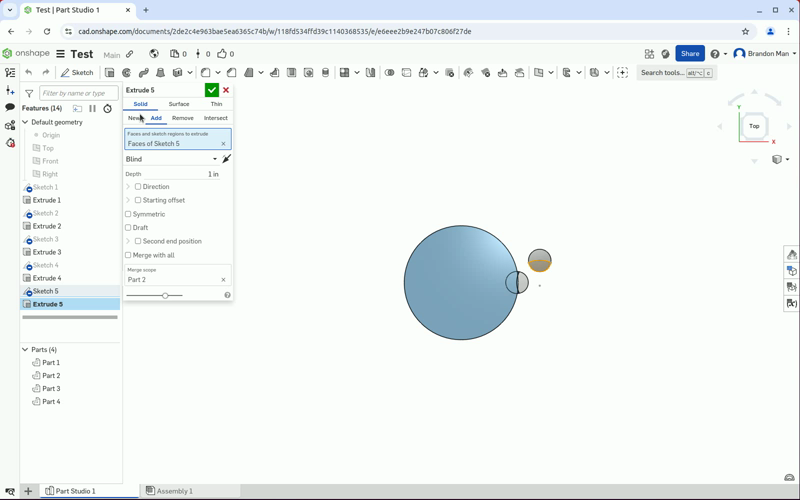
mouse_move(137, 120)
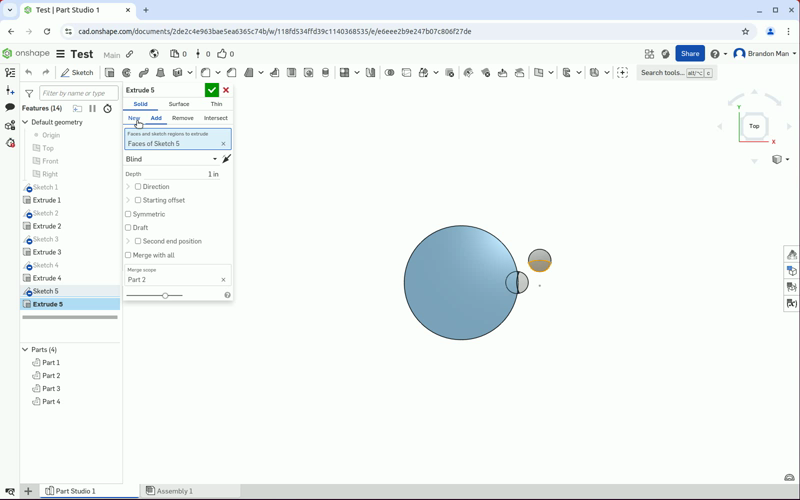
click(137, 120)
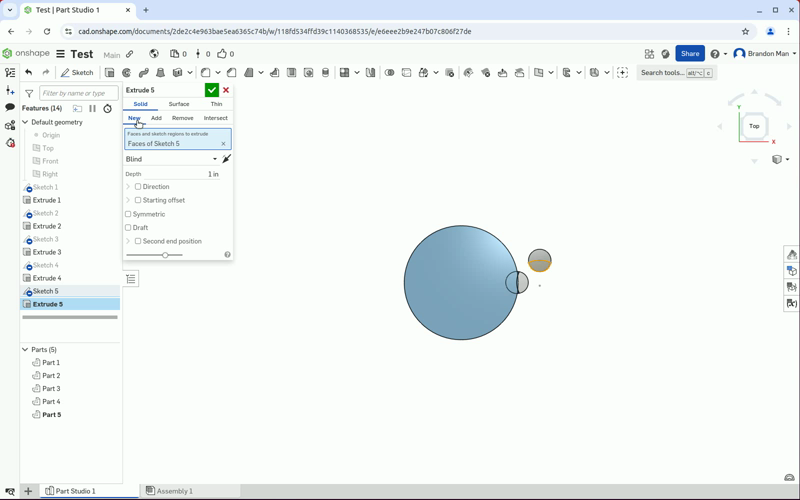
key(tab, 4)
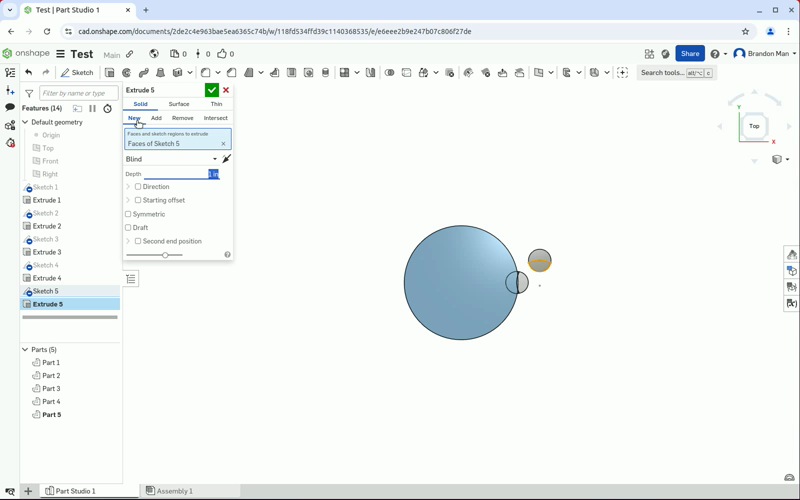
text(1.444)
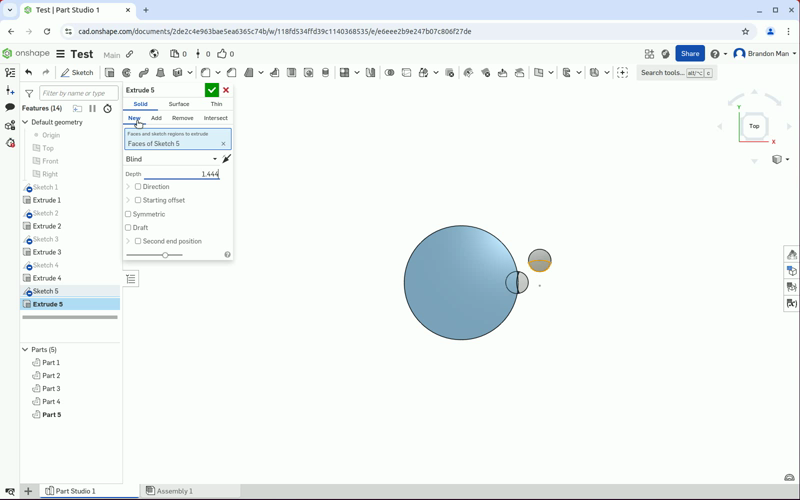
key(enter)
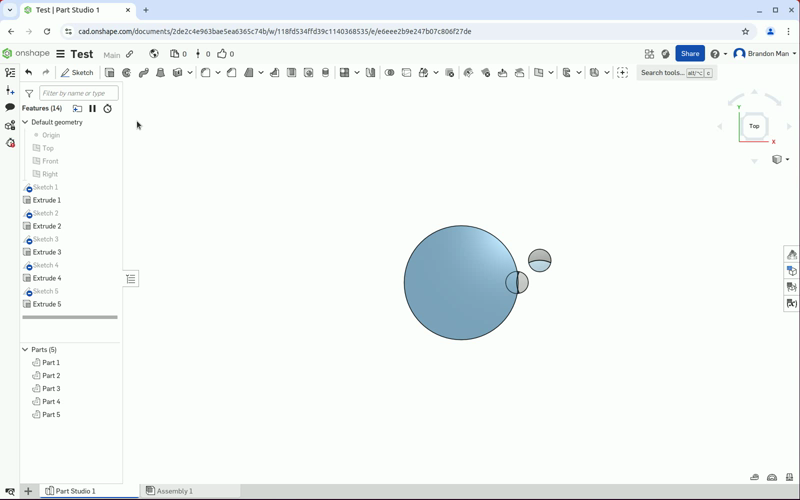
key(shift+h)
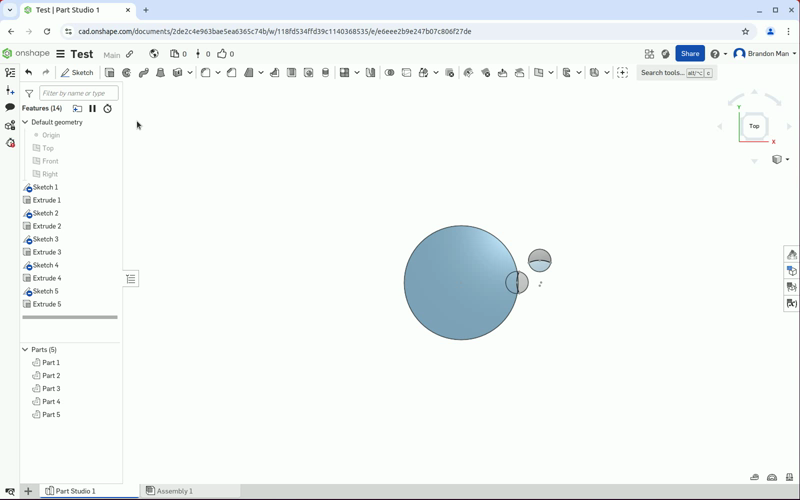
key(shift+h)
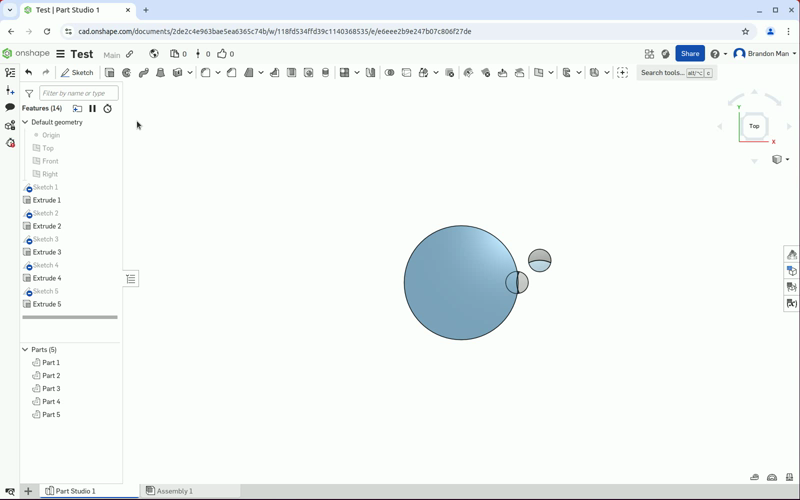
mouse_move(73, 189)
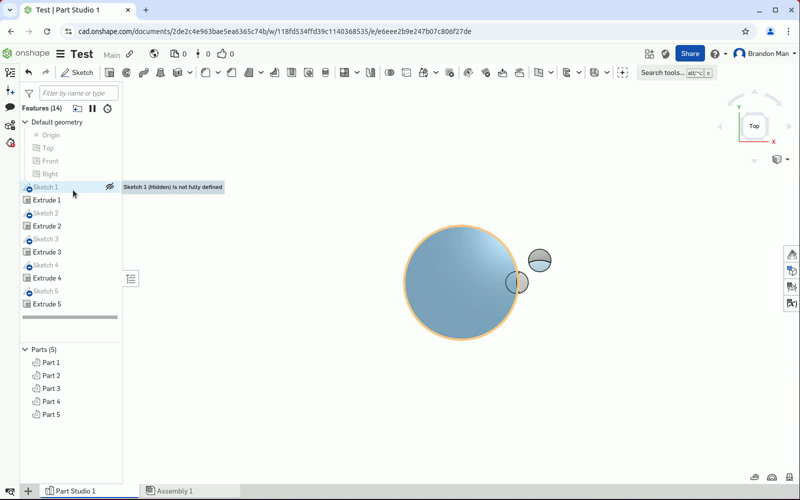
click(73, 189)
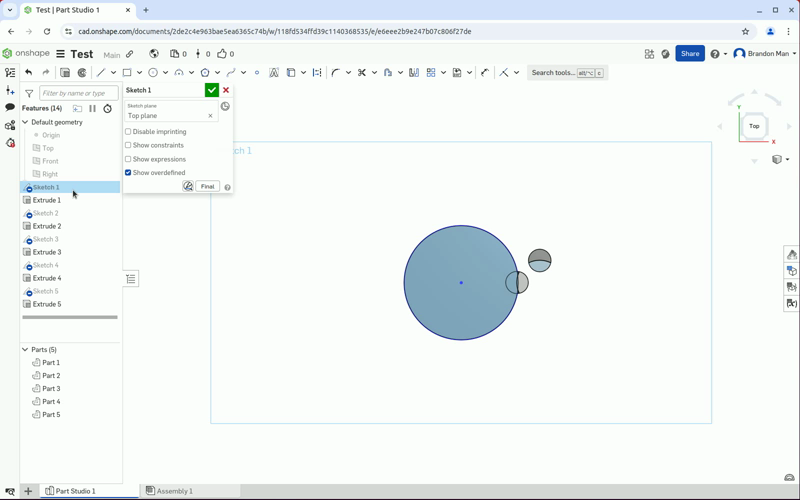
mouse_move(229, 92)
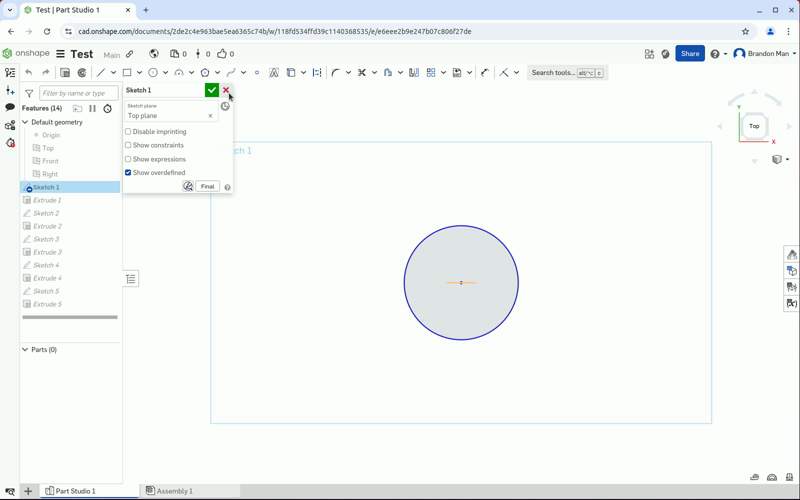
click(229, 92)
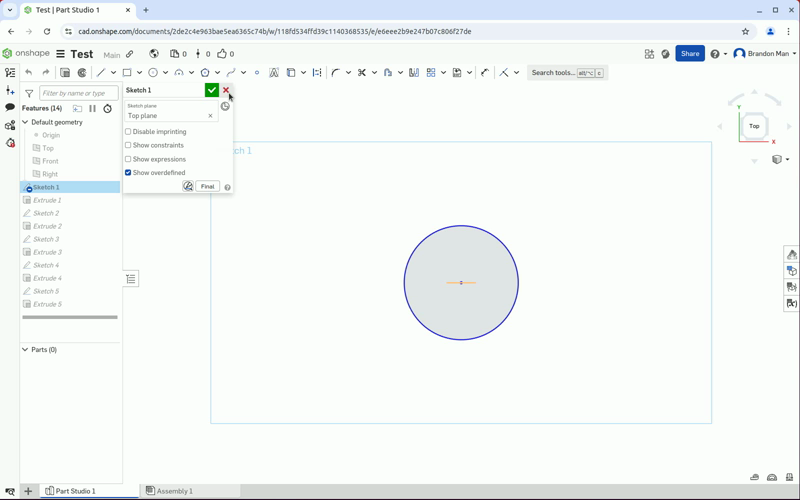
key(shift+s)
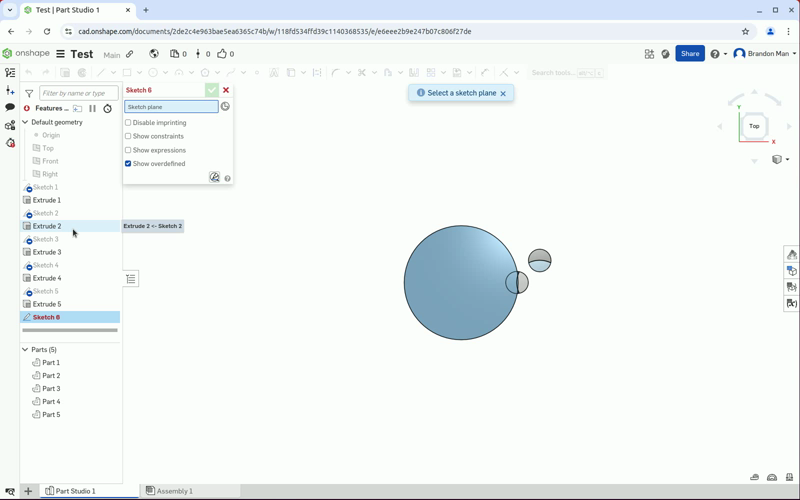
scroll(3)
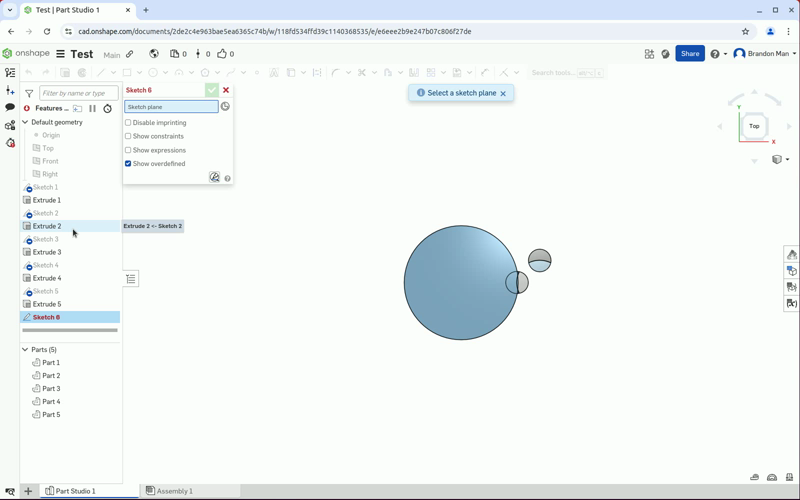
mouse_move(73, 150)
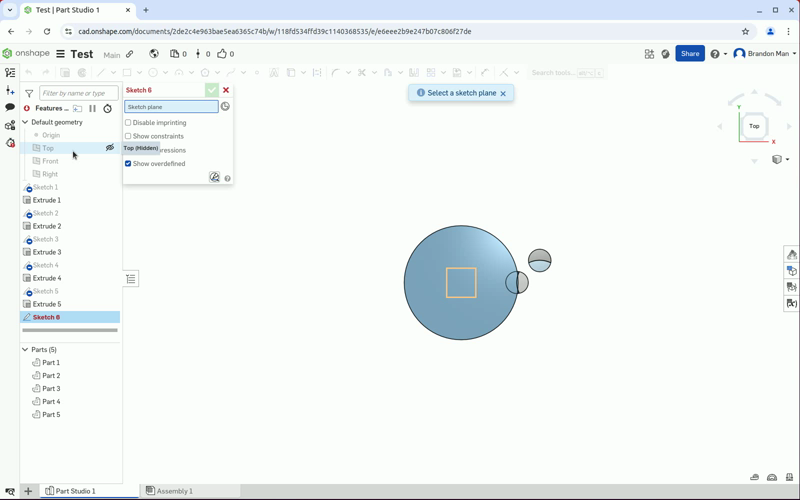
click(73, 150)
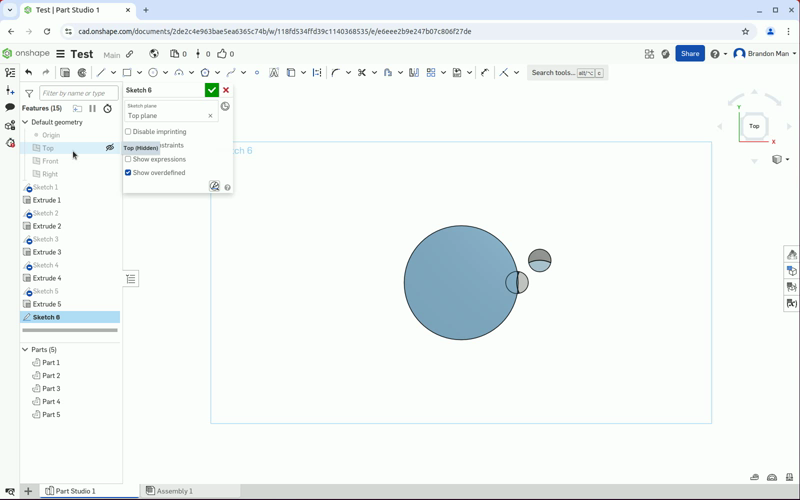
mouse_move(73, 352)
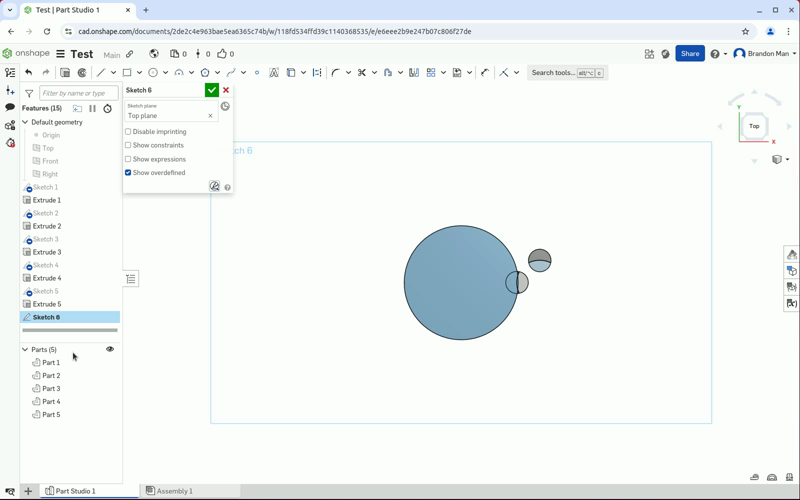
key(y)
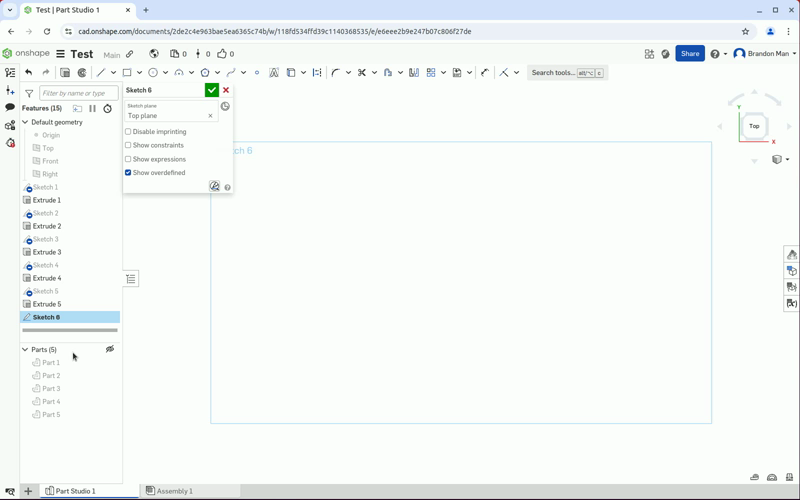
key(a)
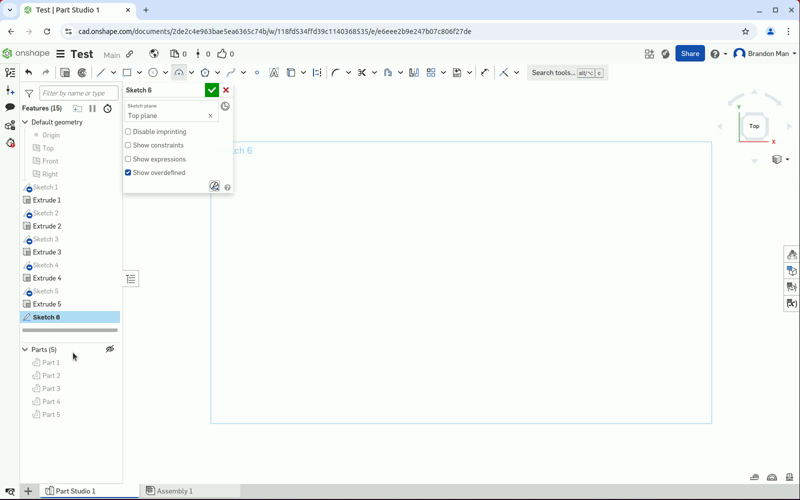
key_down(shift)
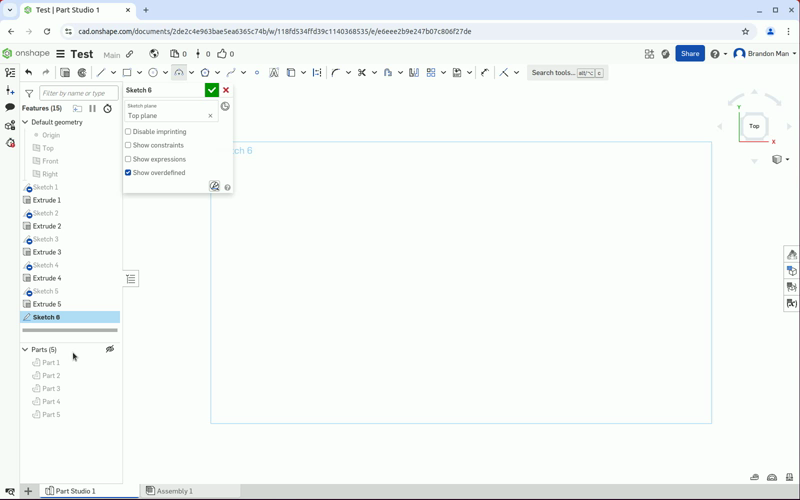
mouse_move(560, 293)
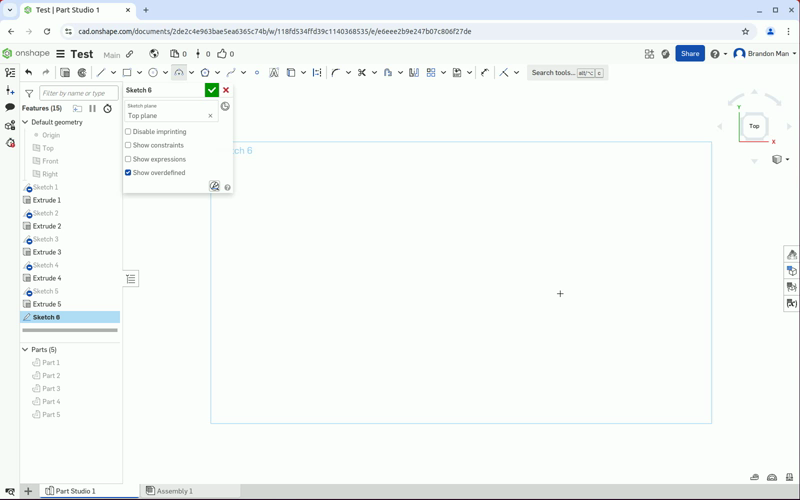
click(560, 293)
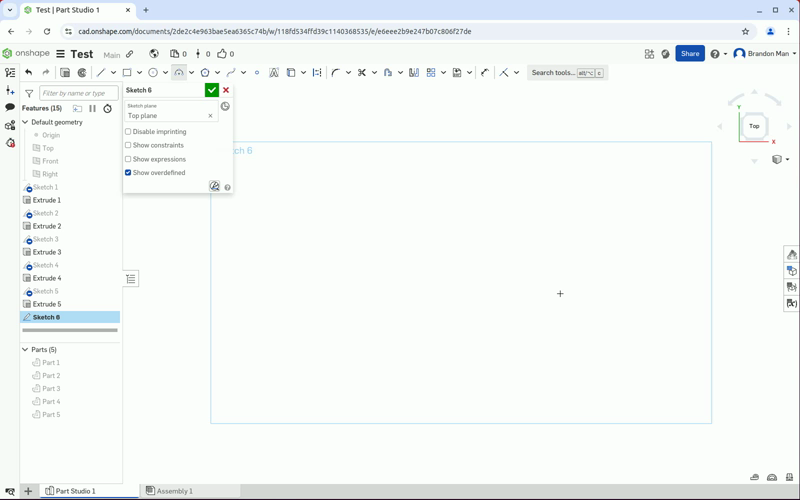
key_up(shift)
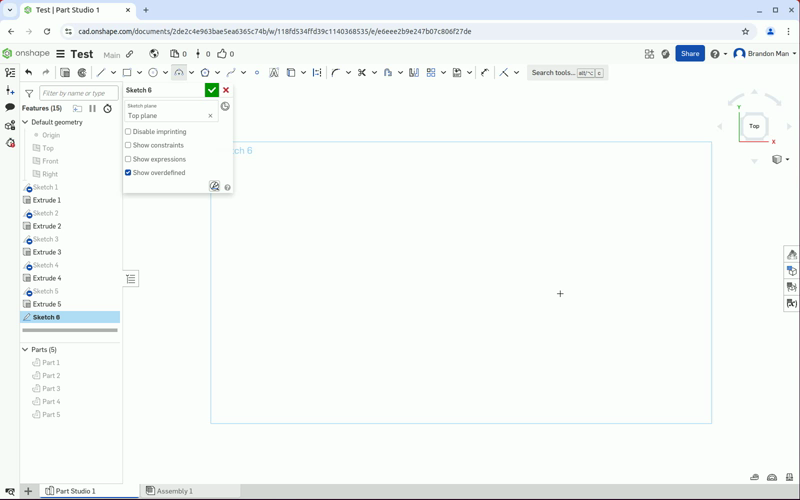
key_down(shift)
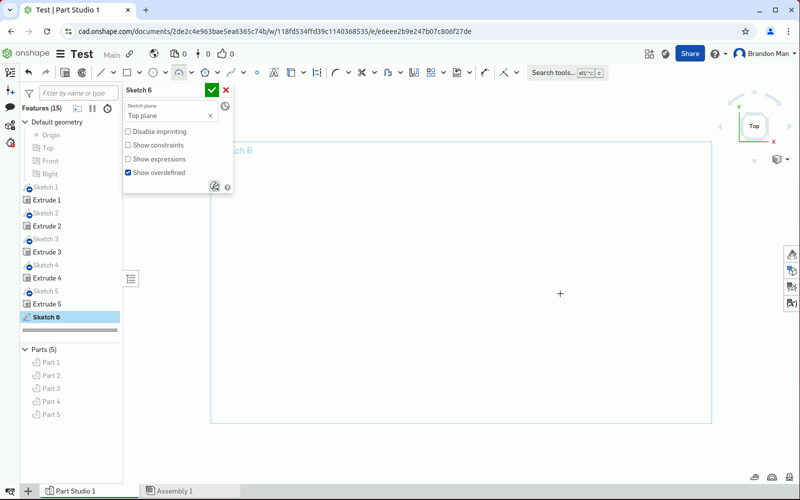
mouse_move(560, 271)
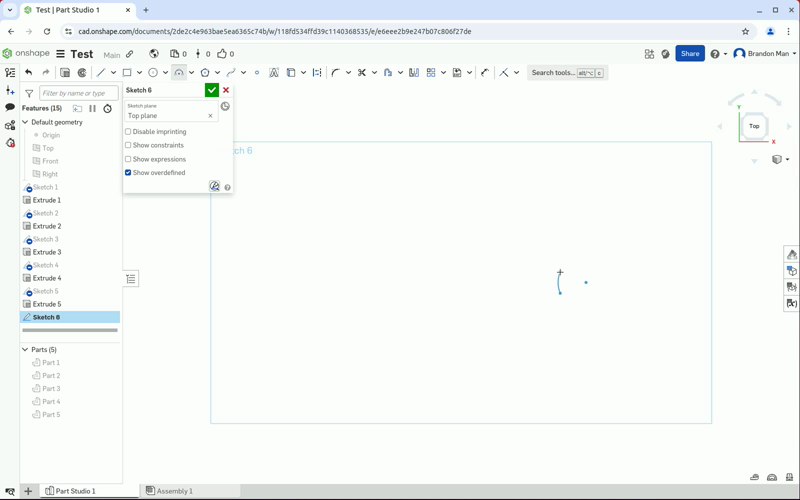
click(560, 271)
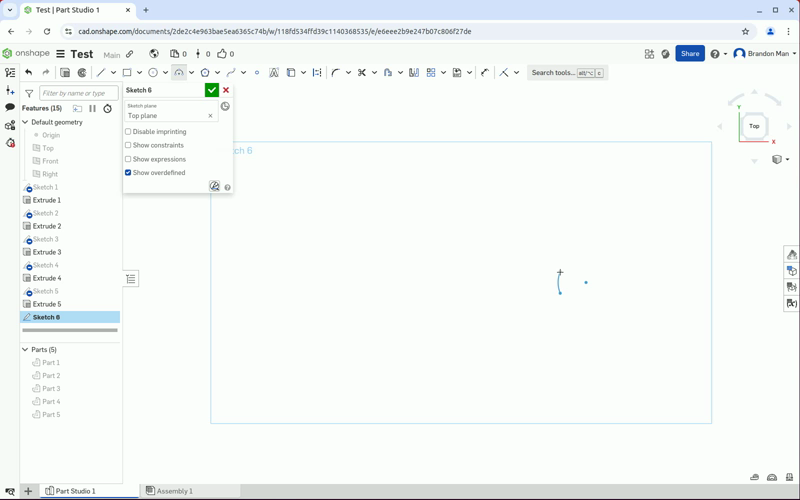
mouse_move(563, 282)
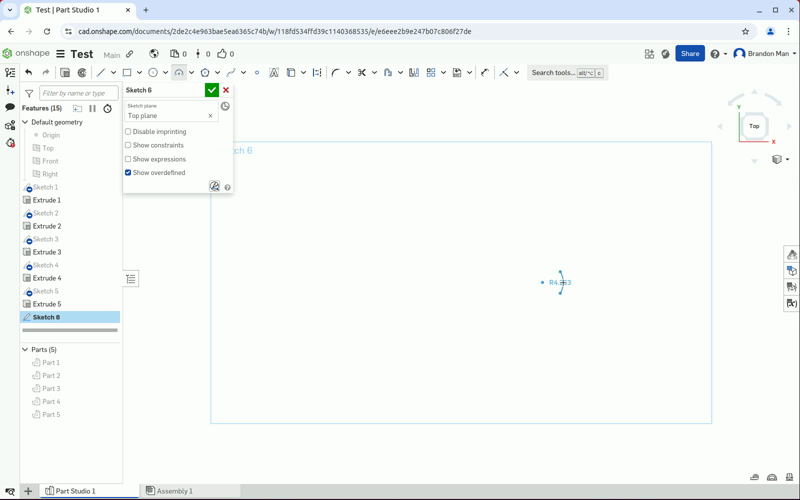
click(563, 282)
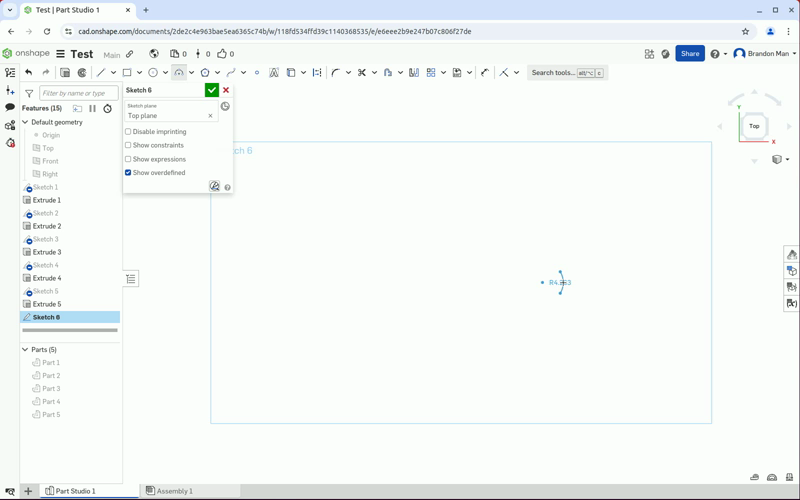
key_up(shift)
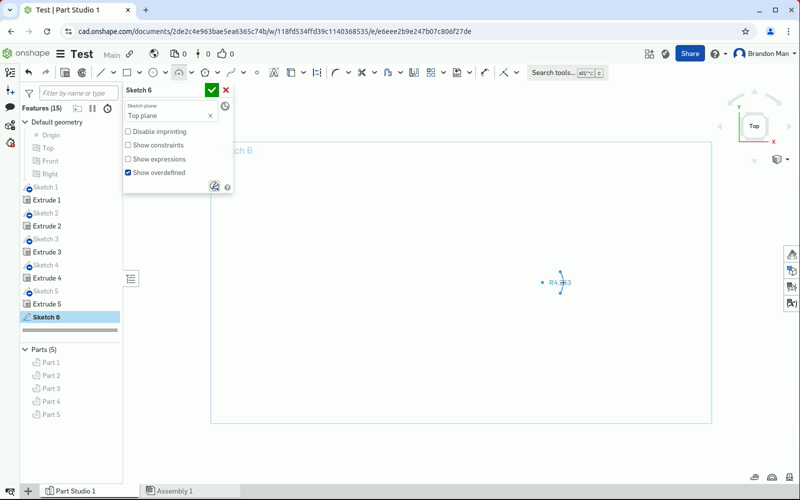
mouse_move(560, 271)
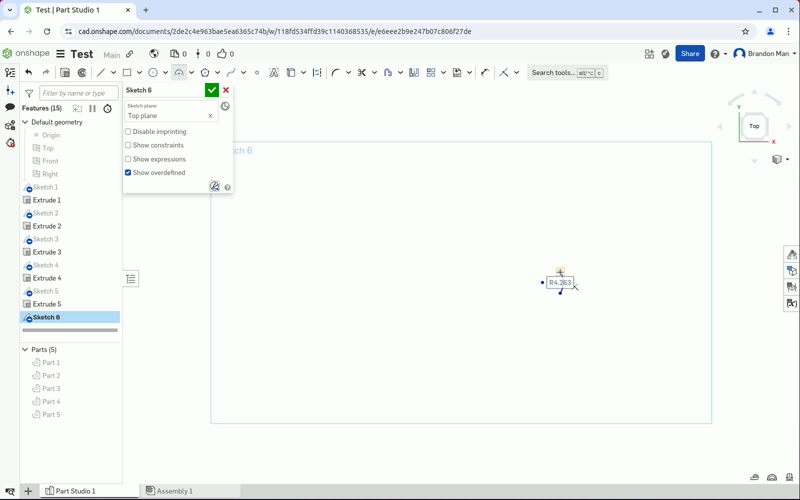
click(560, 271)
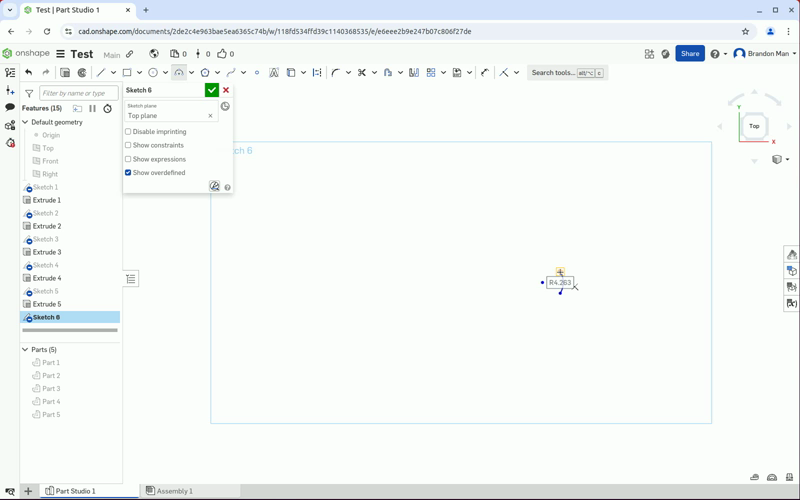
mouse_move(560, 293)
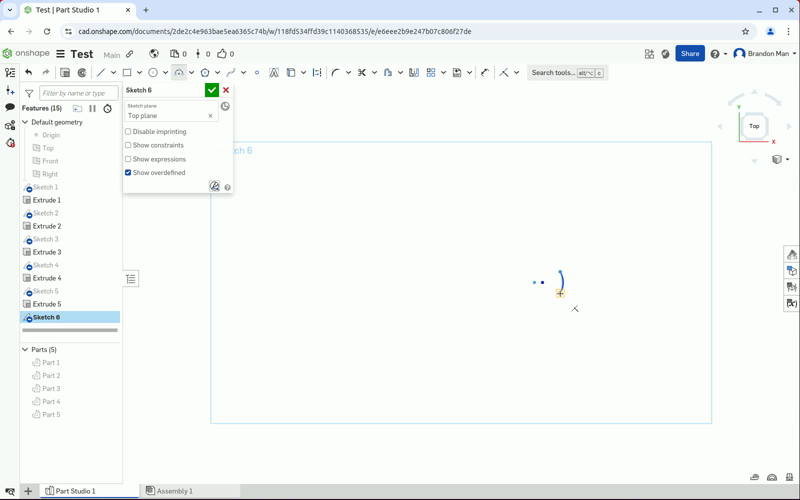
click(560, 293)
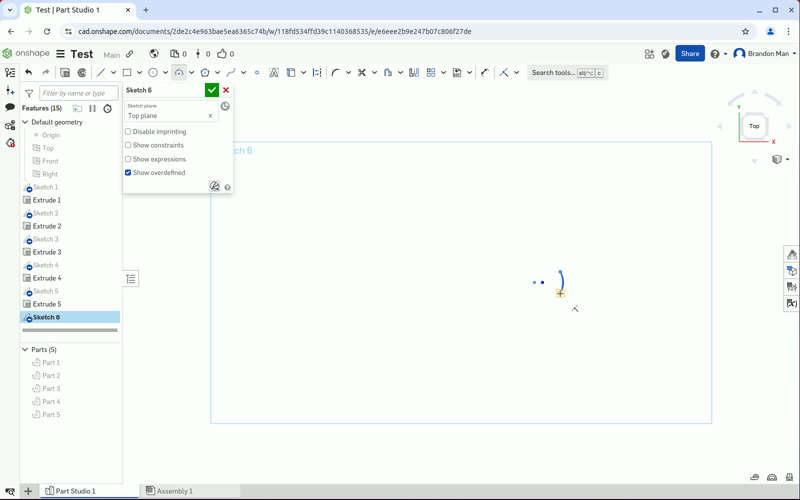
key_down(shift)
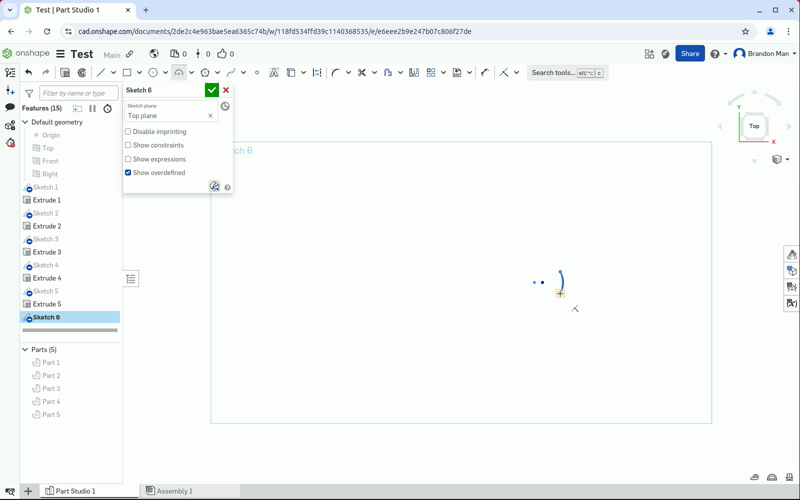
mouse_move(551, 282)
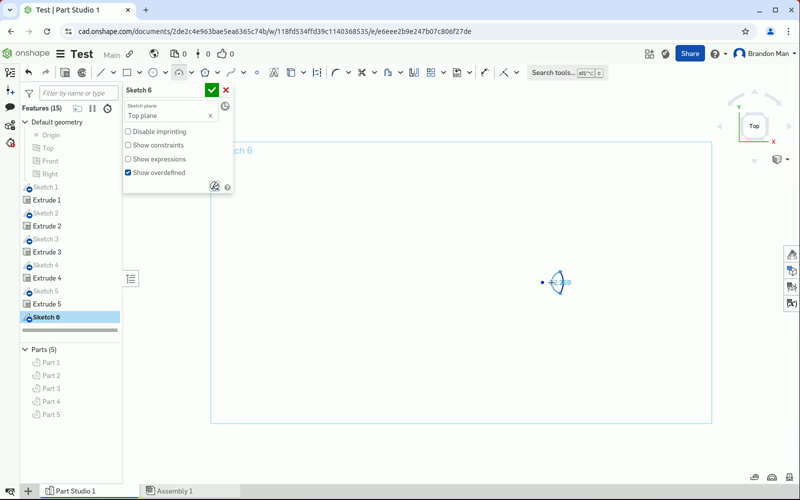
click(551, 282)
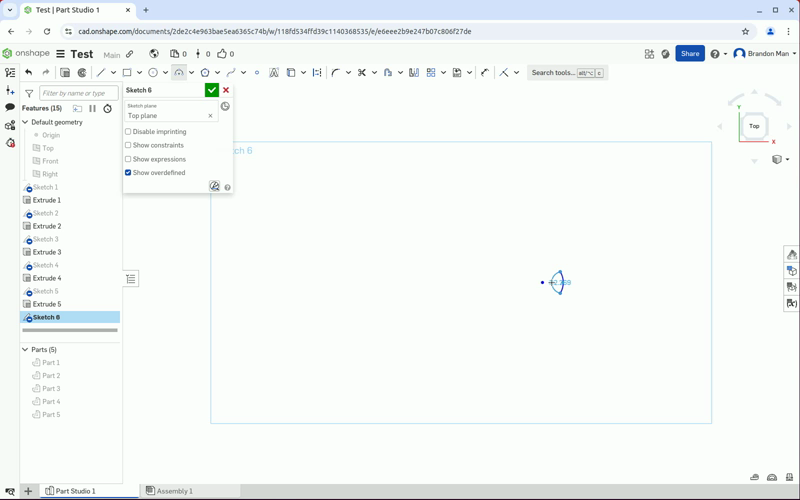
key_up(shift)
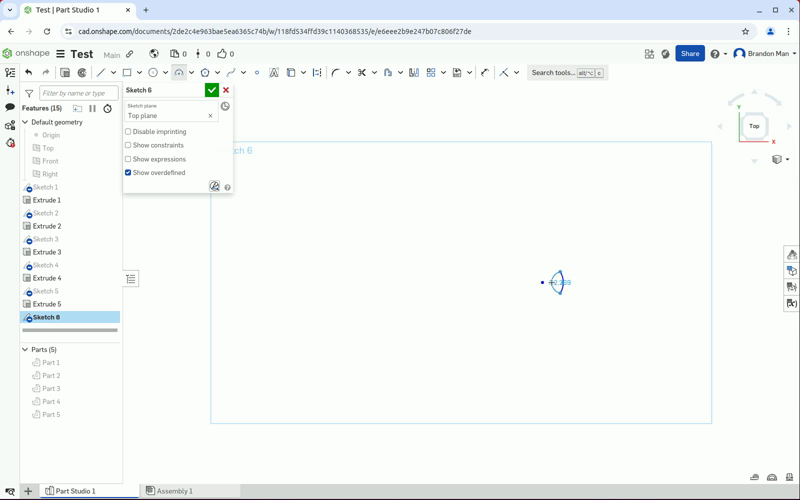
key(esc)
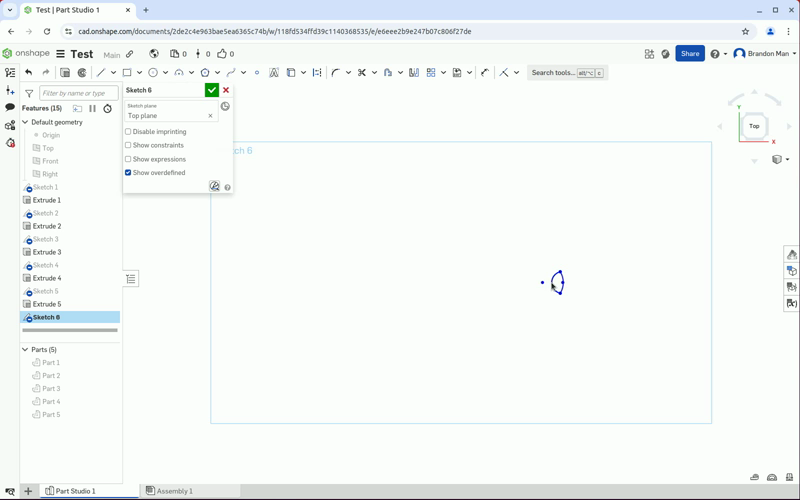
mouse_move(562, 281)
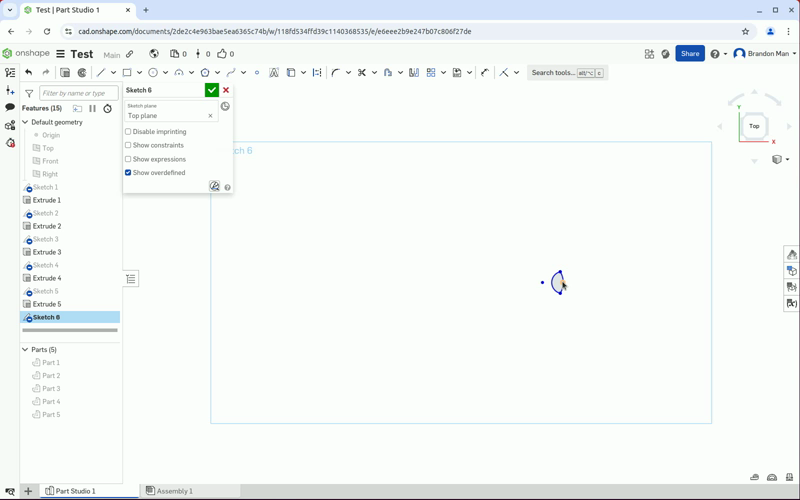
scroll(6)
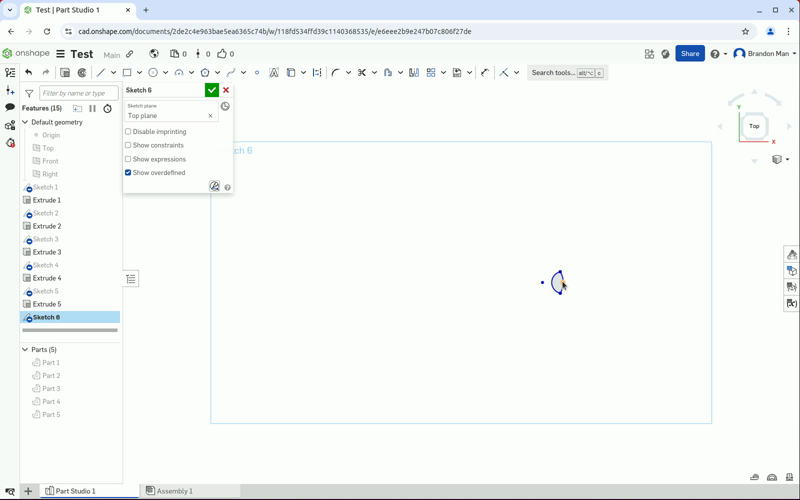
scroll(6)
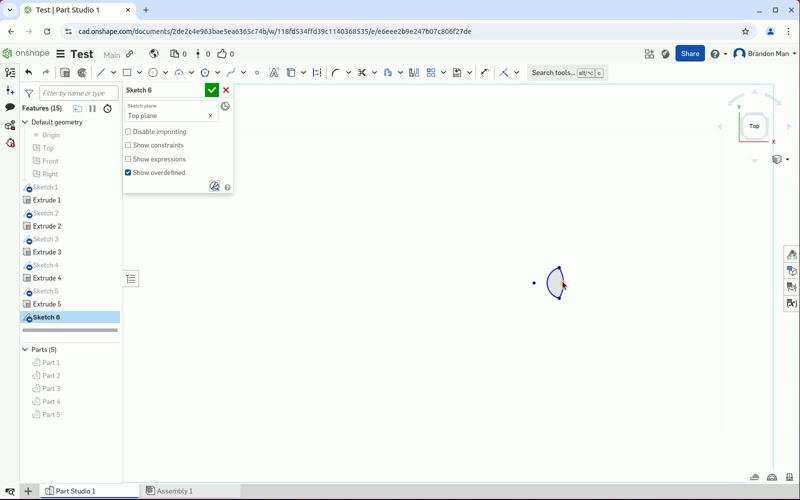
scroll(6)
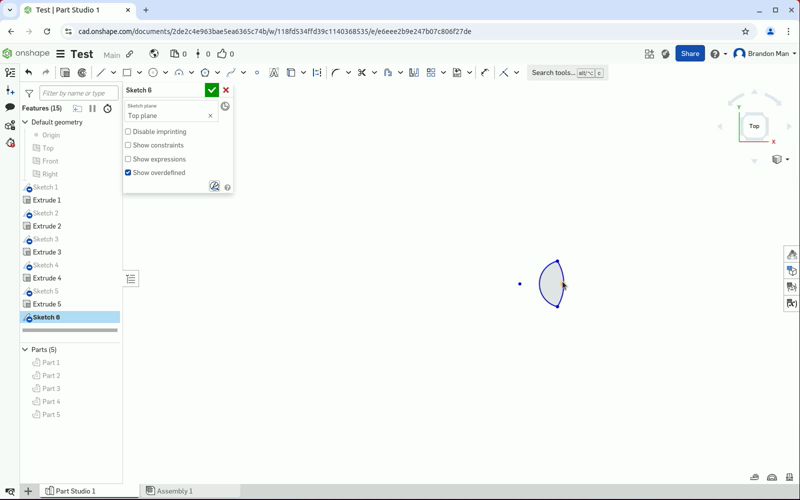
scroll(6)
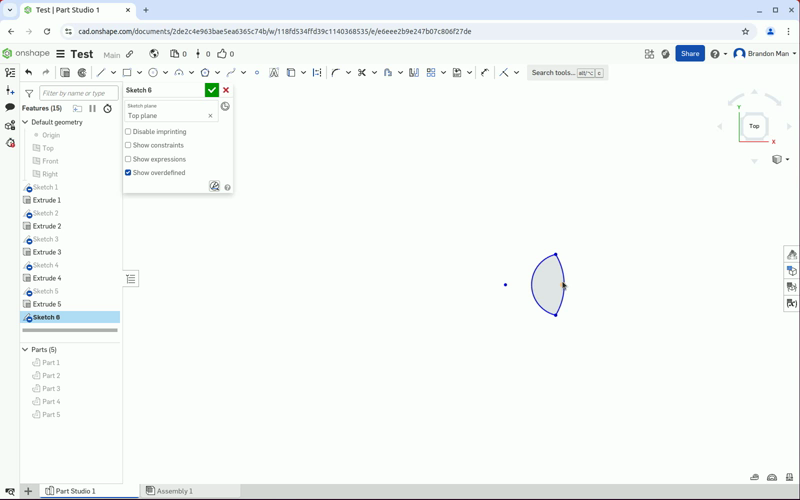
scroll(6)
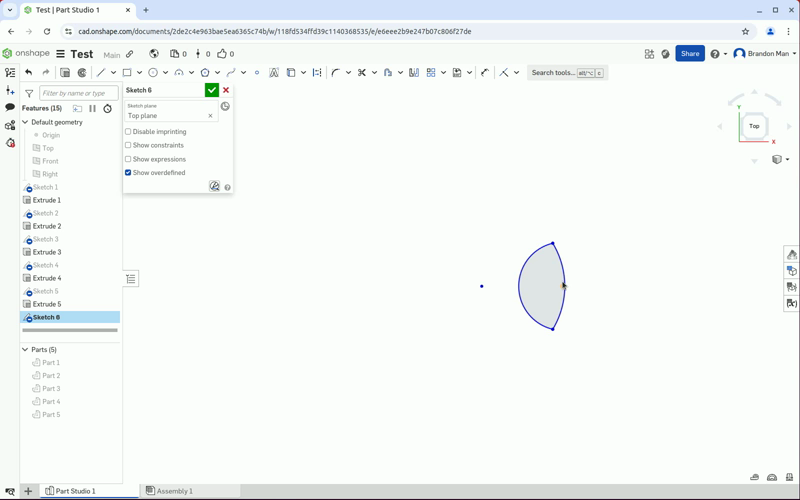
scroll(6)
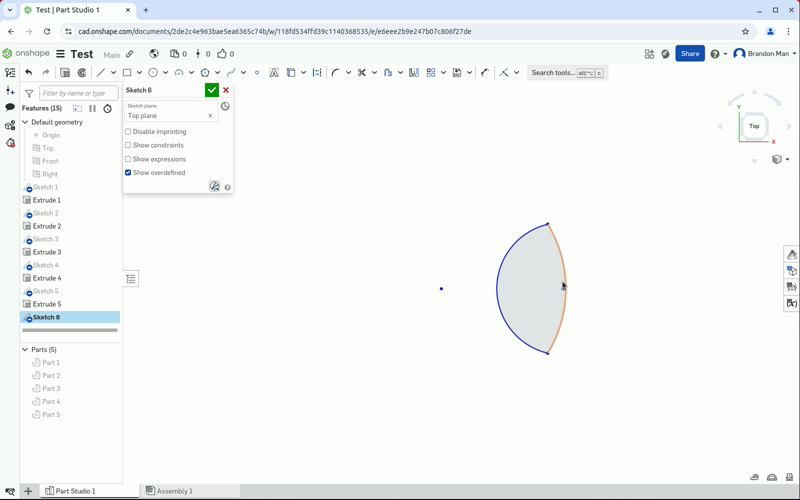
scroll(6)
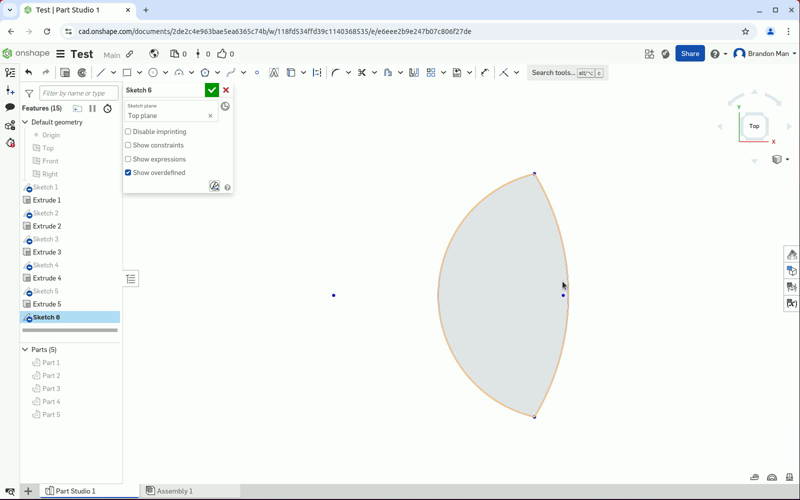
click(562, 281)
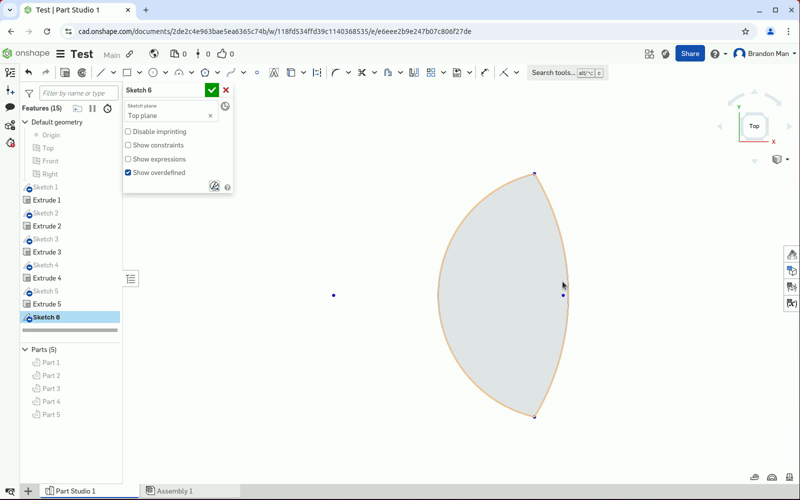
scroll(-6)
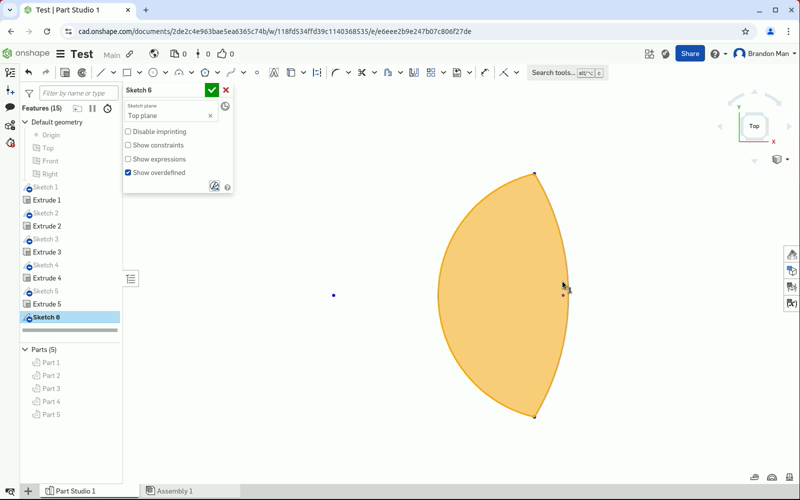
scroll(-6)
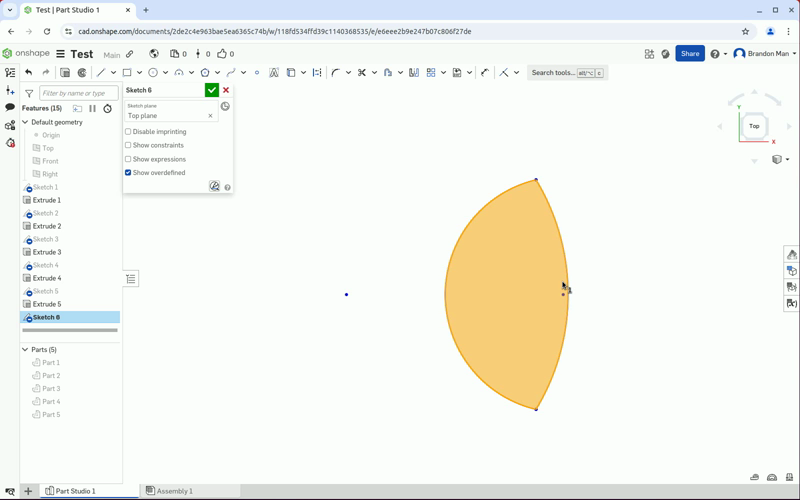
scroll(-6)
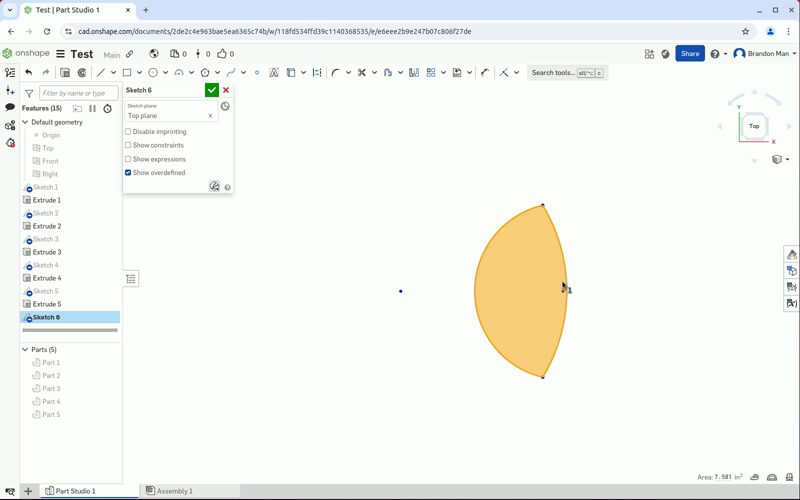
scroll(-6)
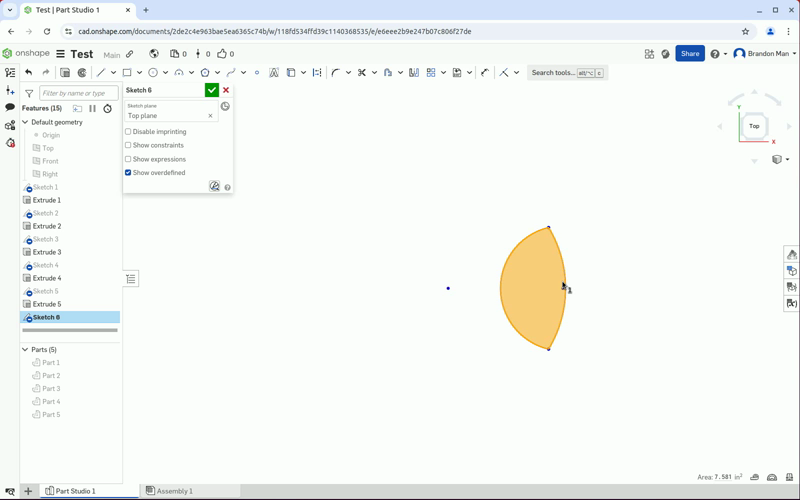
scroll(-6)
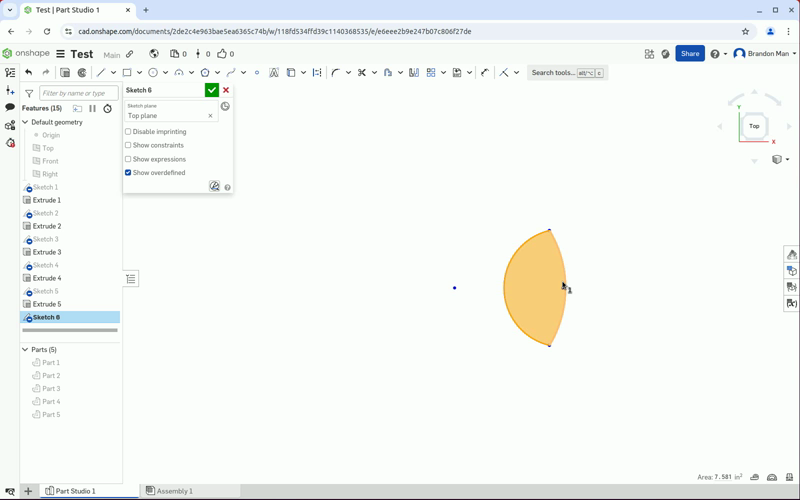
scroll(-6)
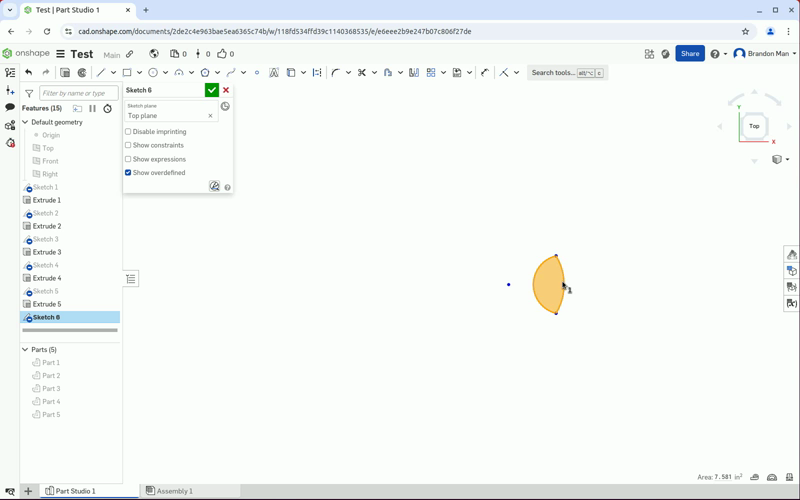
scroll(-6)
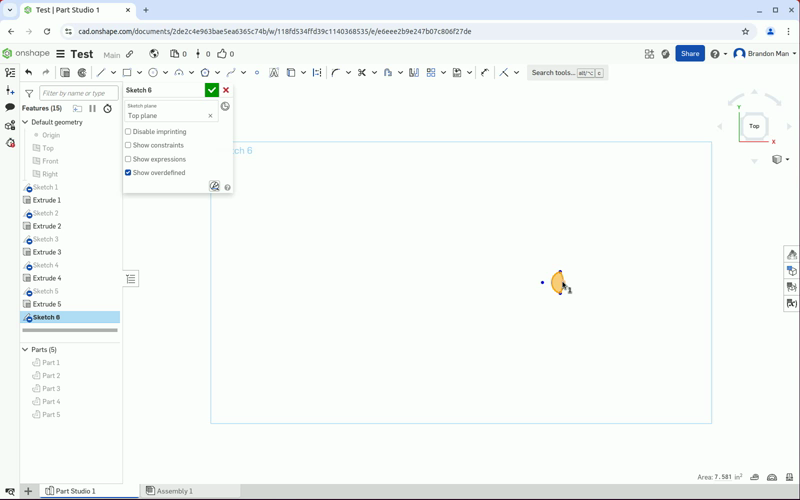
mouse_move(73, 352)
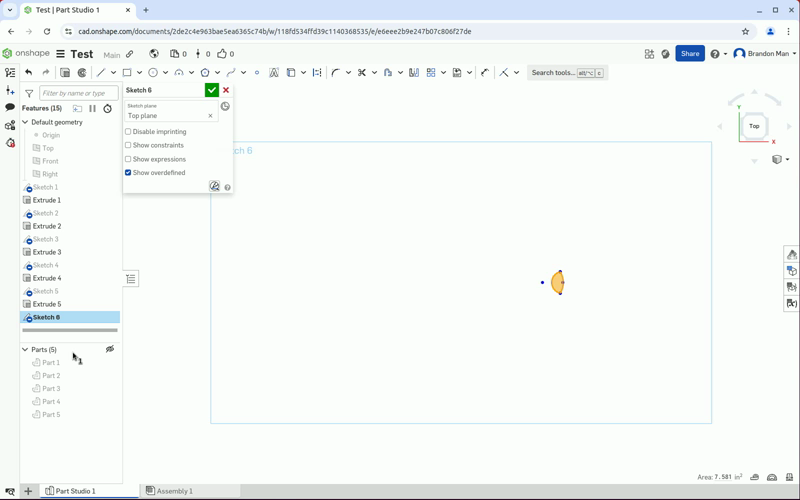
key(shift+y)
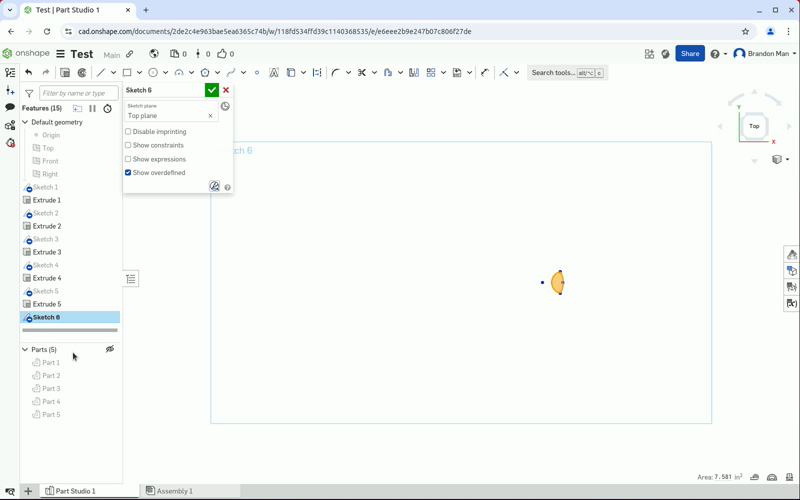
key(shift+e)
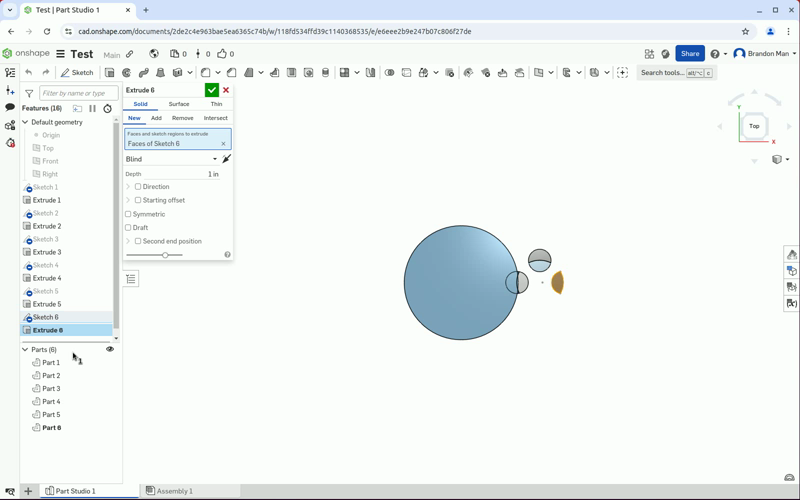
mouse_move(143, 106)
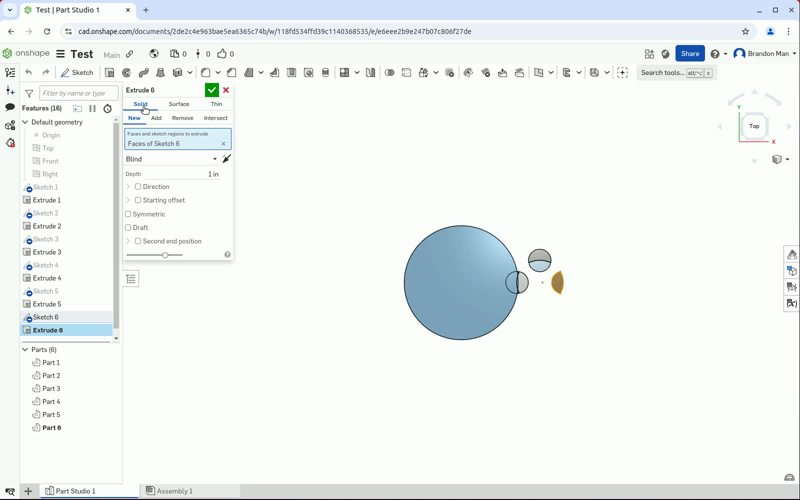
click(143, 106)
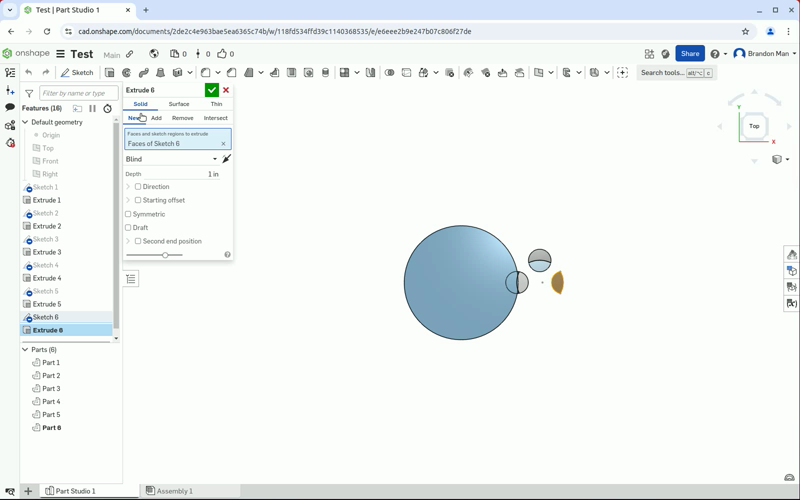
mouse_move(137, 120)
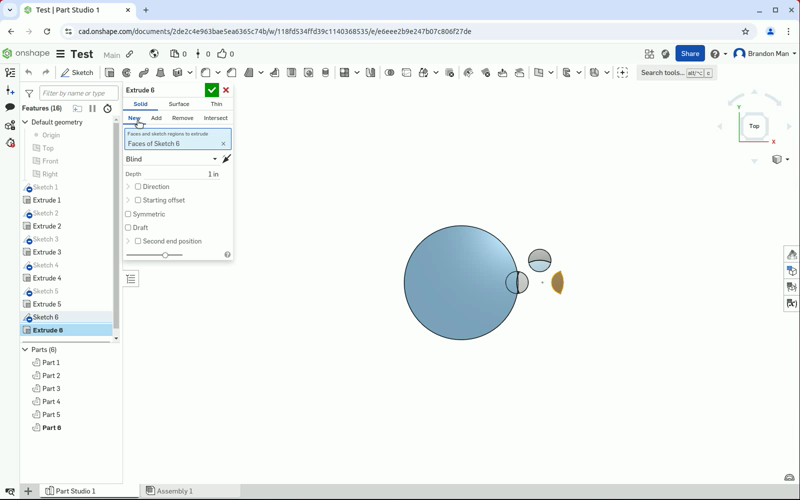
click(137, 120)
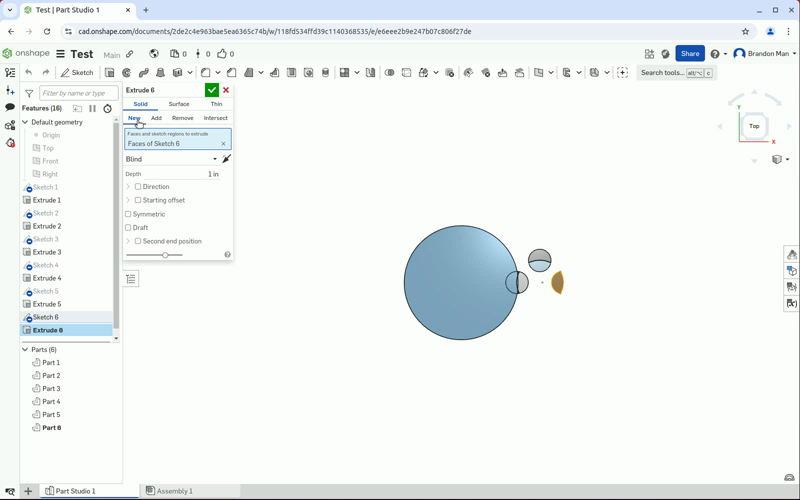
key(tab, 4)
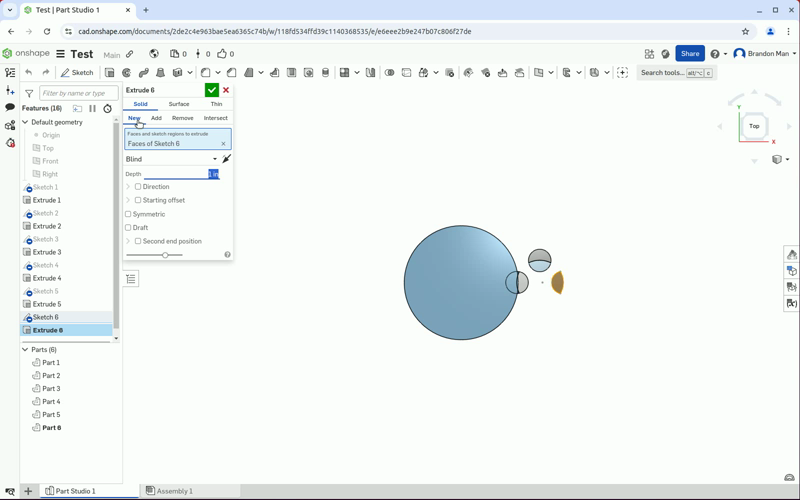
text(1.444)
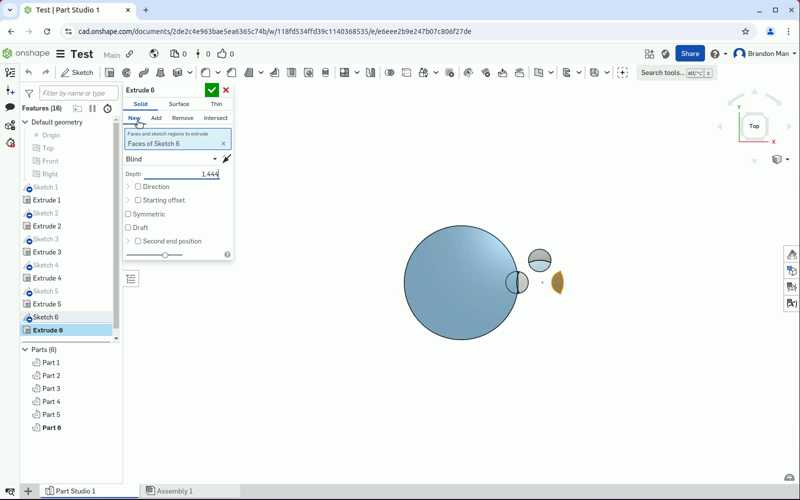
key(enter)
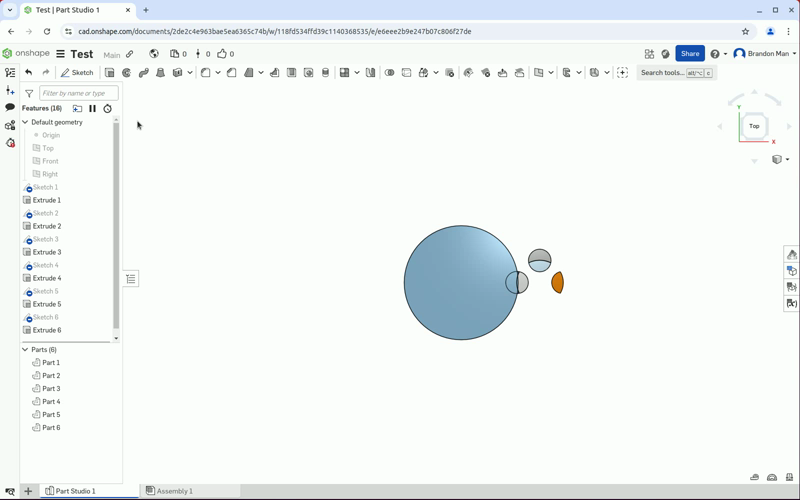
key(shift+h)
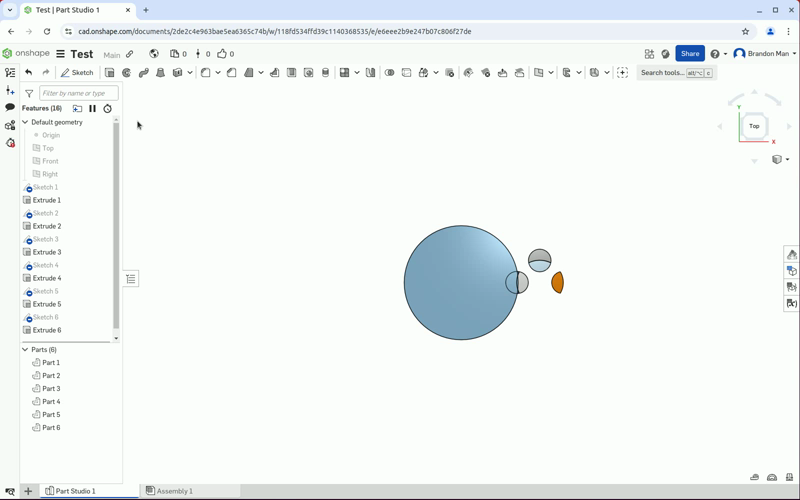
key(shift+h)
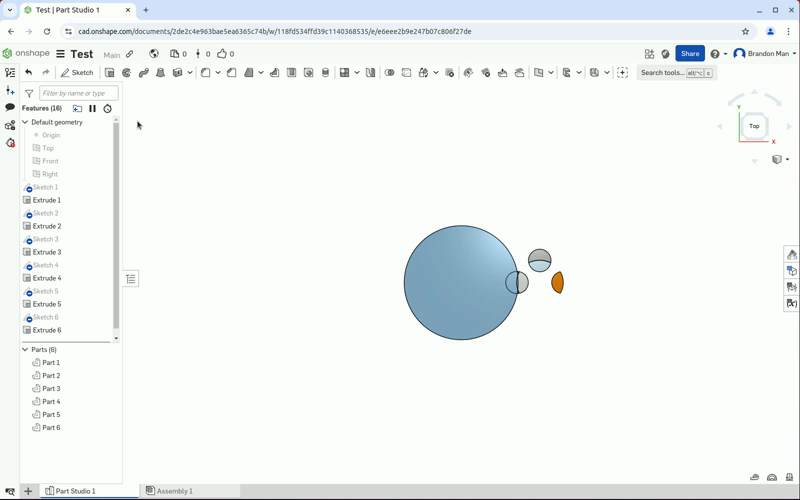
mouse_move(69, 189)
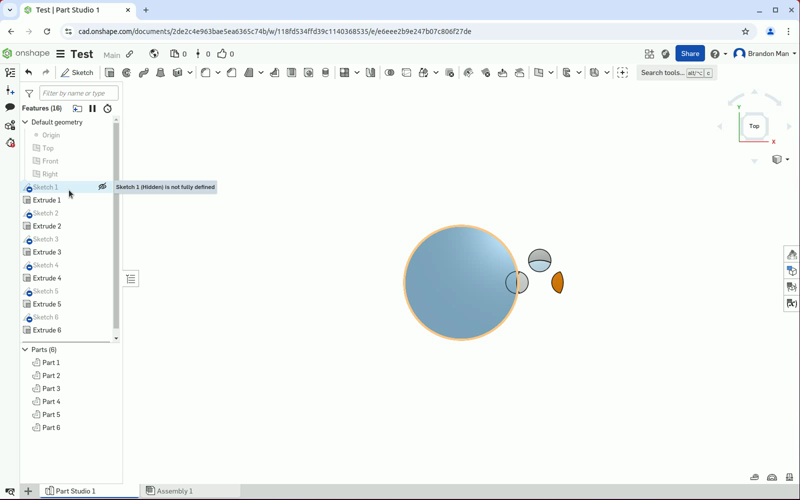
click(69, 189)
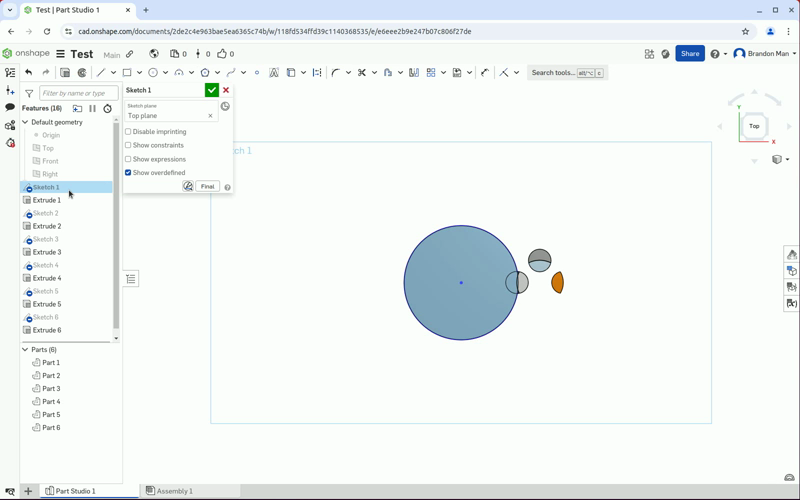
mouse_move(229, 92)
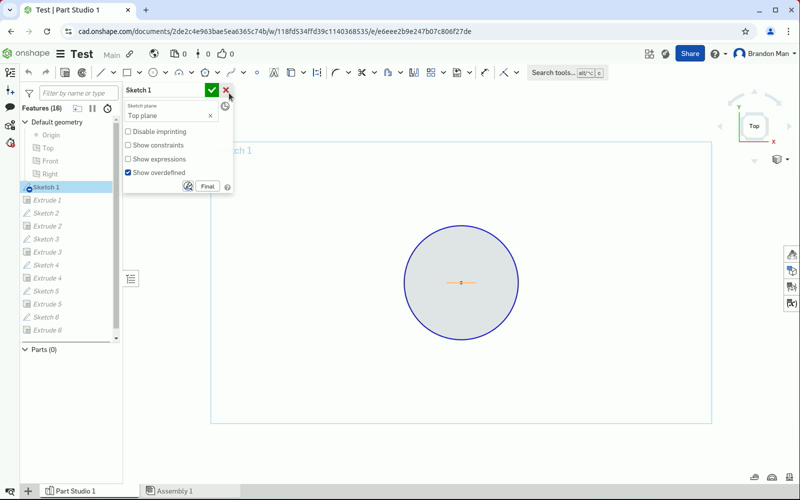
click(229, 92)
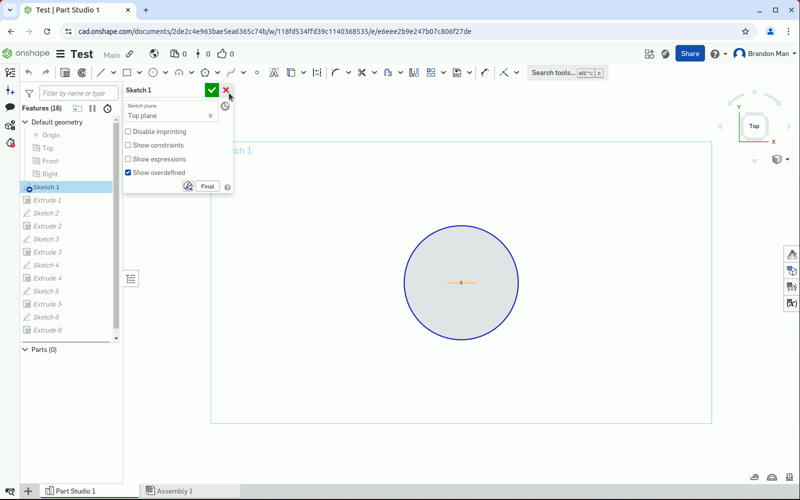
key(shift+s)
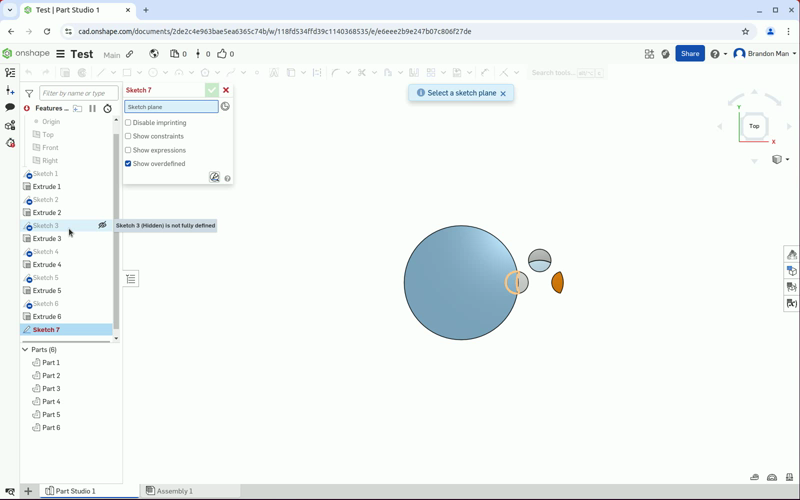
scroll(3)
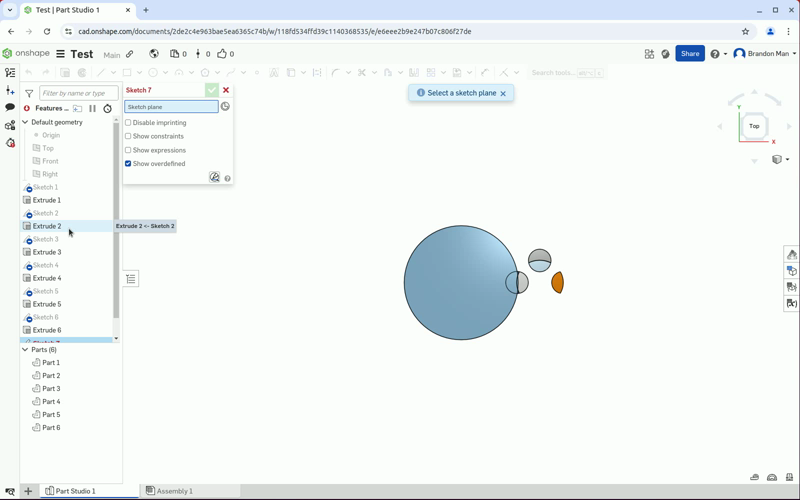
mouse_move(69, 150)
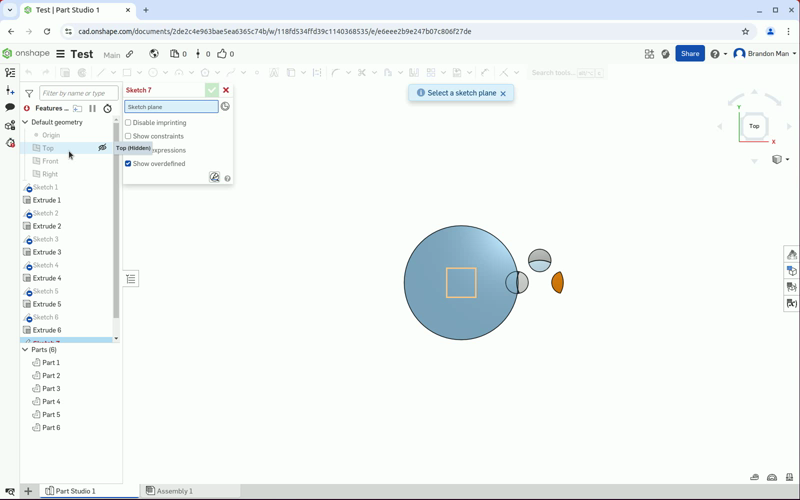
click(69, 150)
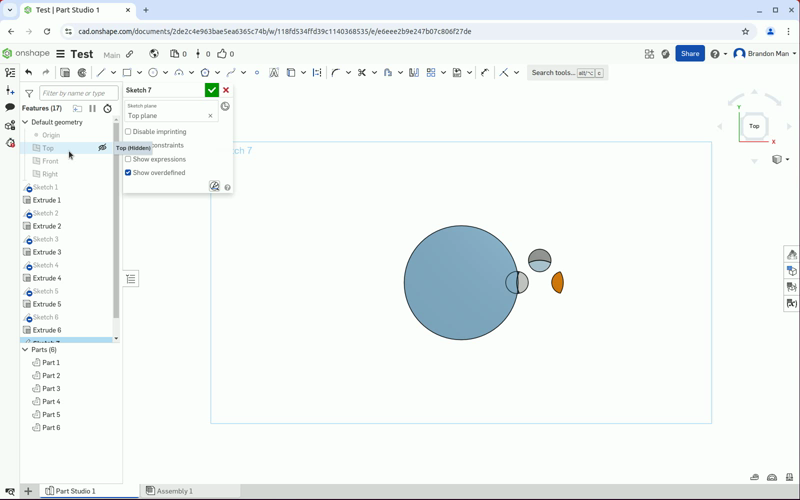
mouse_move(73, 352)
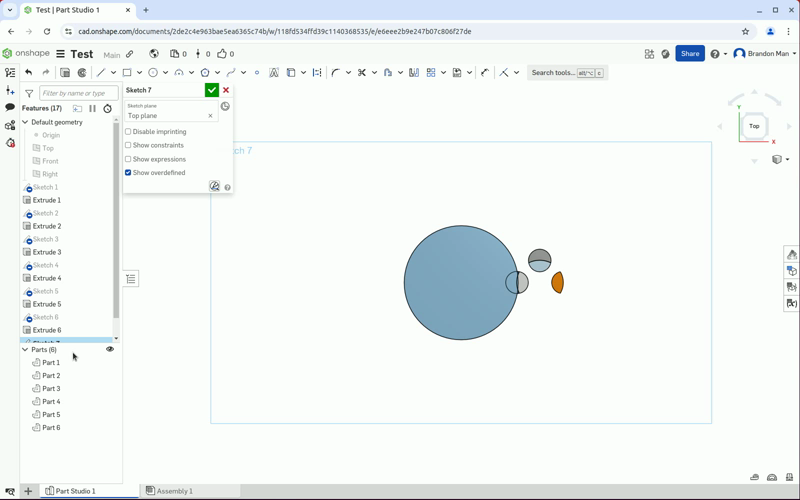
key(y)
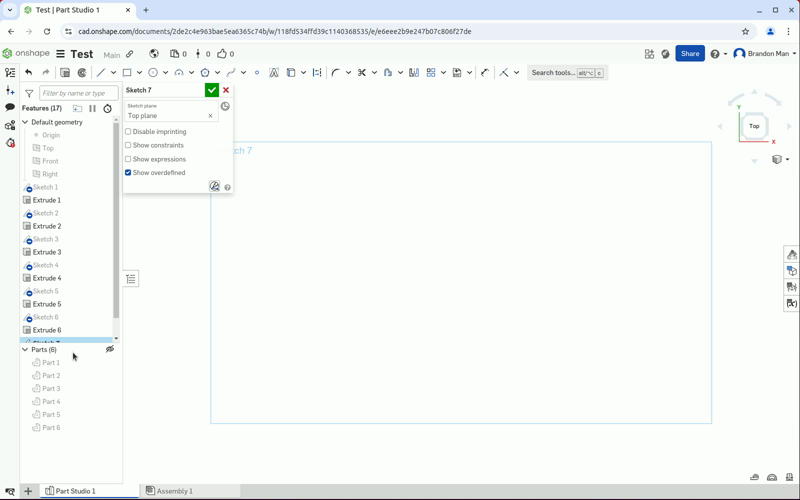
key(a)
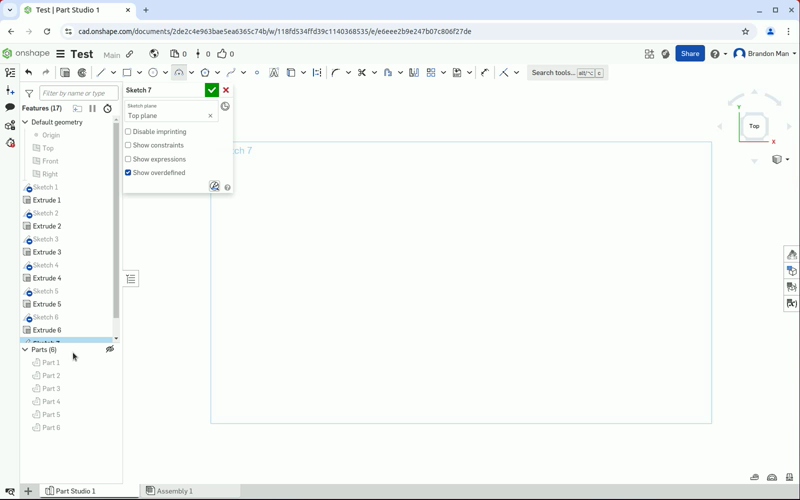
key_down(shift)
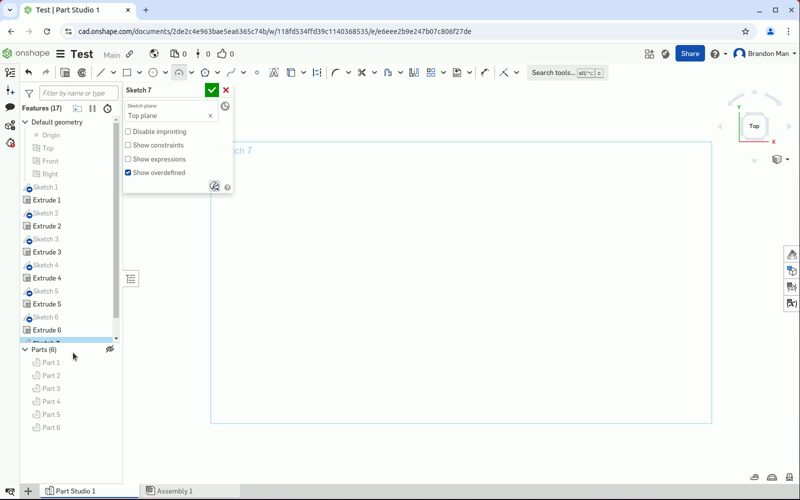
mouse_move(560, 293)
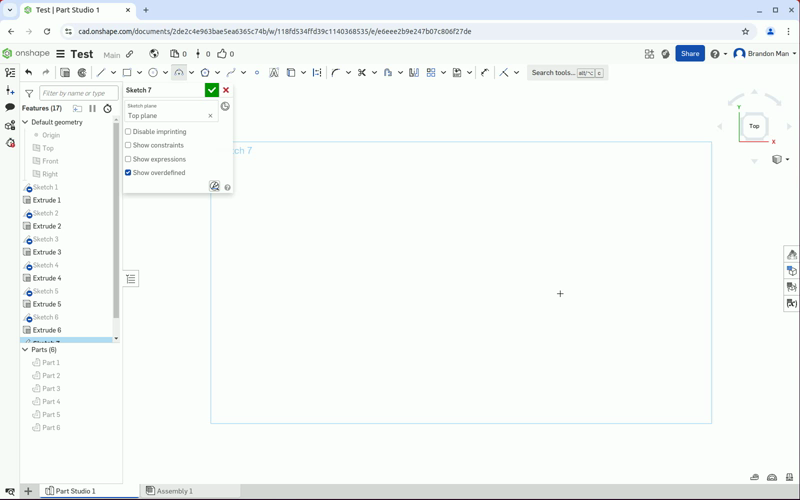
click(560, 293)
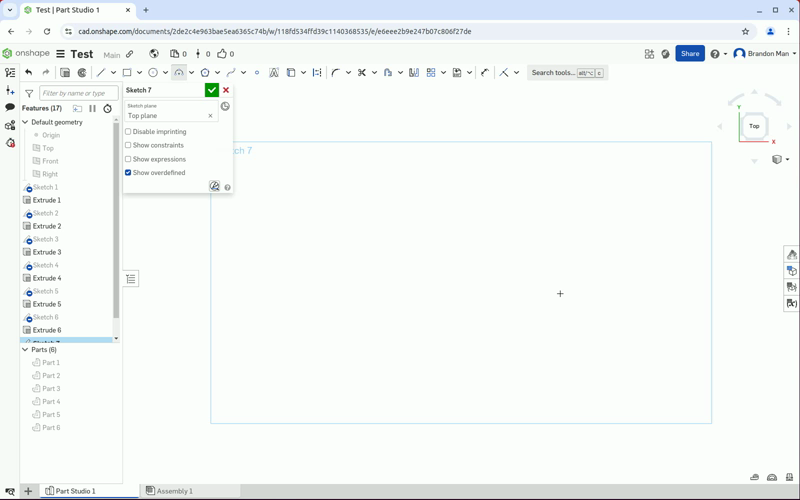
key_up(shift)
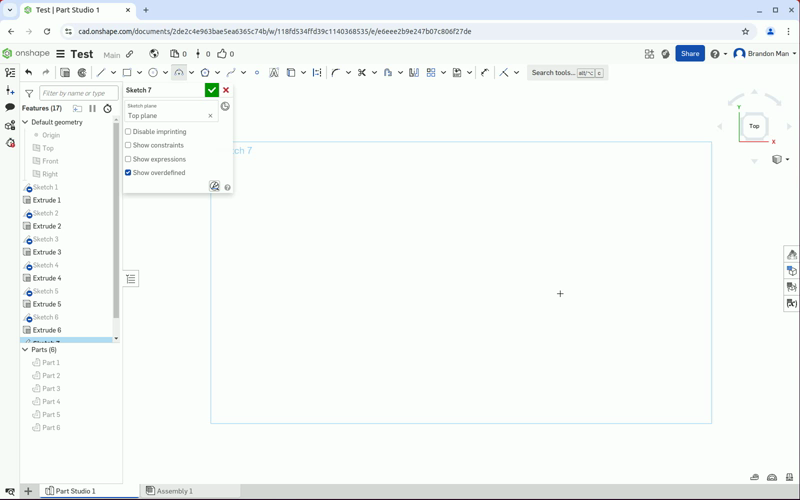
key_down(shift)
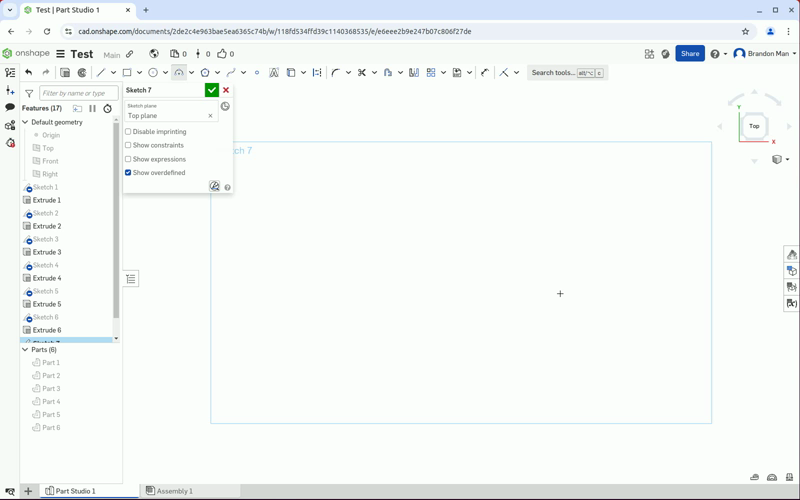
mouse_move(560, 271)
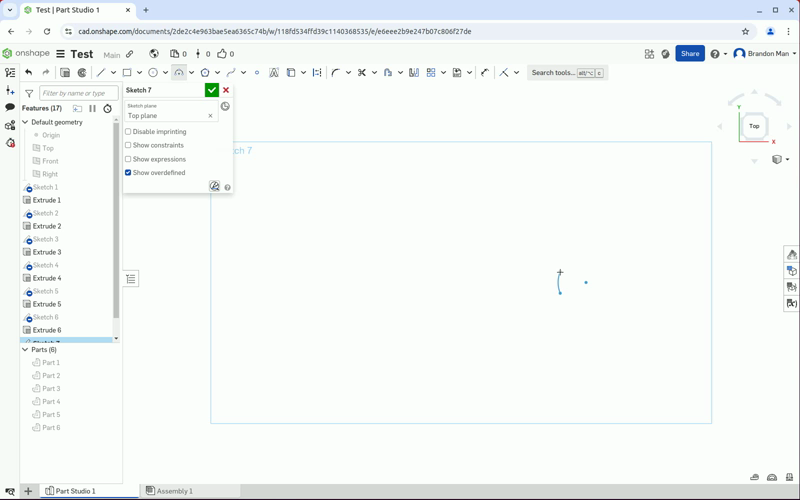
click(560, 271)
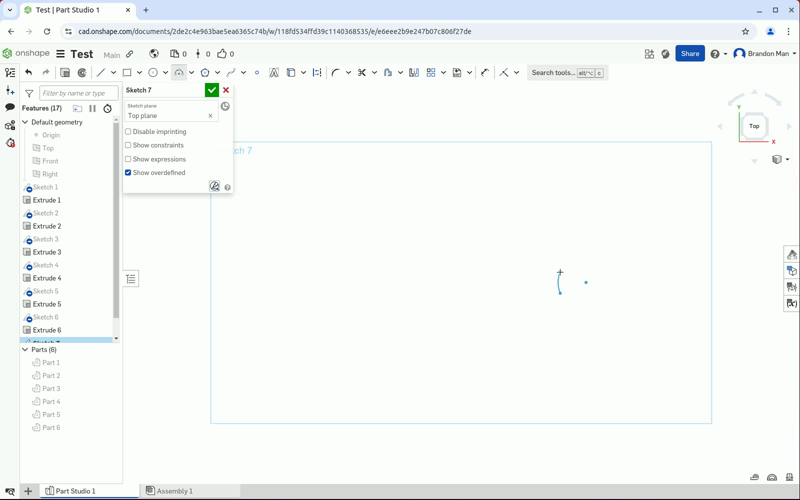
mouse_move(574, 282)
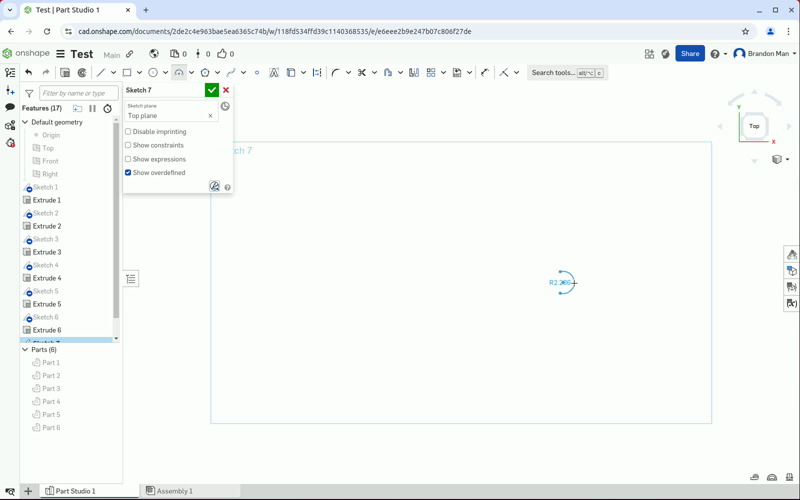
click(574, 282)
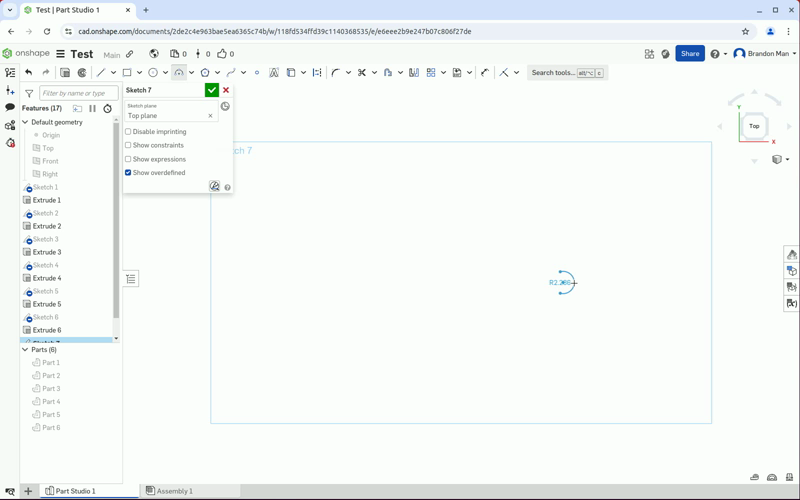
key_up(shift)
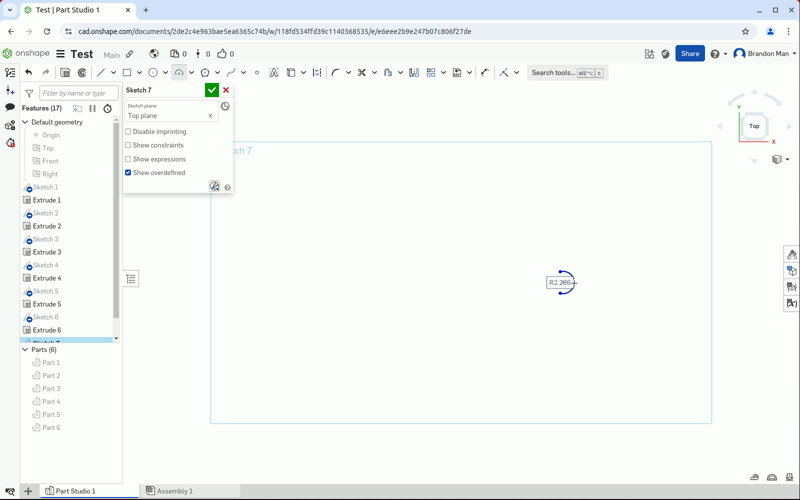
mouse_move(560, 271)
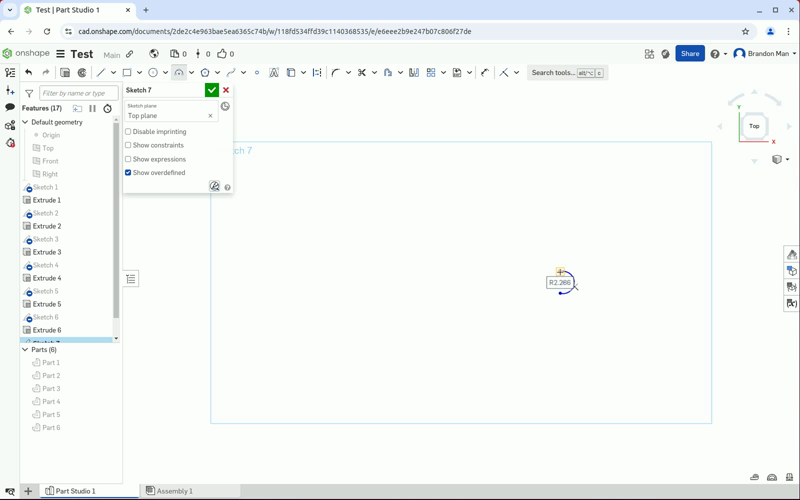
click(560, 271)
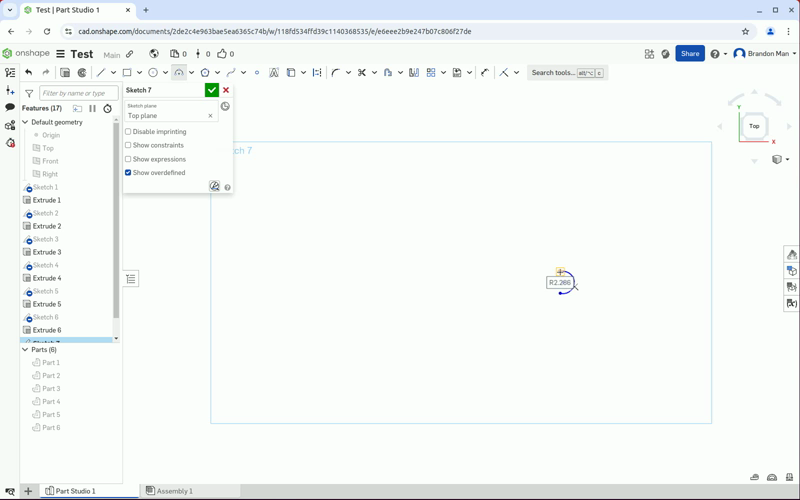
mouse_move(560, 293)
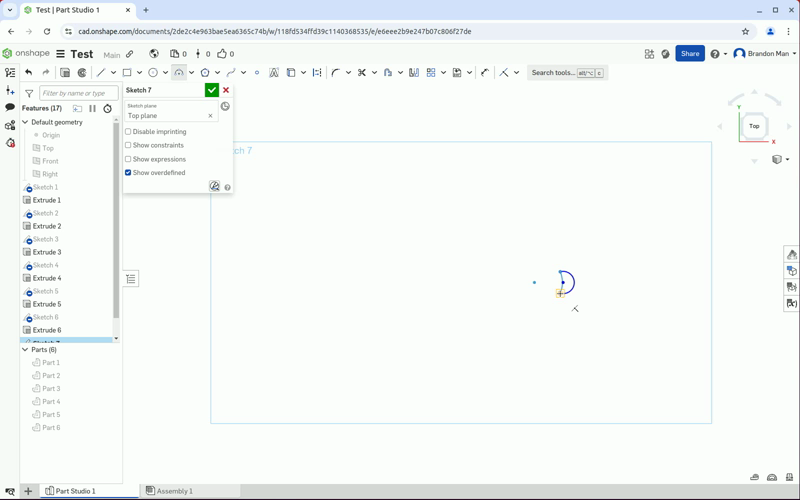
click(560, 293)
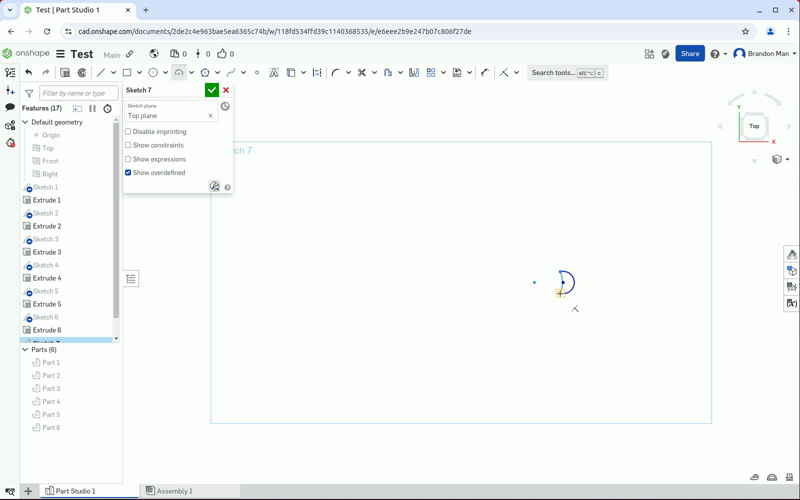
key_down(shift)
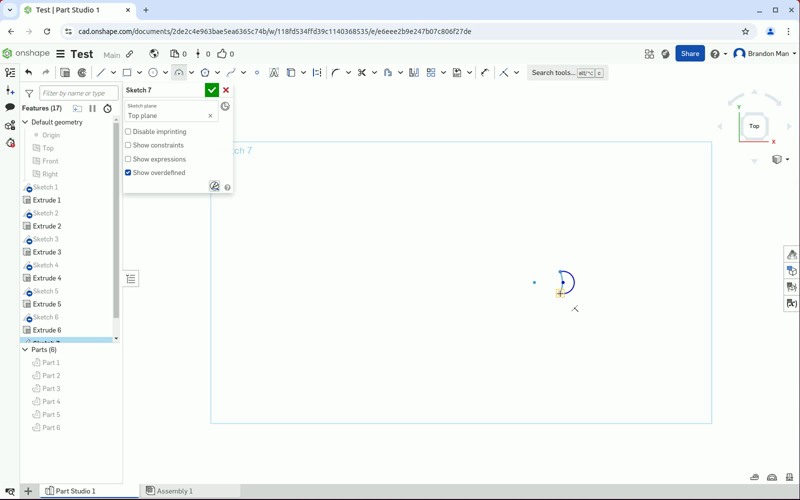
mouse_move(563, 282)
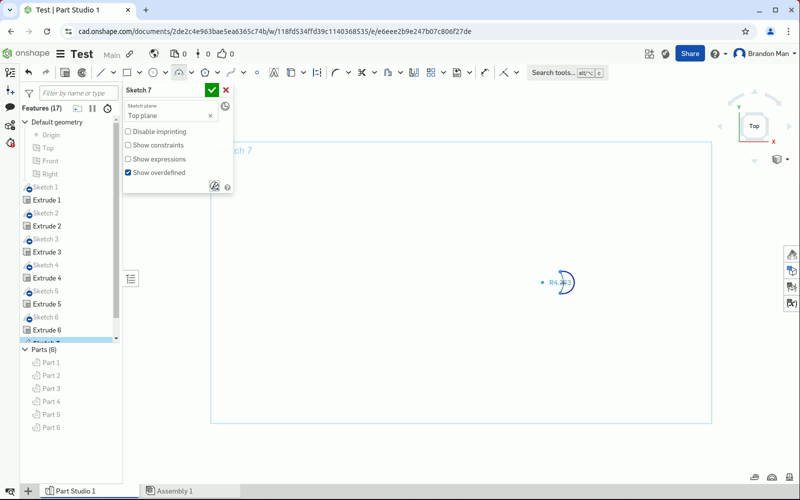
click(563, 282)
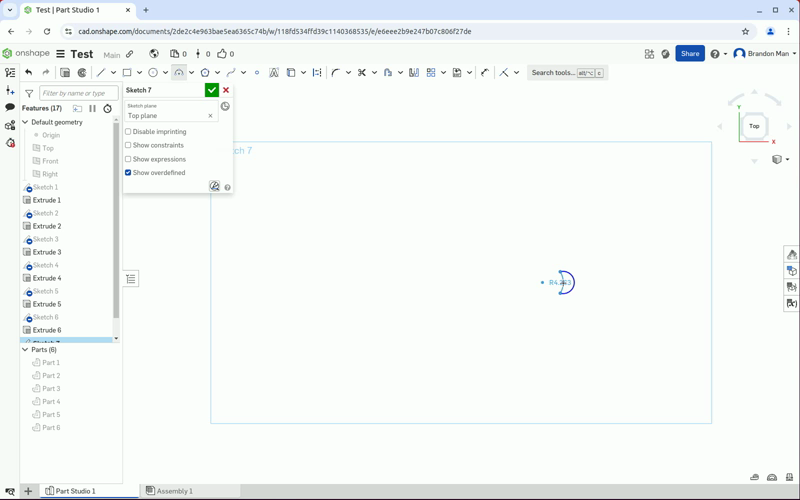
key_up(shift)
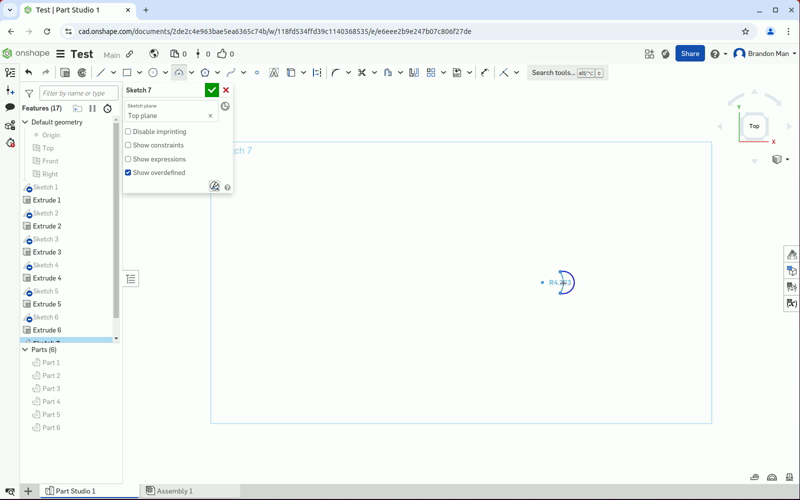
key(esc)
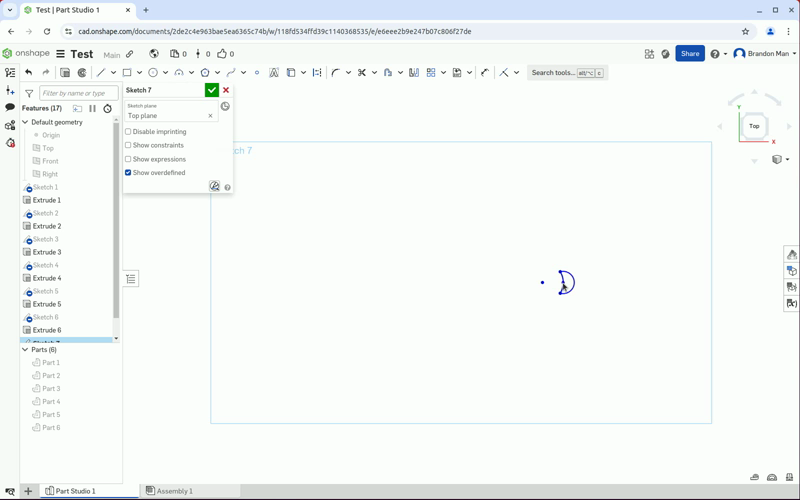
mouse_move(574, 281)
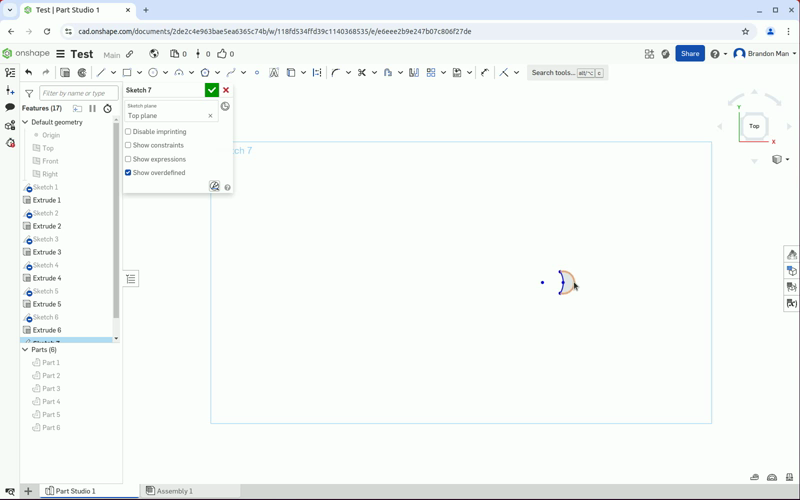
scroll(6)
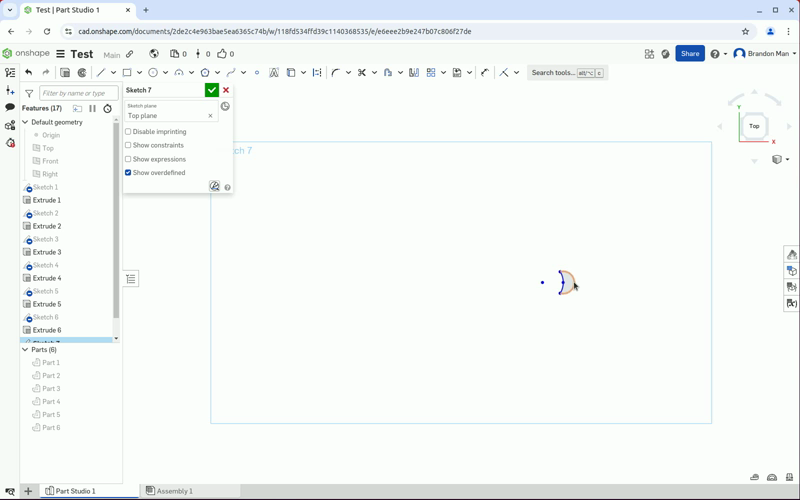
scroll(6)
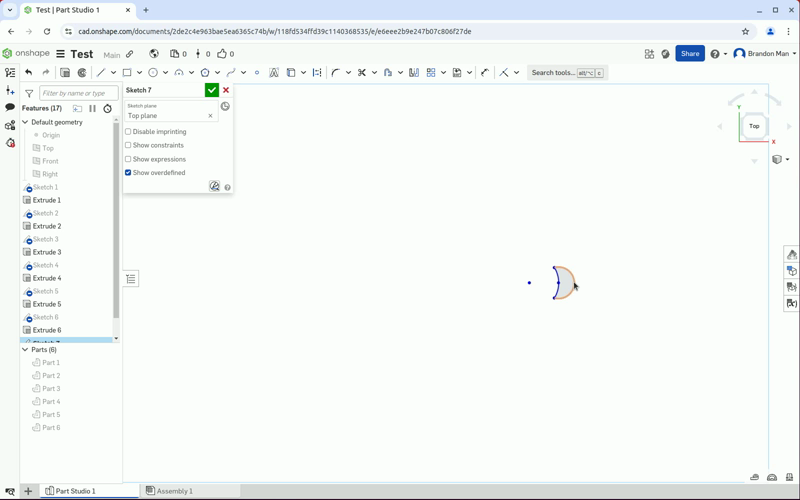
scroll(6)
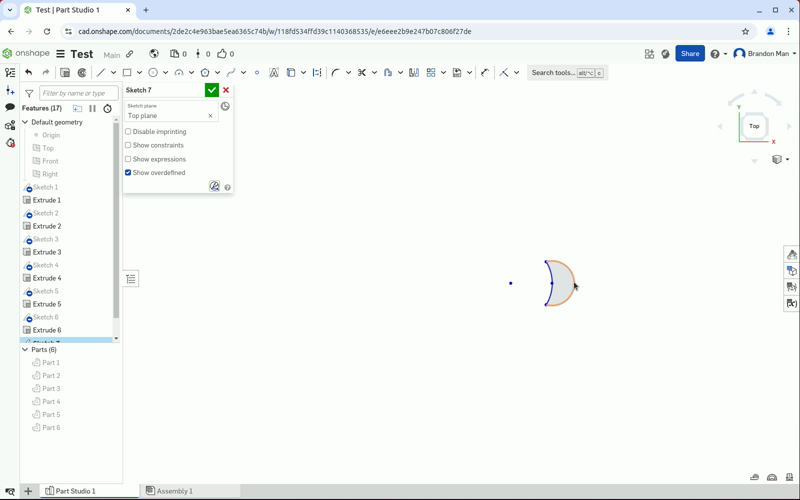
scroll(6)
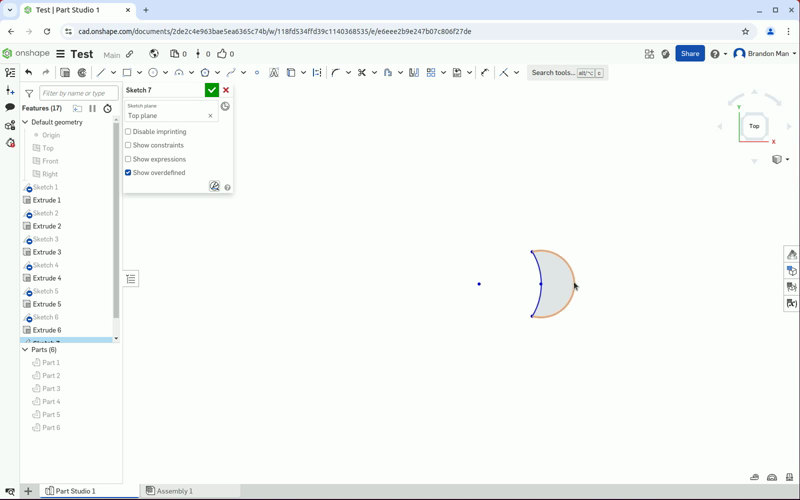
scroll(6)
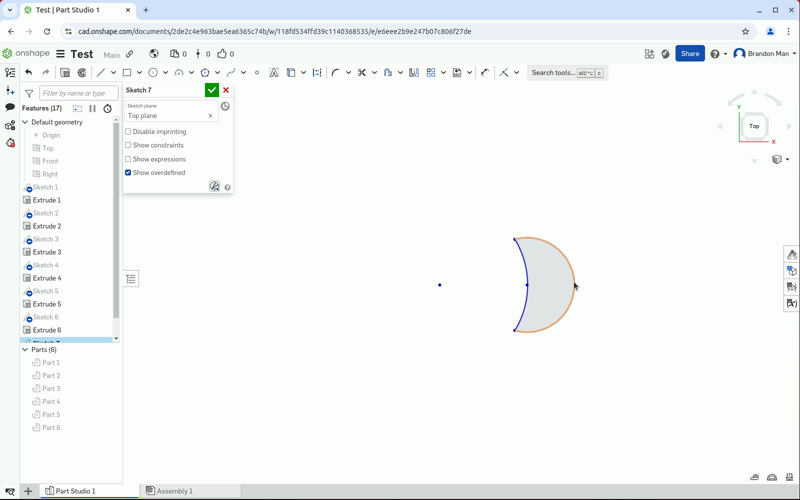
scroll(6)
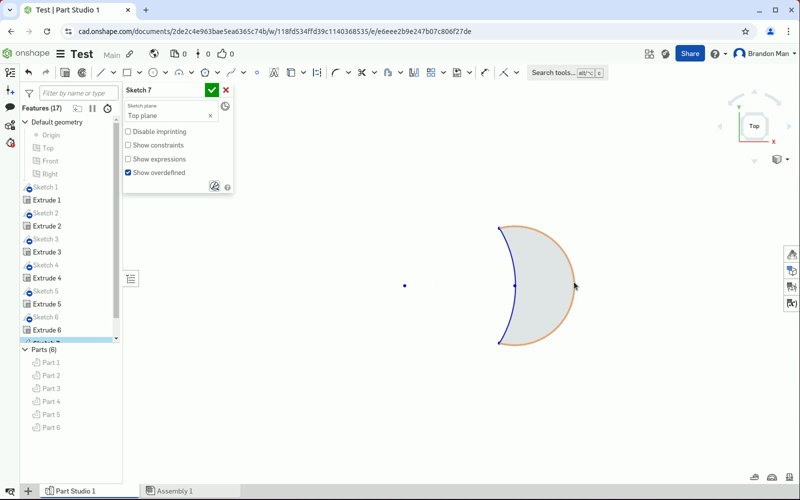
scroll(6)
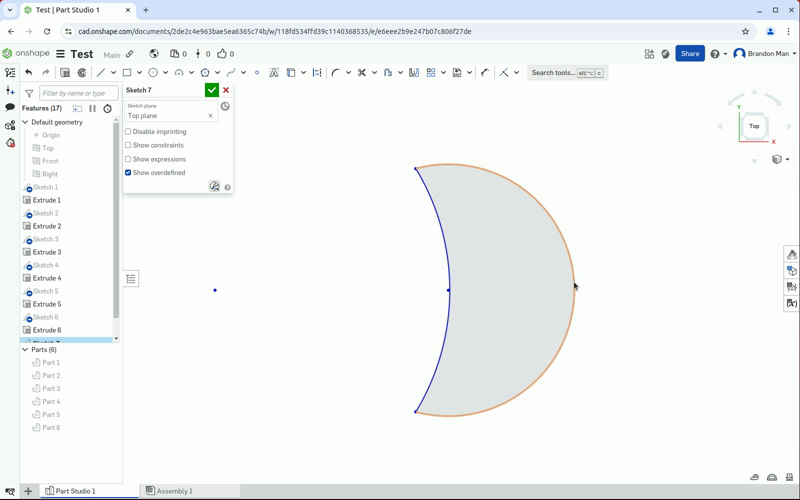
click(574, 281)
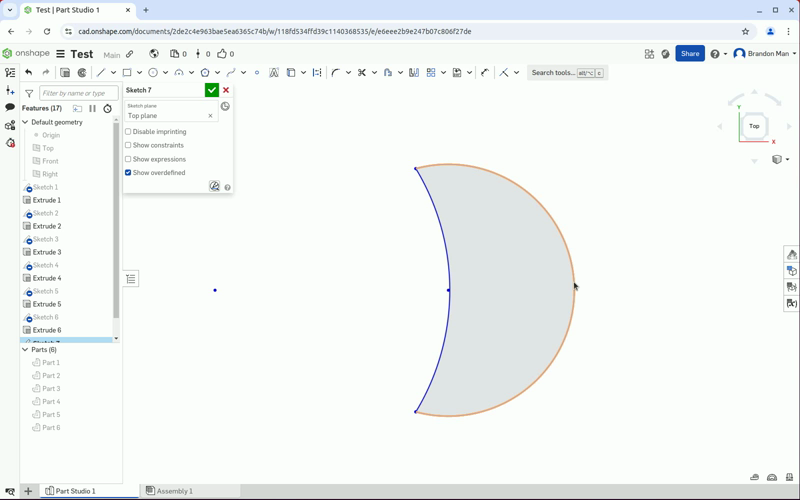
scroll(-6)
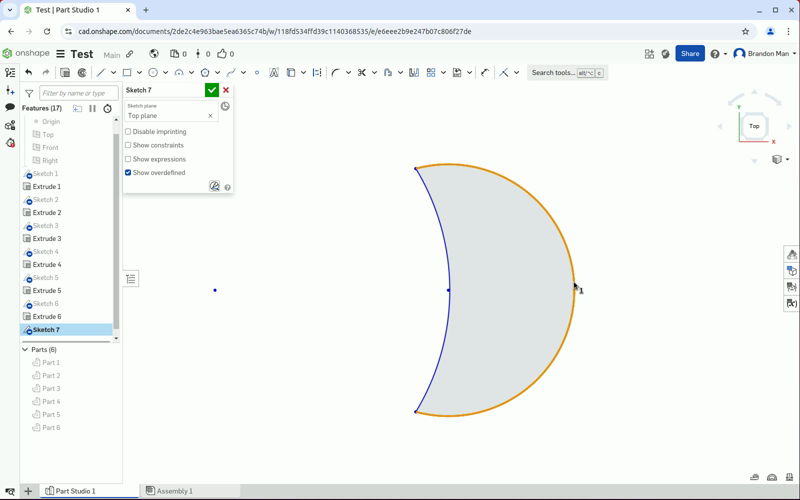
scroll(-6)
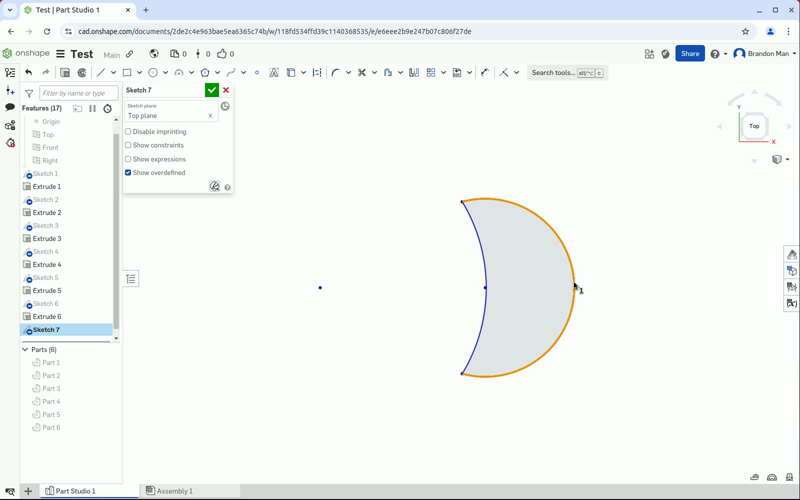
scroll(-6)
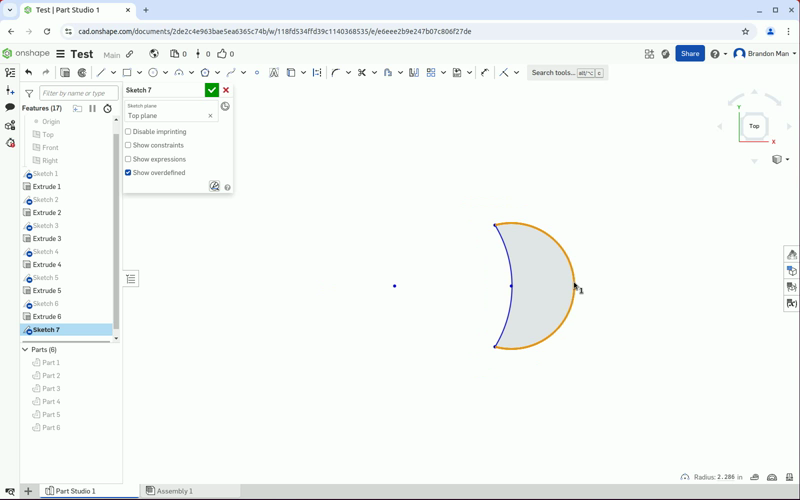
scroll(-6)
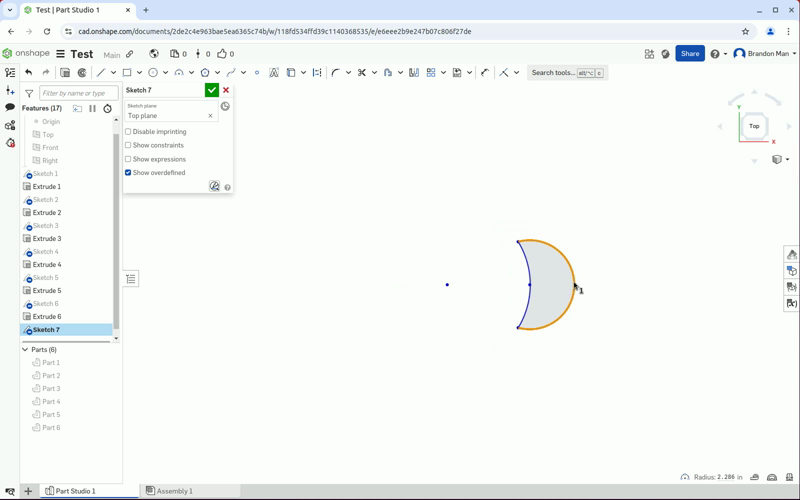
scroll(-6)
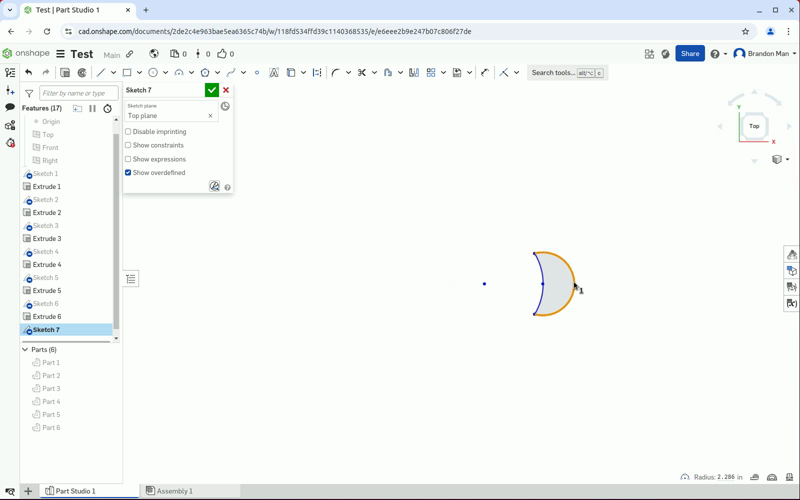
scroll(-6)
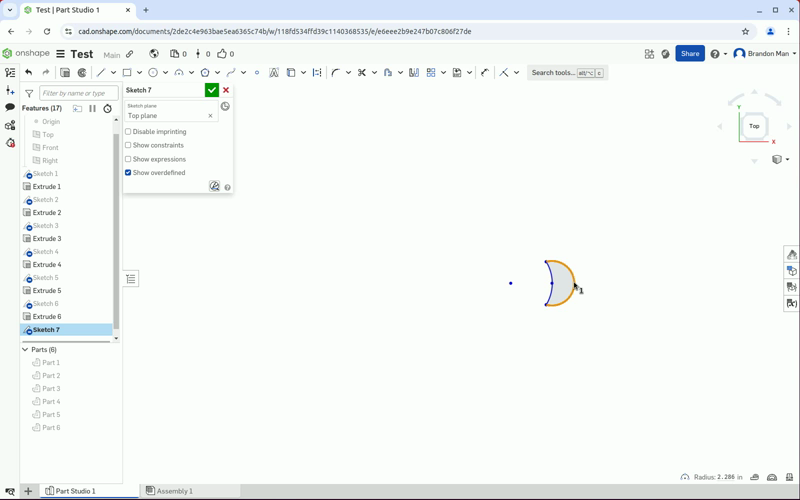
scroll(-6)
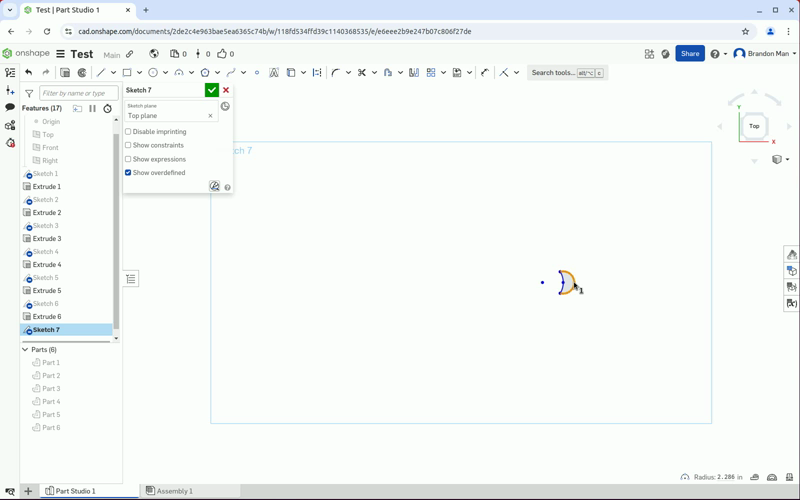
mouse_move(73, 352)
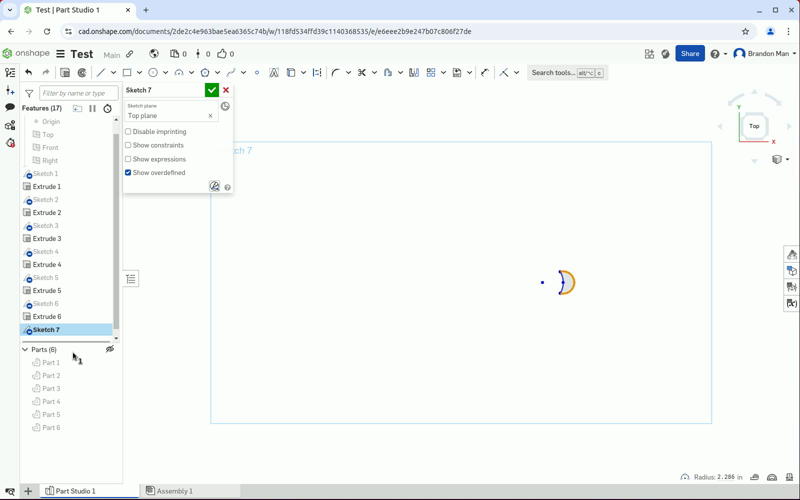
key(shift+y)
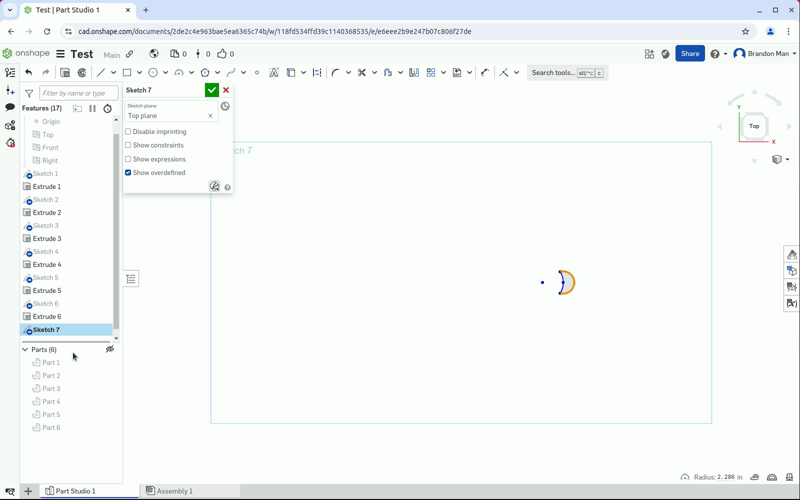
key(shift+e)
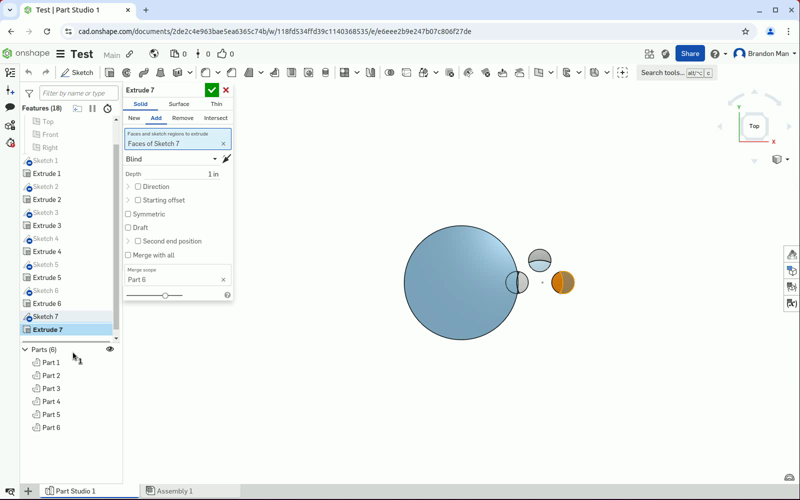
mouse_move(143, 106)
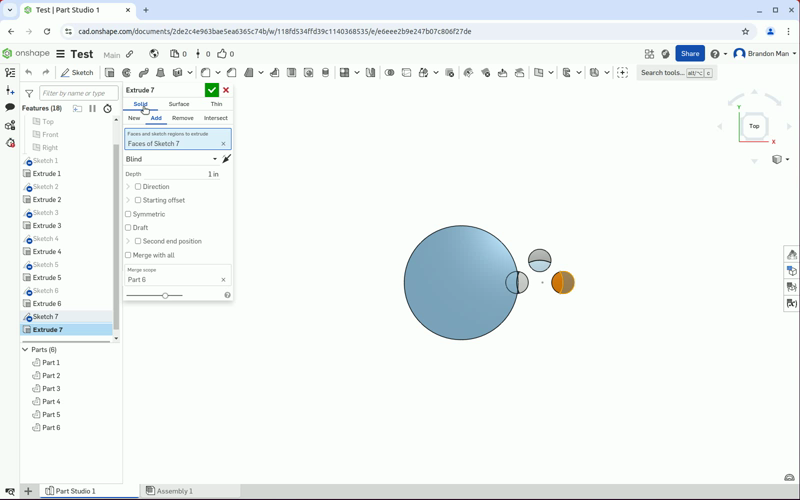
click(143, 106)
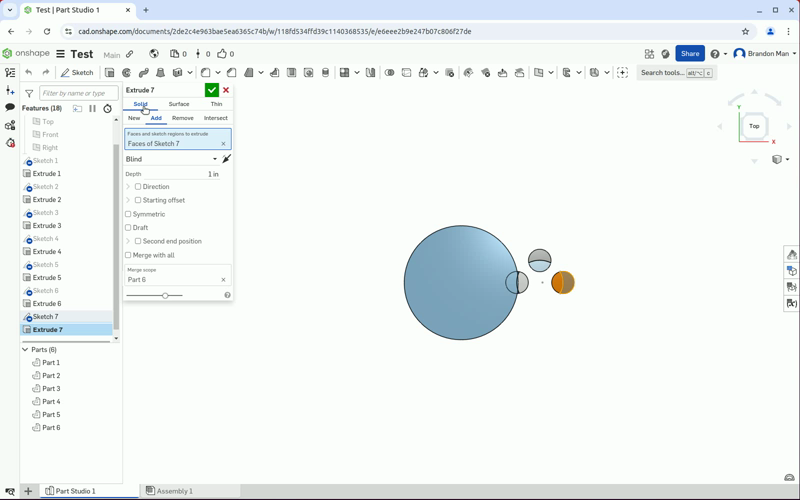
mouse_move(137, 120)
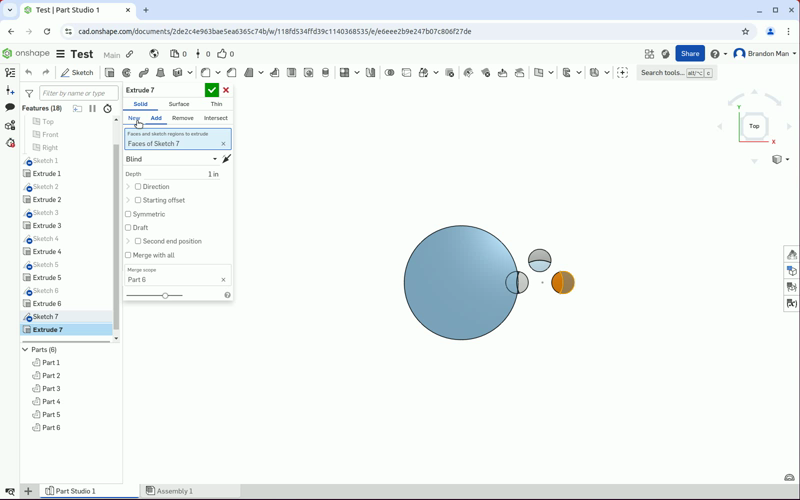
click(137, 120)
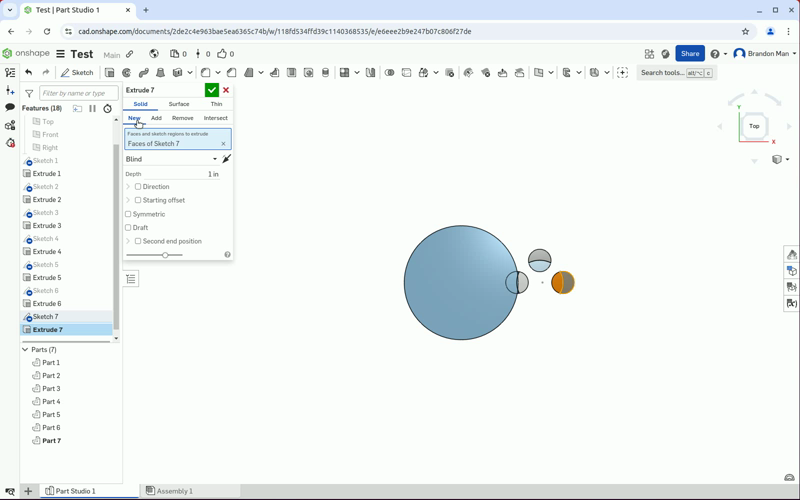
key(tab, 4)
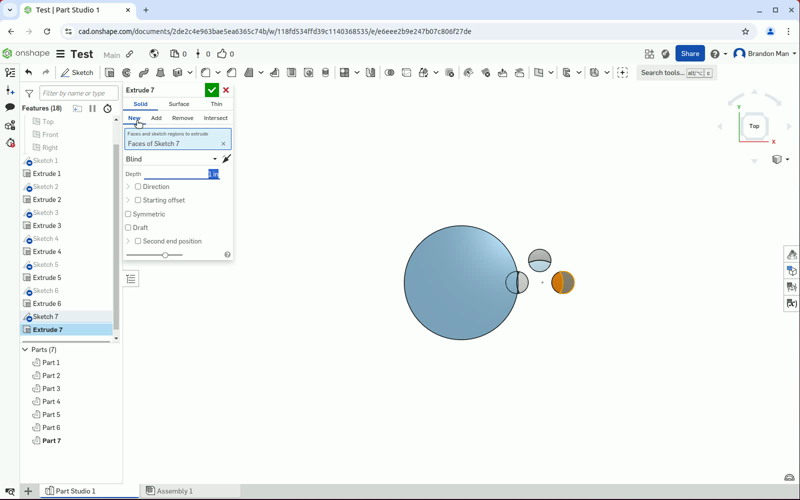
text(1.444)
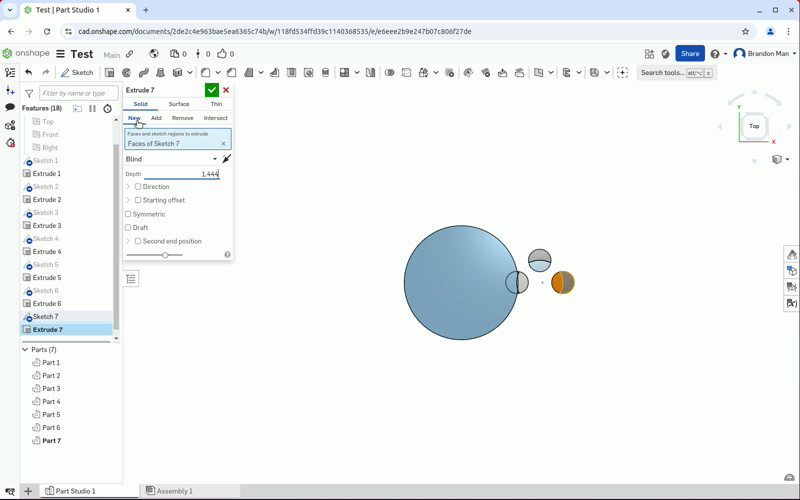
key(enter)
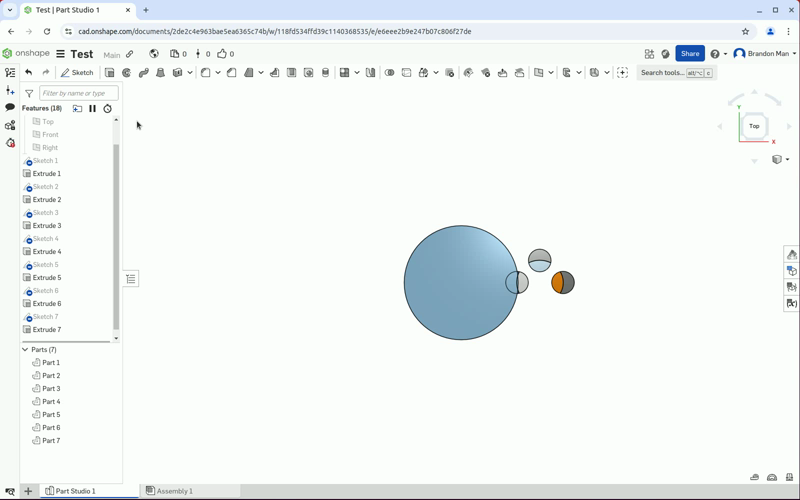
key(shift+h)
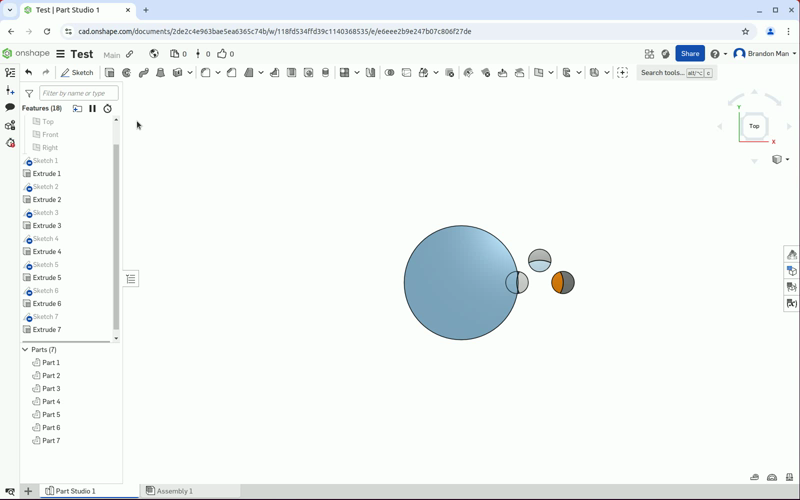
key(shift+h)
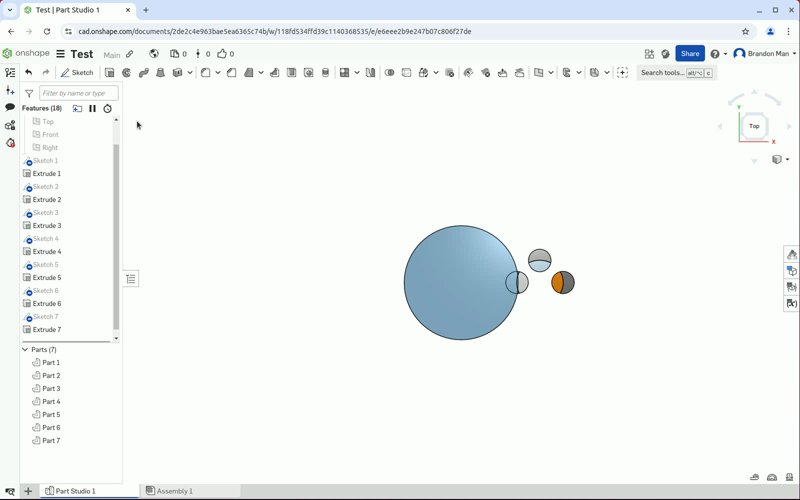
mouse_move(69, 163)
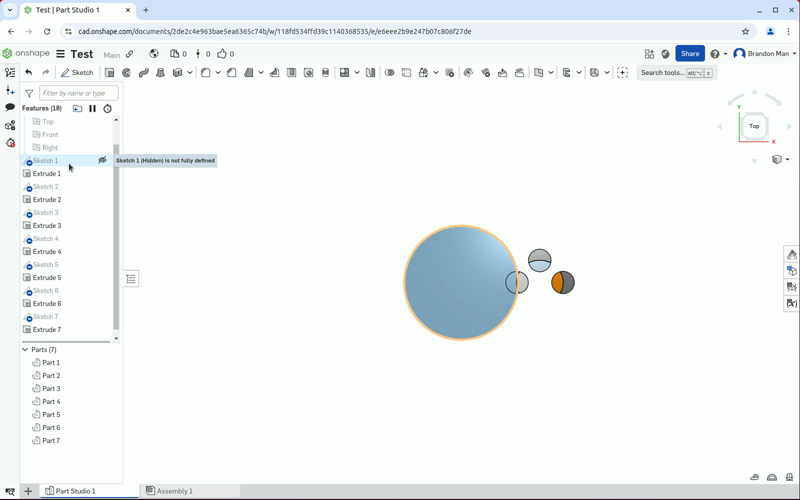
click(69, 163)
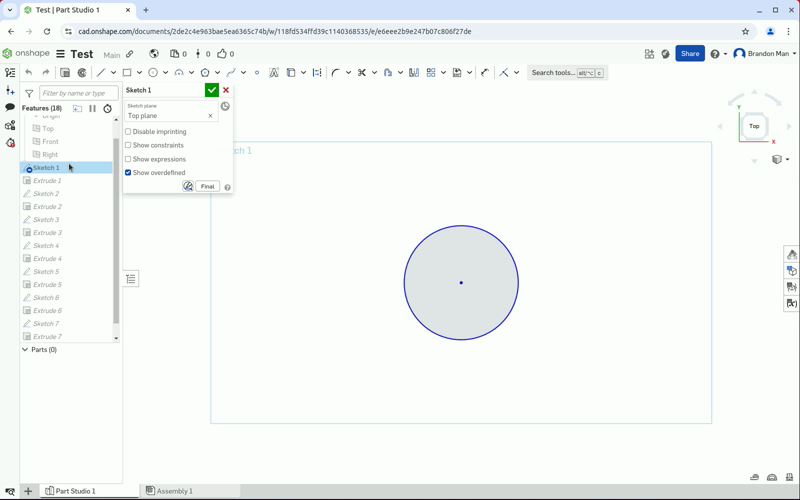
mouse_move(229, 92)
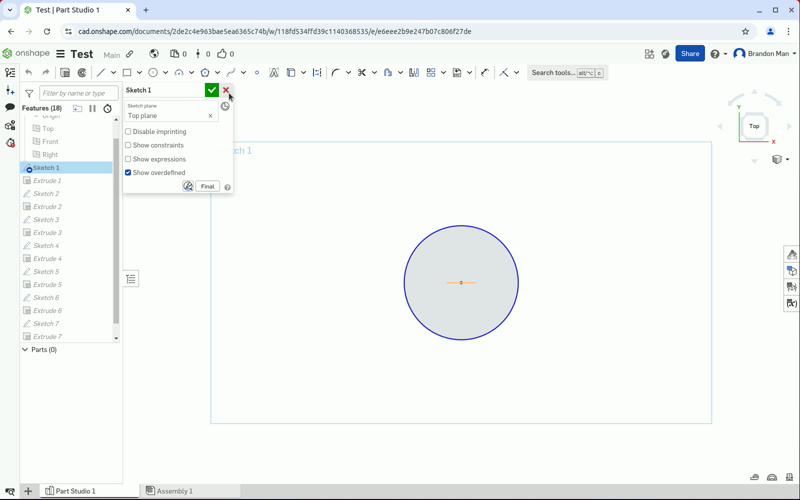
click(229, 92)
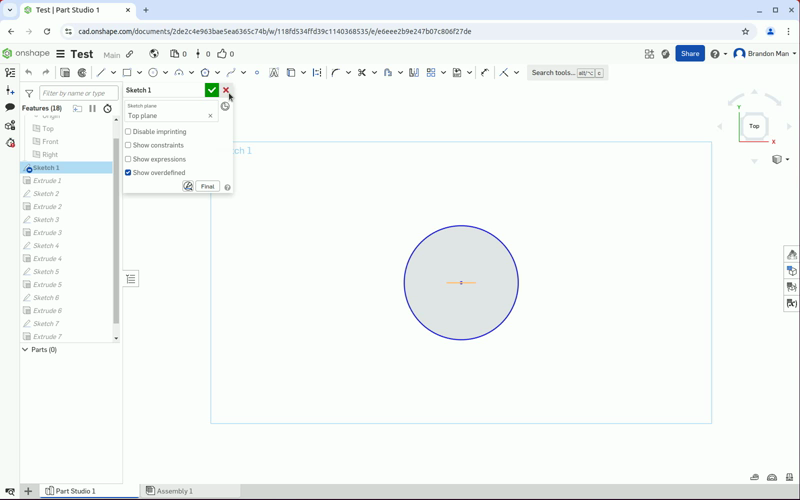
key(shift+s)
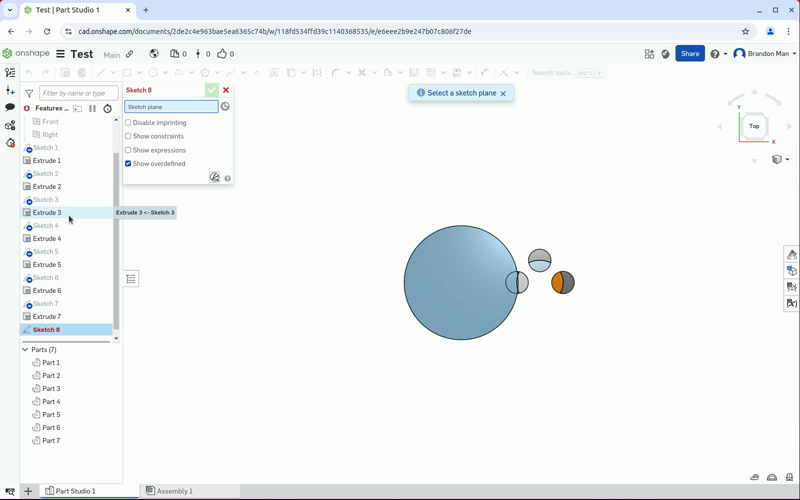
scroll(3)
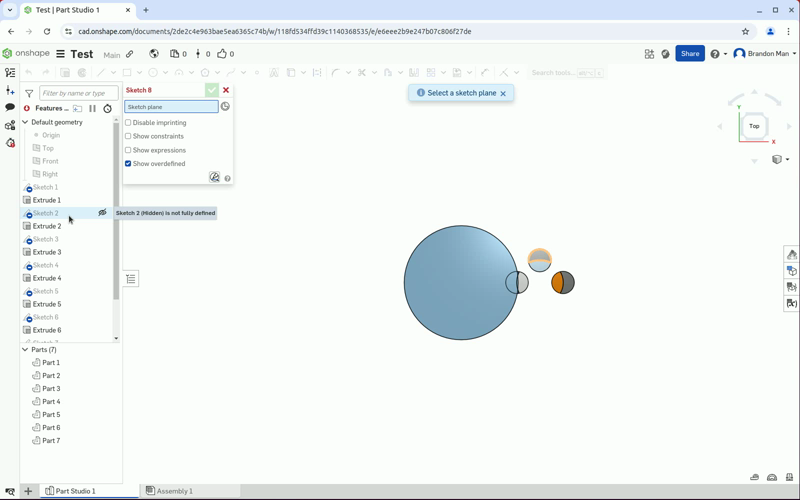
mouse_move(69, 150)
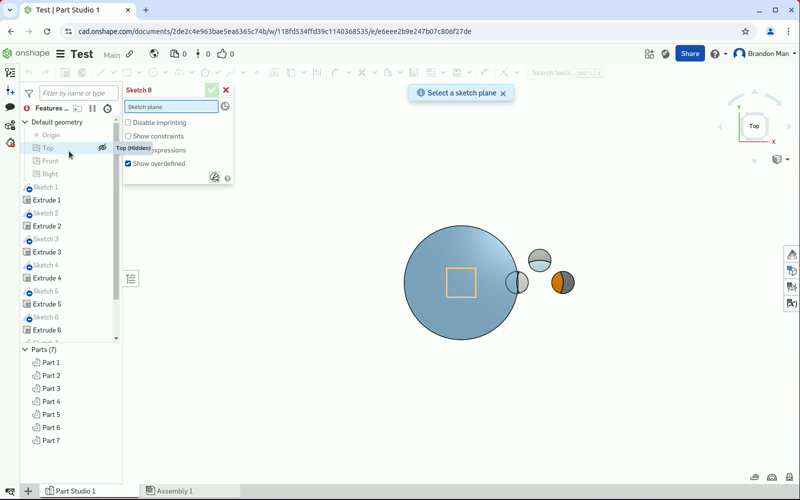
click(69, 150)
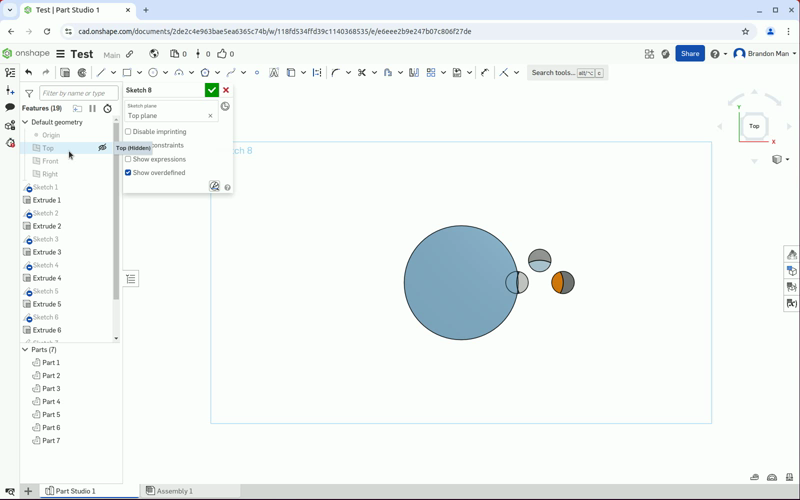
mouse_move(73, 352)
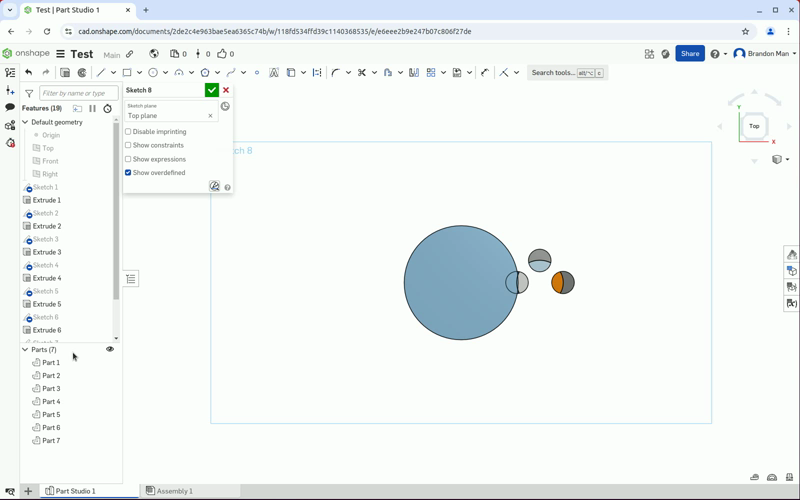
key(y)
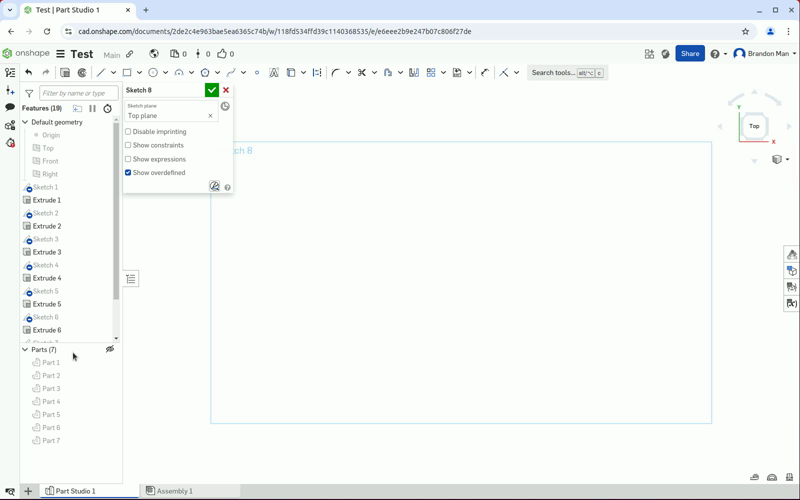
key(a)
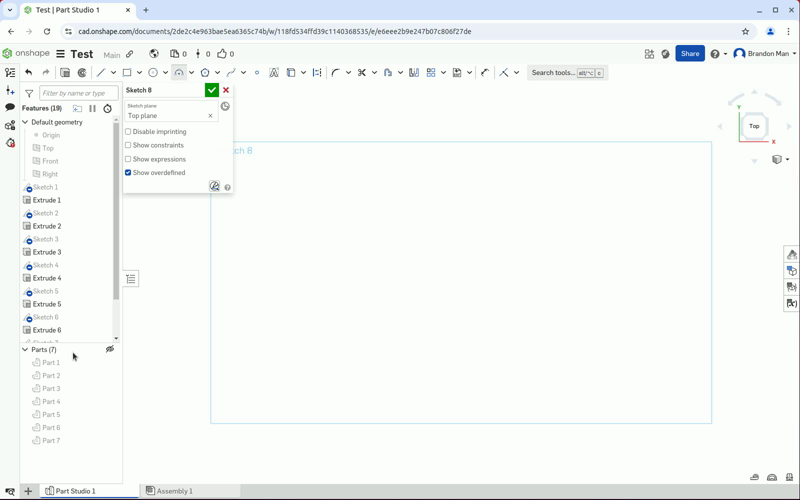
key_down(shift)
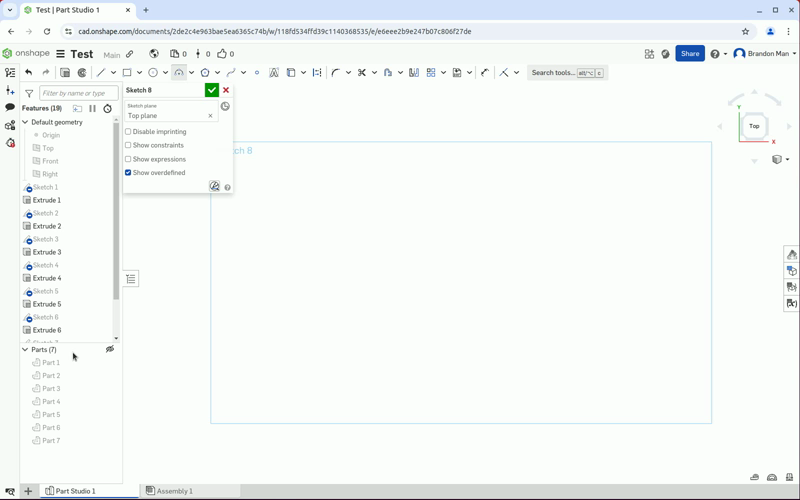
mouse_move(528, 303)
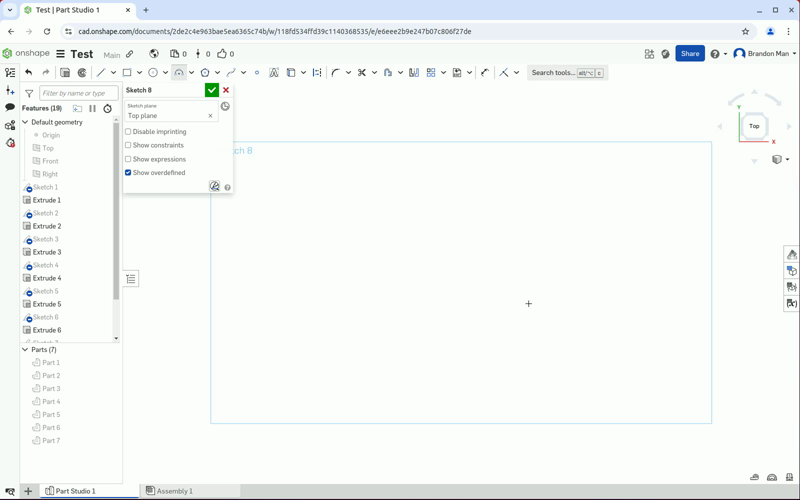
click(528, 303)
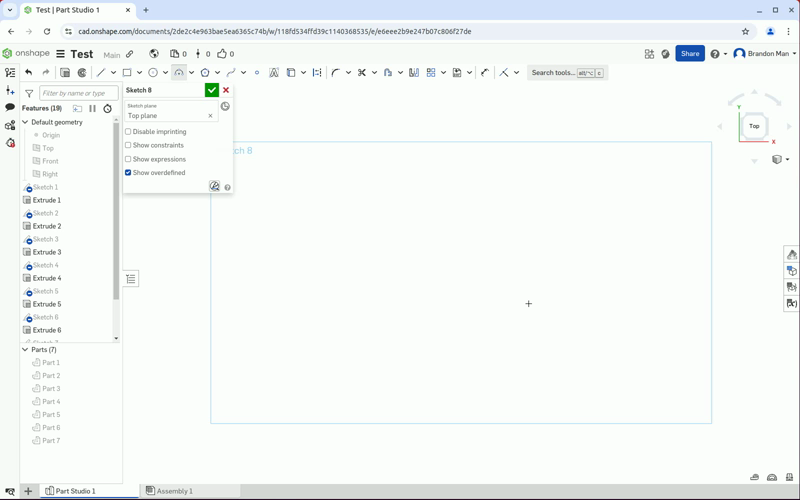
key_up(shift)
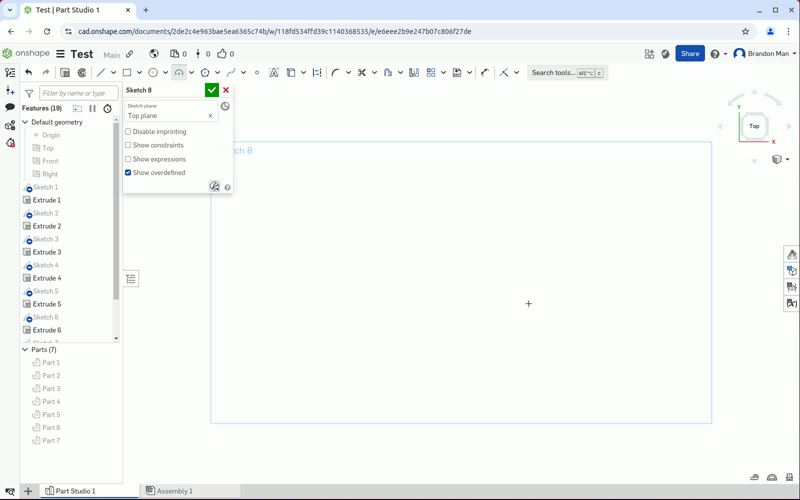
key_down(shift)
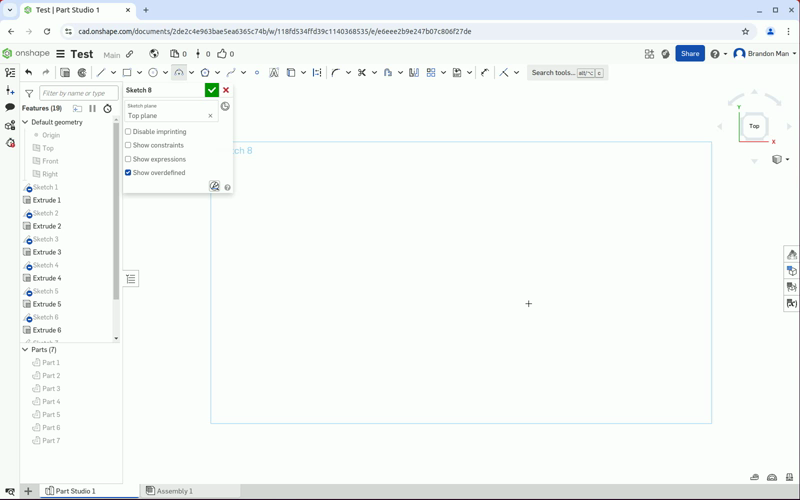
mouse_move(550, 303)
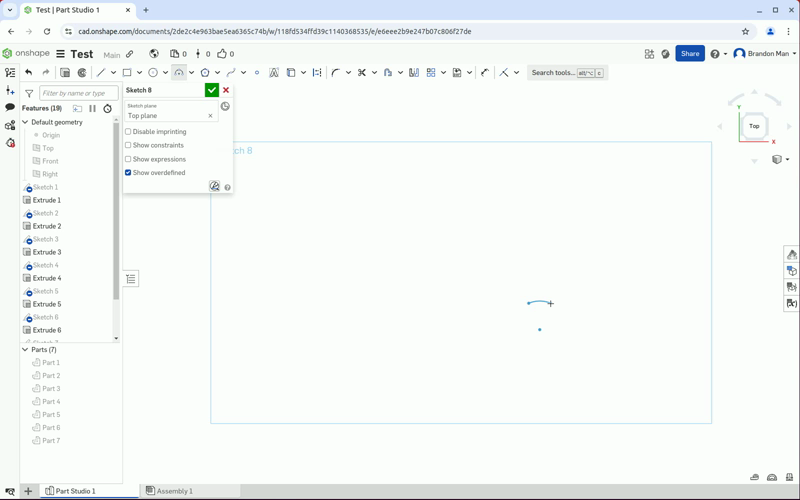
click(550, 303)
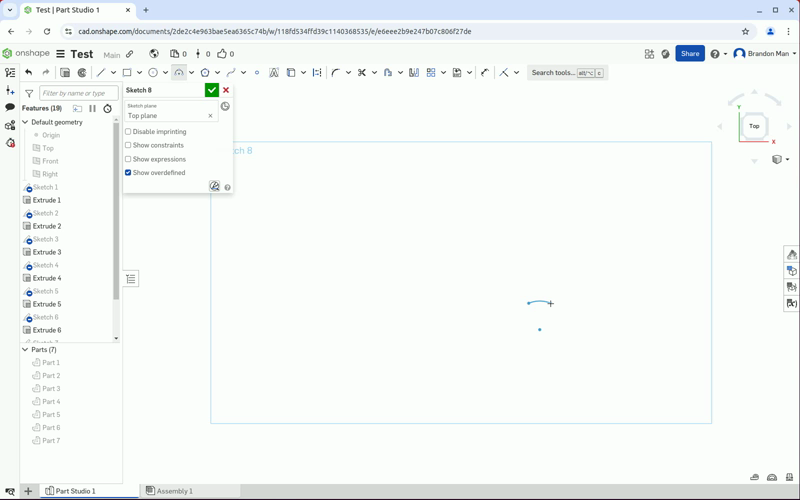
mouse_move(539, 316)
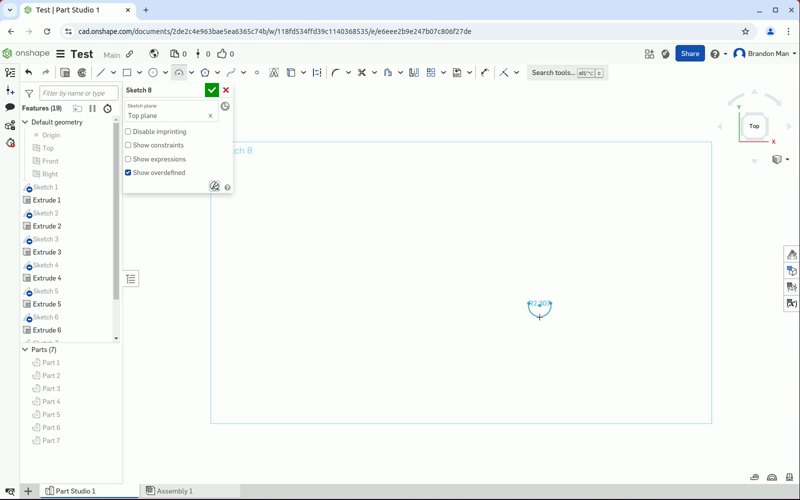
click(539, 316)
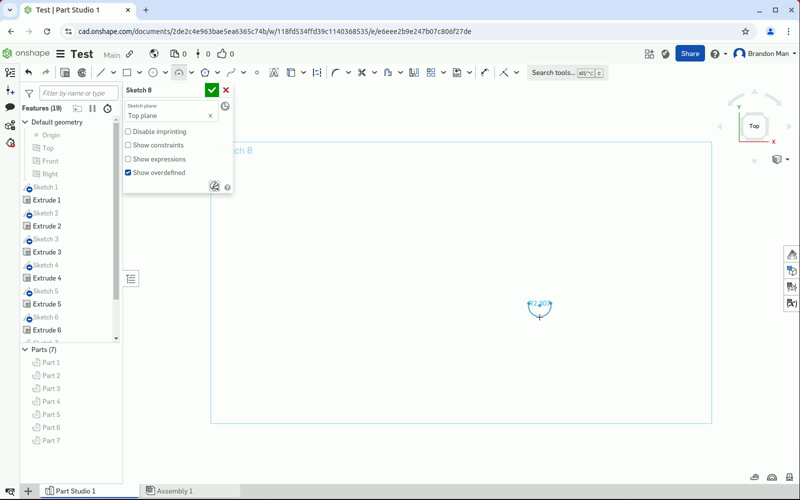
key_up(shift)
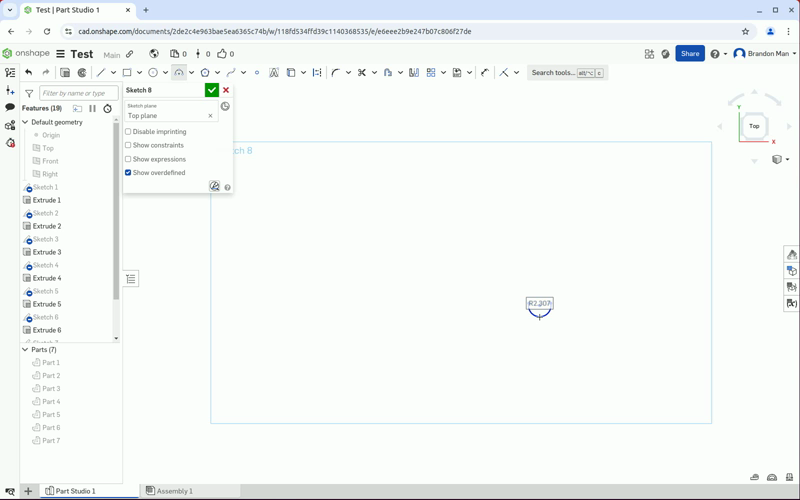
mouse_move(550, 303)
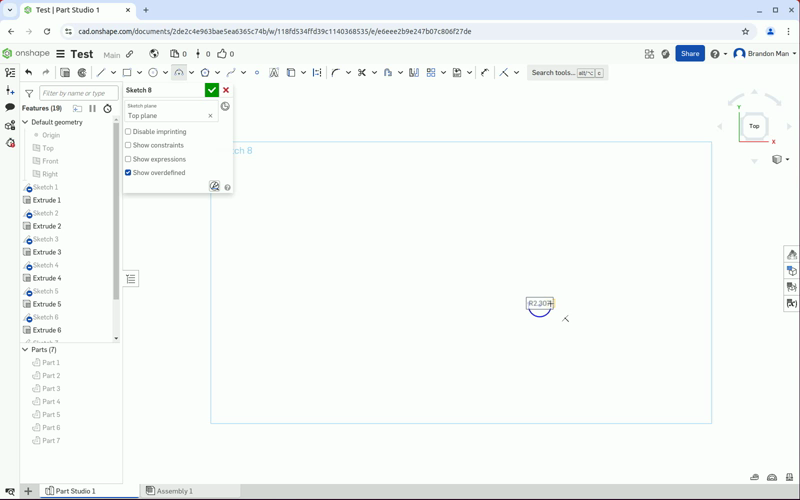
click(550, 303)
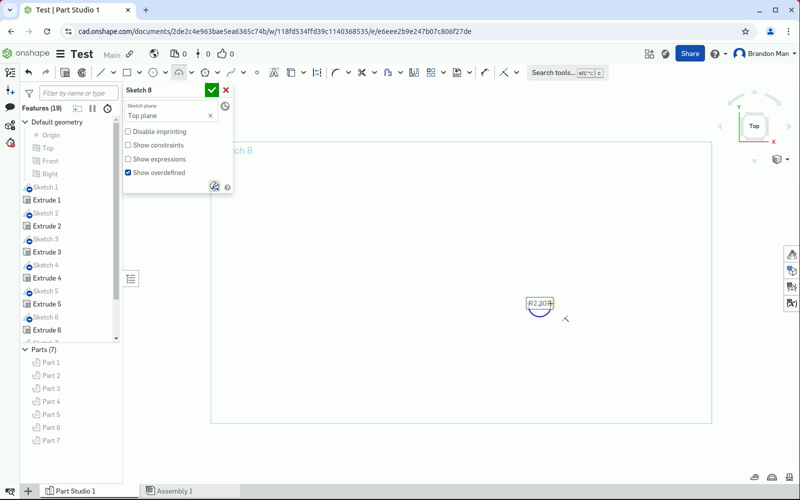
mouse_move(528, 303)
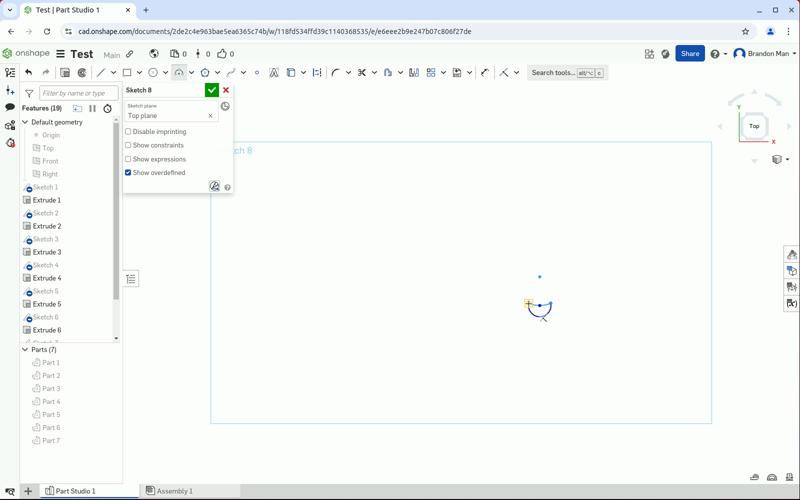
click(528, 303)
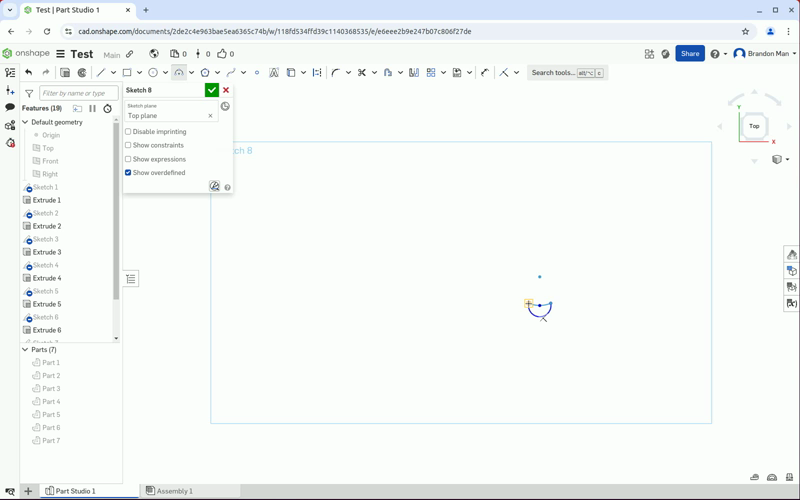
key_down(shift)
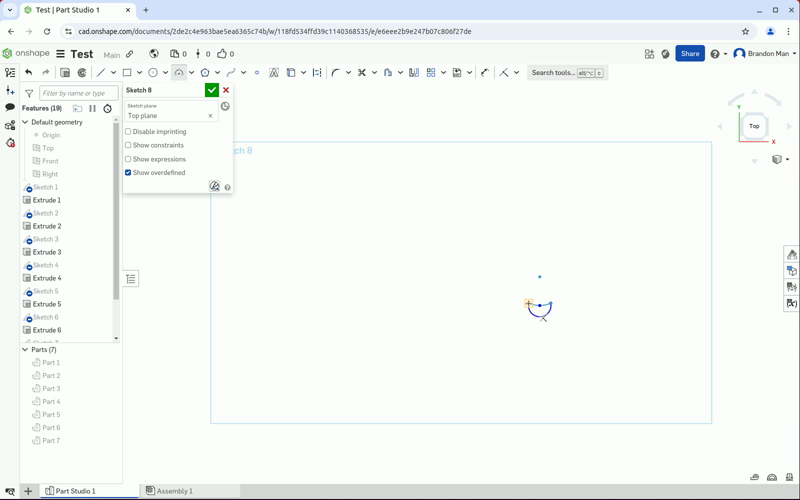
mouse_move(539, 305)
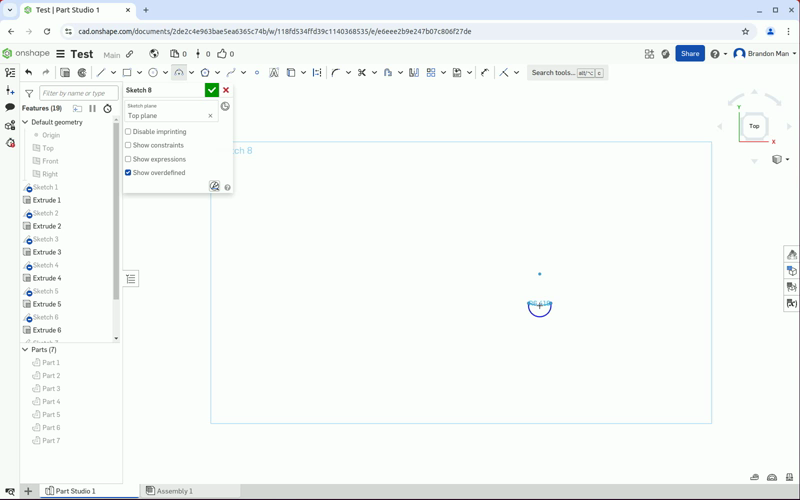
click(539, 305)
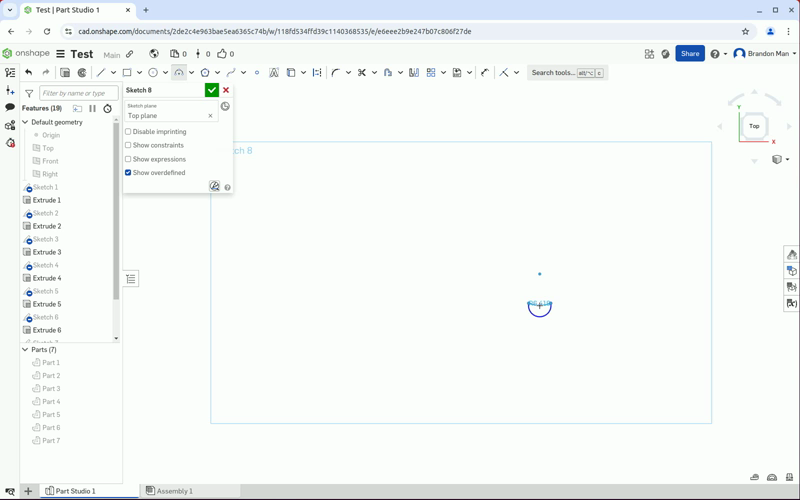
key_up(shift)
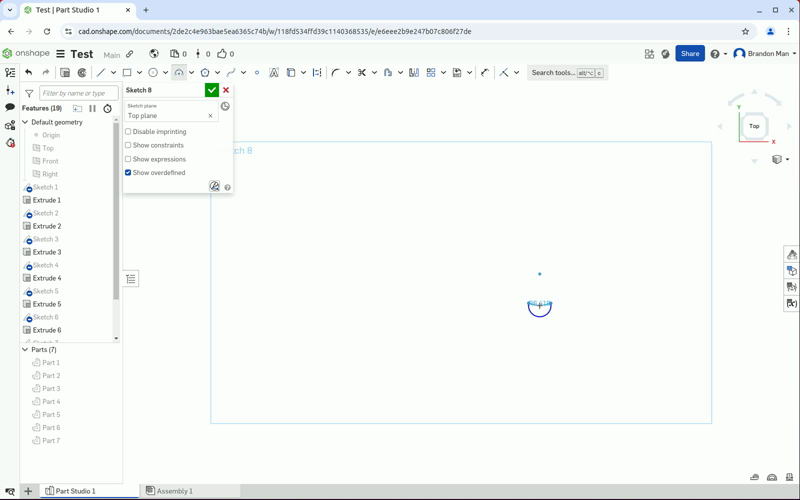
key(esc)
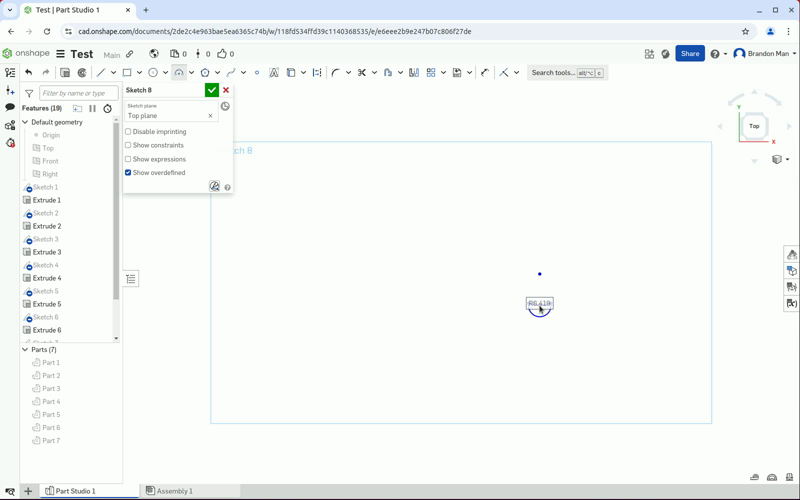
mouse_move(530, 306)
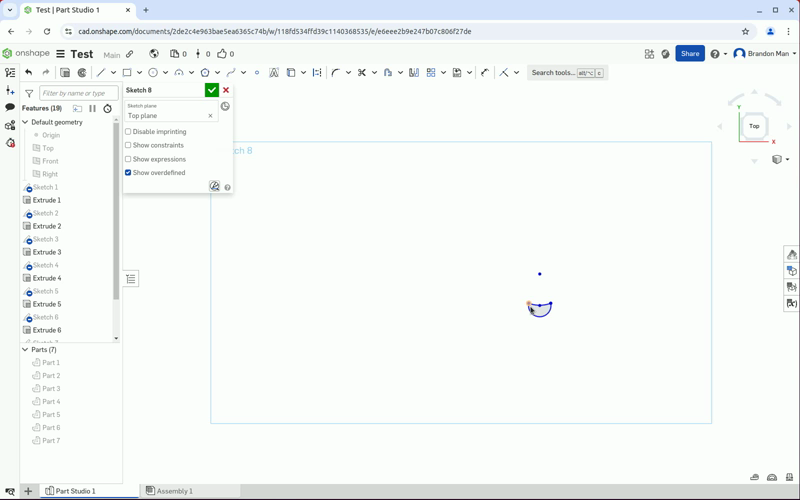
scroll(6)
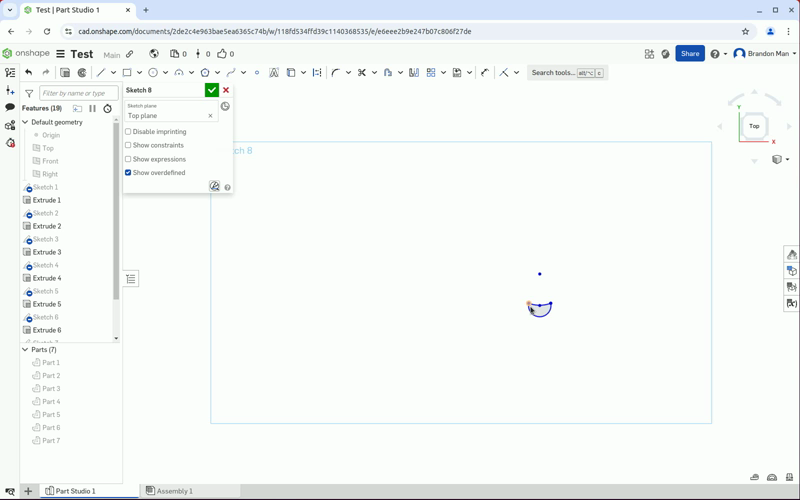
scroll(6)
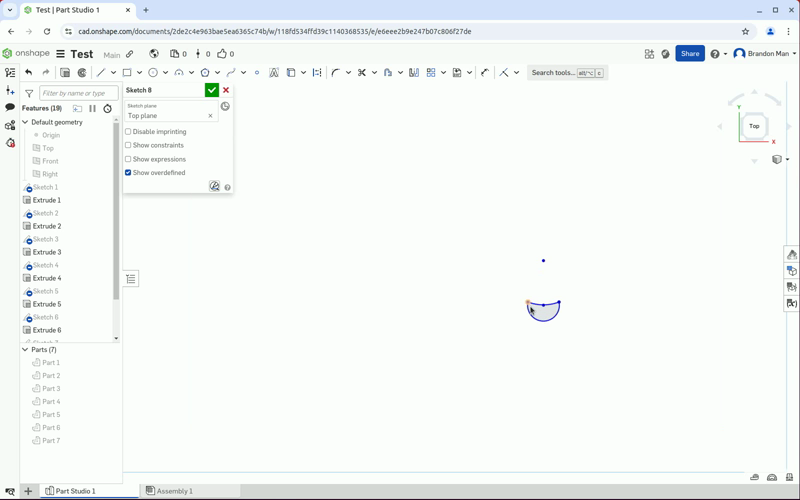
scroll(6)
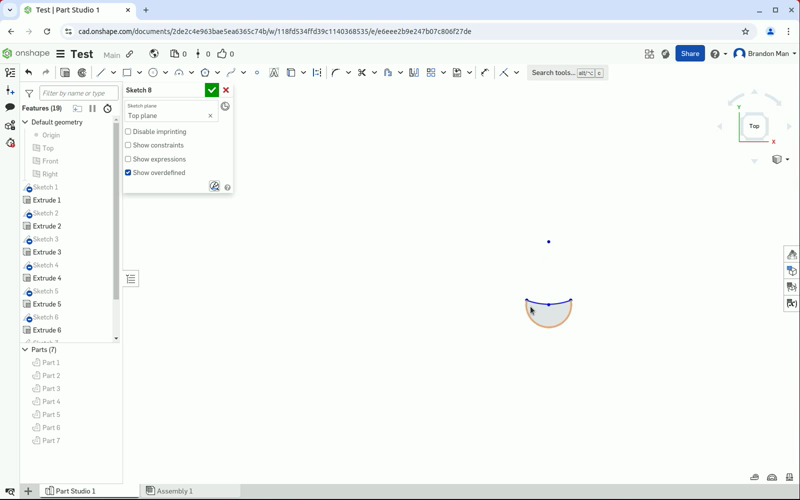
scroll(6)
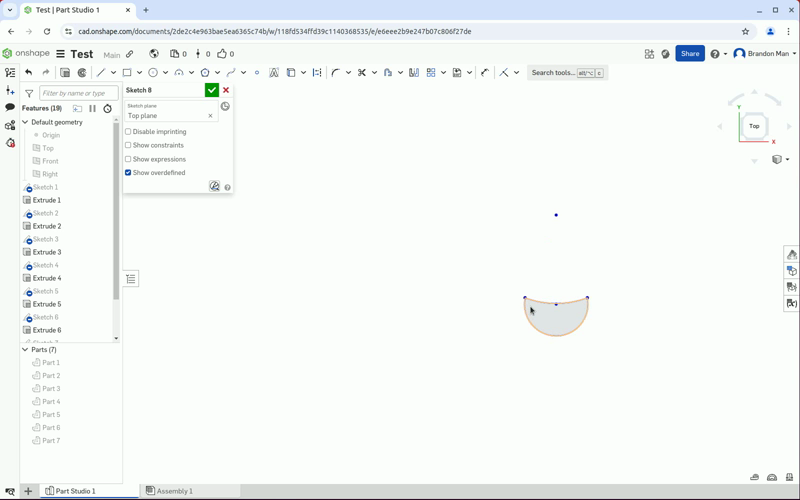
scroll(6)
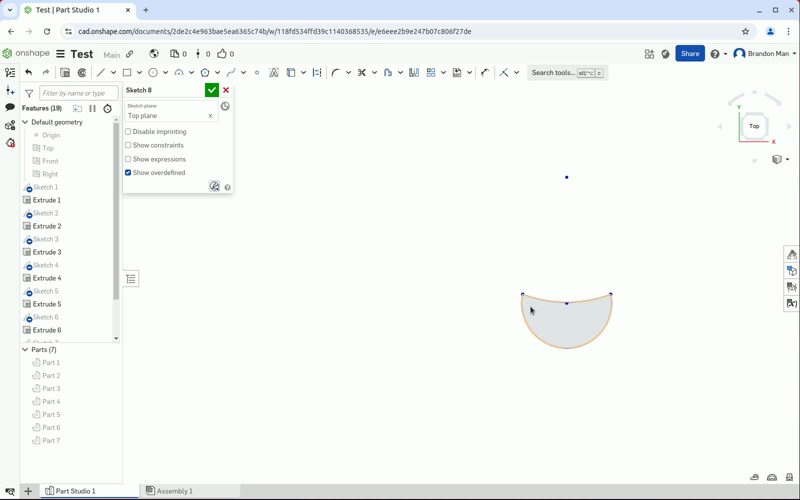
scroll(6)
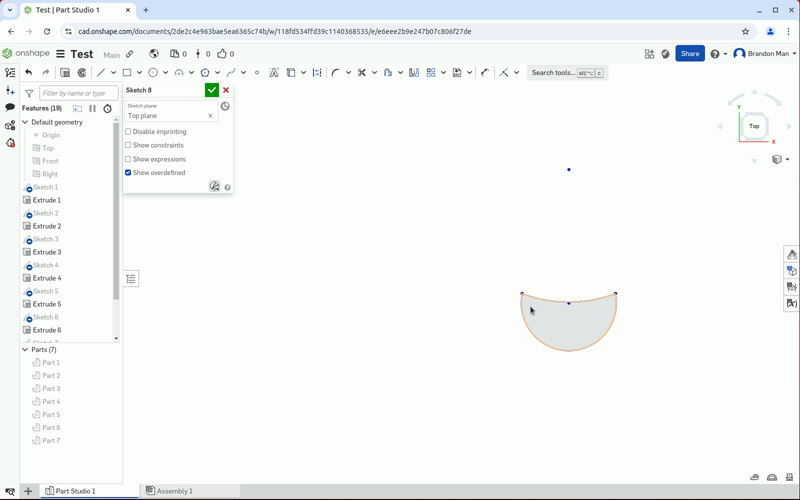
scroll(6)
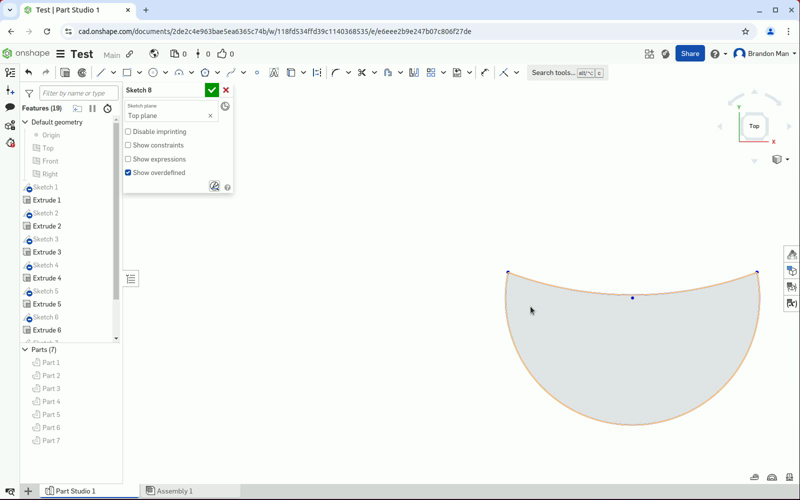
click(530, 306)
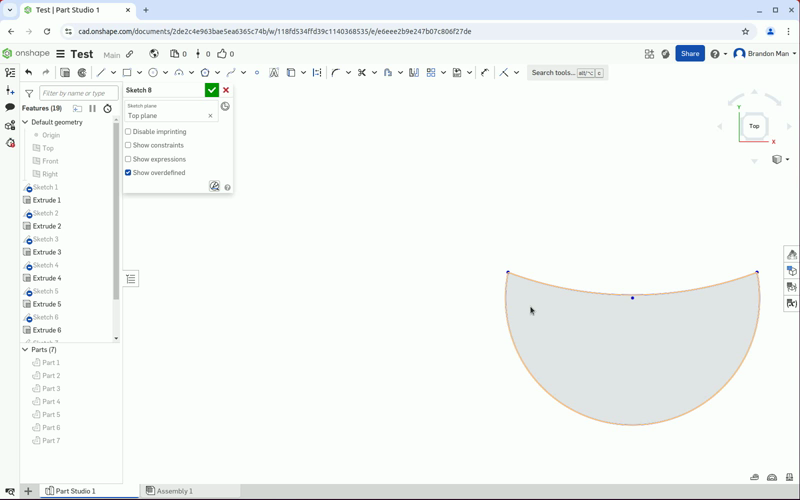
scroll(-6)
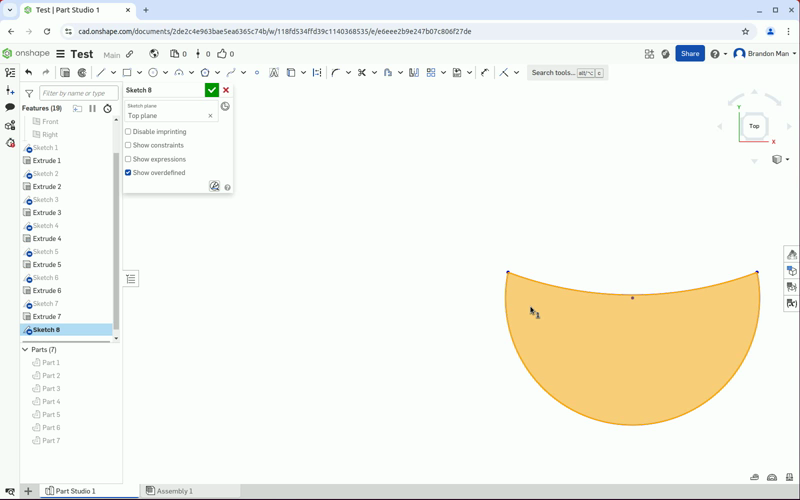
scroll(-6)
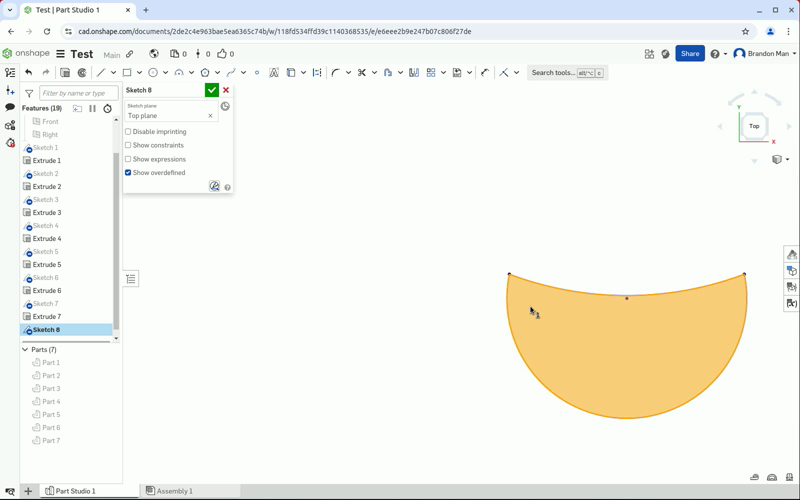
scroll(-6)
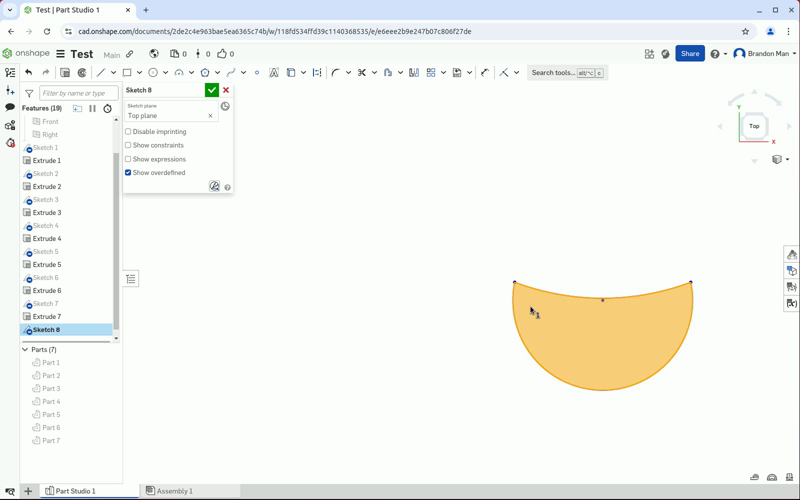
scroll(-6)
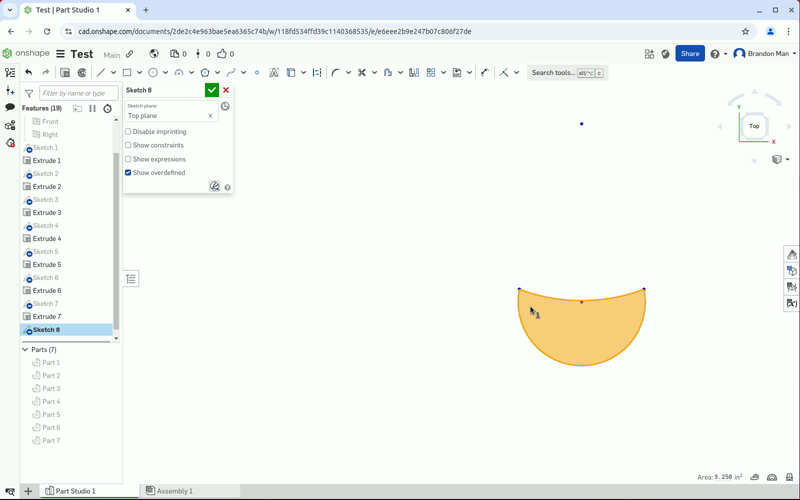
scroll(-6)
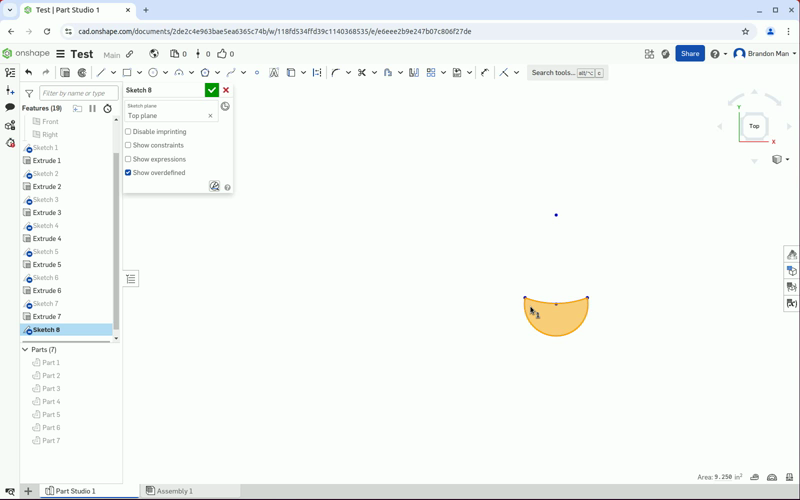
scroll(-6)
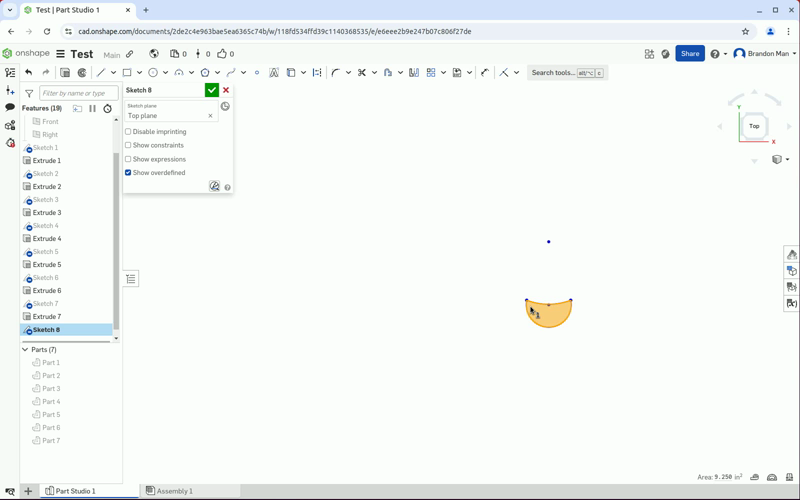
scroll(-6)
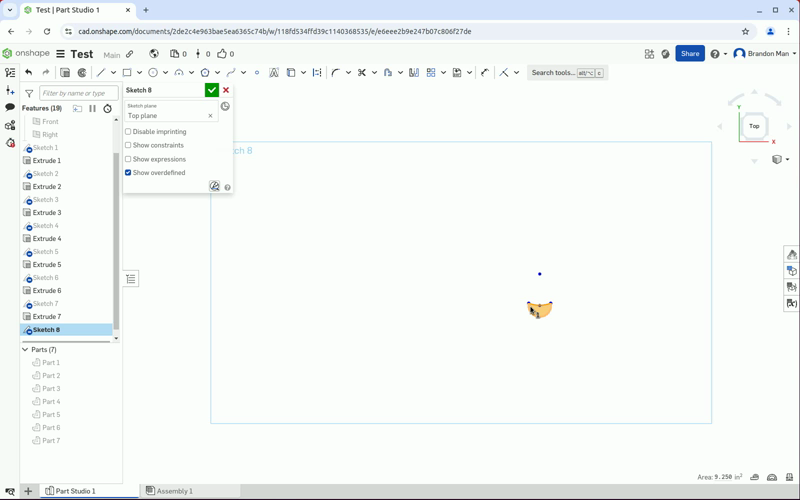
mouse_move(73, 352)
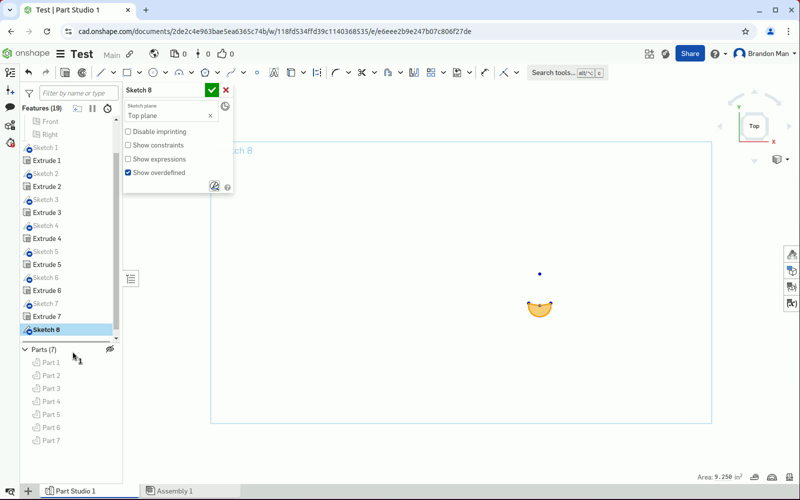
key(shift+y)
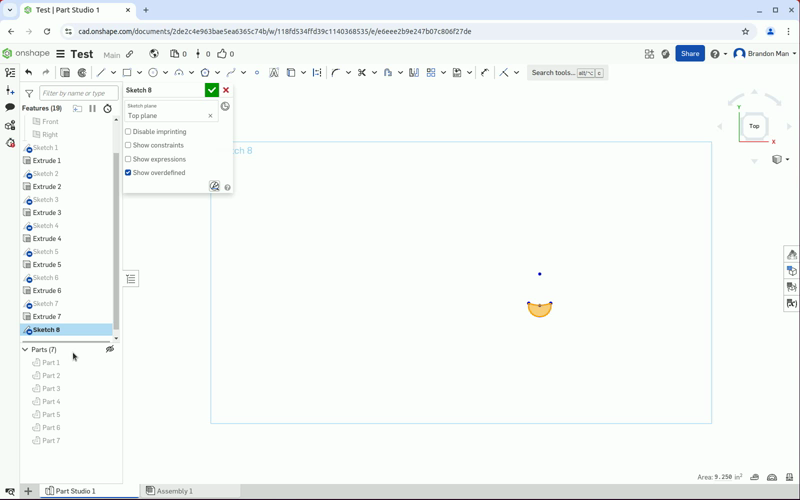
key(shift+e)
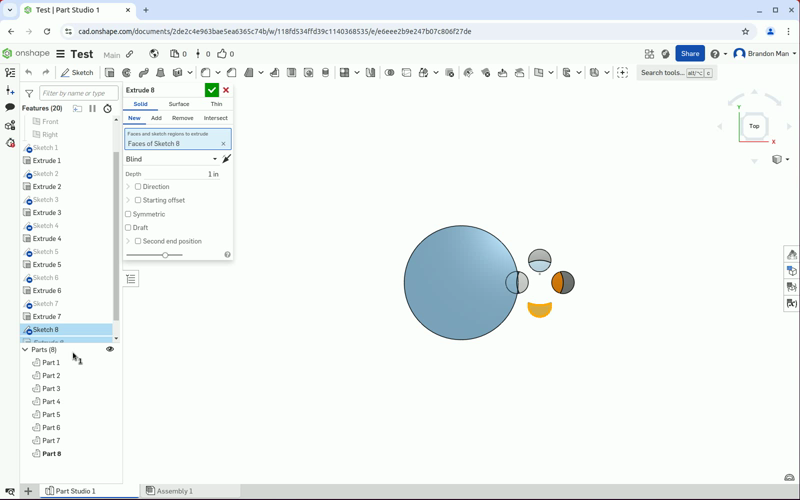
mouse_move(143, 106)
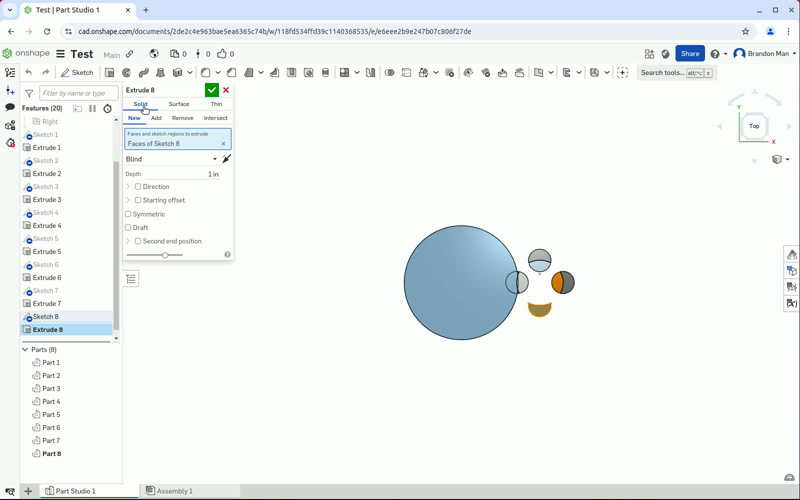
click(143, 106)
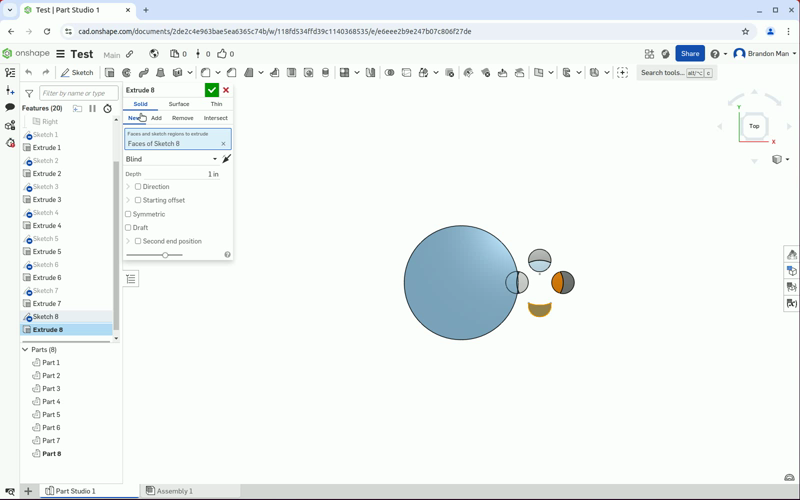
mouse_move(137, 120)
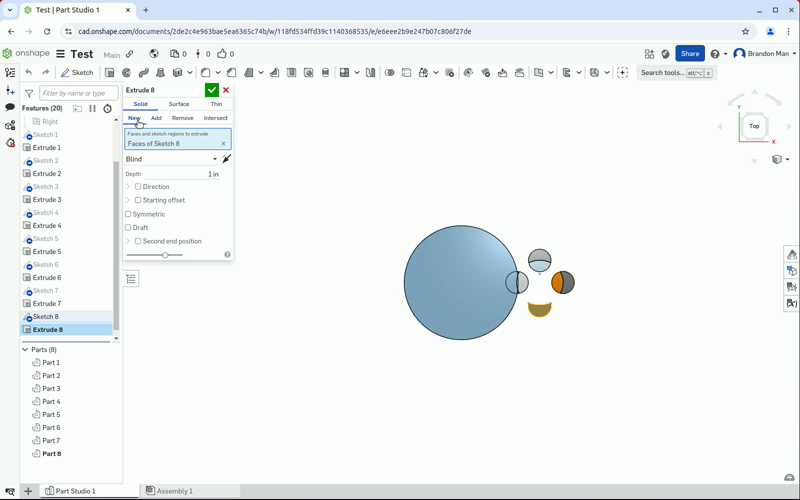
click(137, 120)
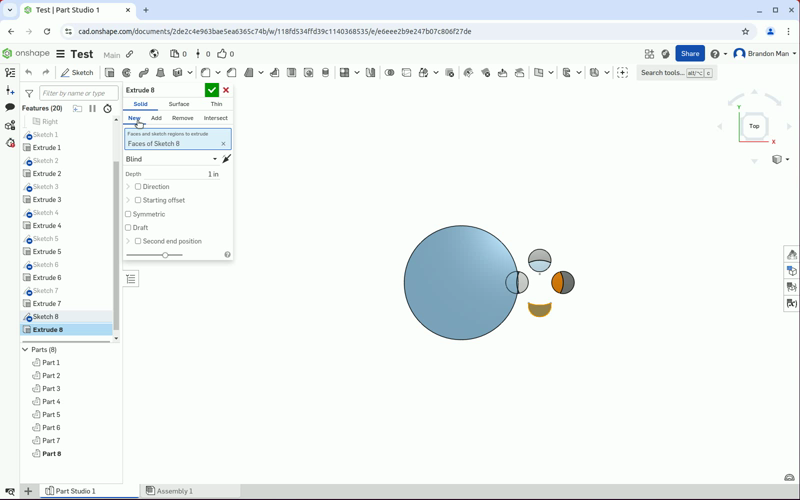
key(tab, 4)
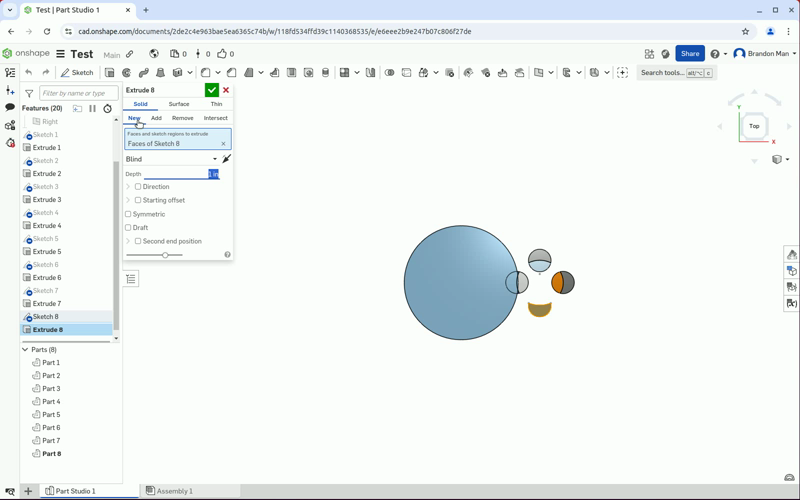
text(1.444)
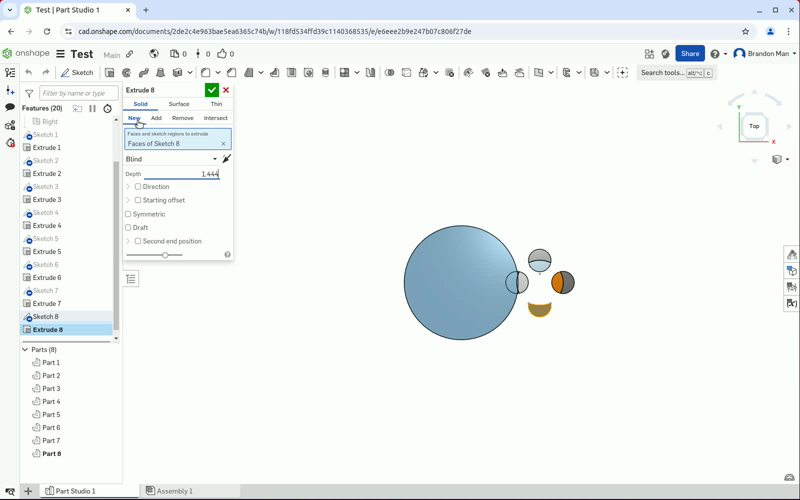
key(enter)
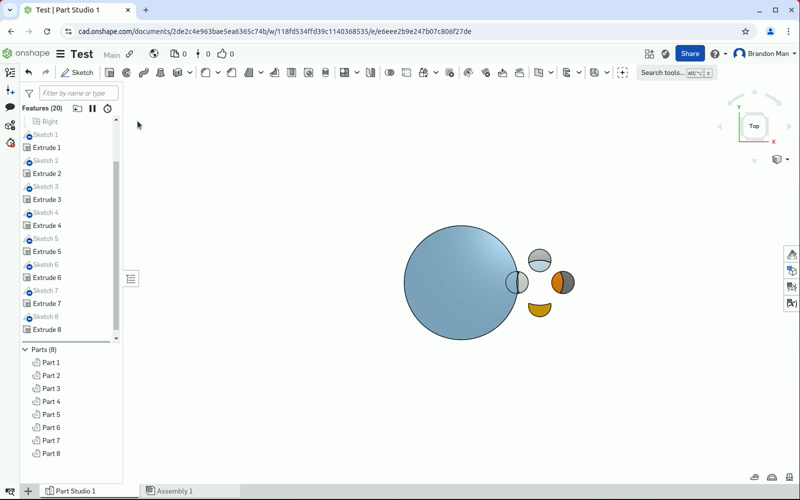
key(shift+h)
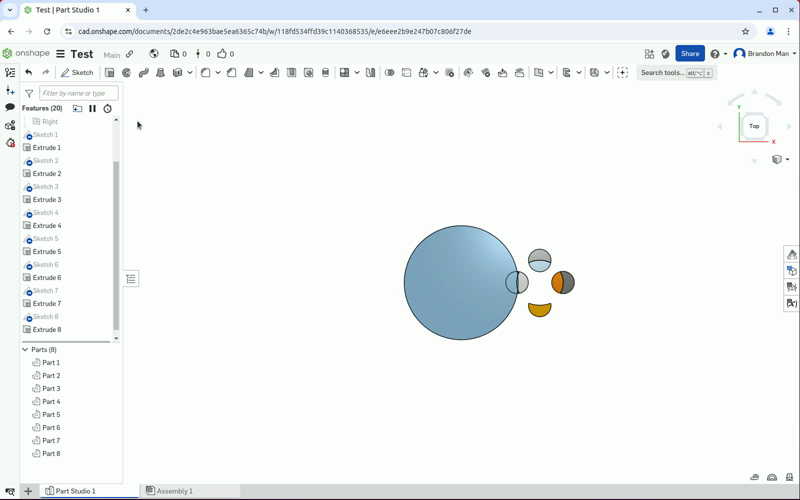
key(shift+h)
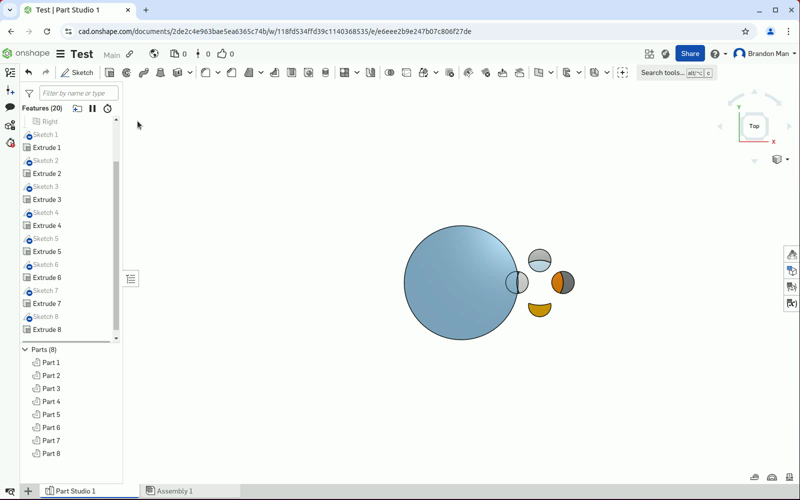
mouse_move(69, 137)
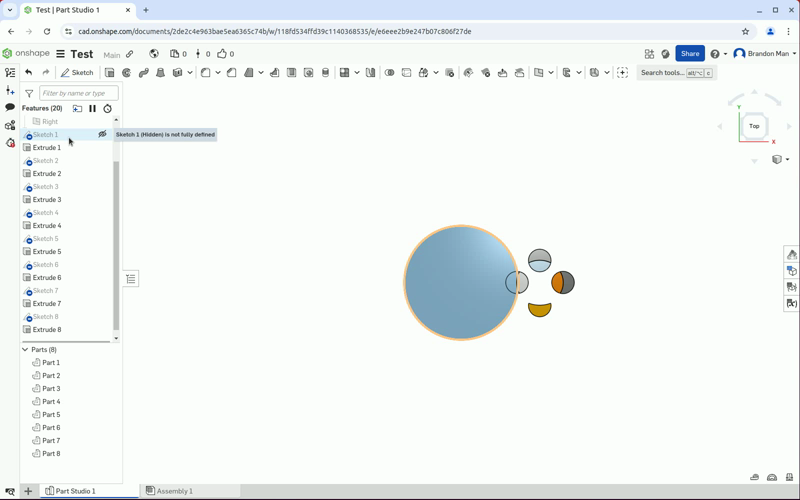
click(69, 137)
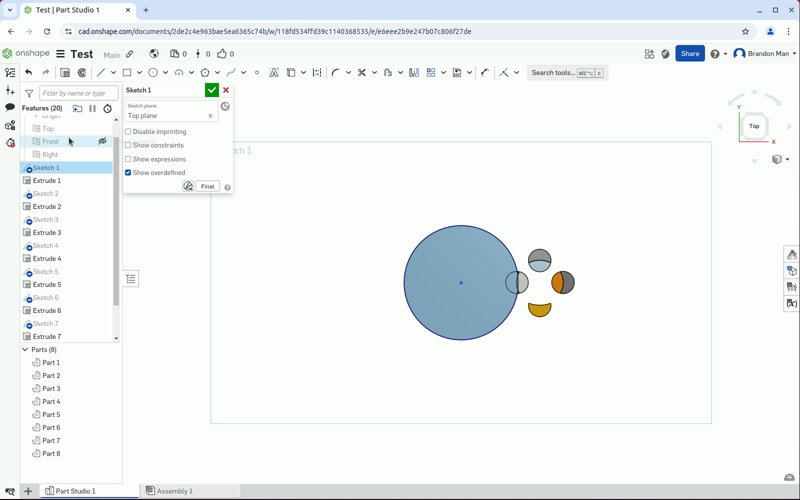
mouse_move(229, 92)
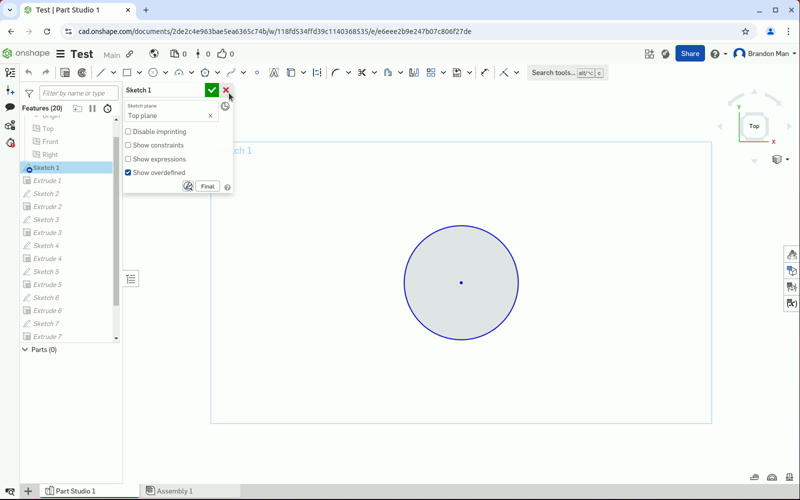
click(229, 92)
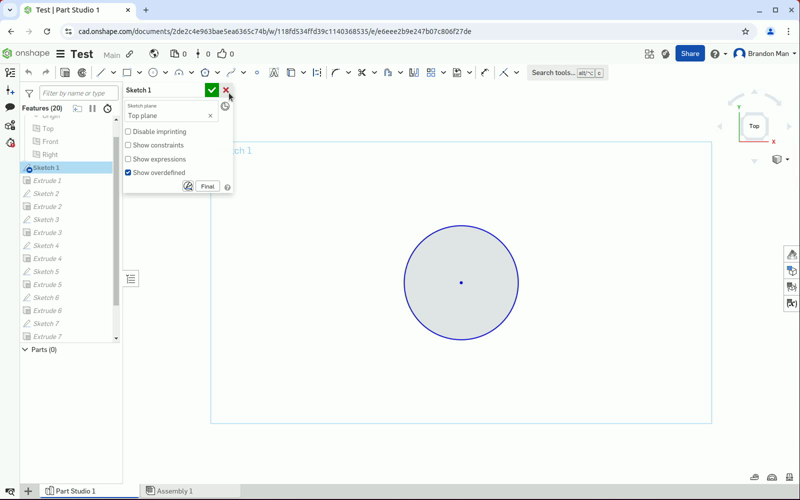
key(shift+s)
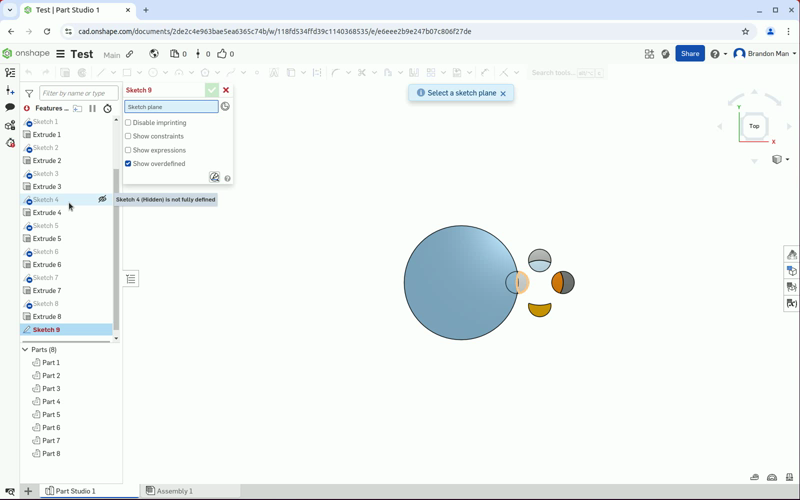
scroll(3)
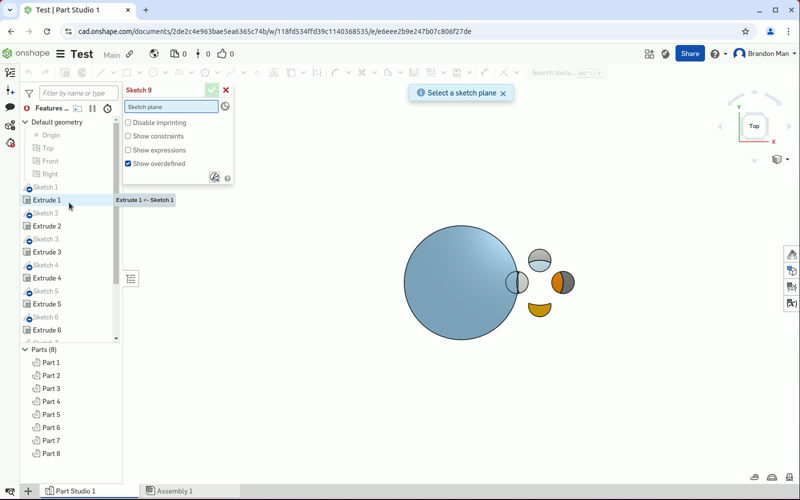
mouse_move(69, 150)
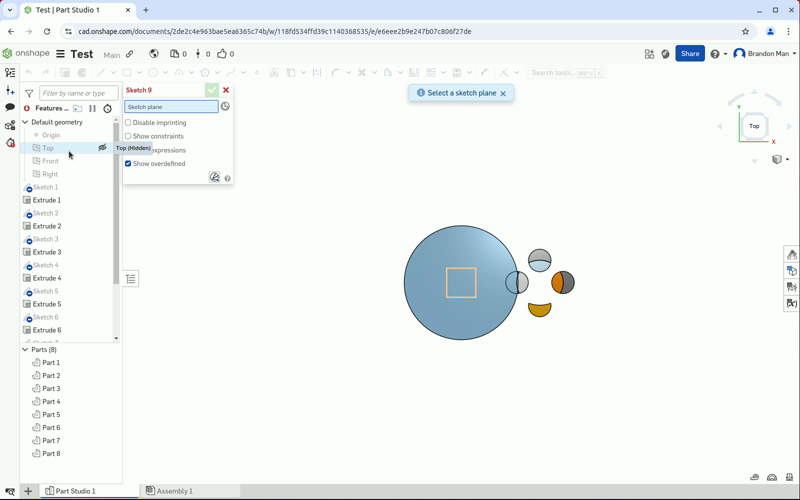
click(69, 150)
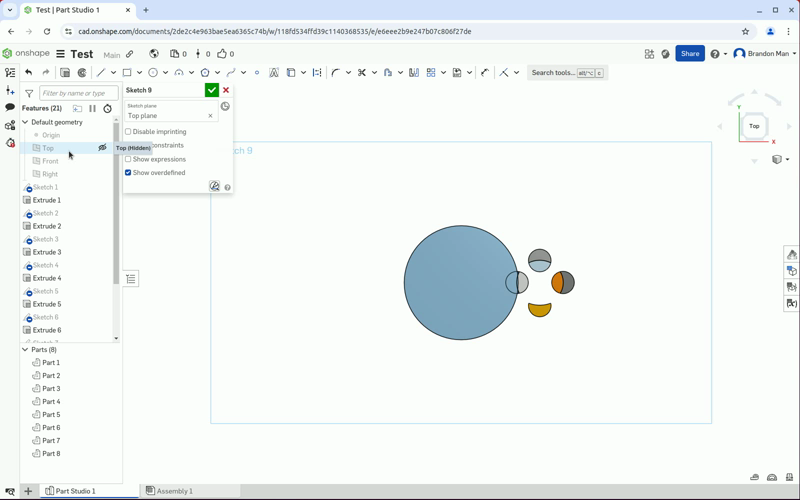
mouse_move(73, 352)
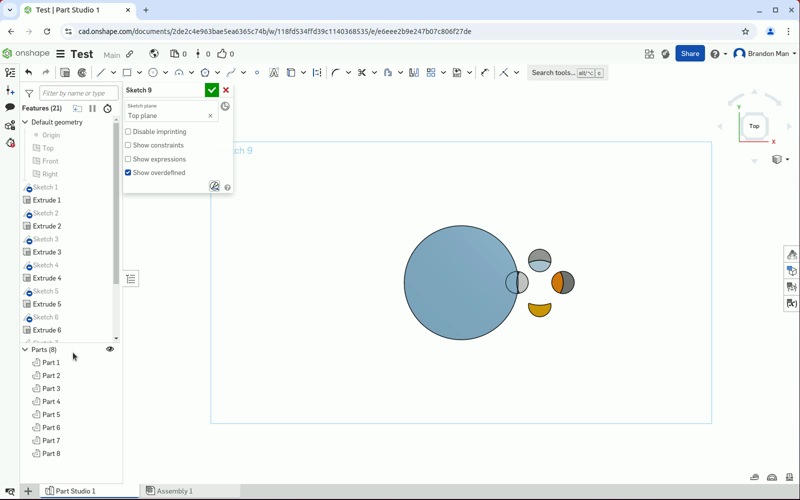
key(y)
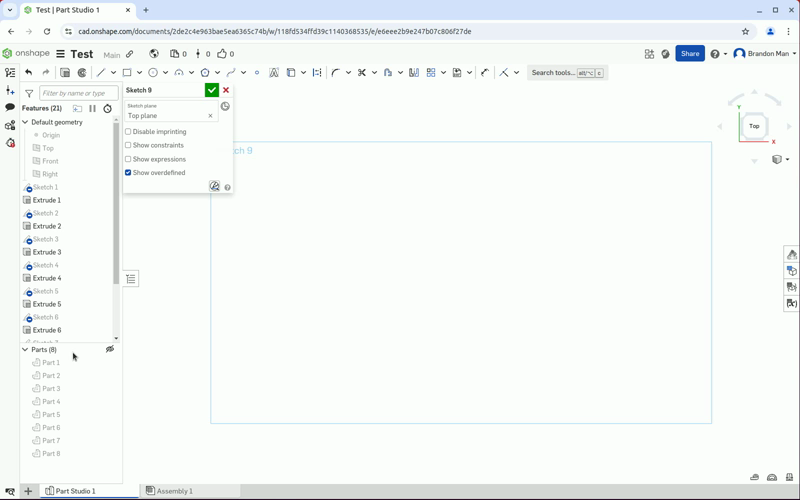
key(a)
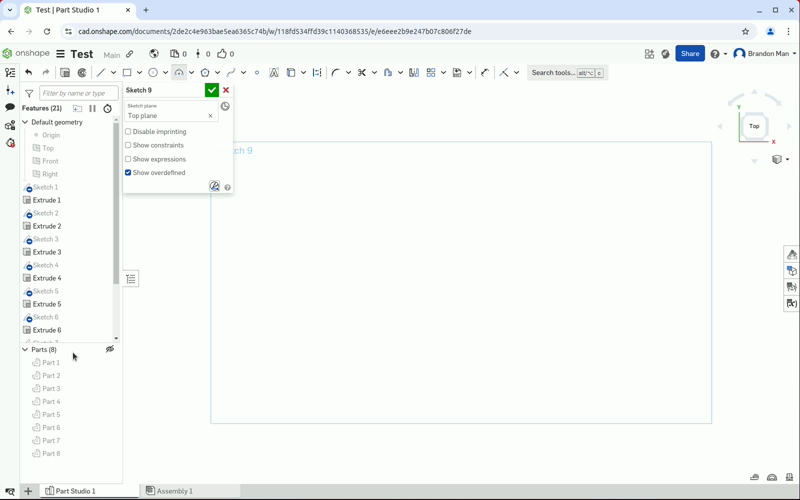
key_down(shift)
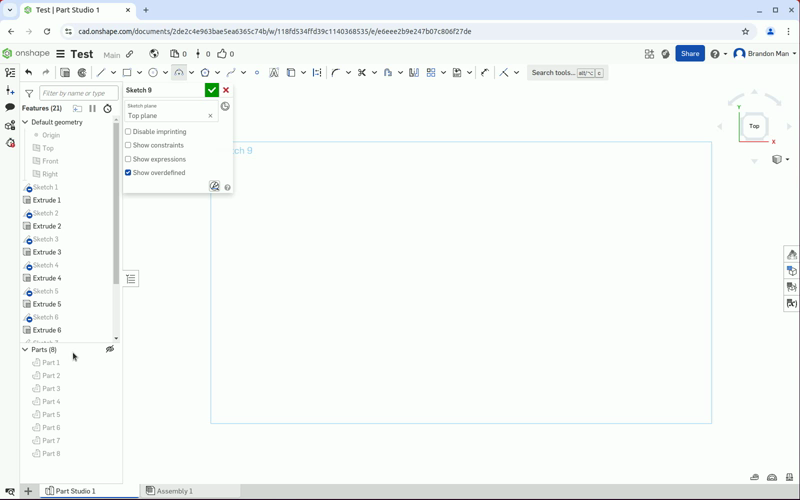
mouse_move(528, 303)
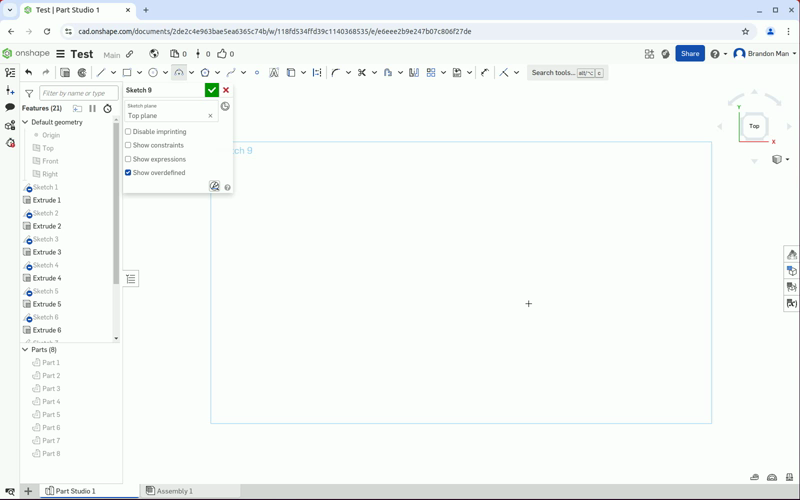
click(528, 303)
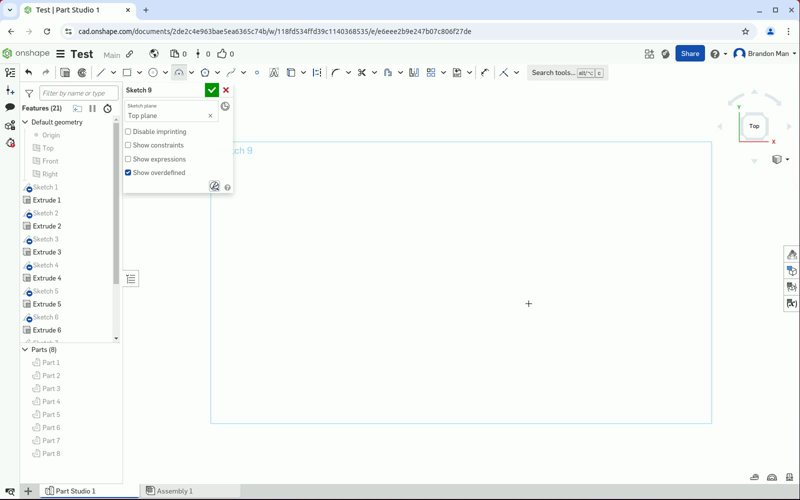
key_up(shift)
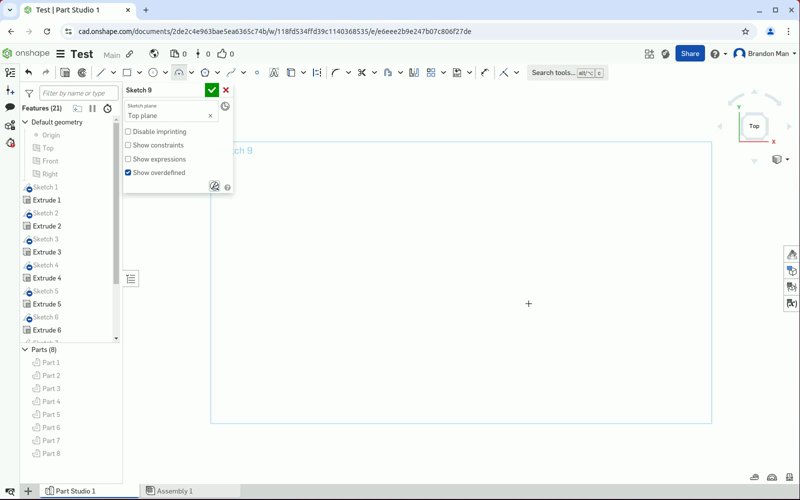
key_down(shift)
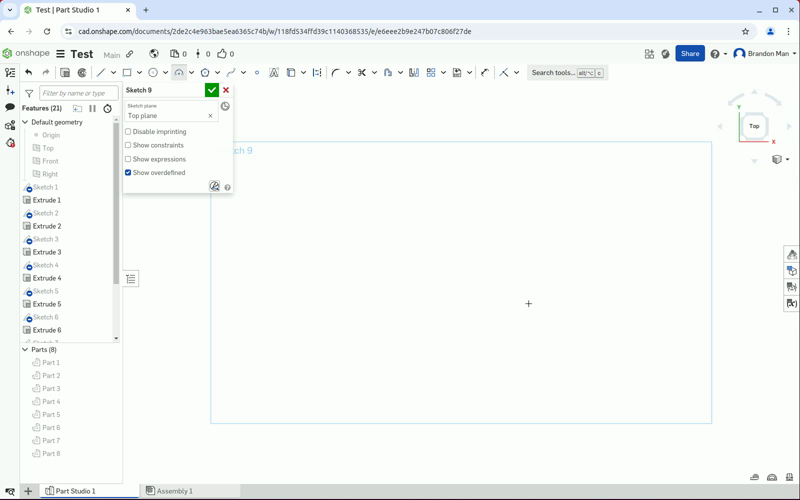
mouse_move(550, 303)
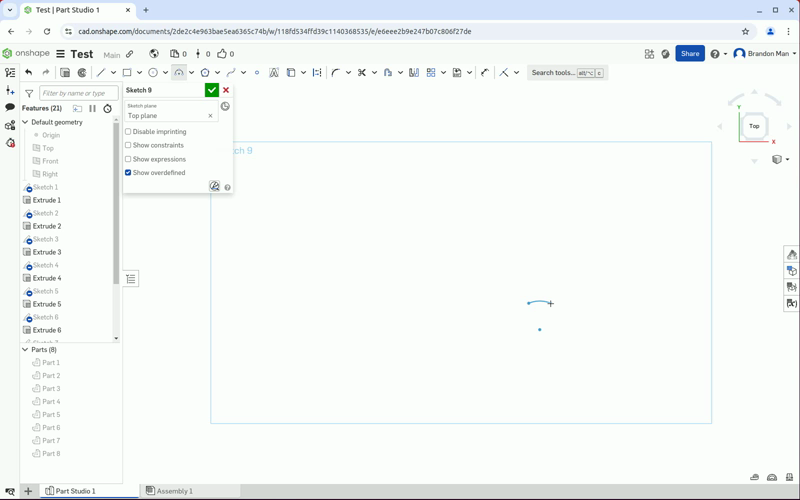
click(550, 303)
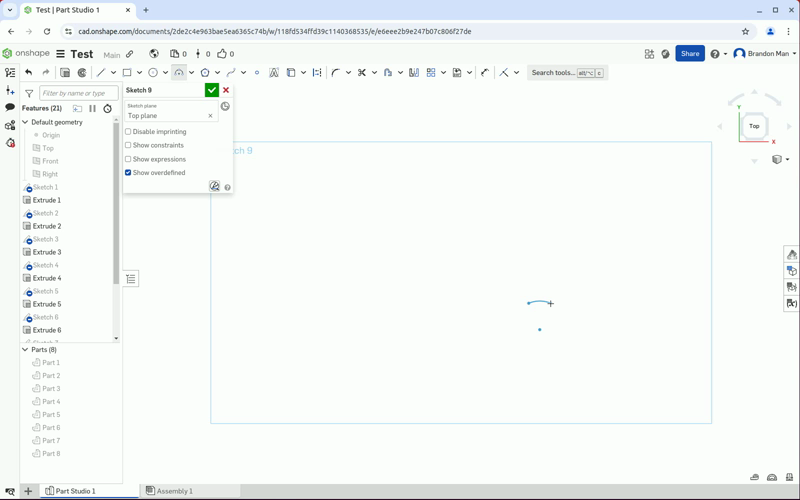
mouse_move(539, 305)
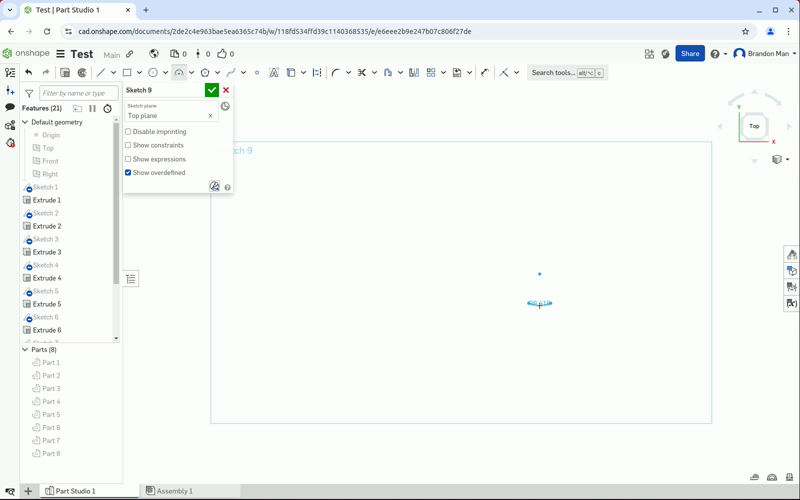
click(539, 305)
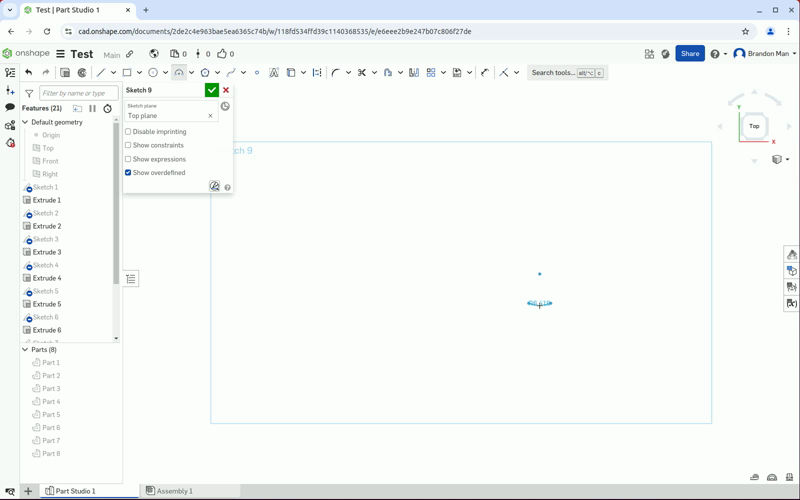
key_up(shift)
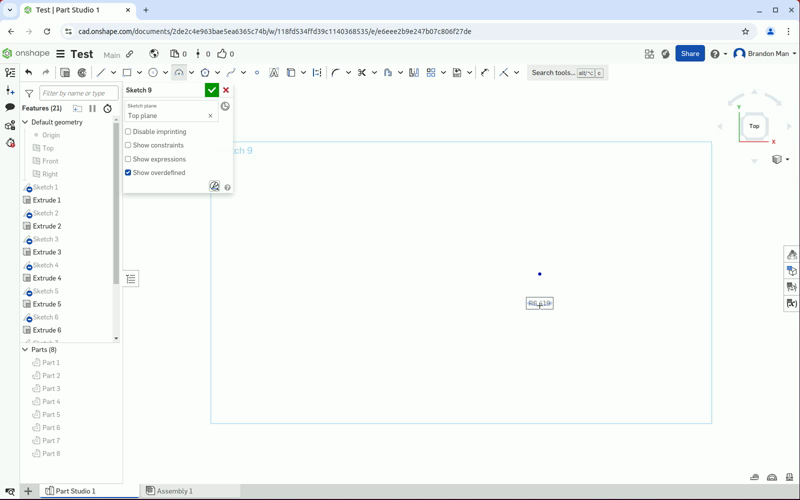
mouse_move(550, 303)
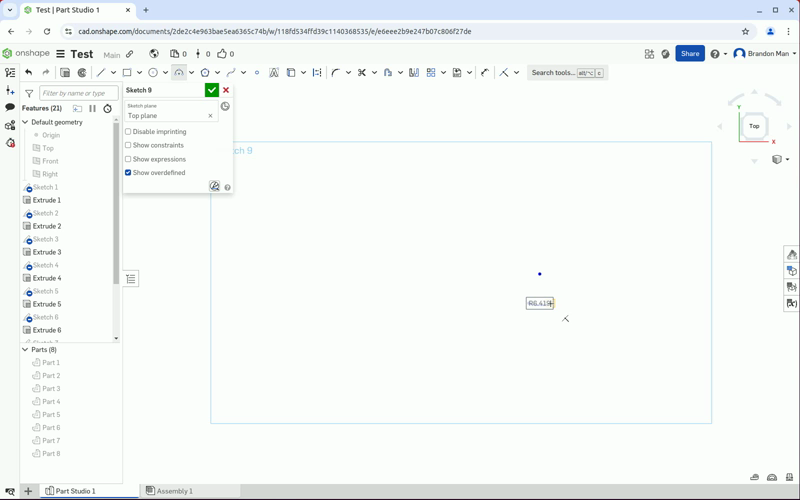
click(550, 303)
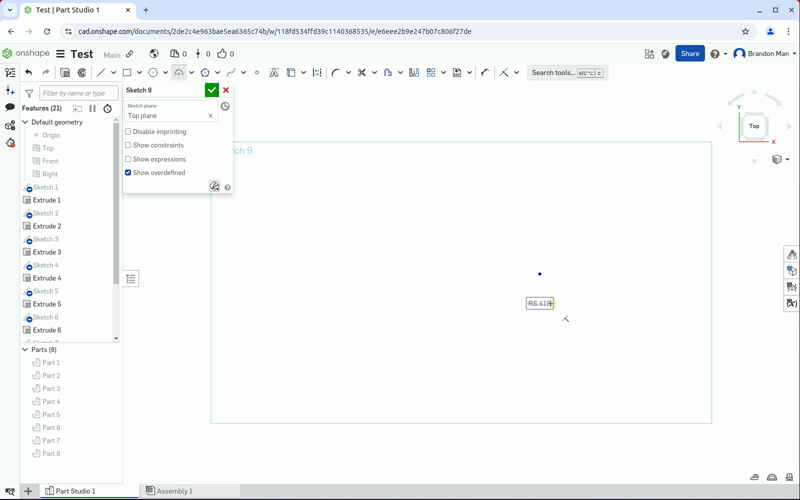
mouse_move(528, 303)
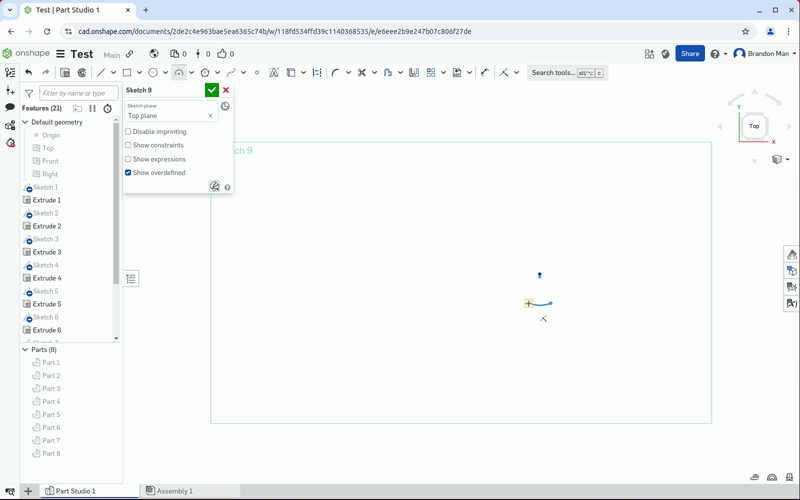
click(528, 303)
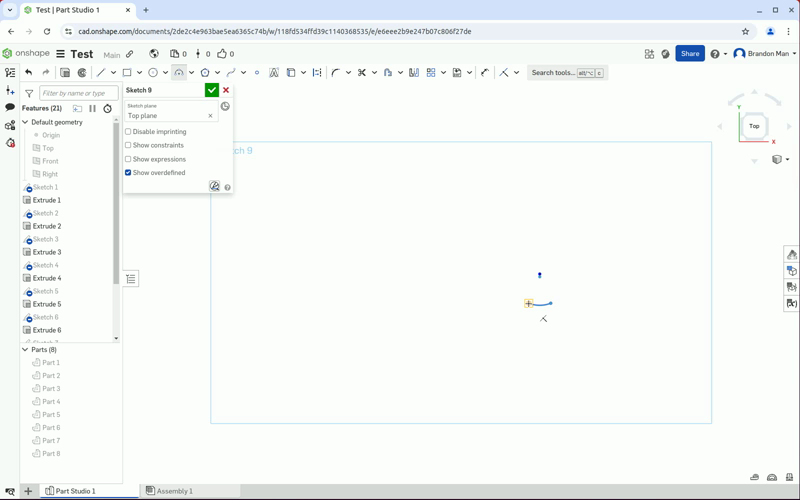
key_down(shift)
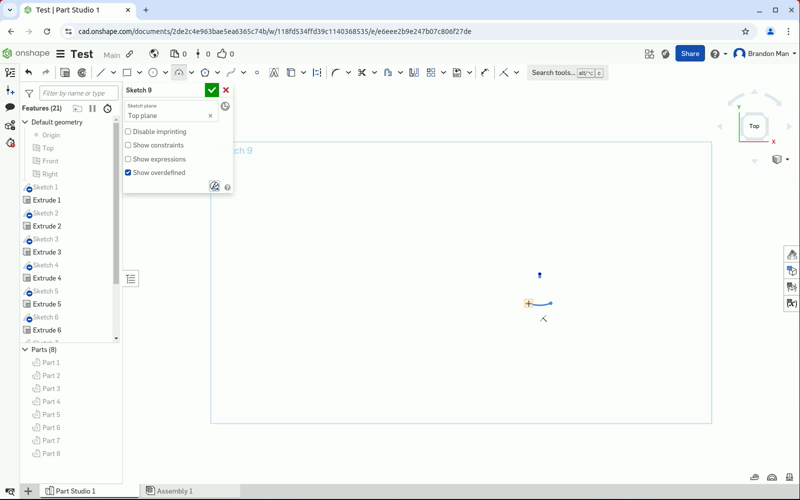
mouse_move(539, 294)
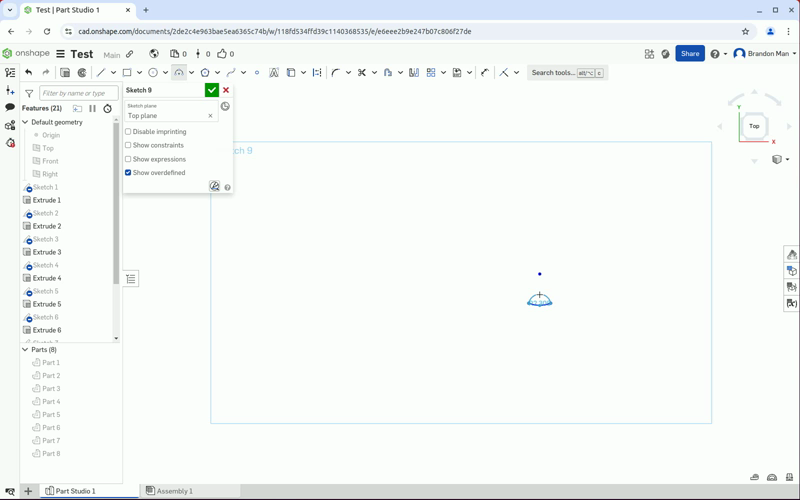
click(539, 294)
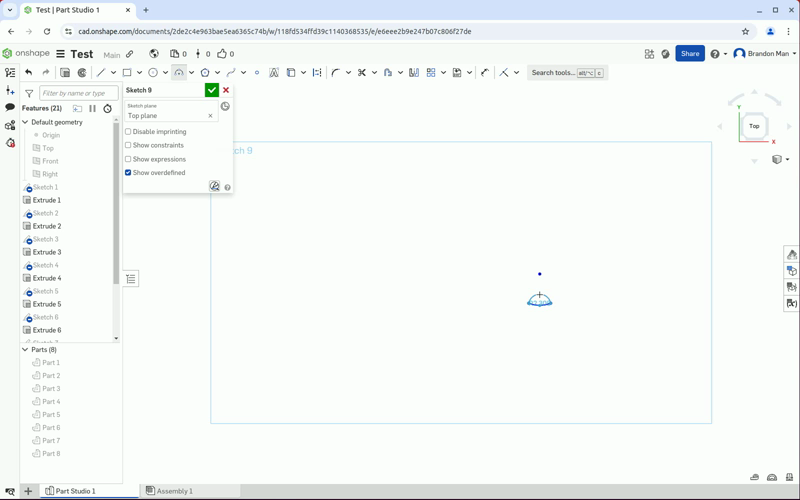
key_up(shift)
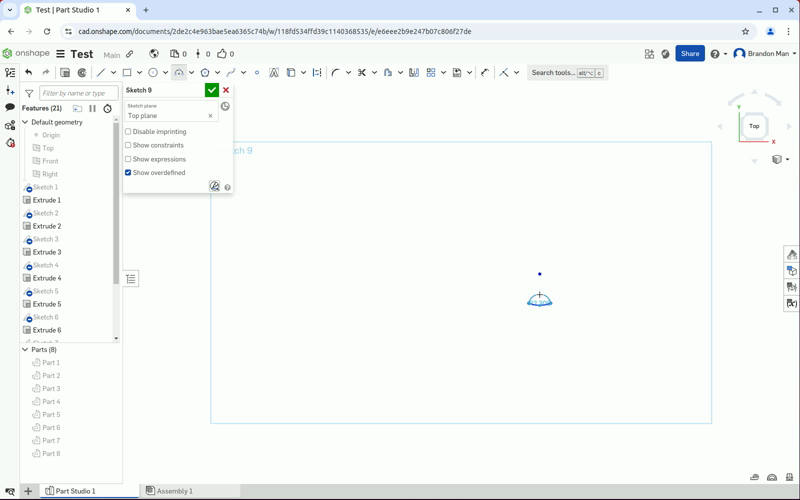
key(esc)
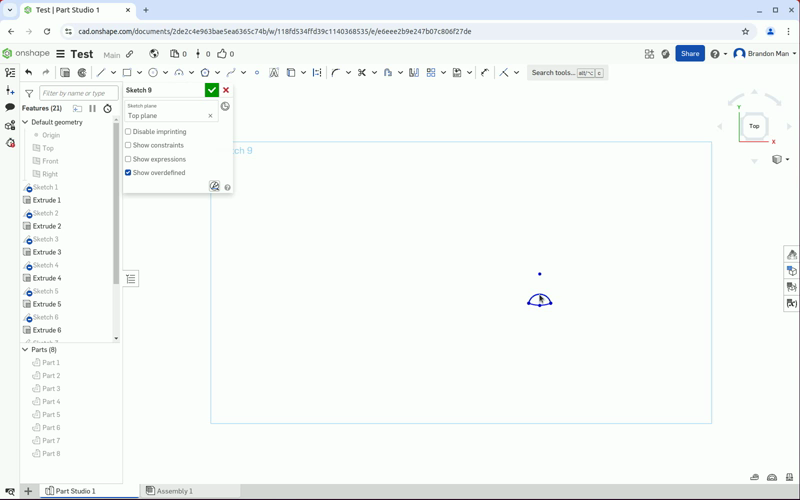
mouse_move(543, 304)
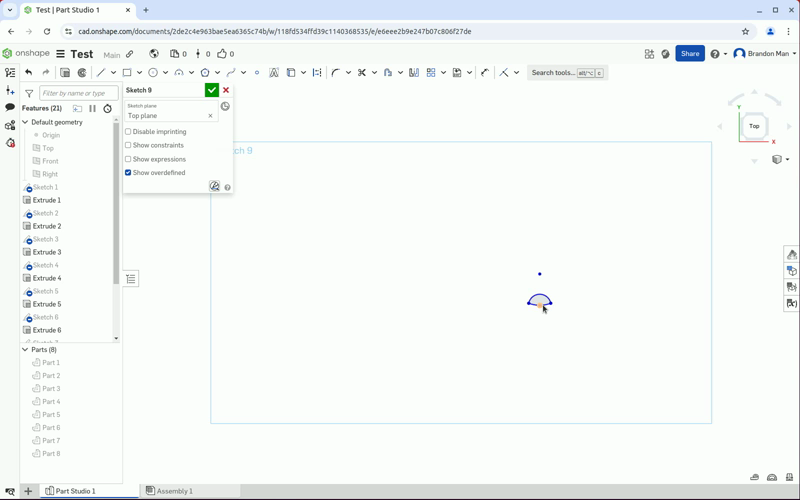
scroll(6)
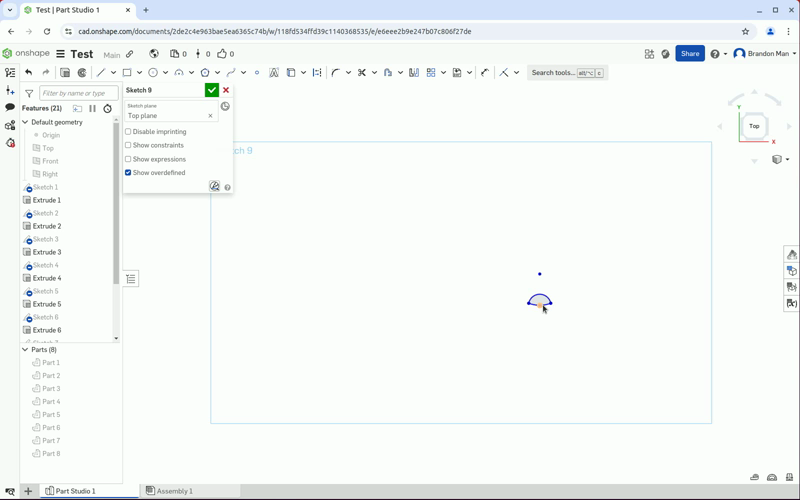
scroll(6)
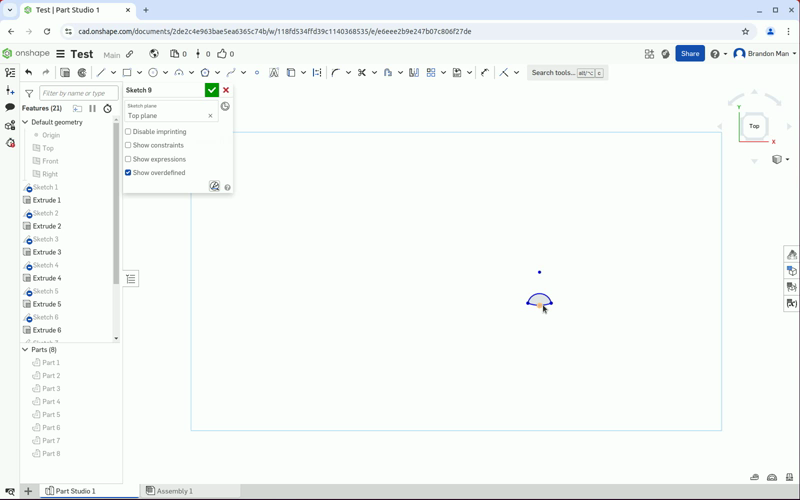
scroll(6)
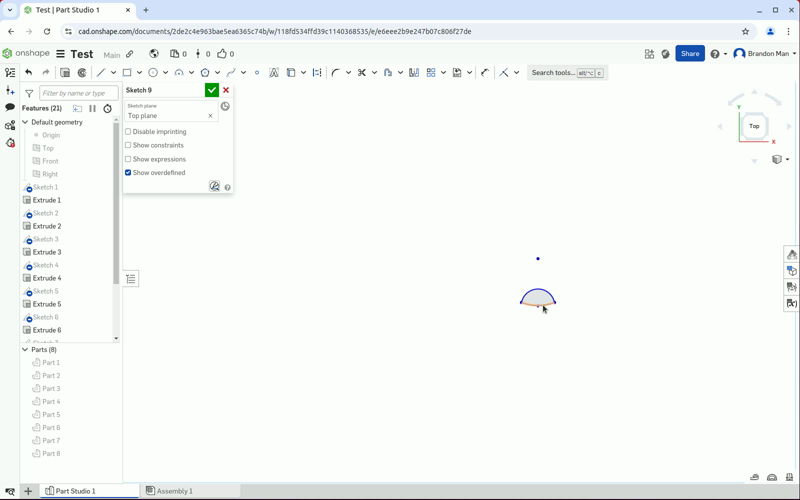
scroll(6)
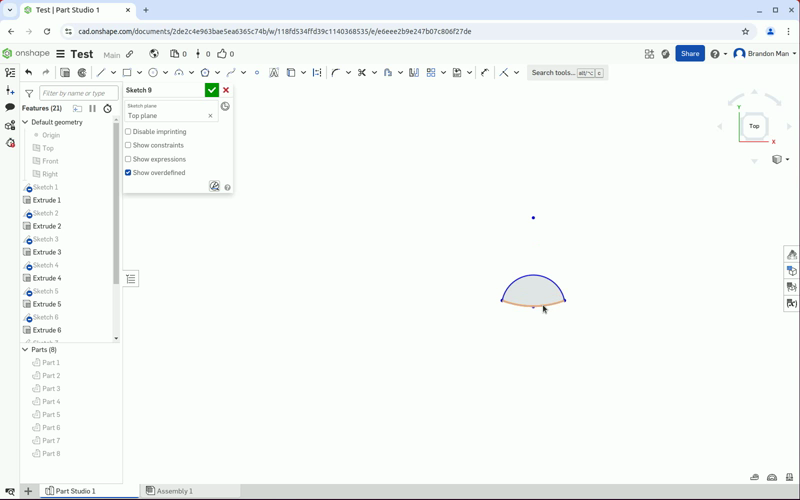
scroll(6)
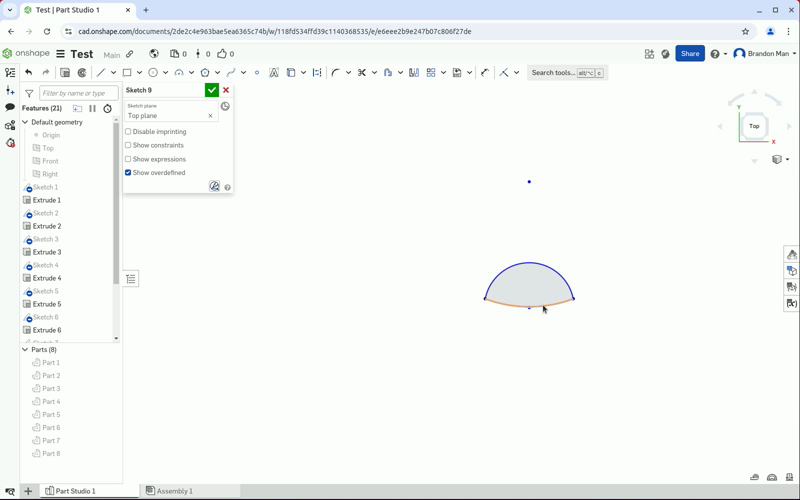
scroll(6)
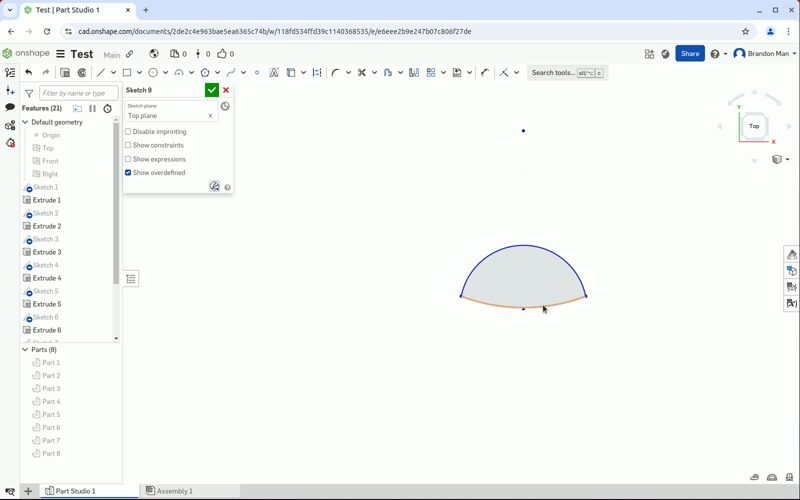
scroll(6)
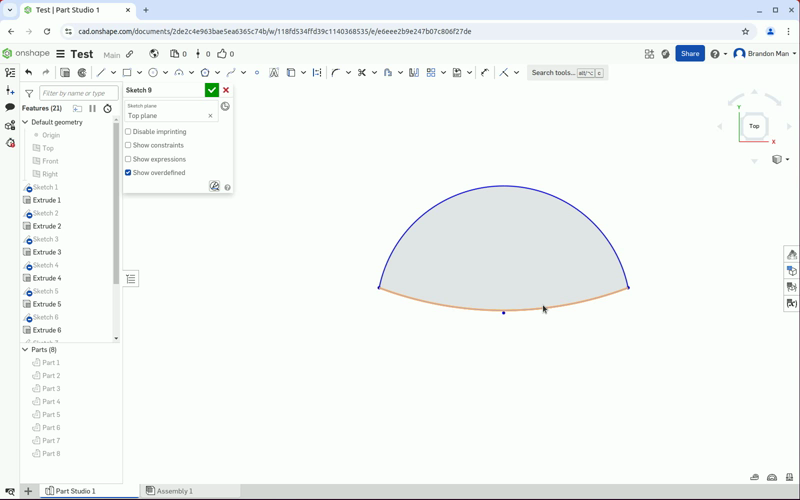
click(543, 304)
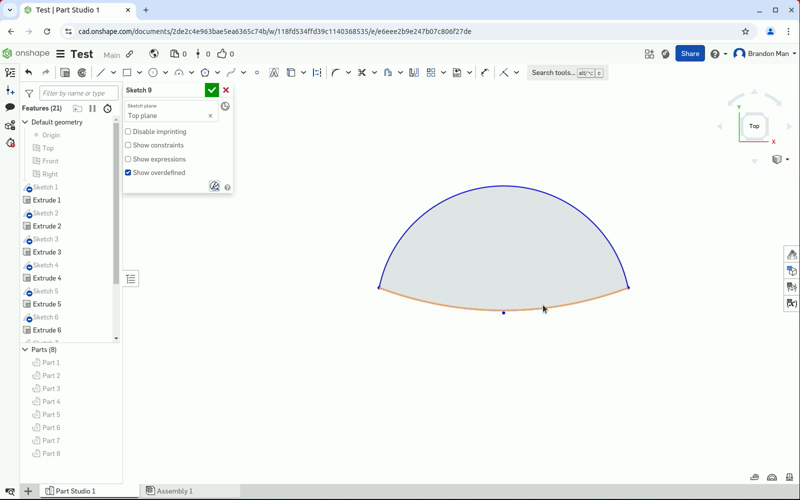
scroll(-6)
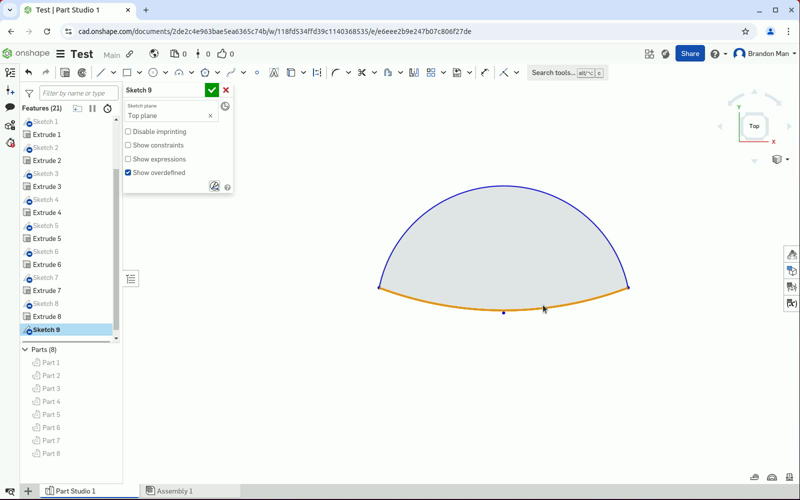
scroll(-6)
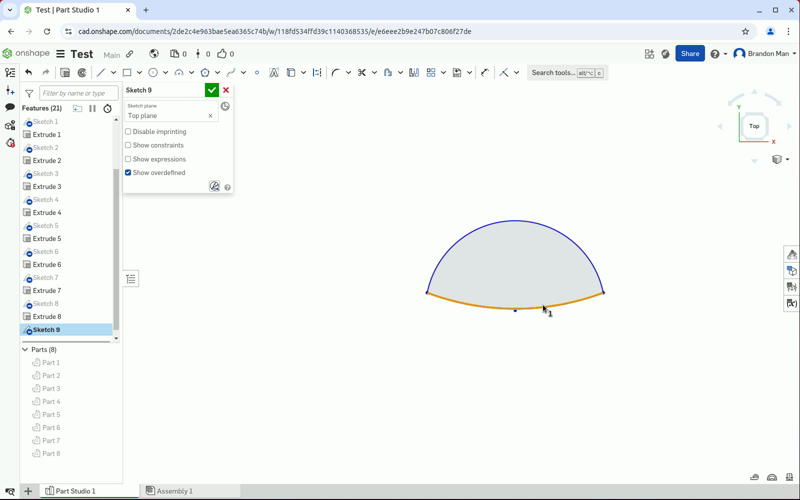
scroll(-6)
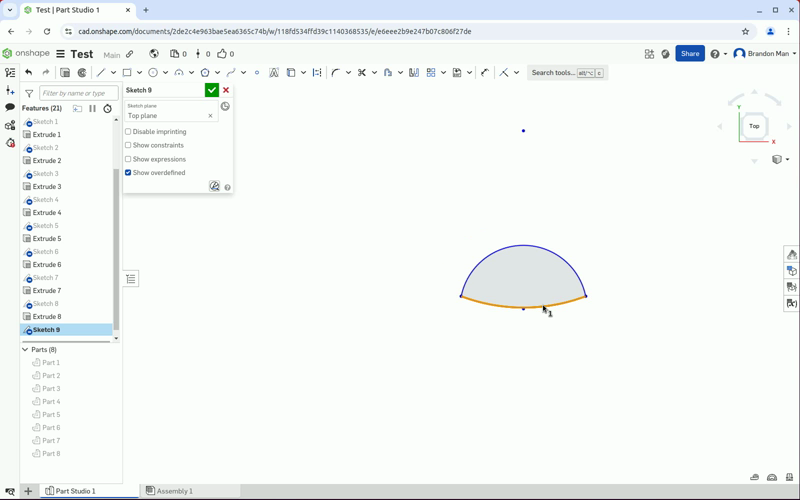
scroll(-6)
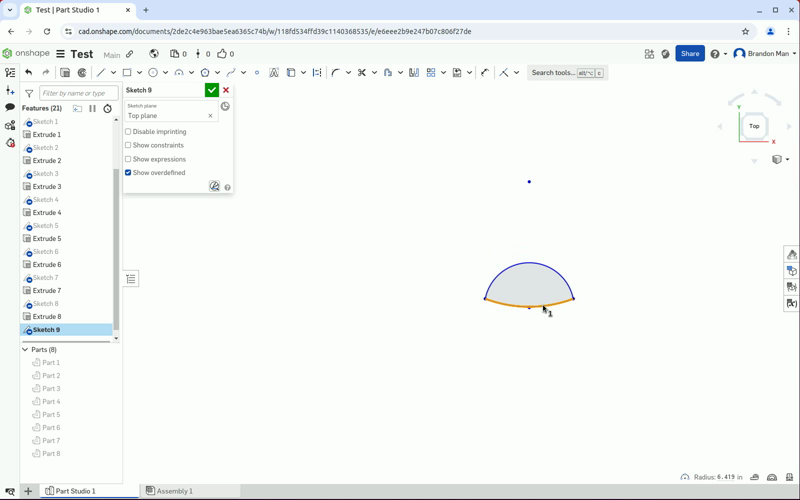
scroll(-6)
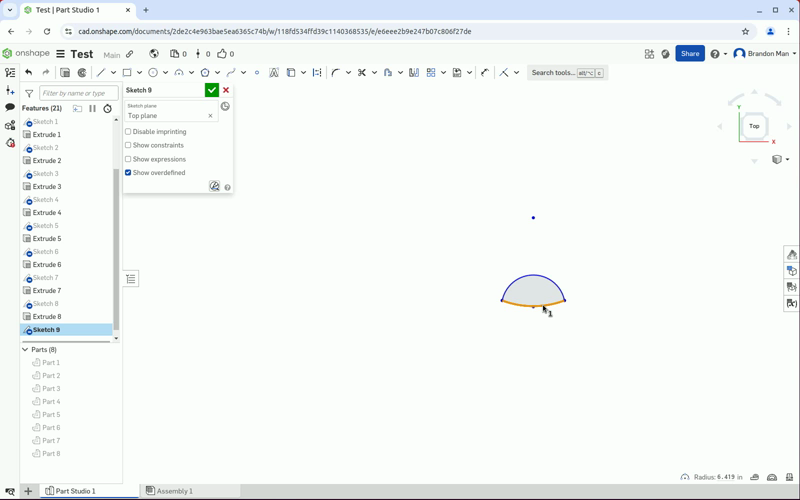
scroll(-6)
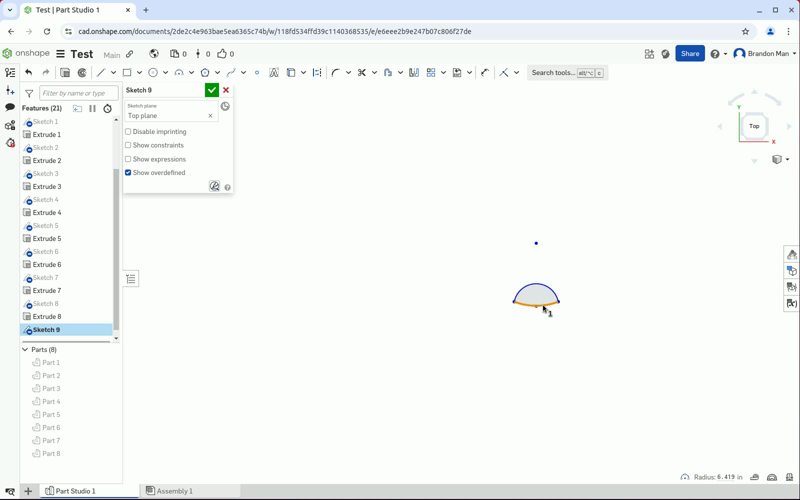
scroll(-6)
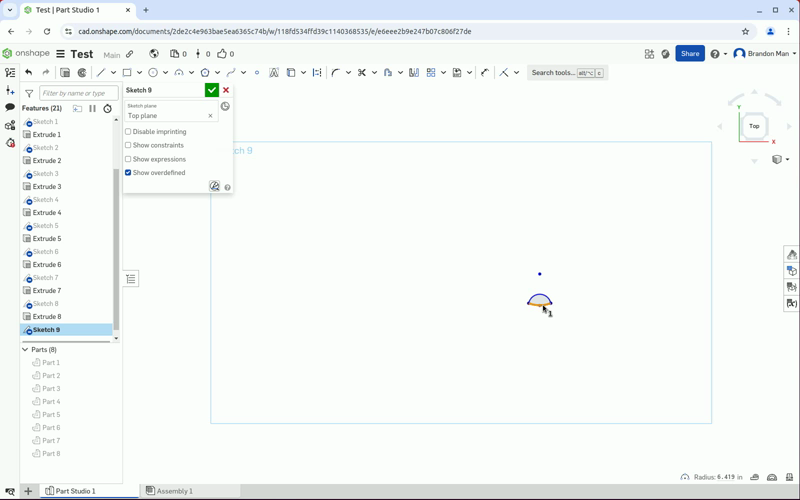
mouse_move(73, 352)
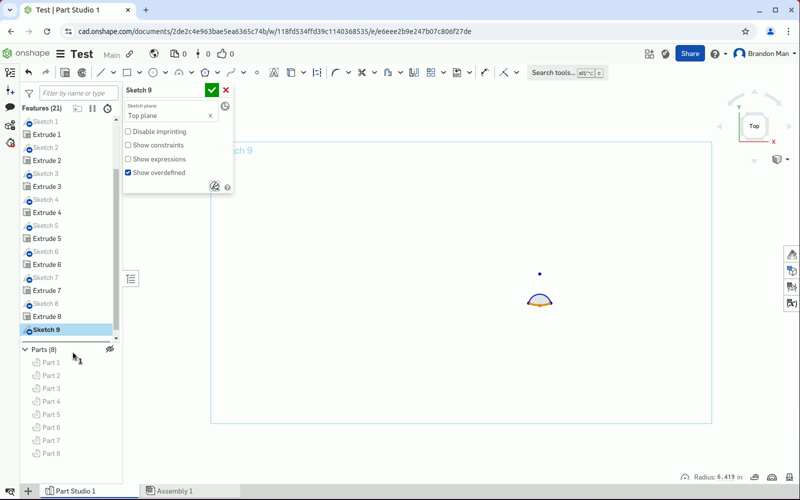
key(shift+y)
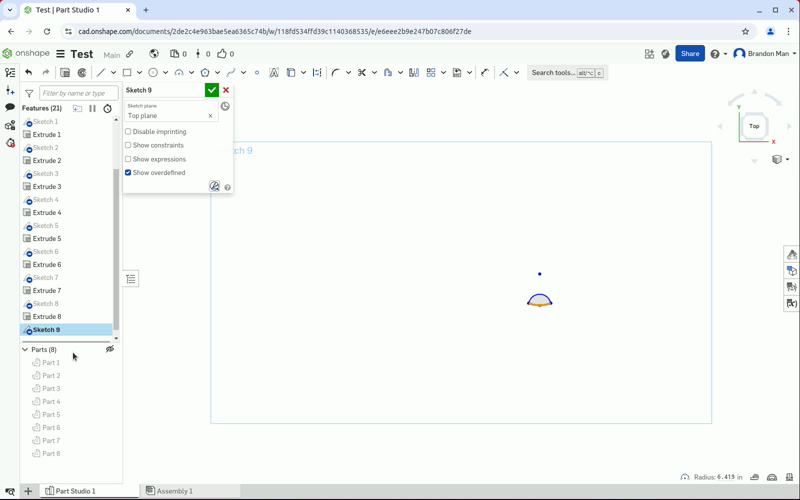
key(shift+e)
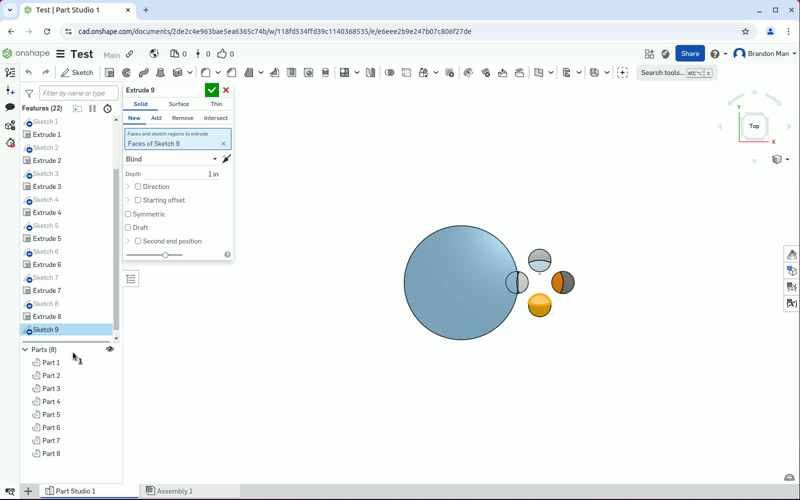
mouse_move(143, 106)
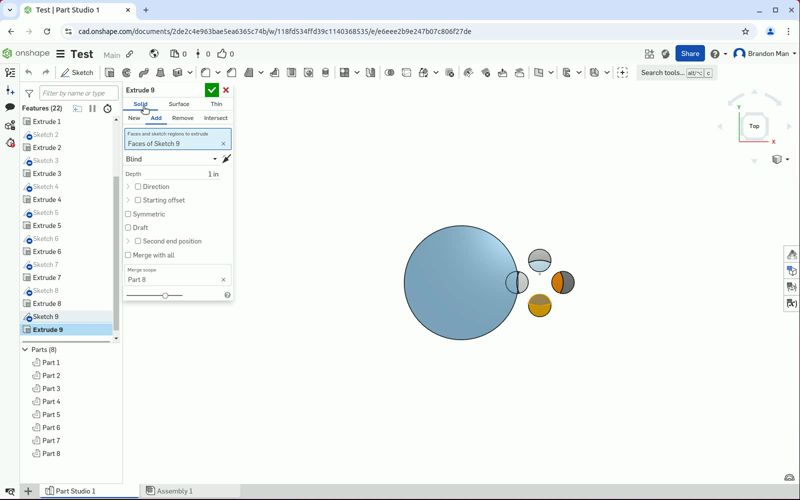
click(143, 106)
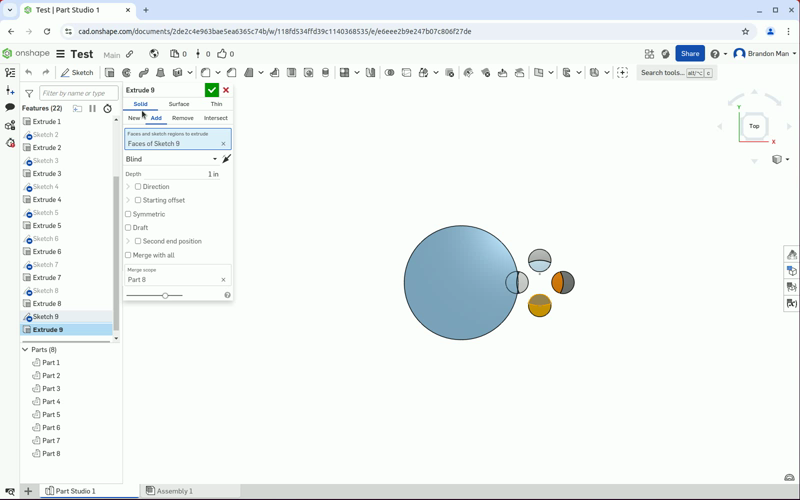
mouse_move(137, 120)
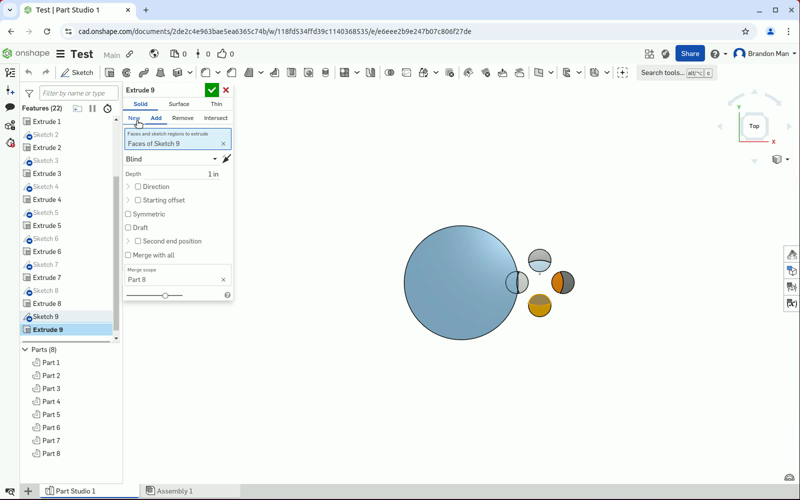
click(137, 120)
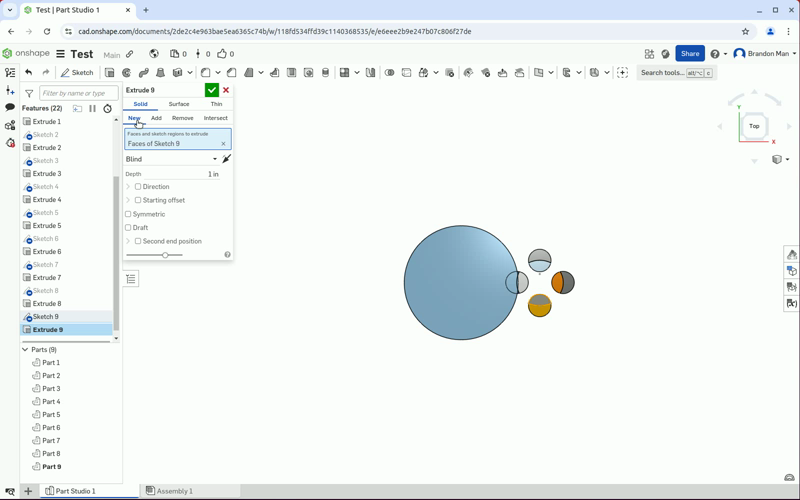
key(tab, 4)
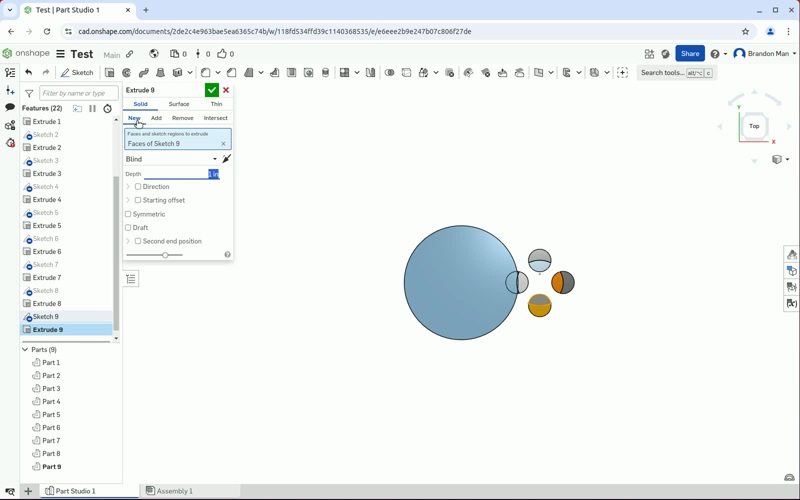
text(1.444)
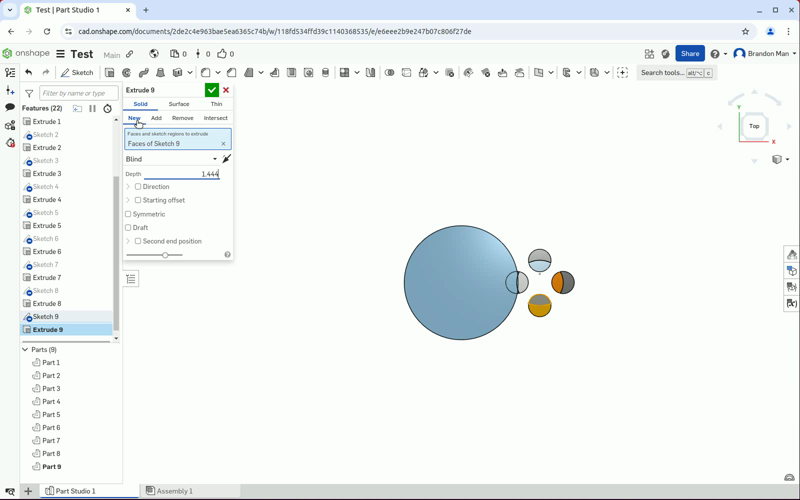
key(enter)
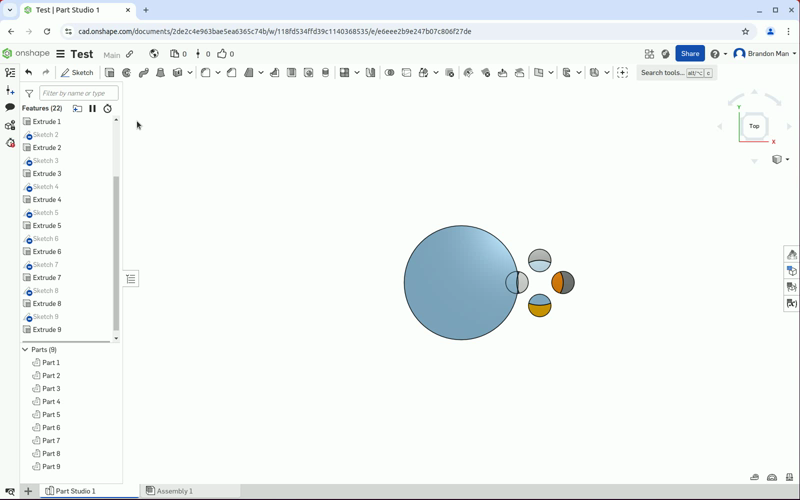
key(shift+h)
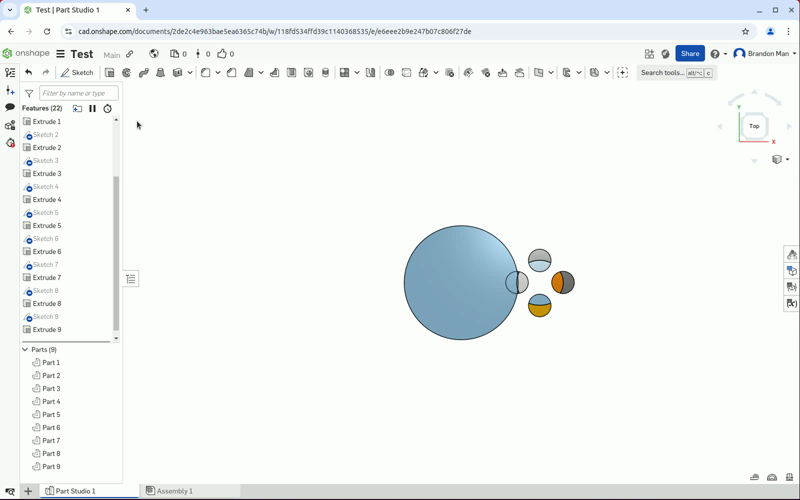
key(shift+h)
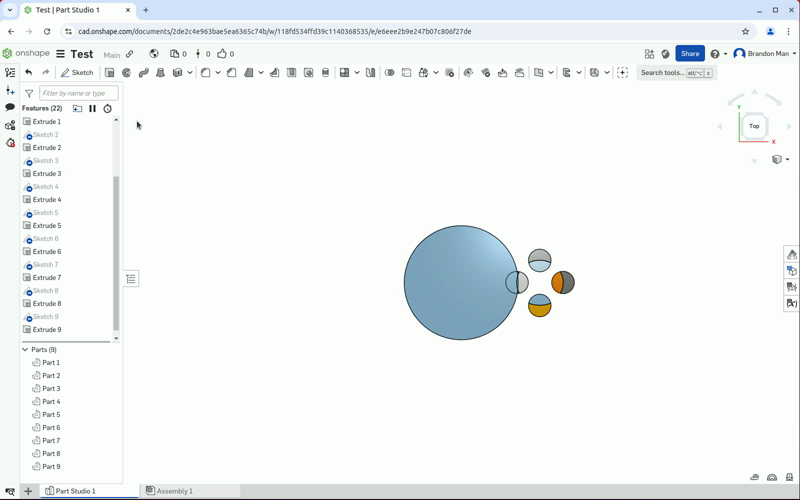
mouse_move(69, 111)
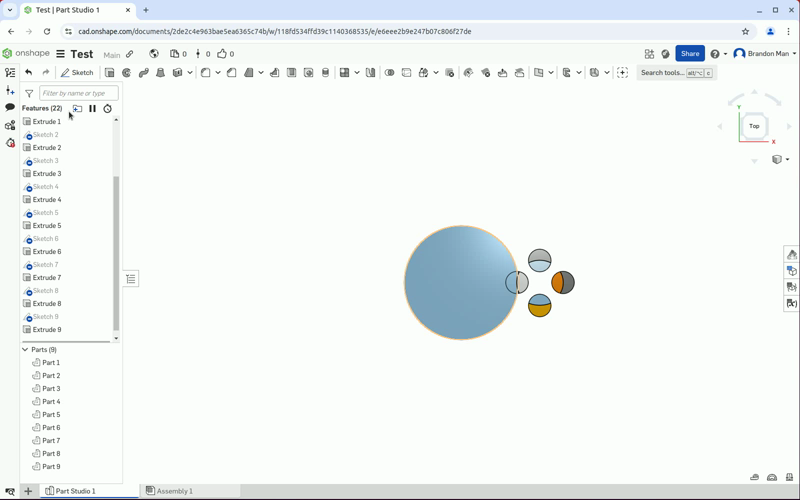
click(69, 111)
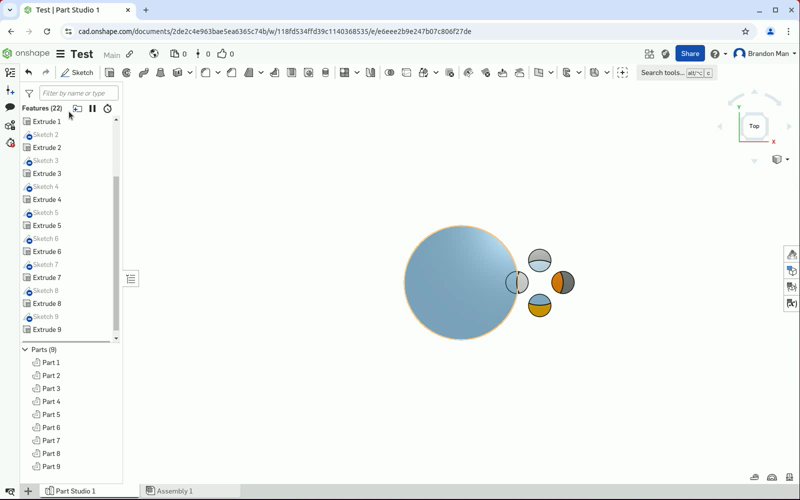
key(shift+s)
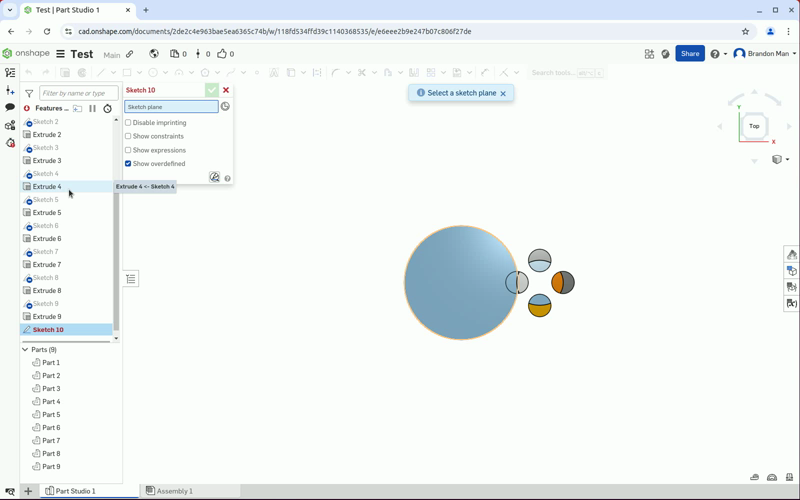
scroll(3)
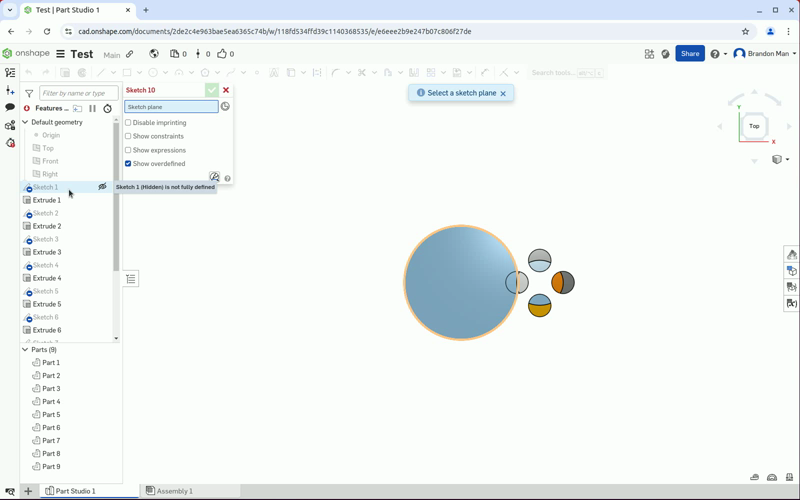
mouse_move(69, 150)
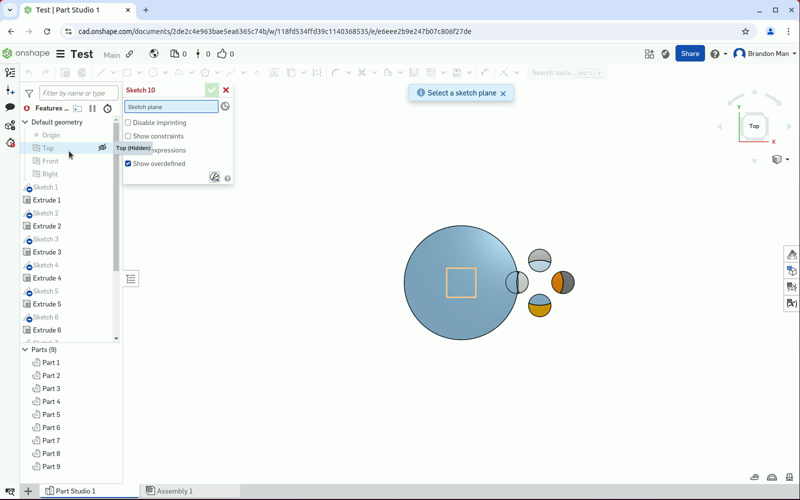
click(69, 150)
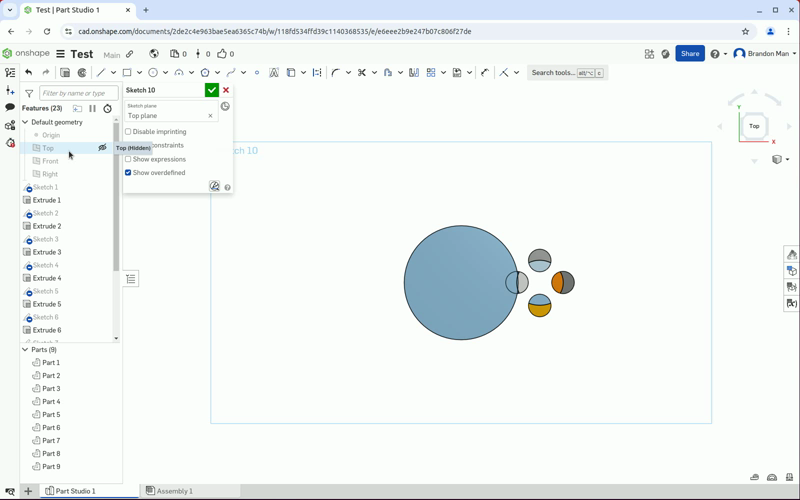
mouse_move(73, 352)
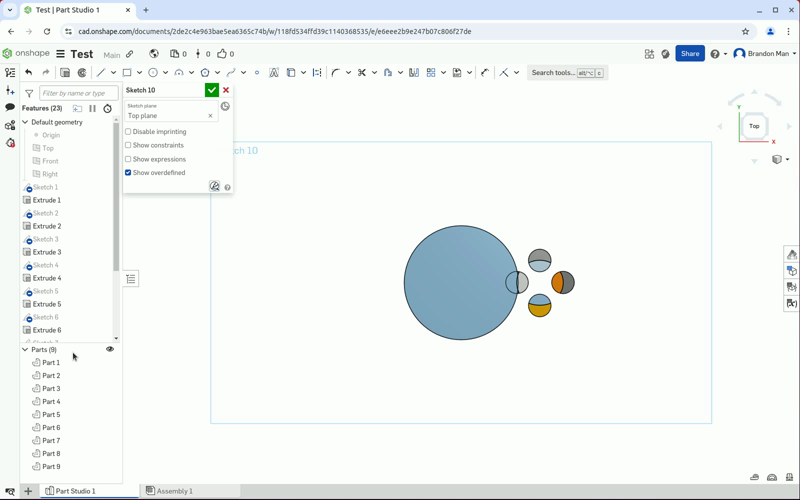
key(y)
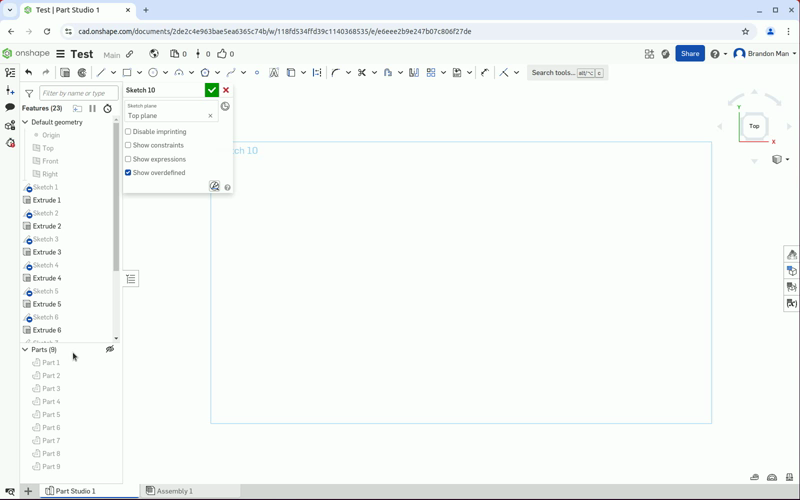
key(a)
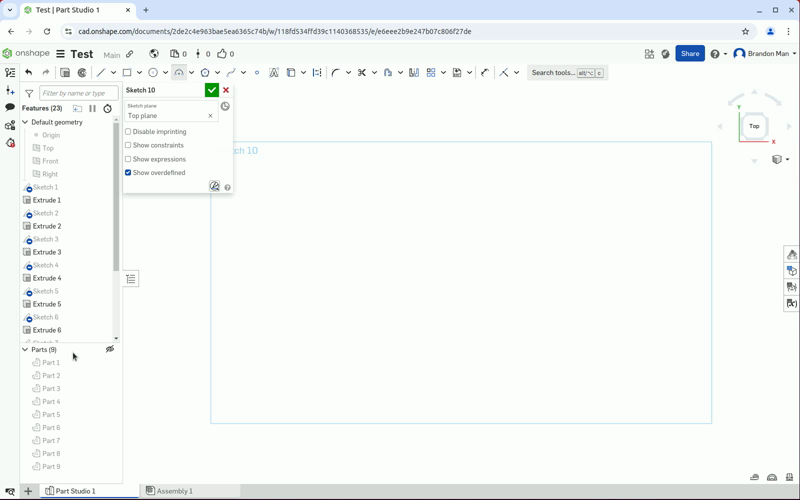
key_down(shift)
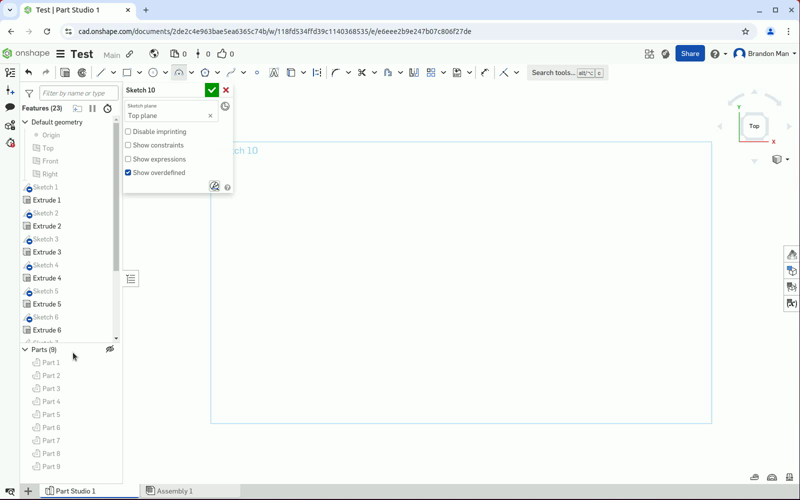
mouse_move(519, 293)
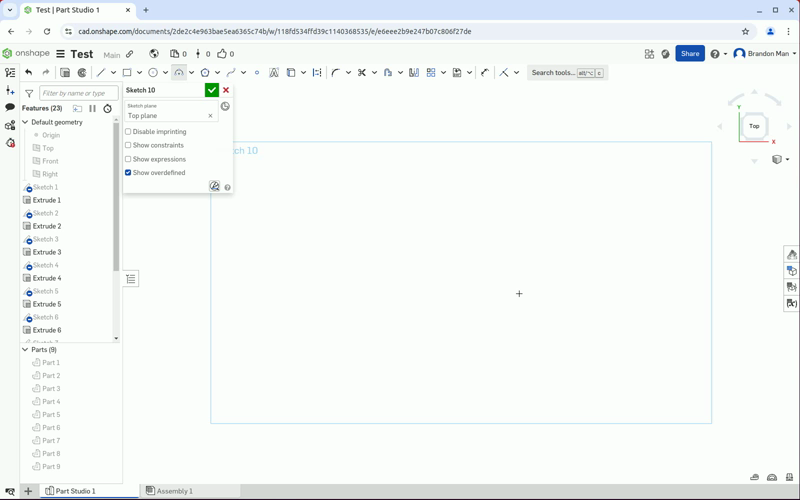
click(519, 293)
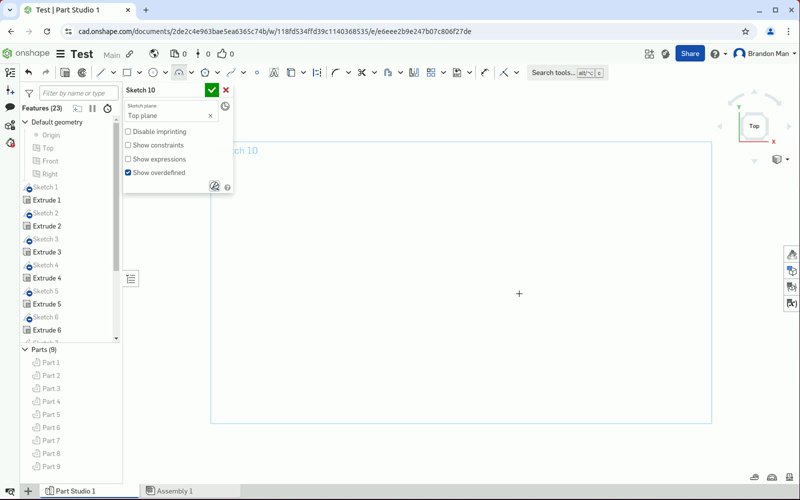
key_up(shift)
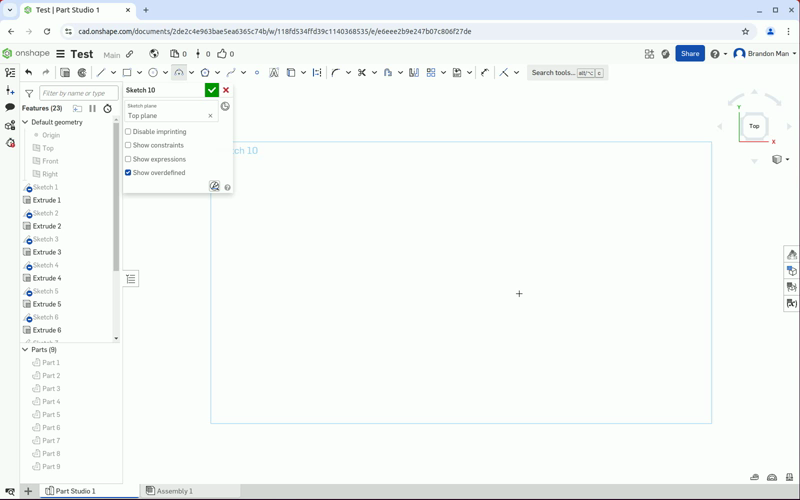
key_down(shift)
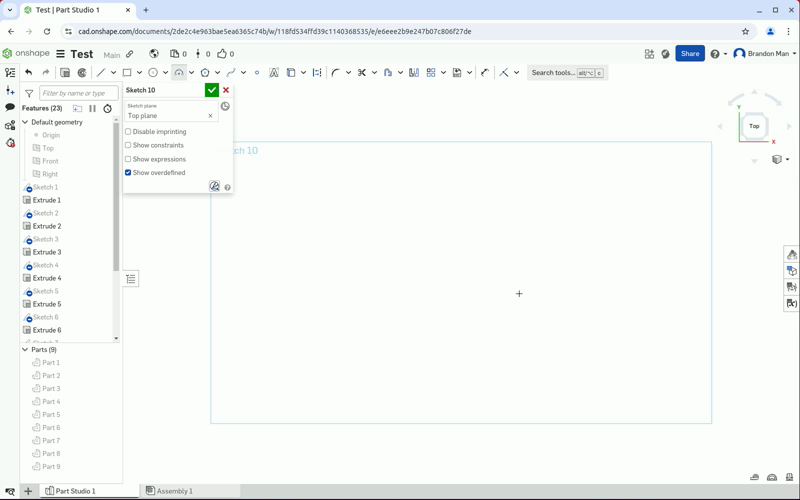
mouse_move(529, 303)
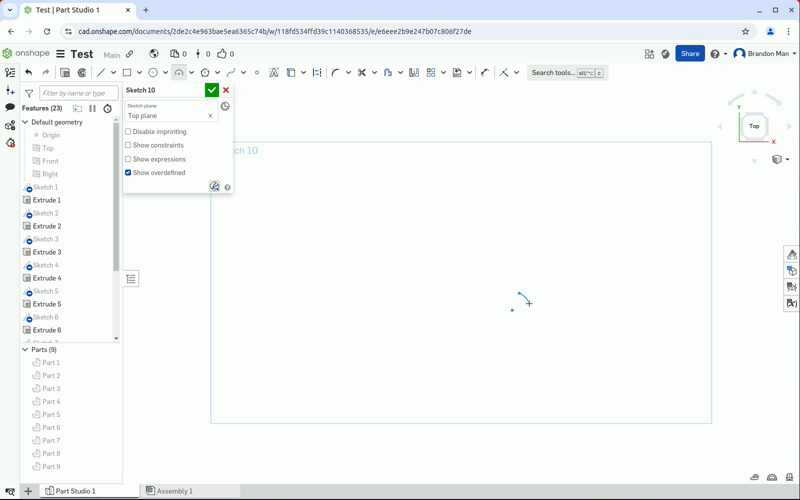
click(529, 303)
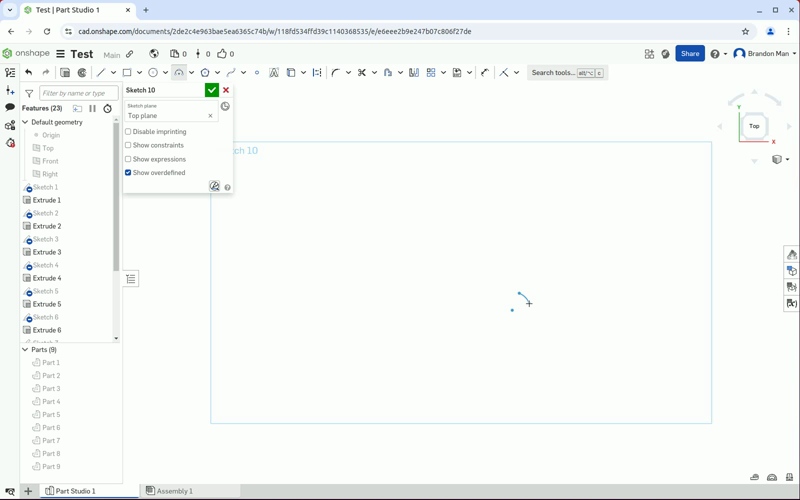
mouse_move(523, 299)
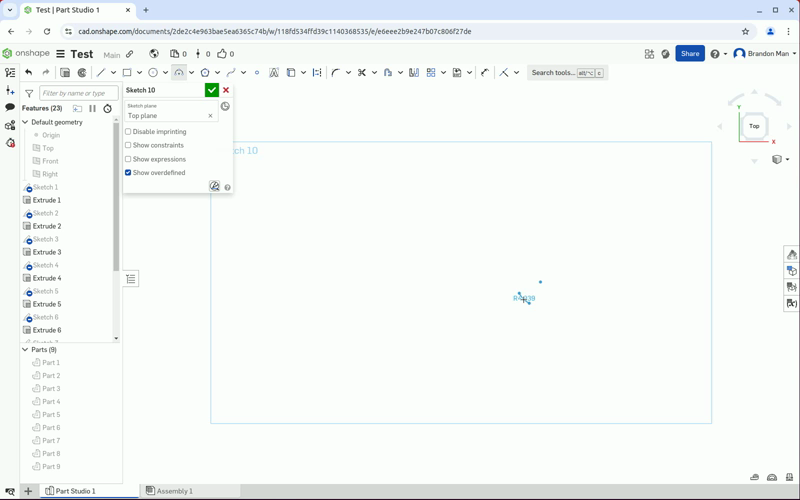
click(523, 299)
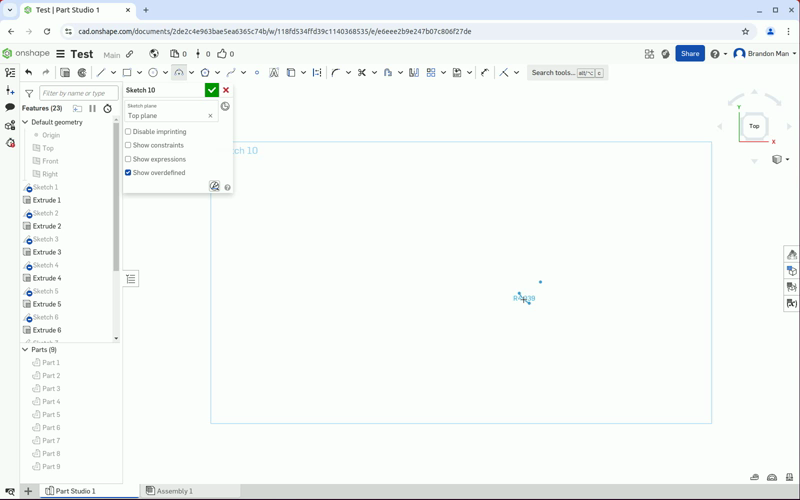
key_up(shift)
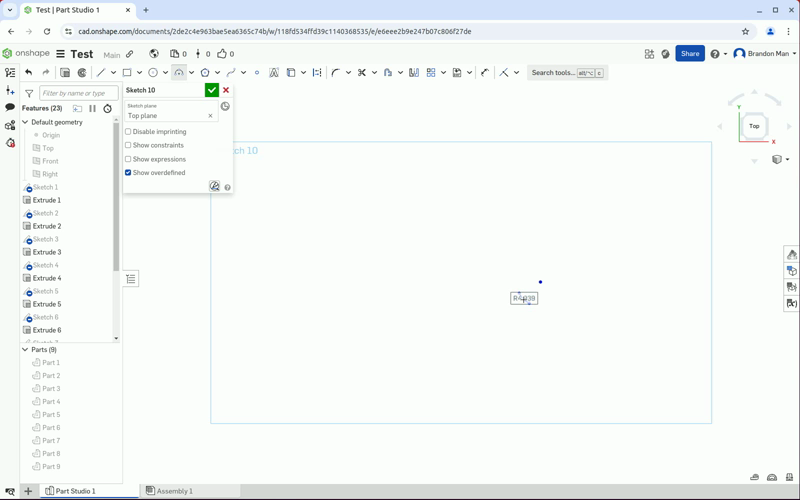
mouse_move(529, 303)
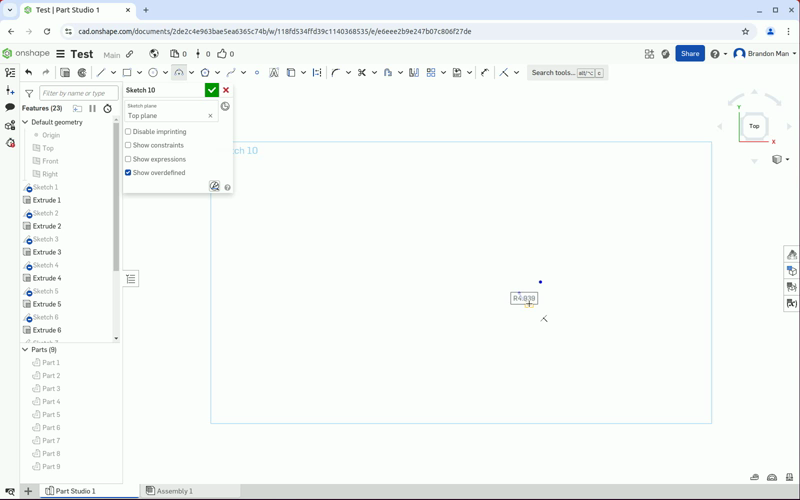
click(529, 303)
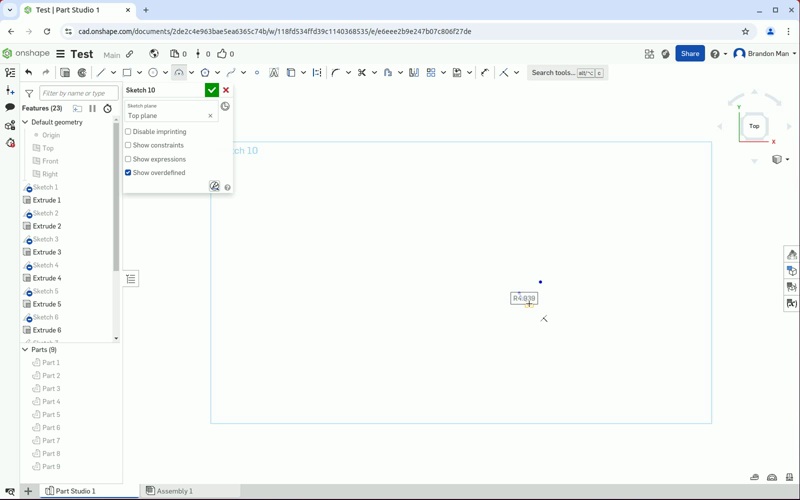
key_down(shift)
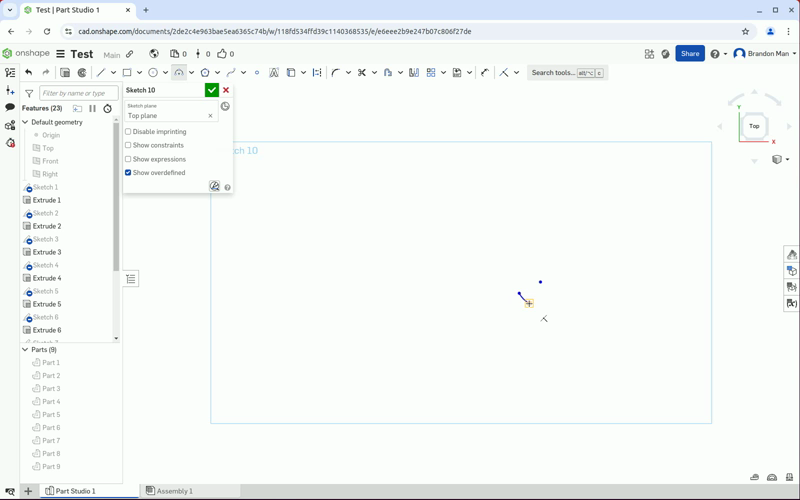
mouse_move(550, 303)
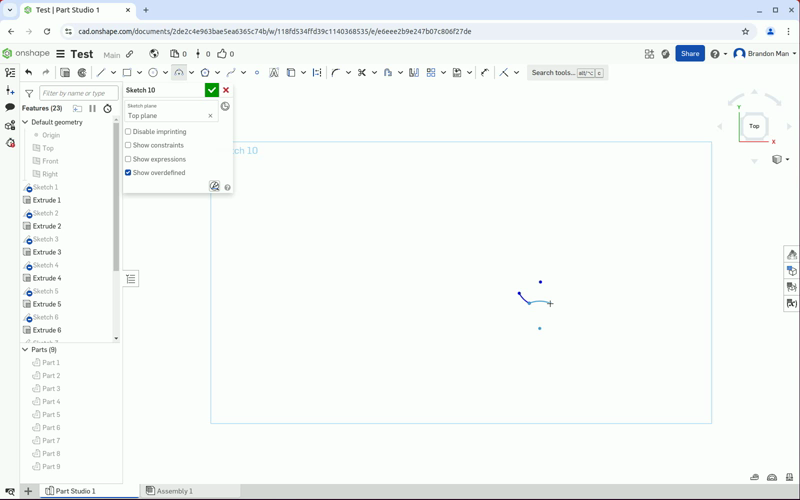
click(550, 303)
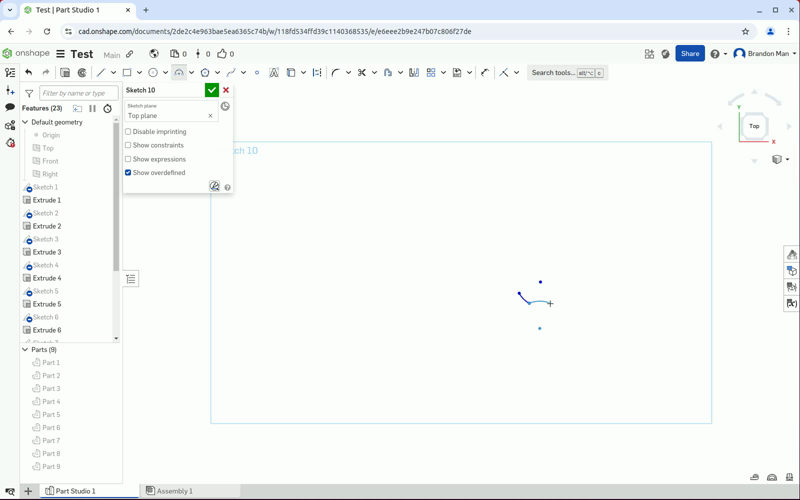
mouse_move(539, 294)
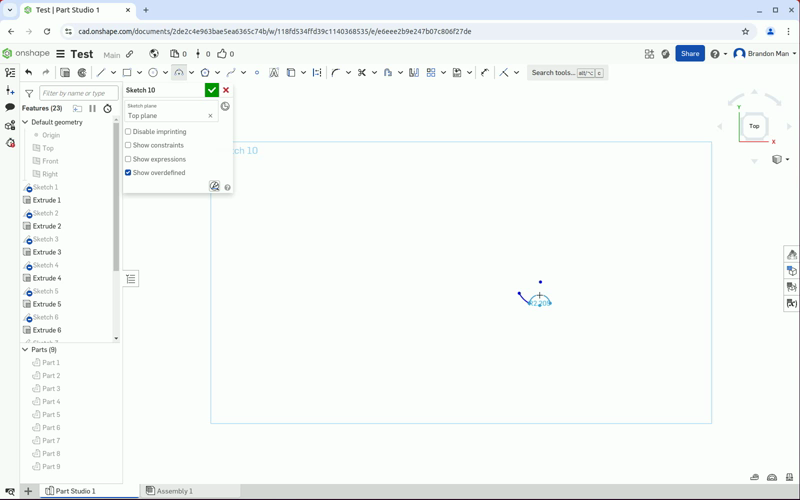
click(539, 294)
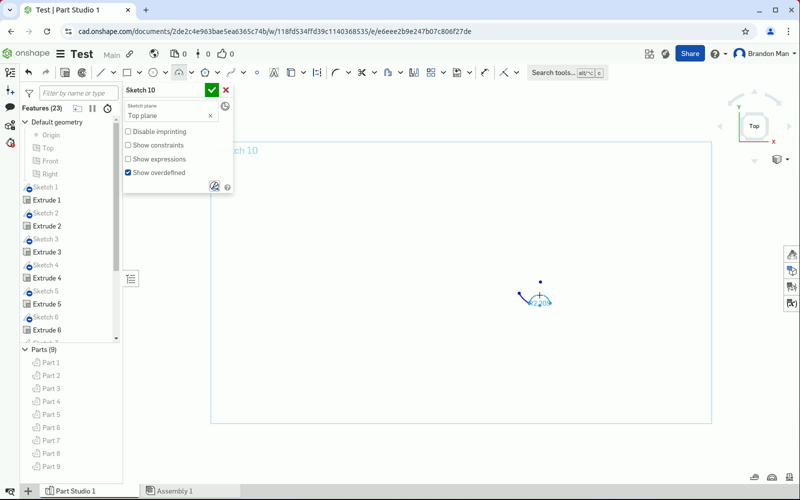
key_up(shift)
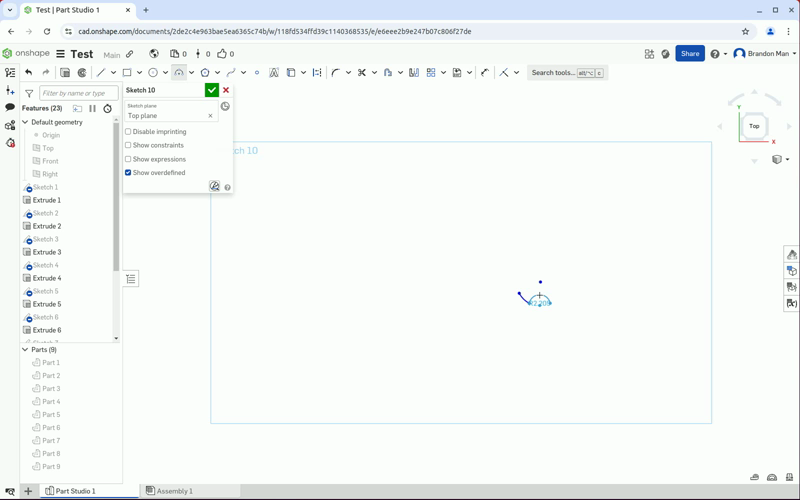
mouse_move(550, 303)
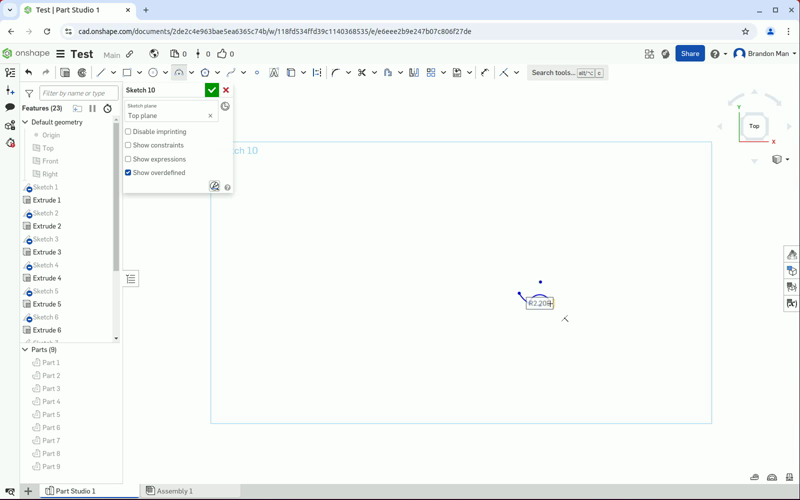
click(550, 303)
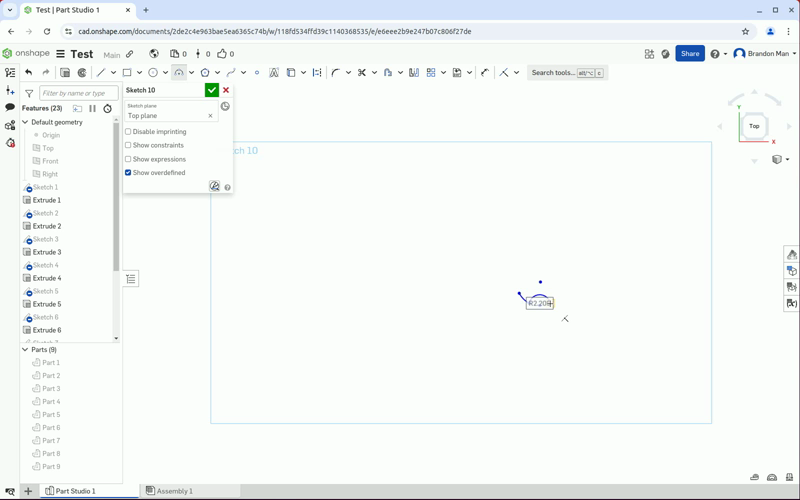
key_down(shift)
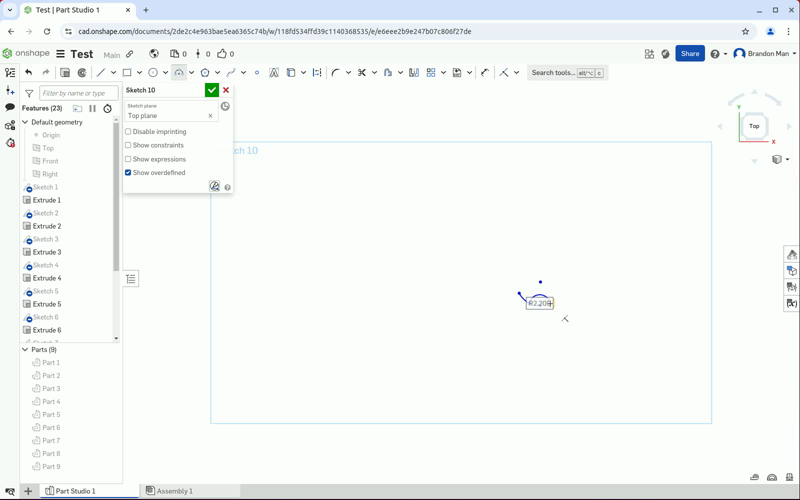
mouse_move(560, 293)
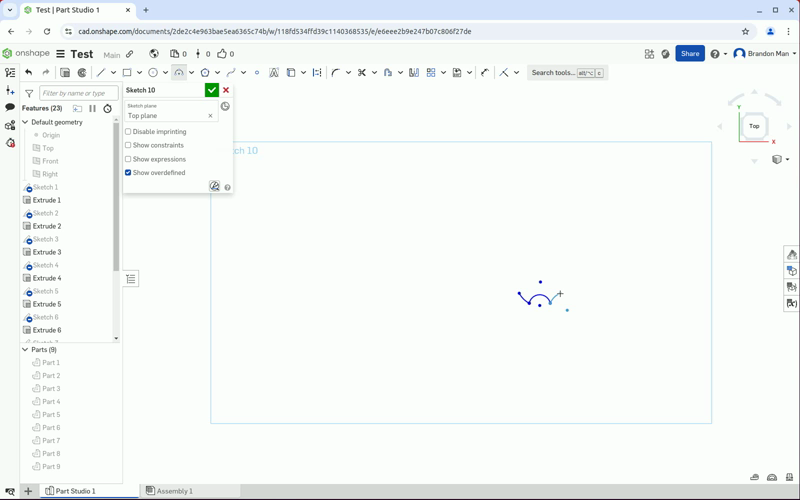
click(560, 293)
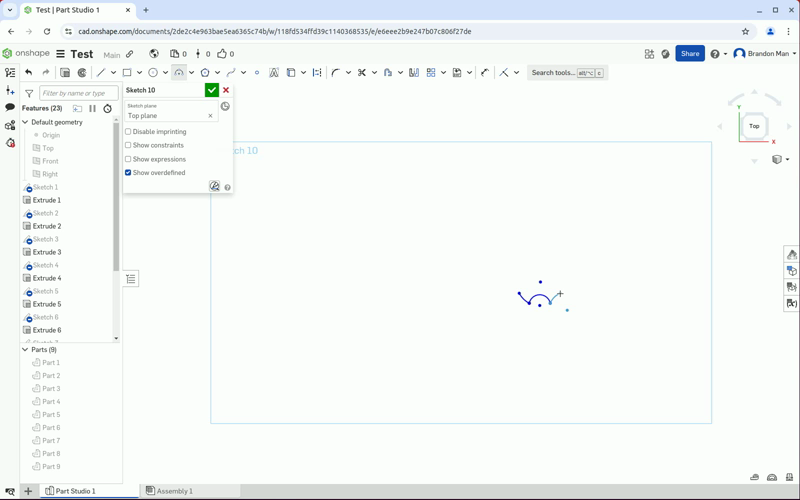
mouse_move(555, 299)
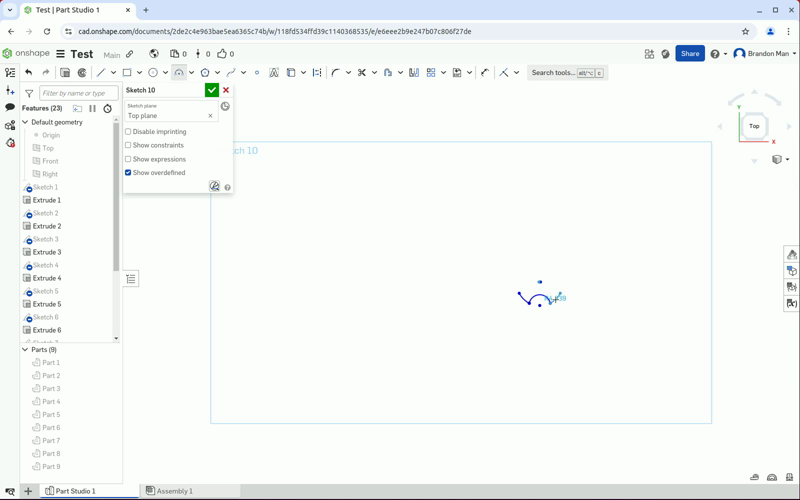
click(555, 299)
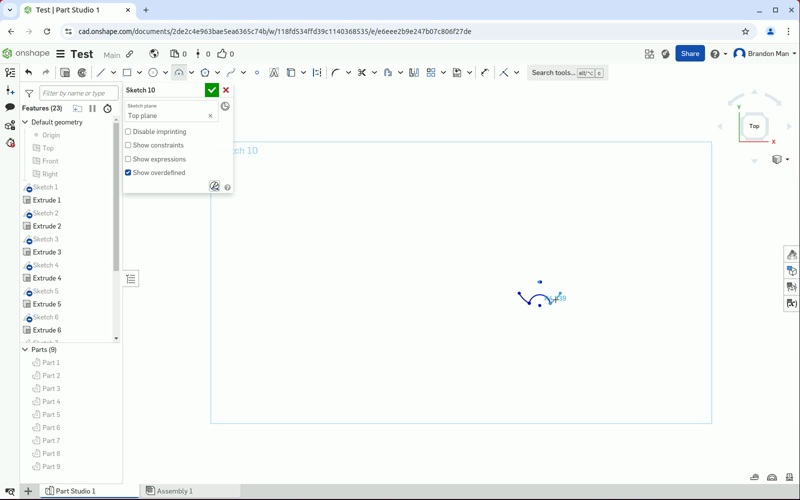
key_up(shift)
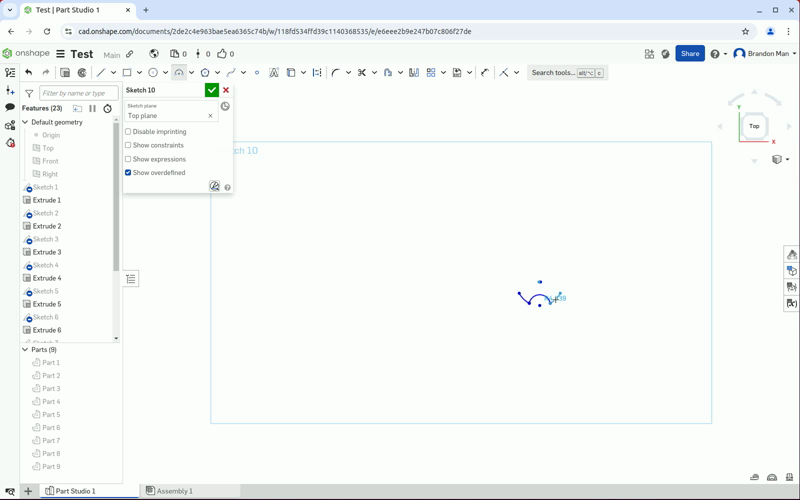
mouse_move(560, 293)
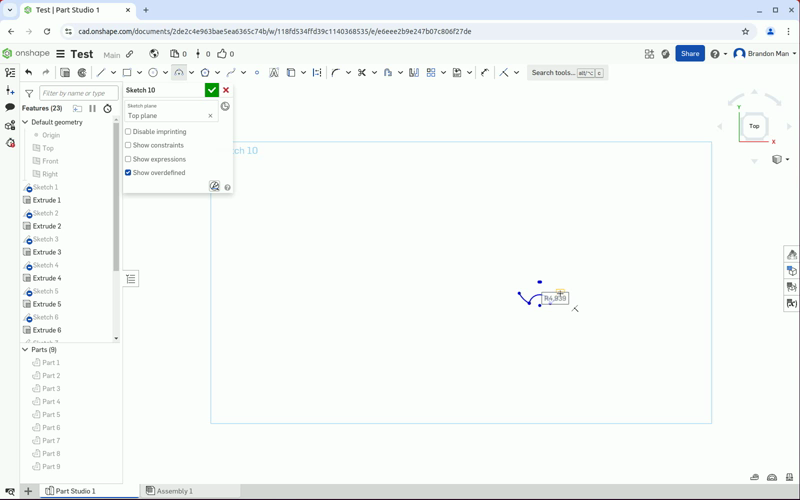
click(560, 293)
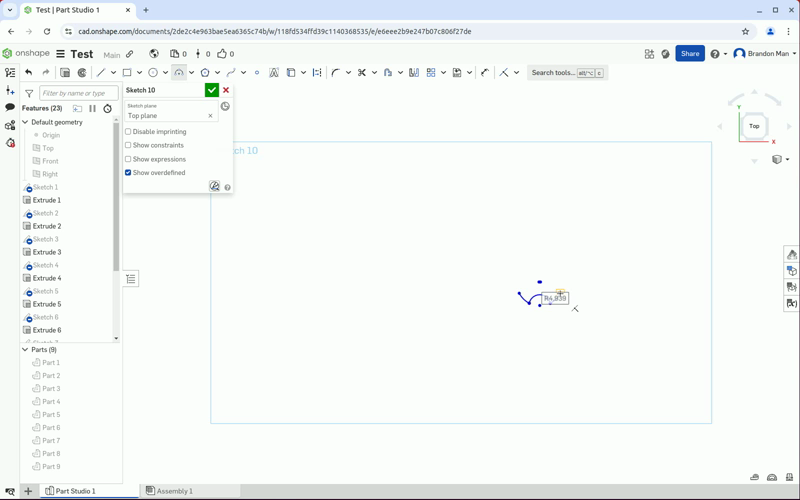
key_down(shift)
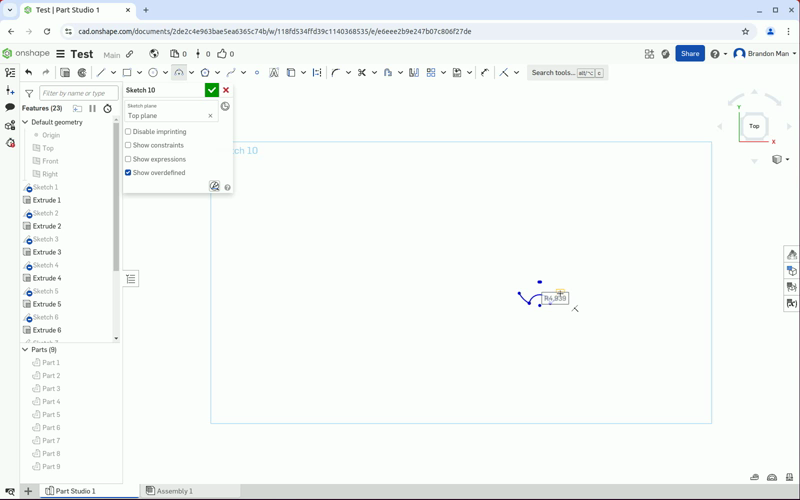
mouse_move(560, 272)
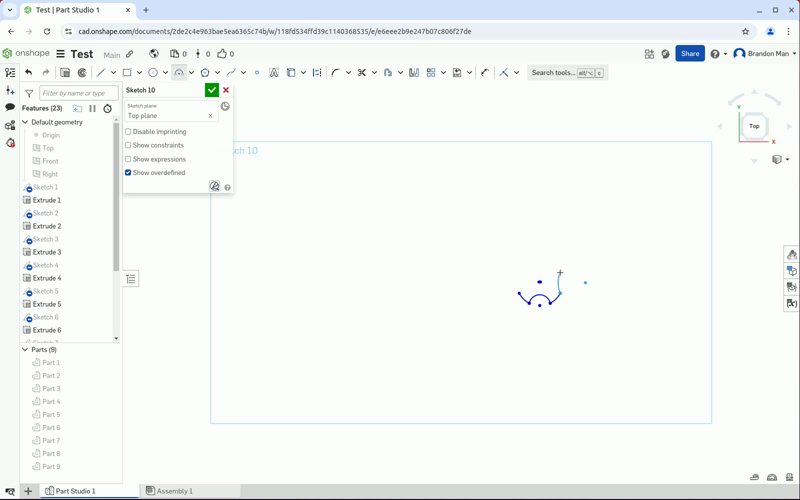
click(560, 272)
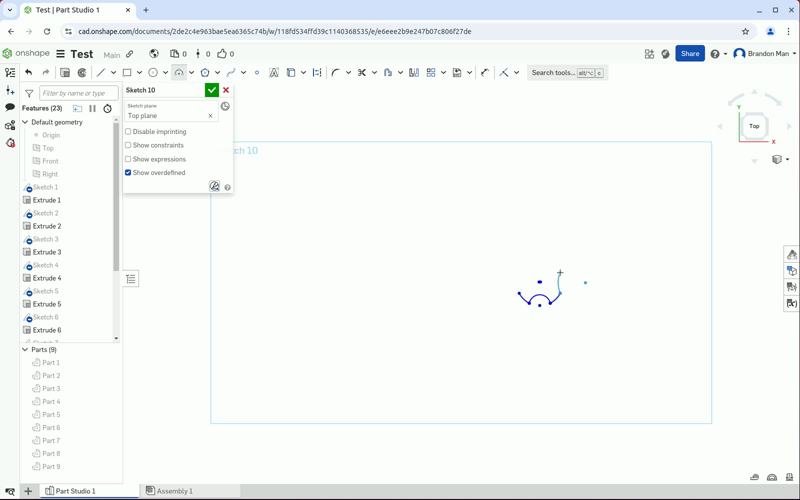
mouse_move(551, 282)
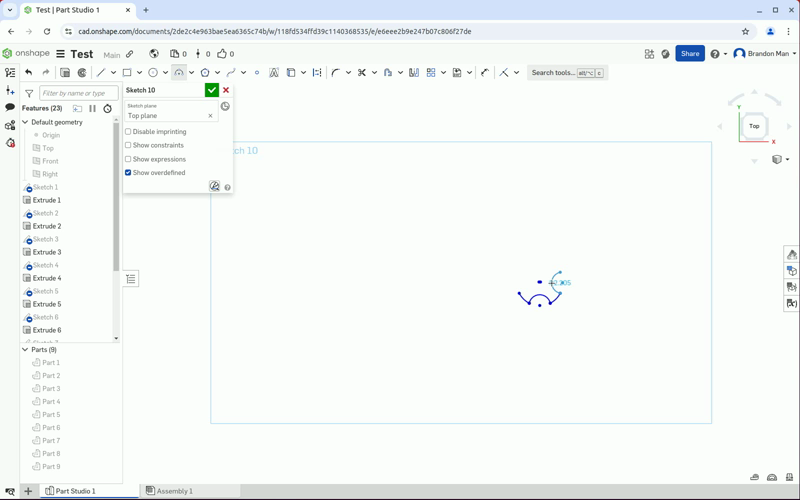
click(551, 282)
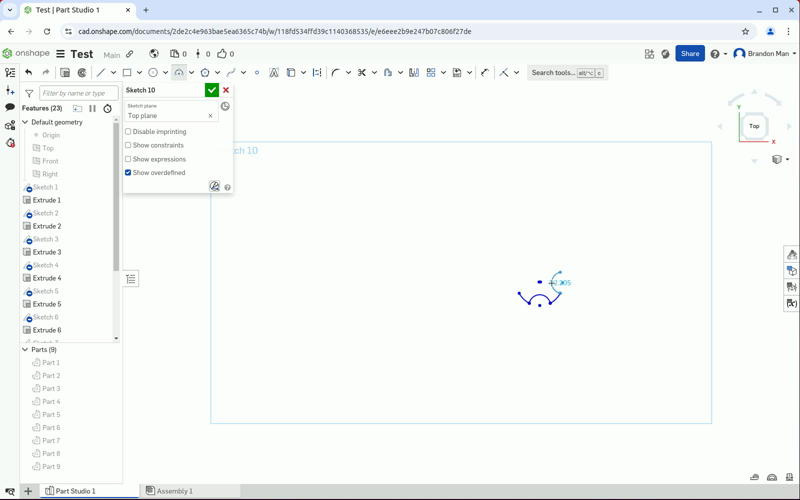
key_up(shift)
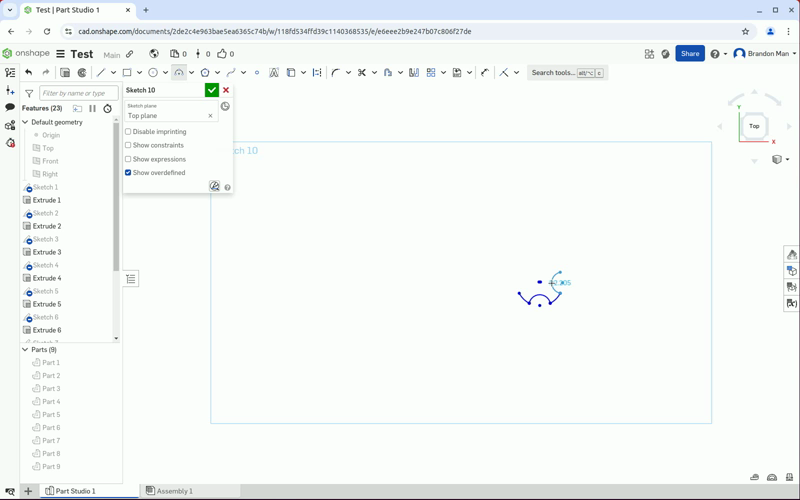
mouse_move(560, 272)
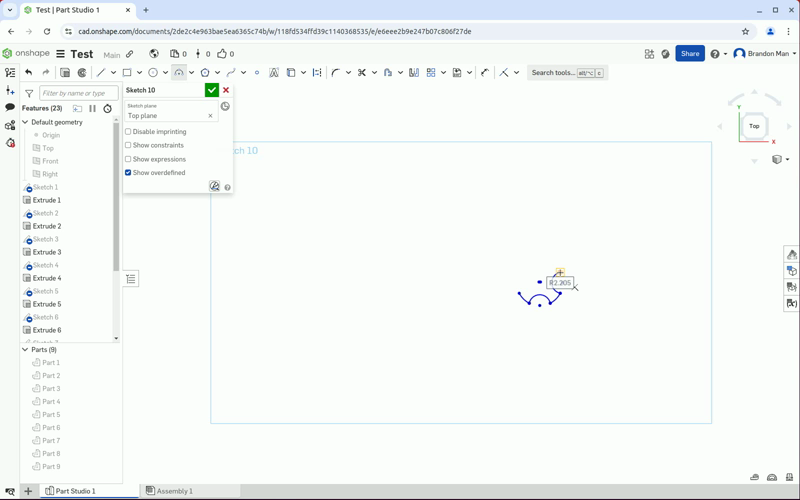
click(560, 272)
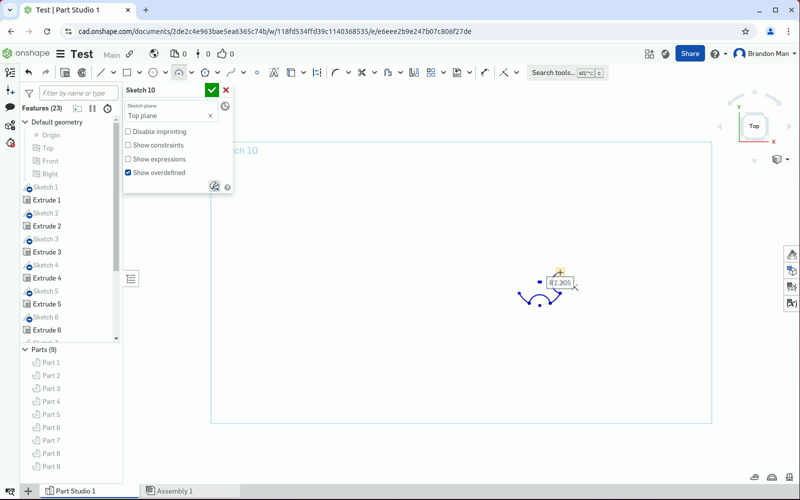
key_down(shift)
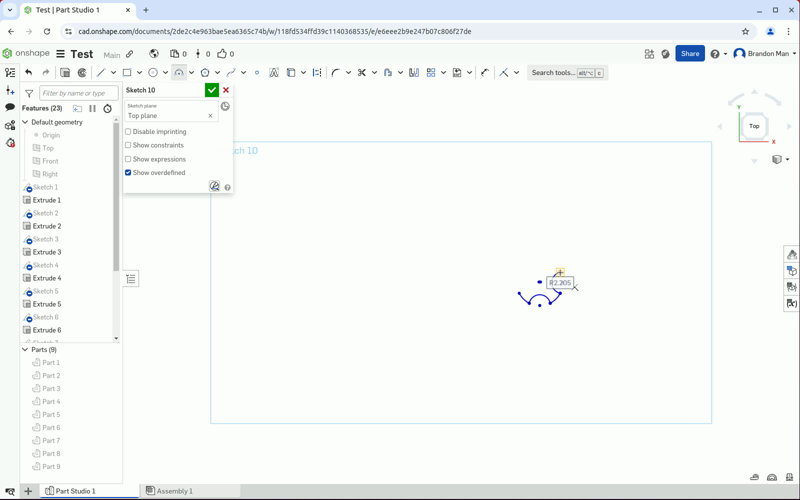
mouse_move(550, 262)
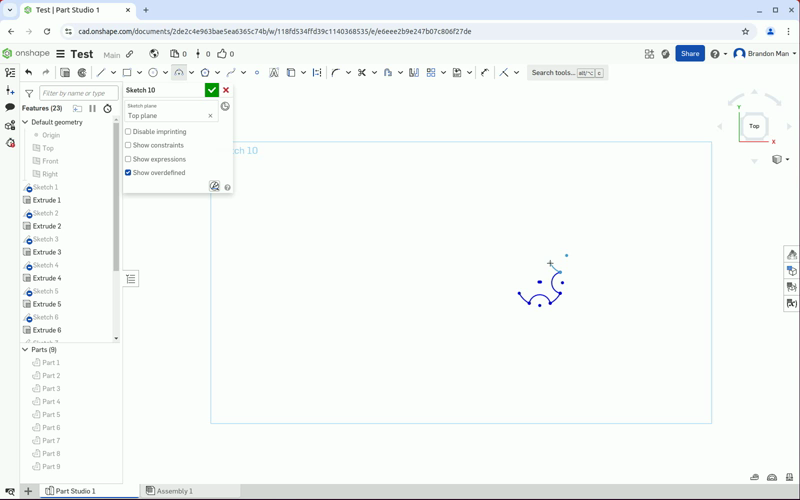
click(550, 262)
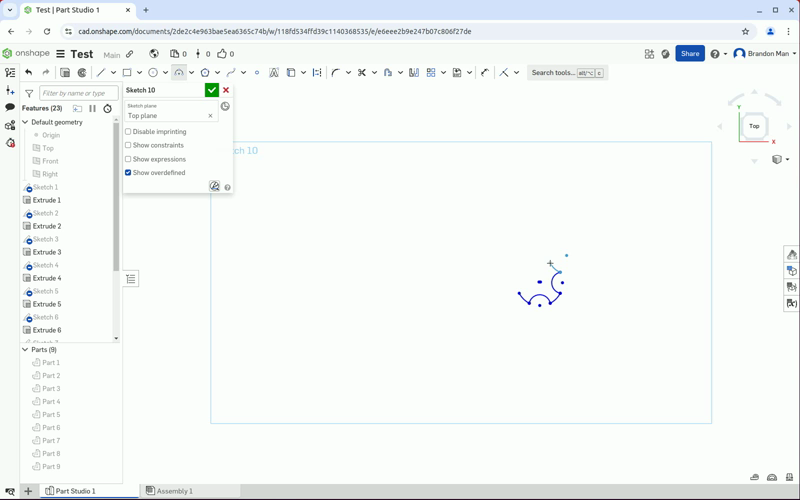
mouse_move(555, 266)
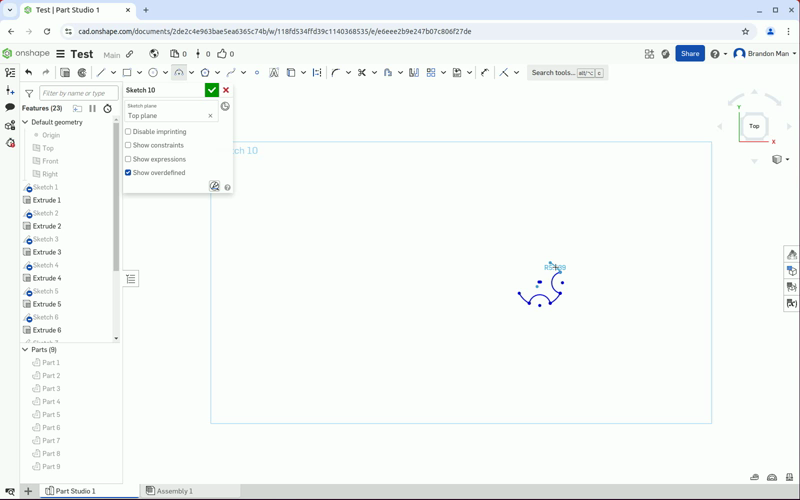
click(555, 266)
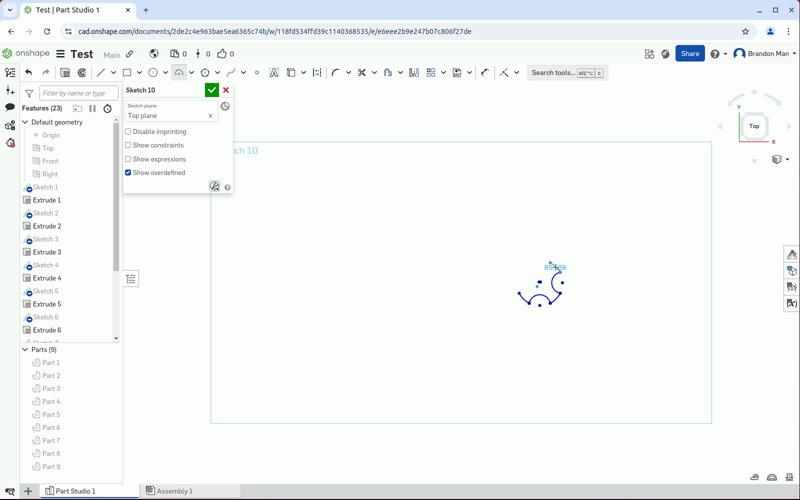
key_up(shift)
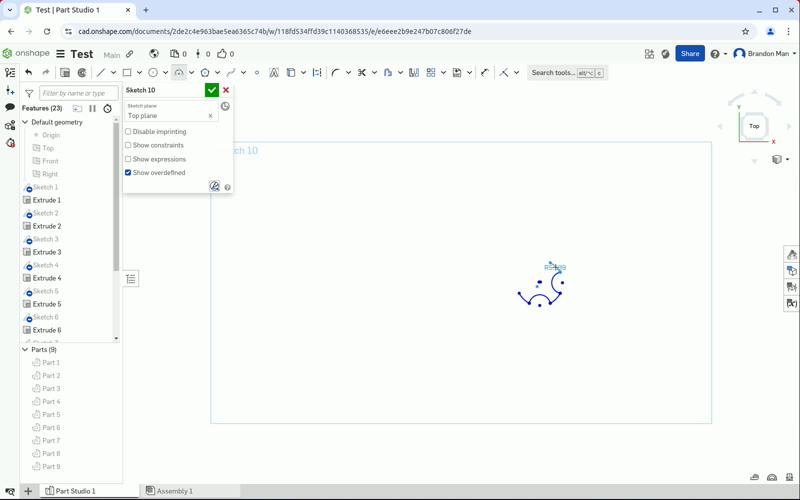
mouse_move(550, 262)
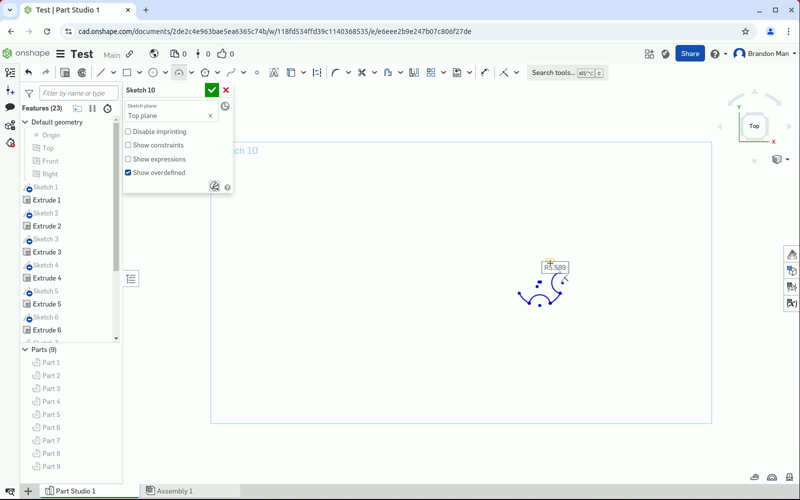
click(550, 262)
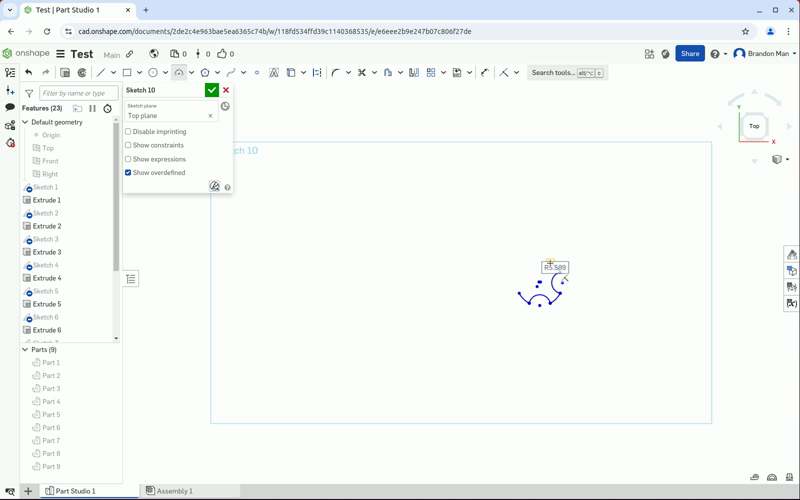
key_down(shift)
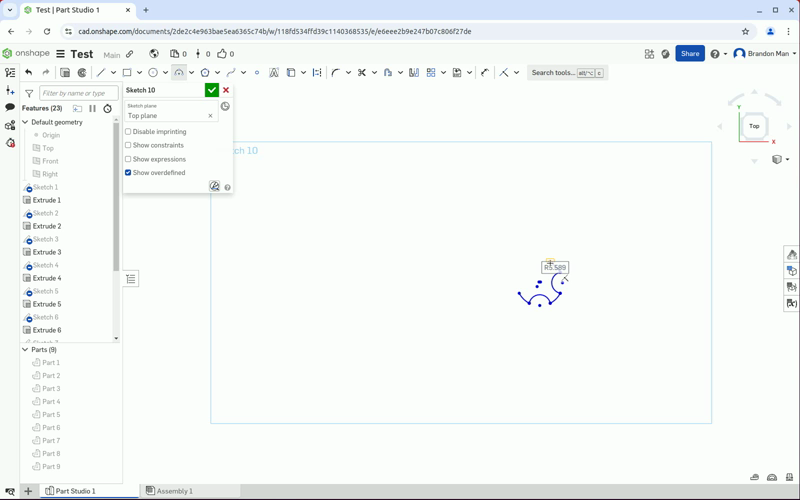
mouse_move(529, 262)
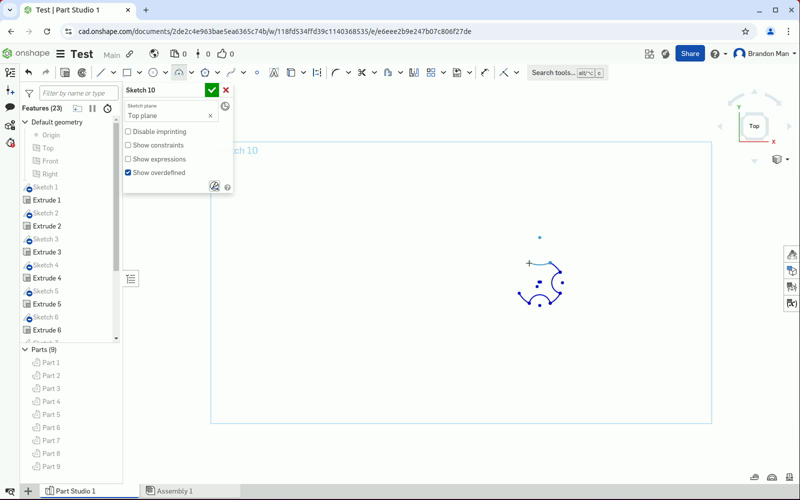
click(529, 262)
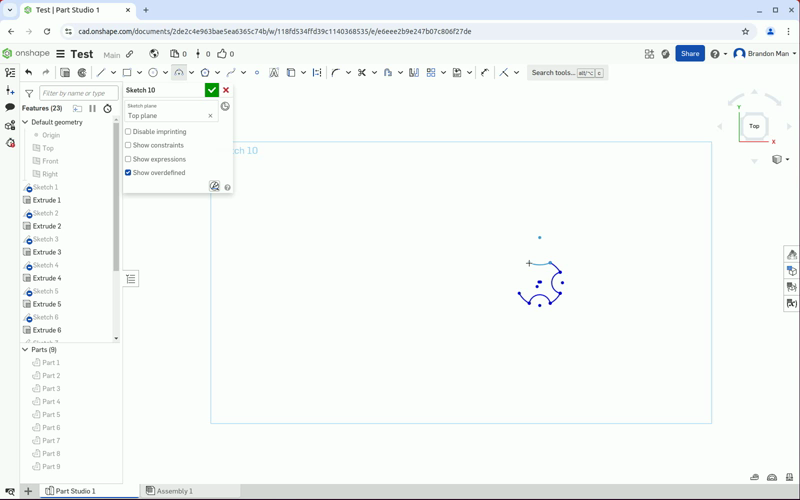
mouse_move(539, 270)
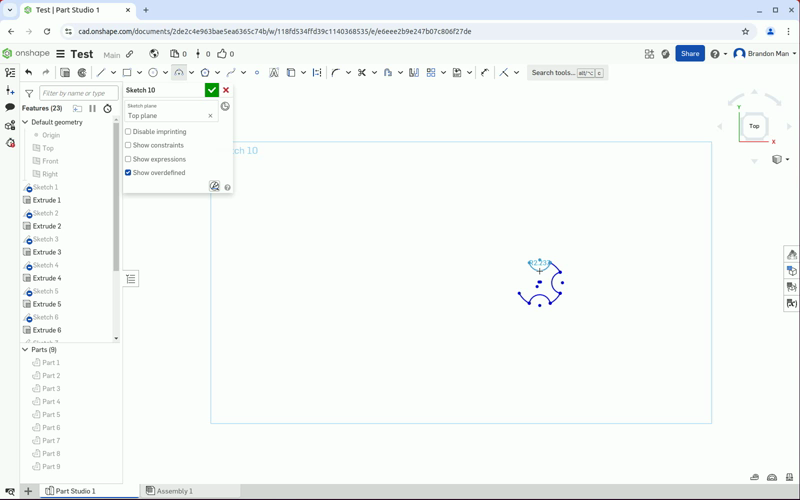
click(539, 270)
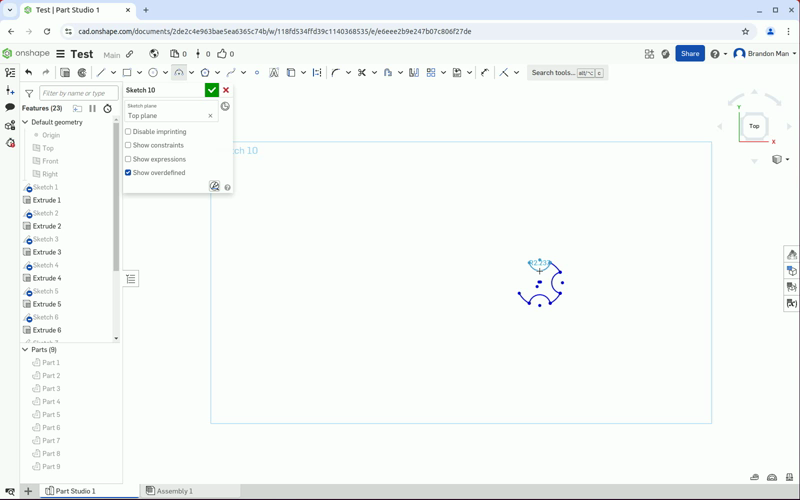
key_up(shift)
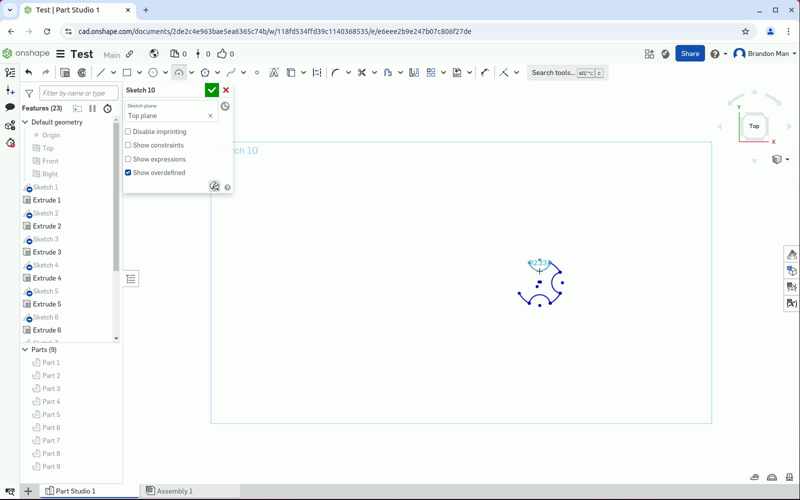
mouse_move(529, 262)
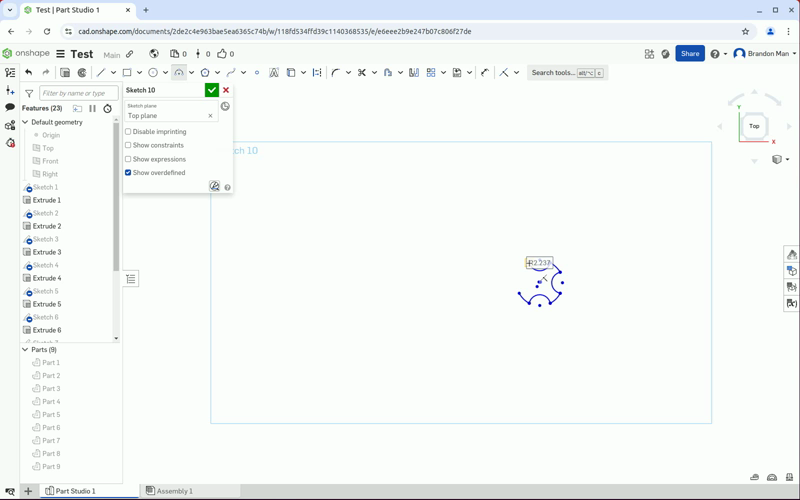
click(529, 262)
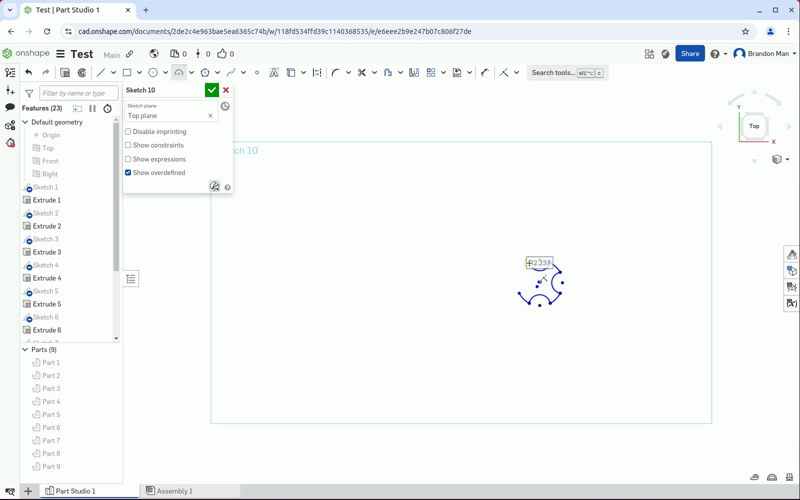
key_down(shift)
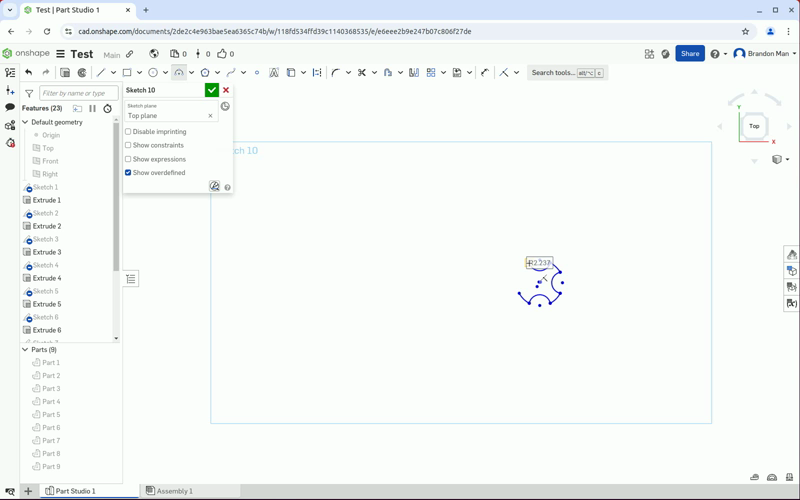
mouse_move(519, 272)
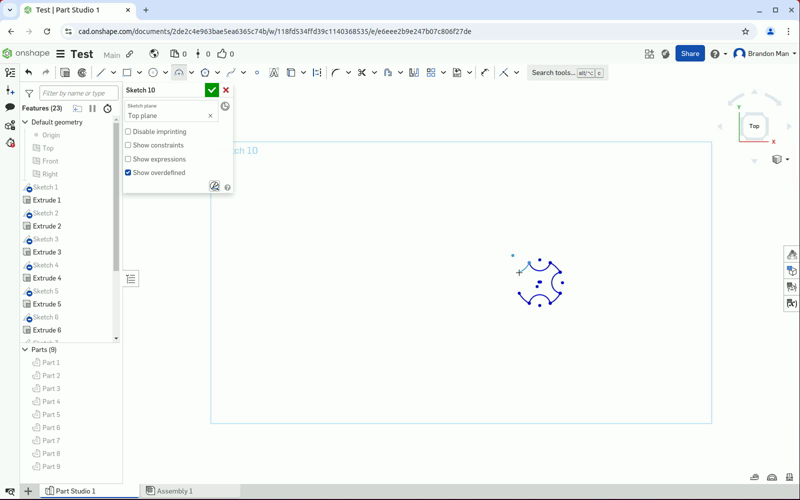
click(519, 272)
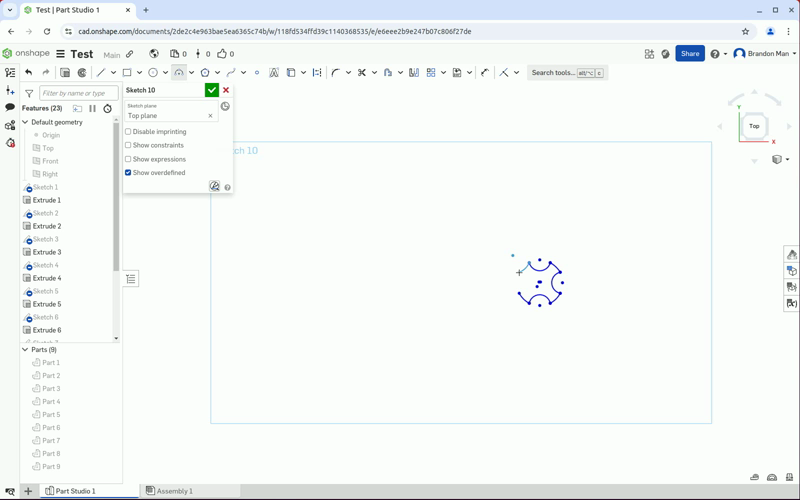
mouse_move(523, 266)
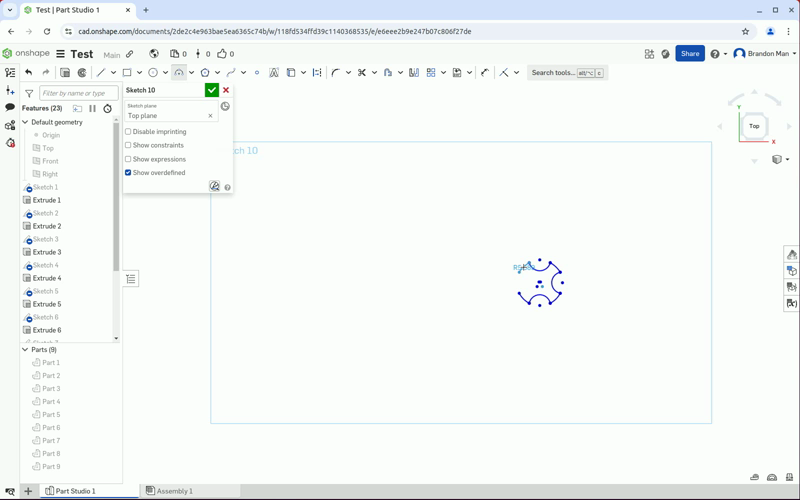
click(523, 266)
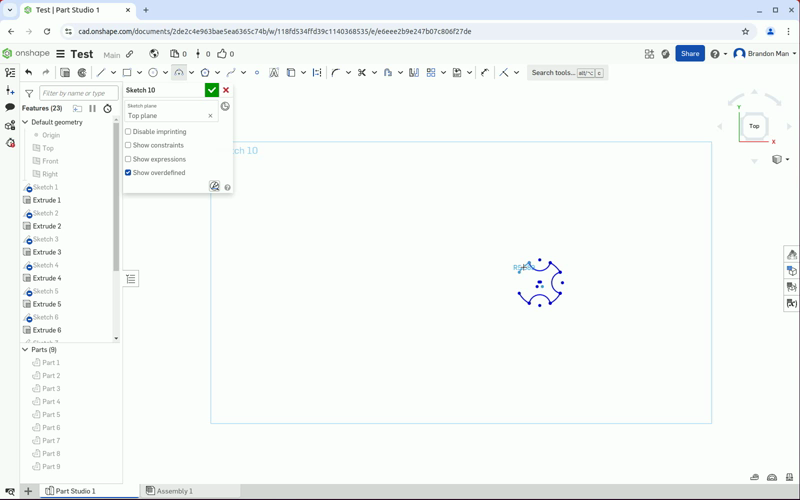
key_up(shift)
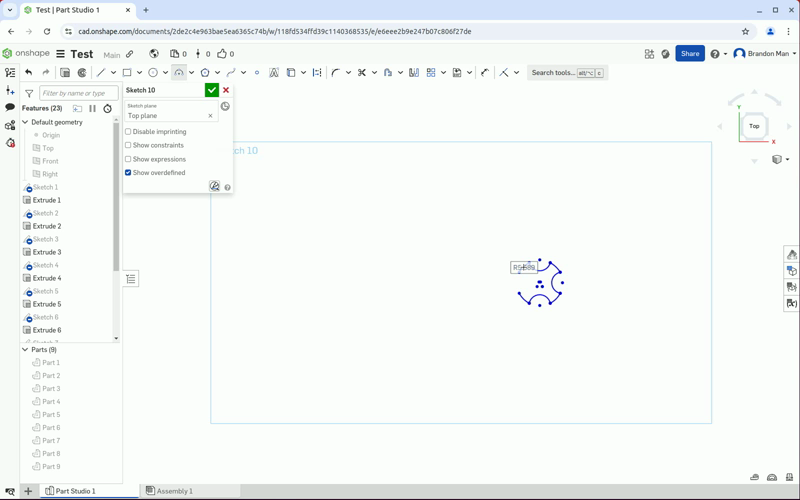
mouse_move(519, 272)
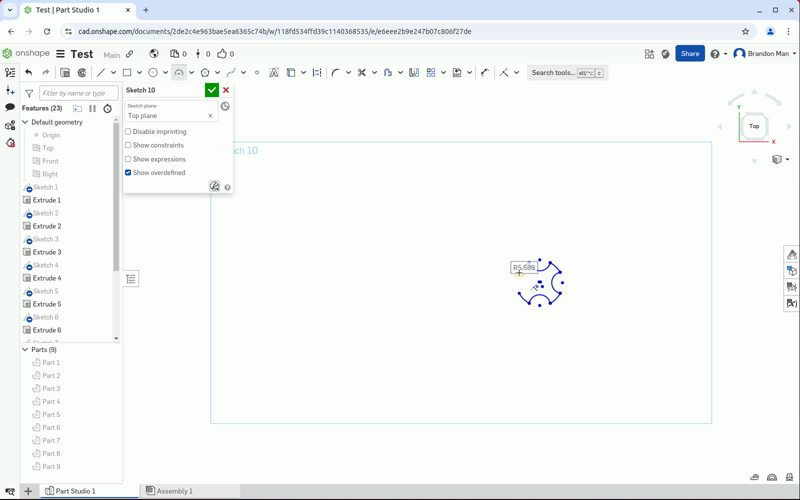
click(519, 272)
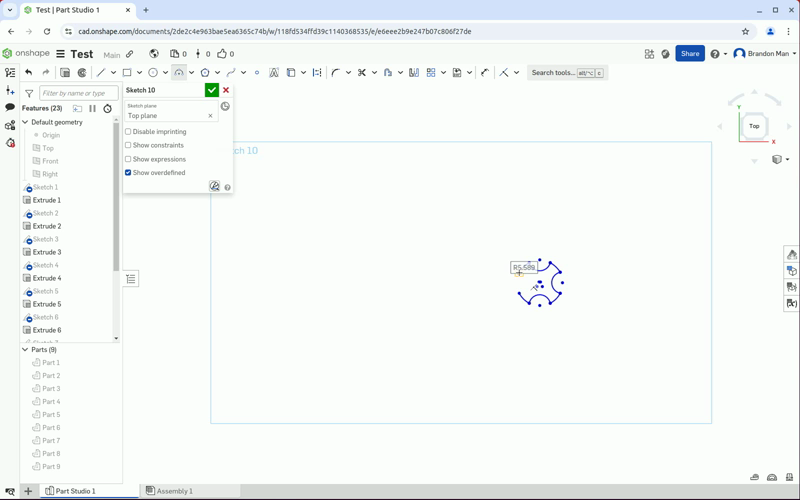
mouse_move(519, 293)
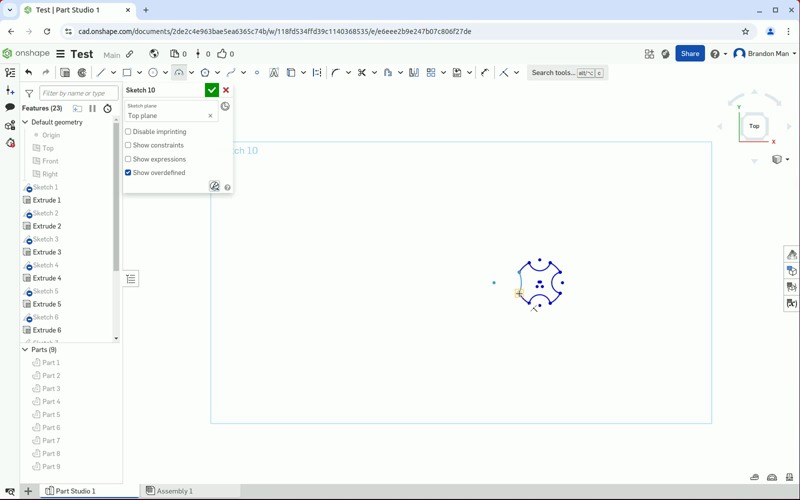
click(519, 293)
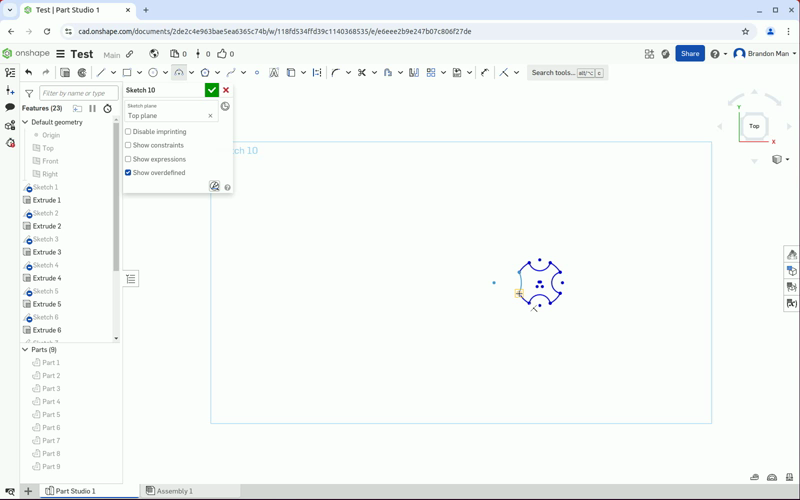
key_down(shift)
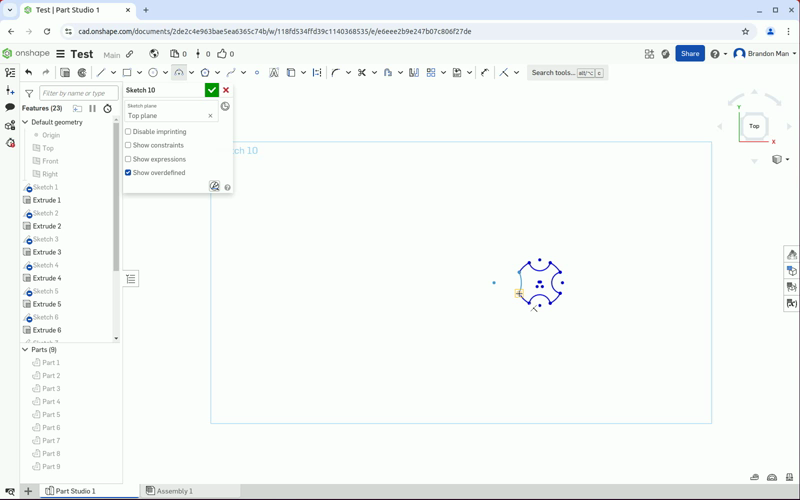
mouse_move(527, 282)
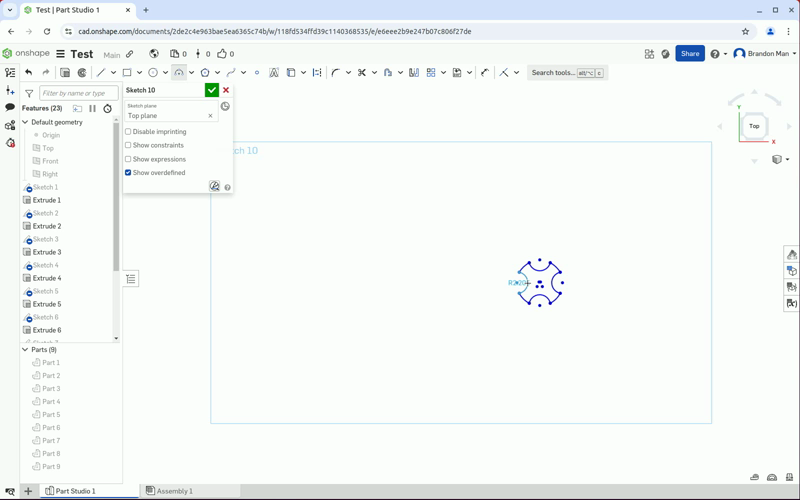
click(527, 282)
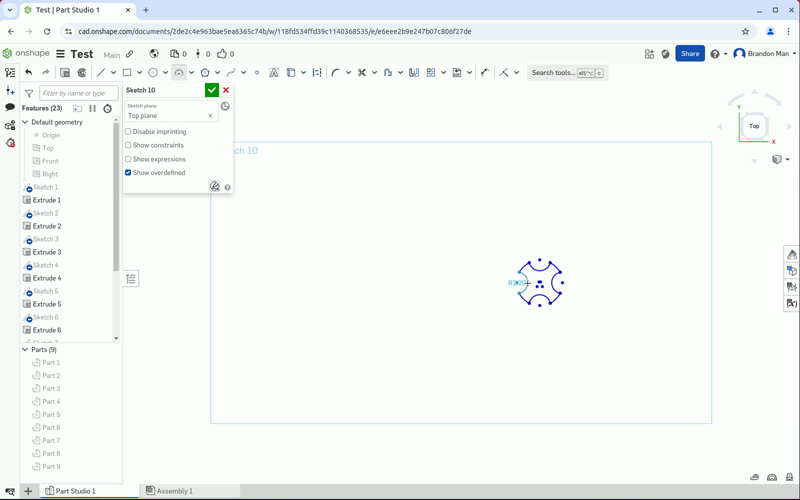
key_up(shift)
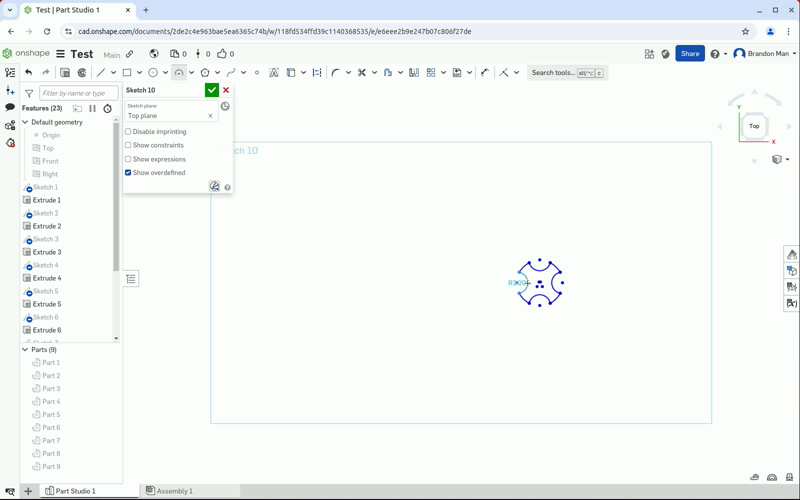
key(esc)
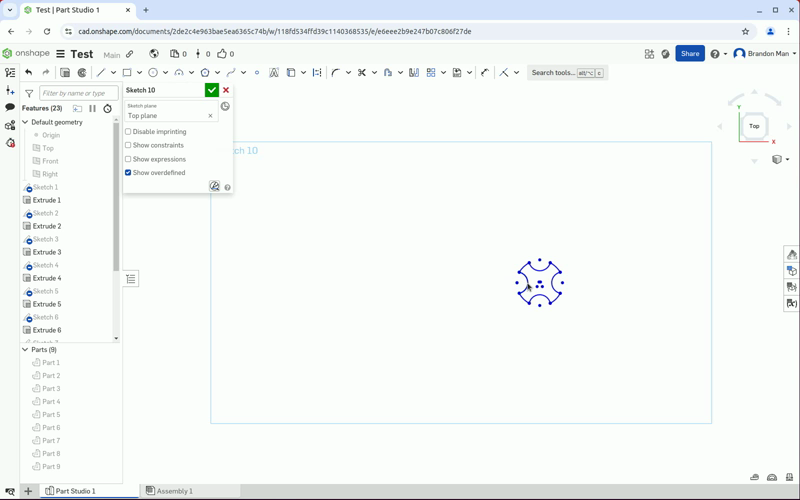
mouse_move(550, 289)
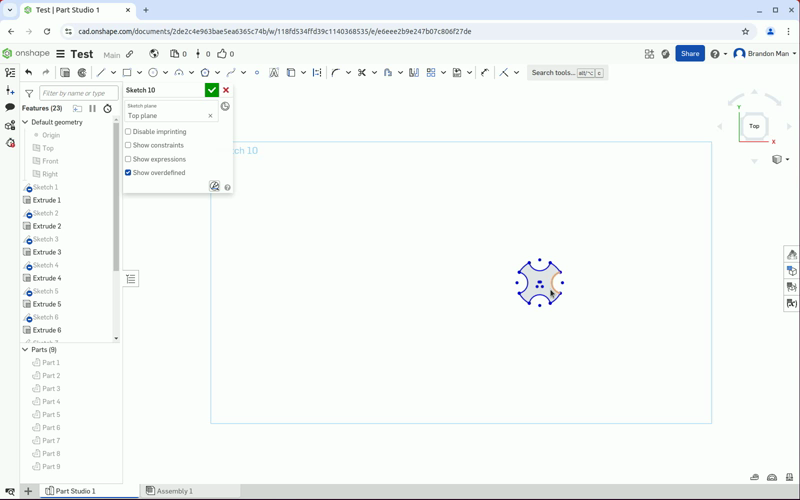
scroll(6)
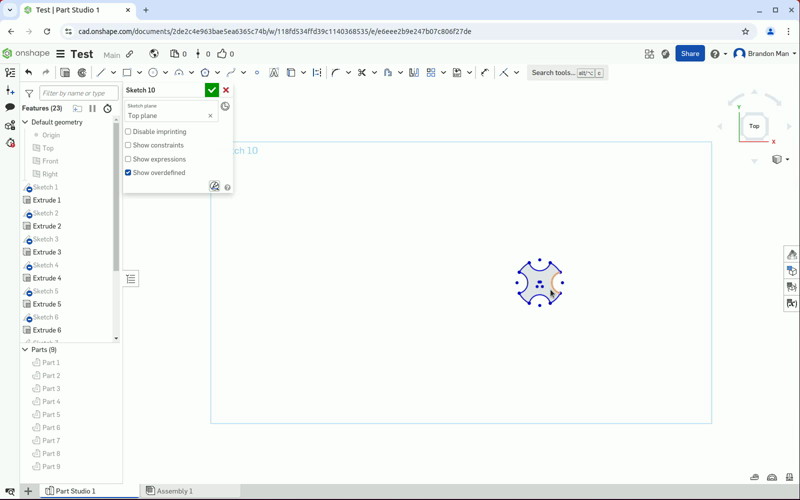
scroll(6)
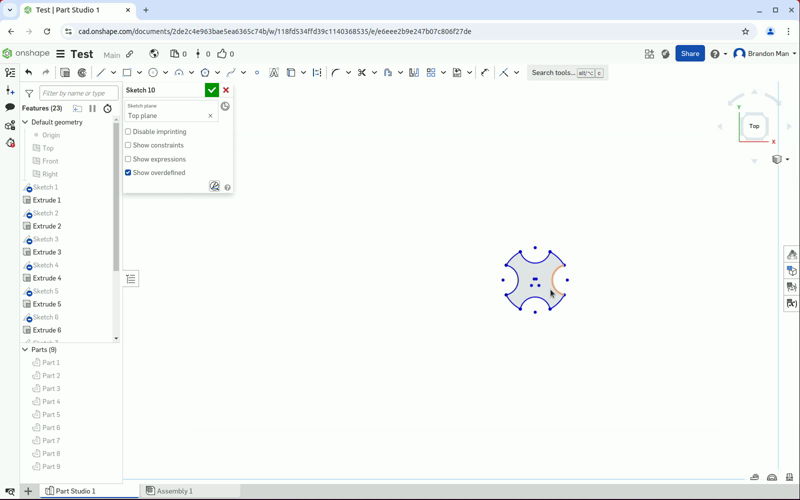
scroll(6)
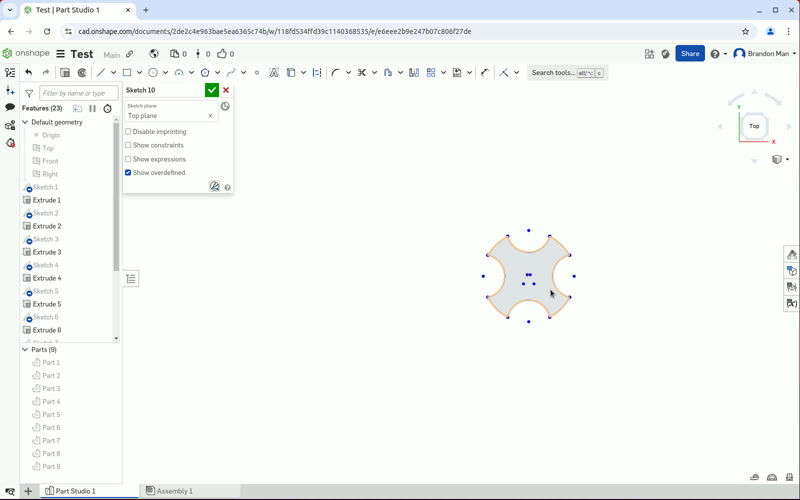
scroll(6)
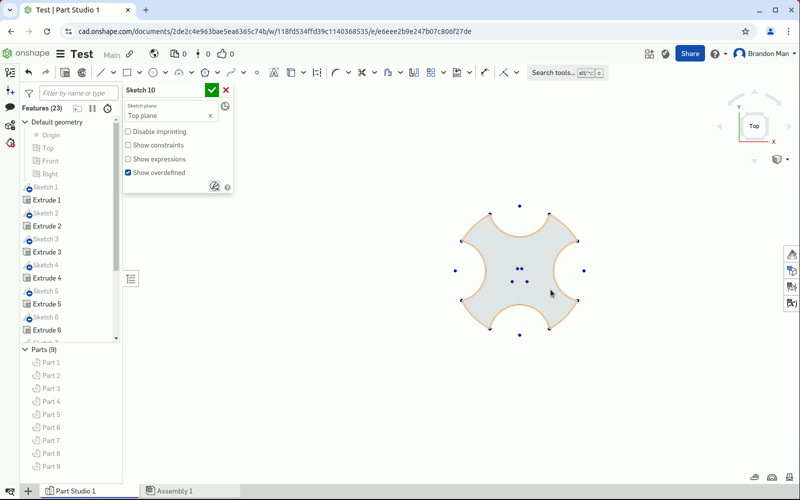
scroll(6)
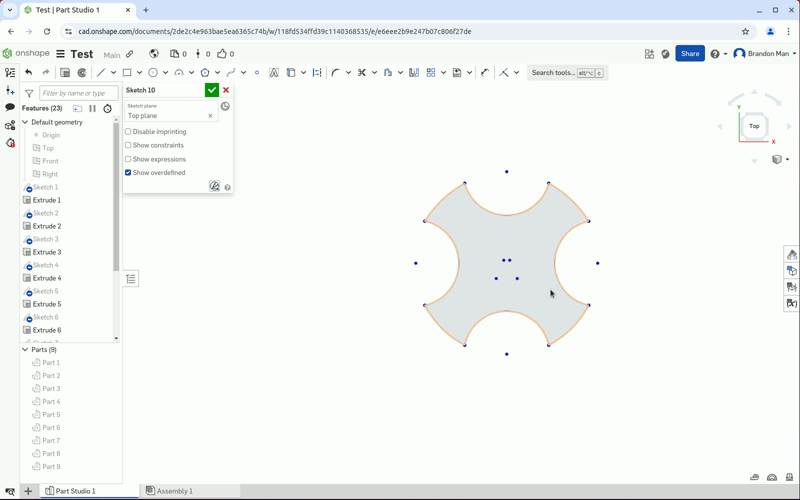
scroll(6)
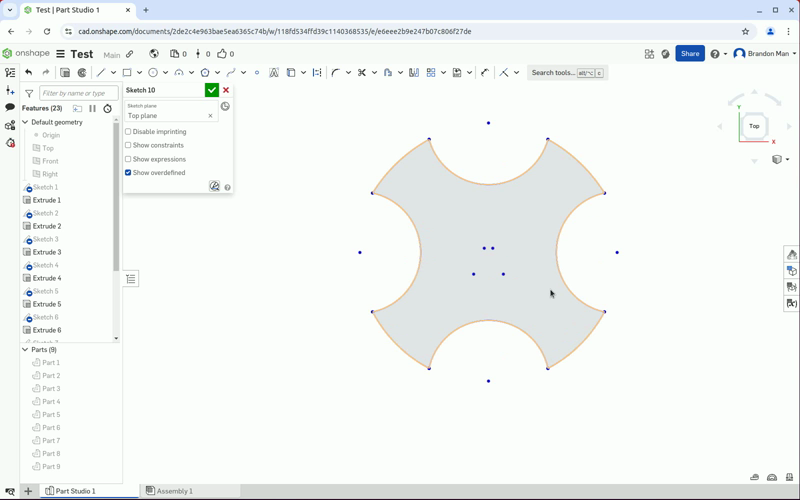
scroll(6)
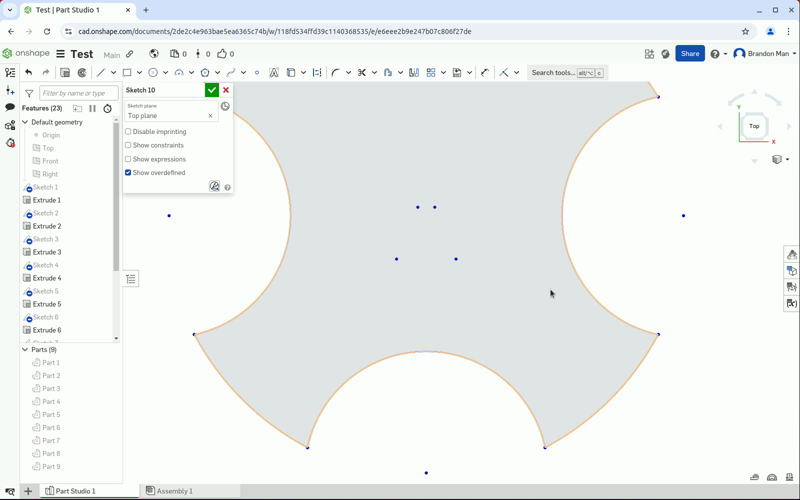
click(550, 289)
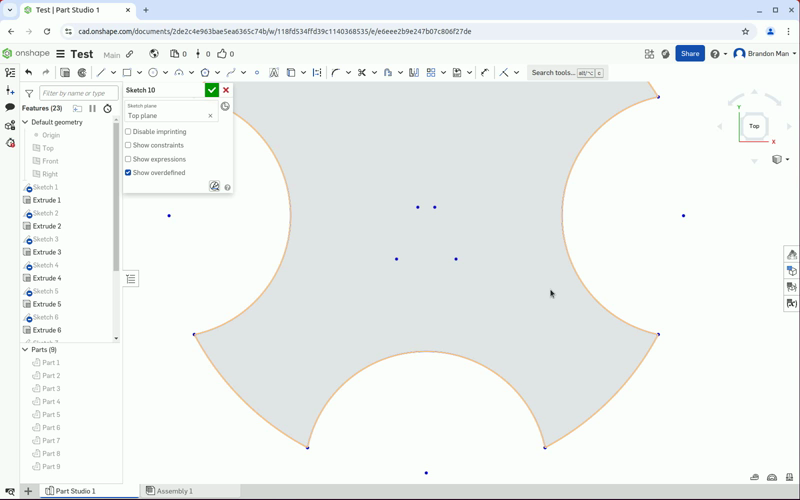
scroll(-6)
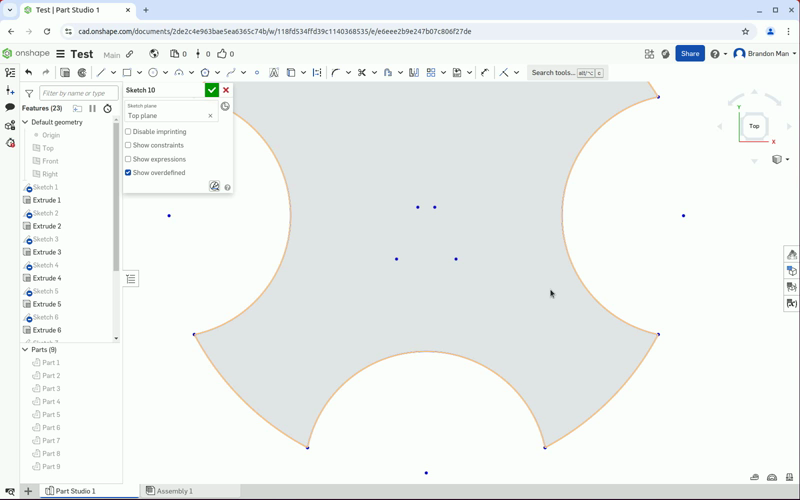
scroll(-6)
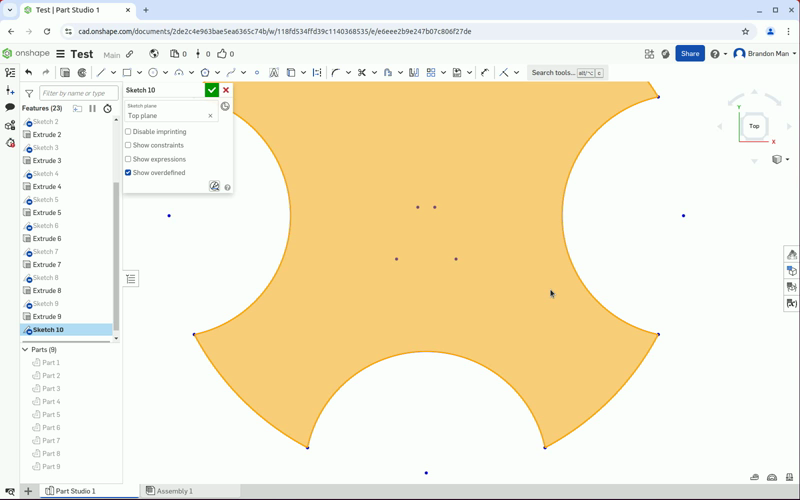
scroll(-6)
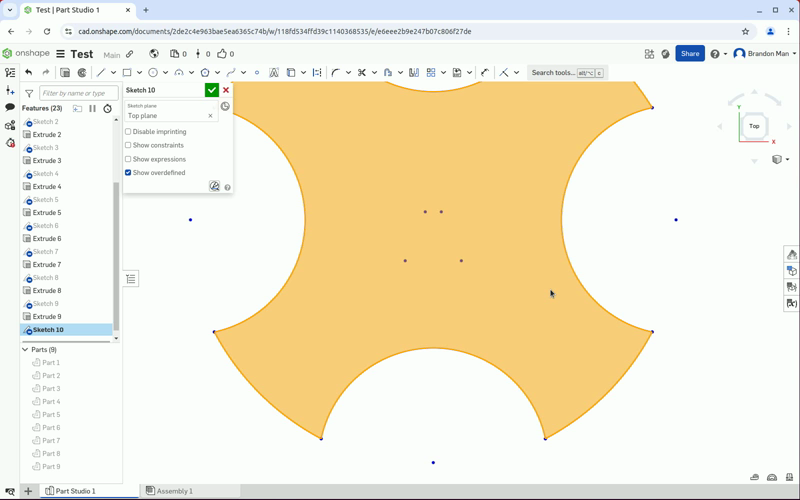
scroll(-6)
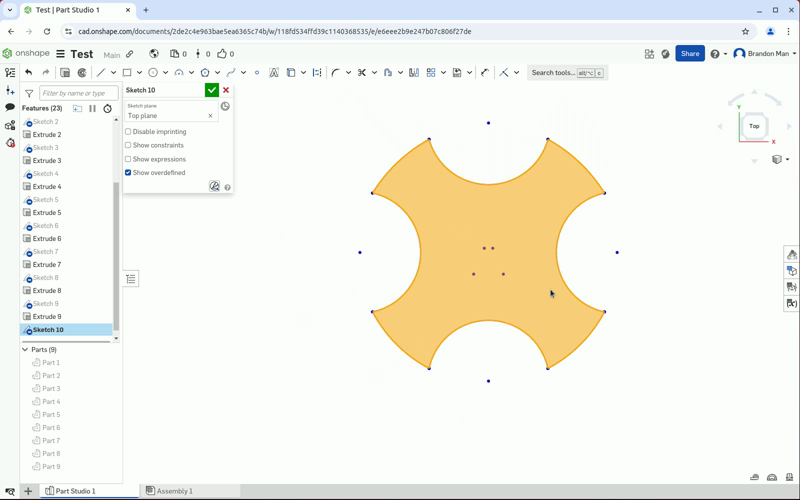
scroll(-6)
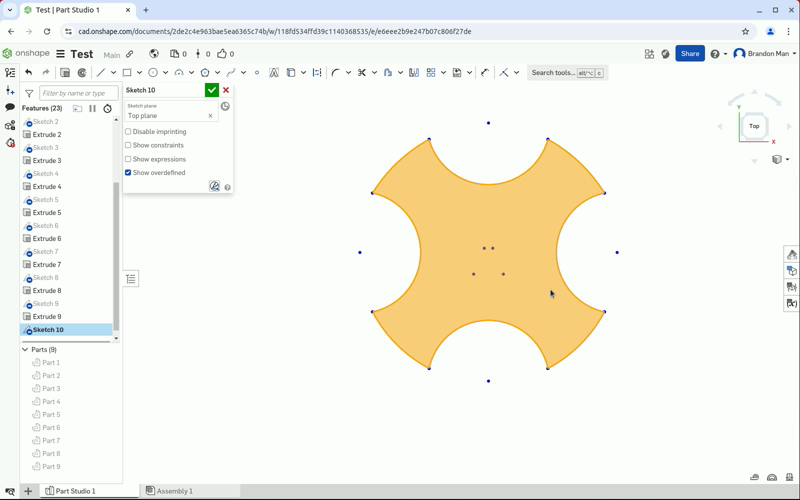
scroll(-6)
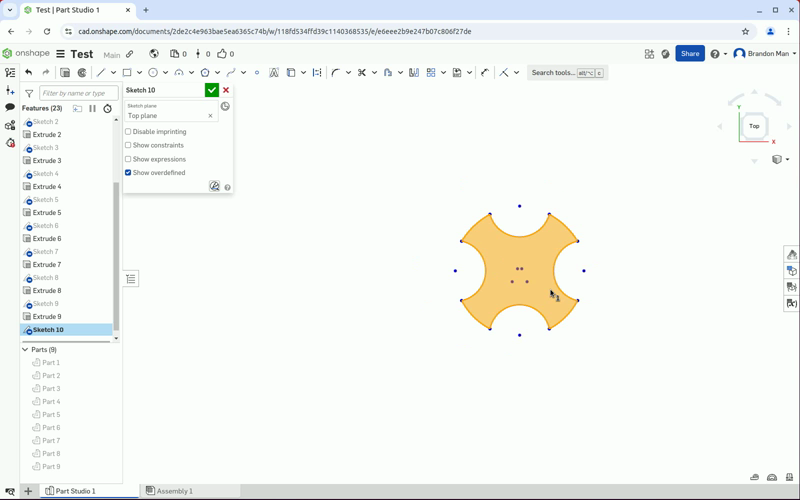
scroll(-6)
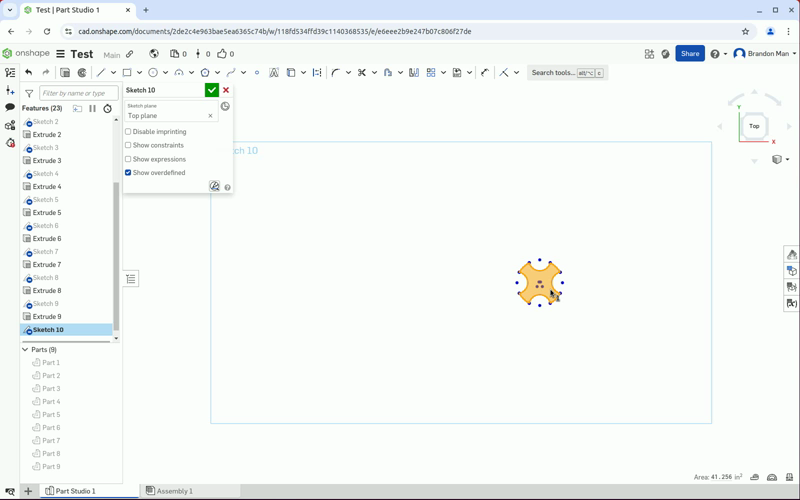
mouse_move(73, 352)
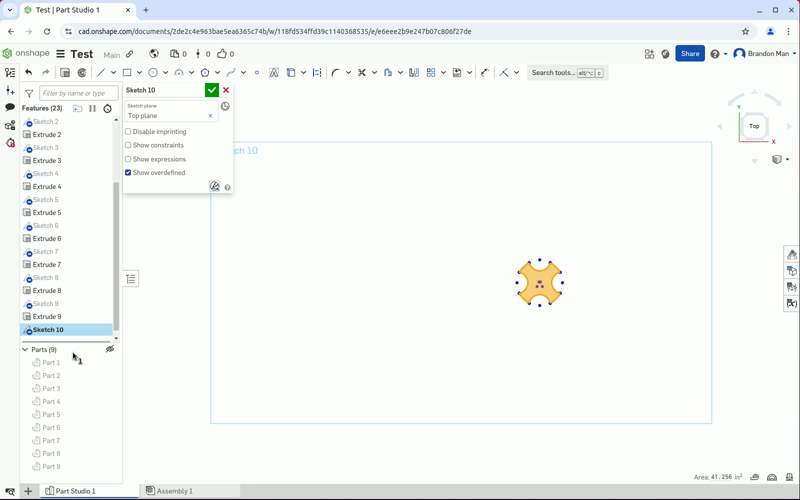
key(shift+y)
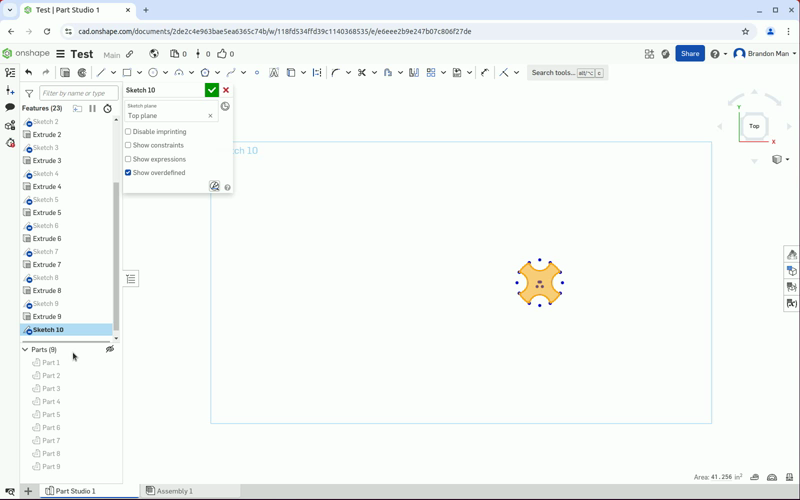
key(shift+e)
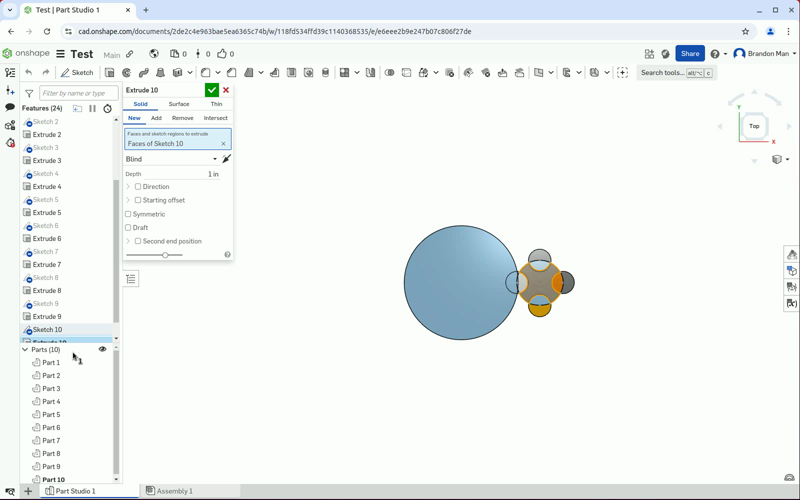
mouse_move(143, 106)
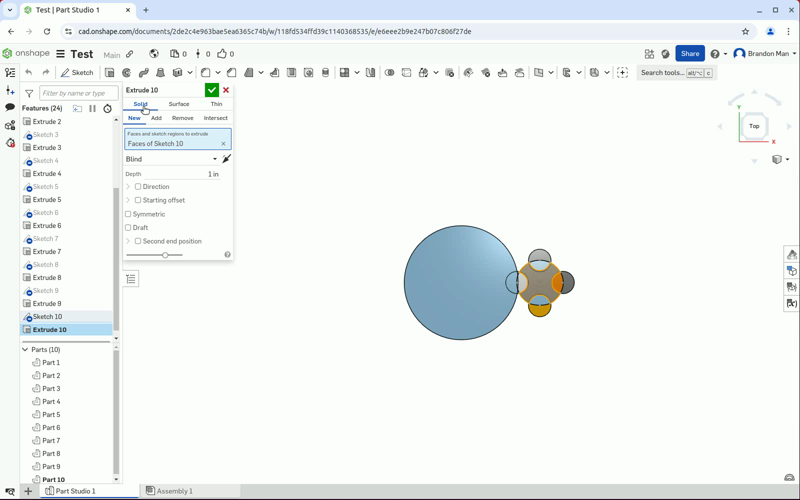
click(143, 106)
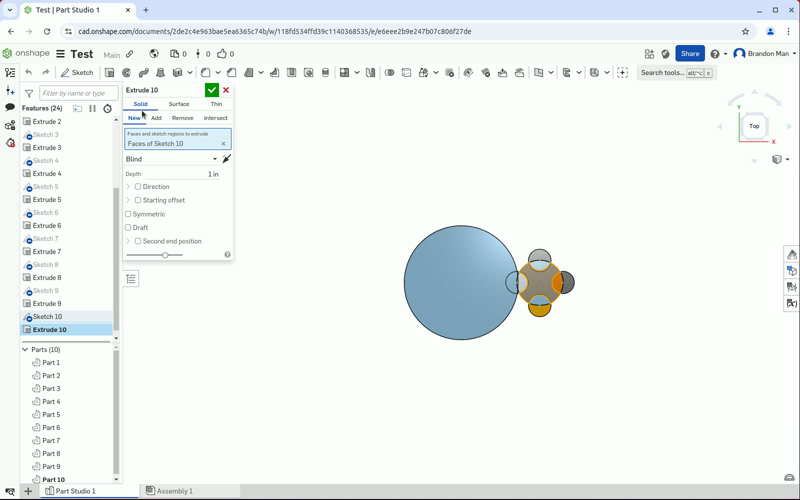
mouse_move(137, 120)
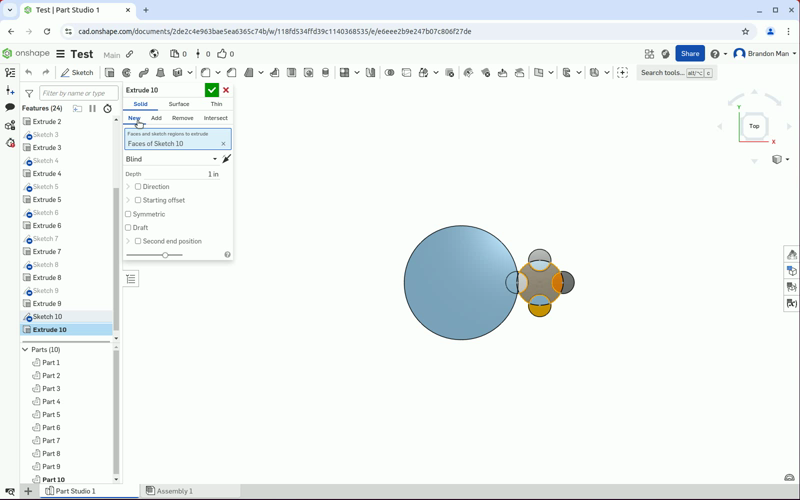
click(137, 120)
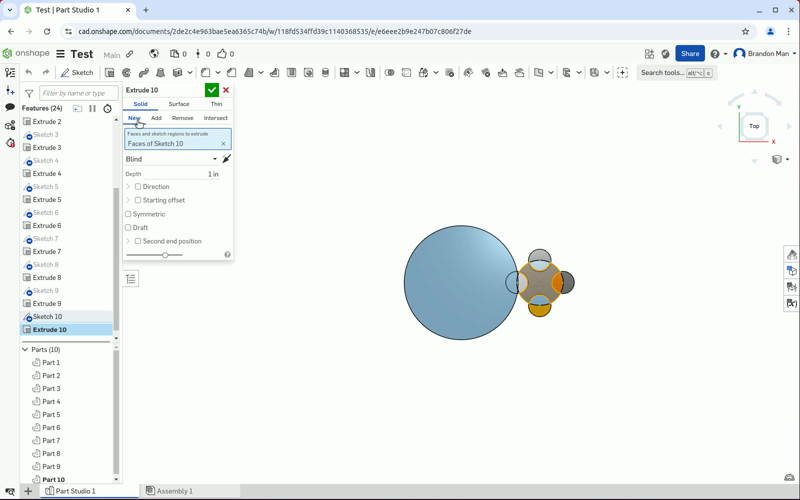
key(tab, 4)
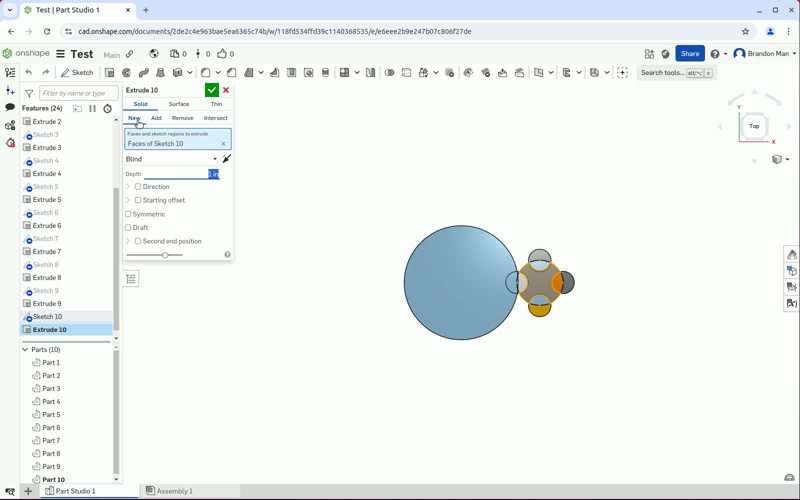
text(1.444)
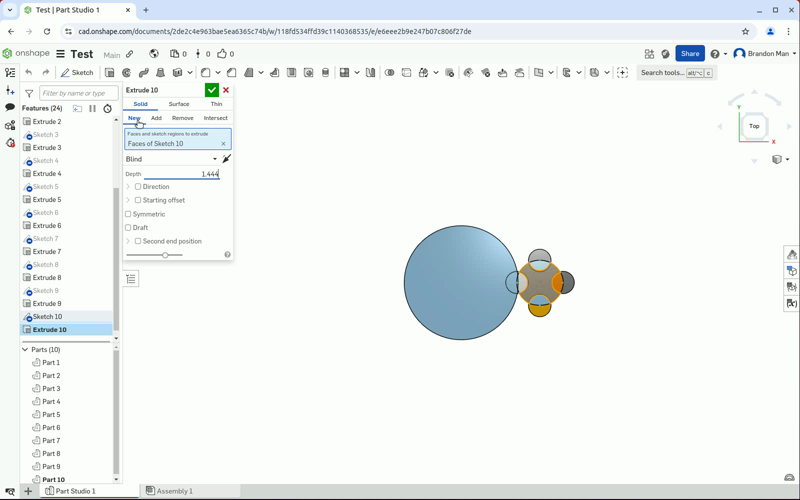
key(enter)
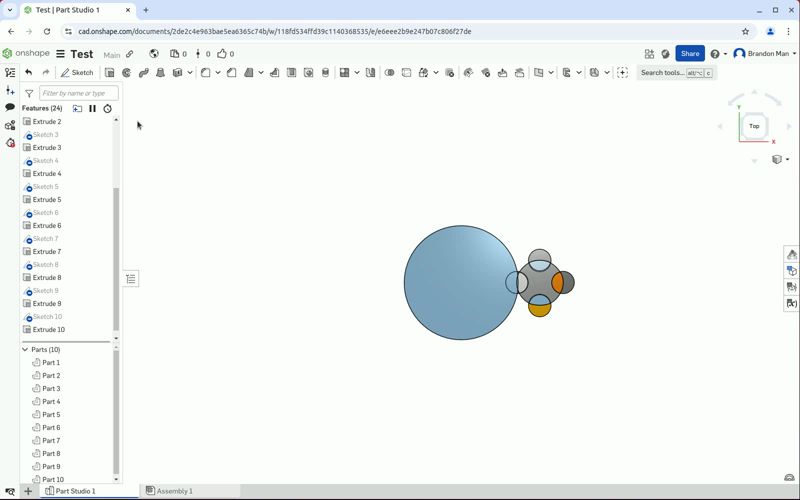
key(shift+h)
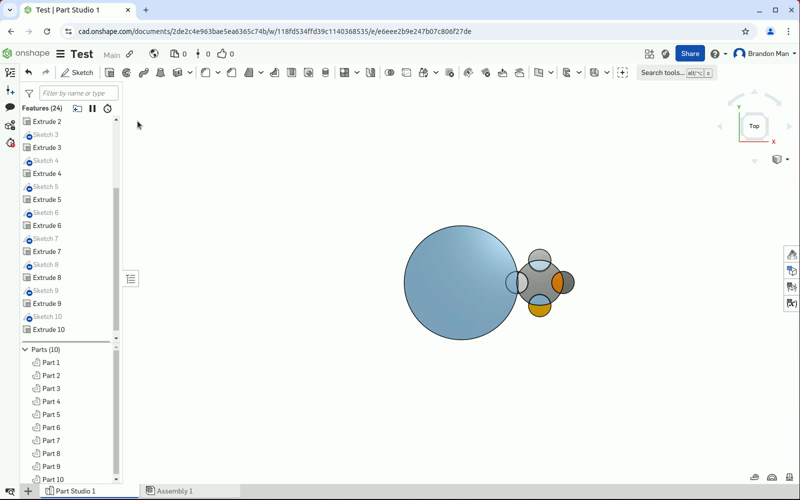
key(shift+h)
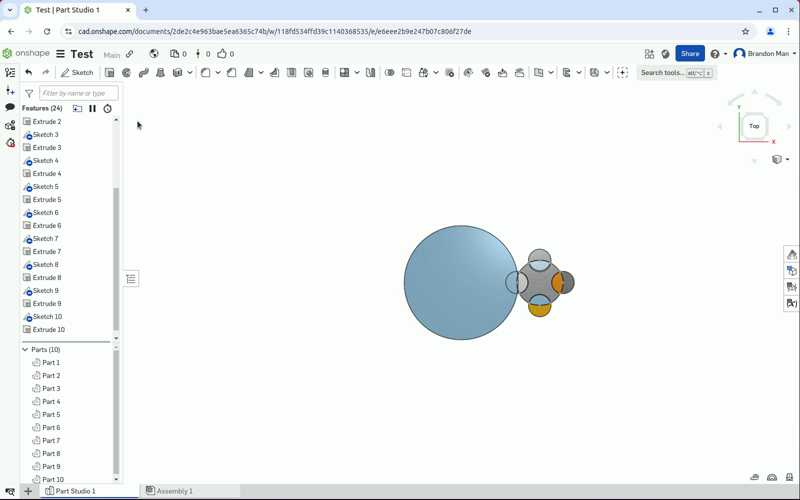
key(shift+7)
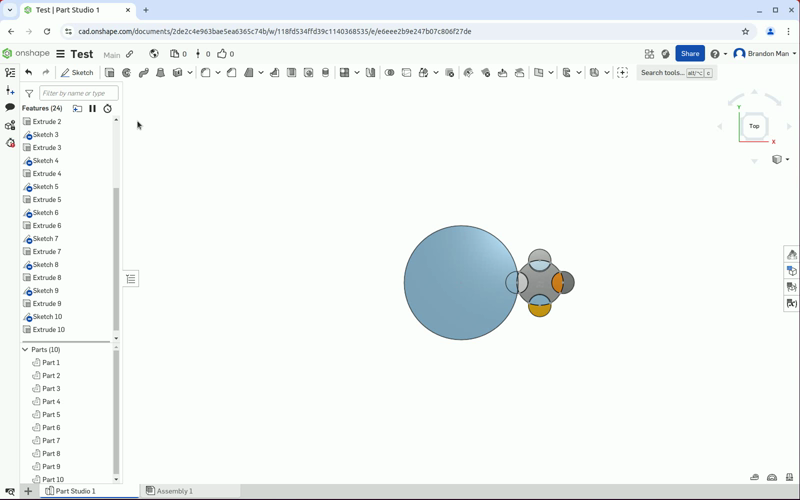
key(up, 3)
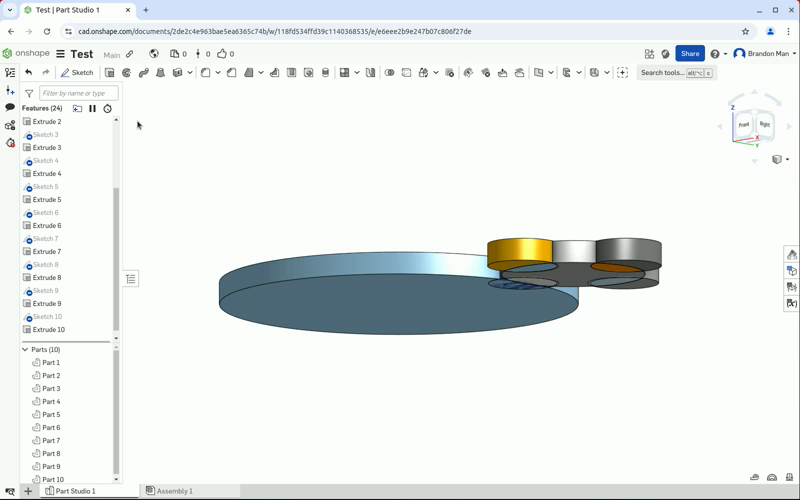
key(left, 3)
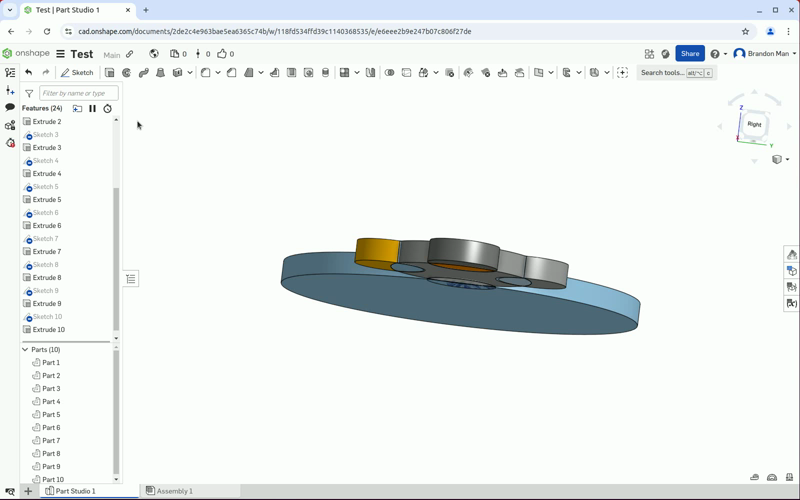
key(right, 3)
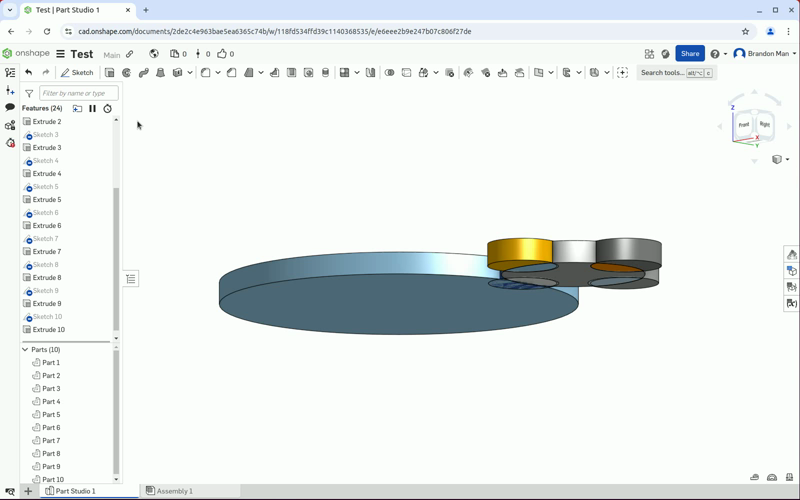
key(down, 3)
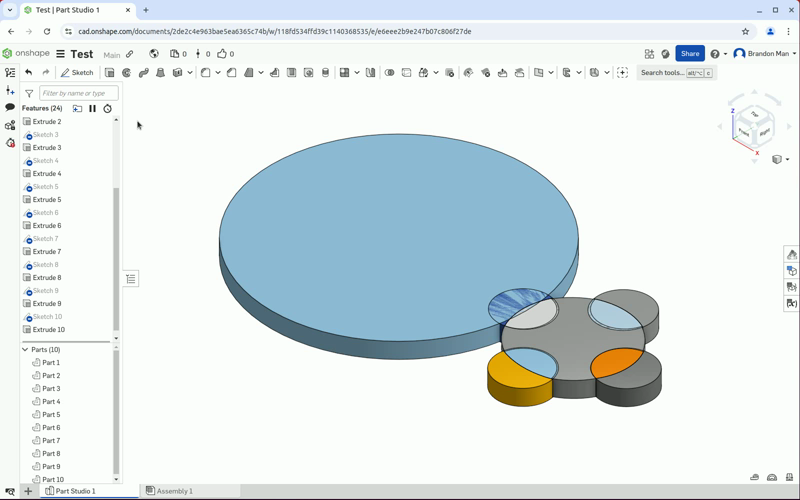
mouse_move(69, 85)
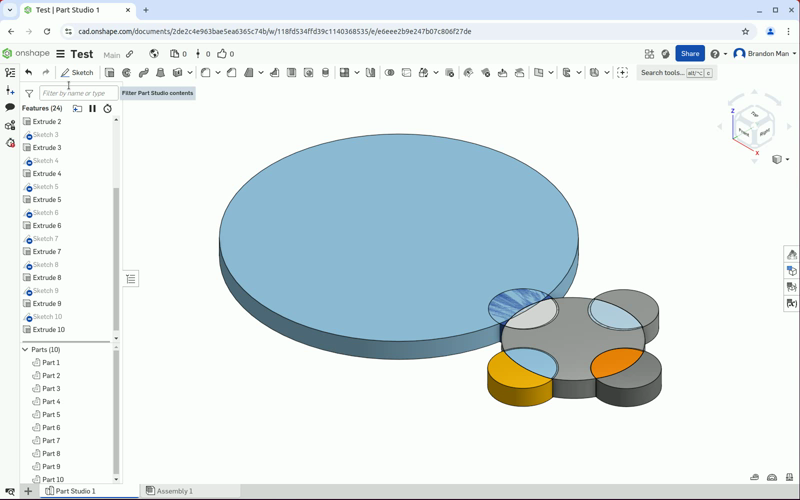
click(69, 85)